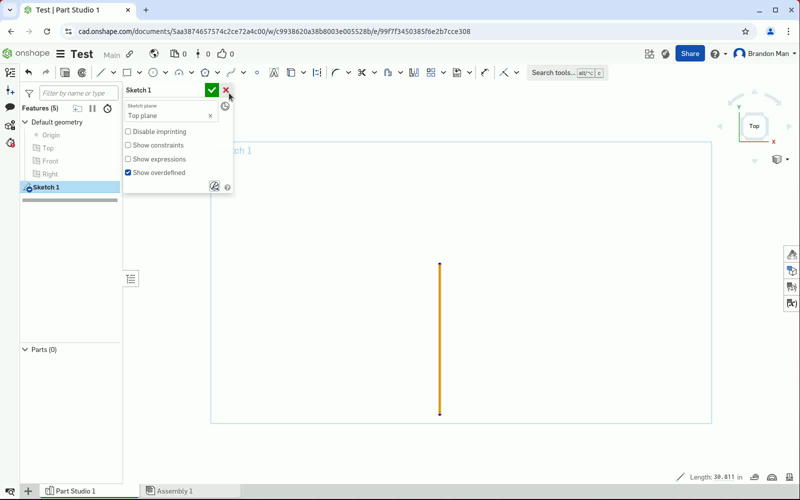
key(shift+h)
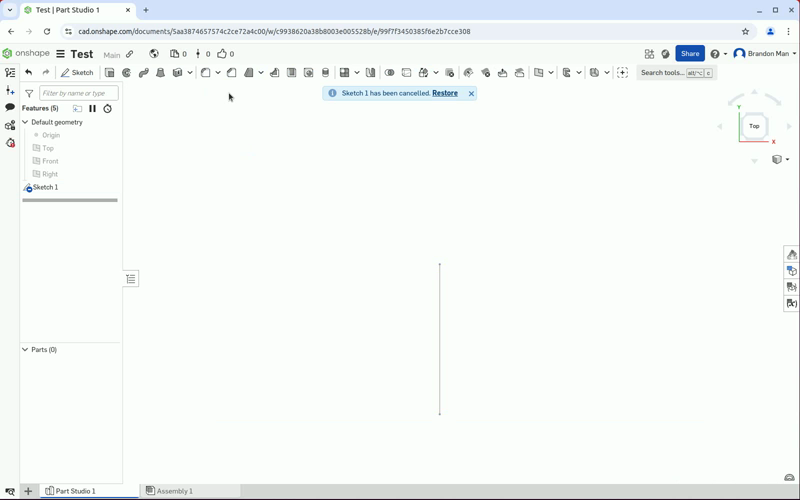
key(shift+s)
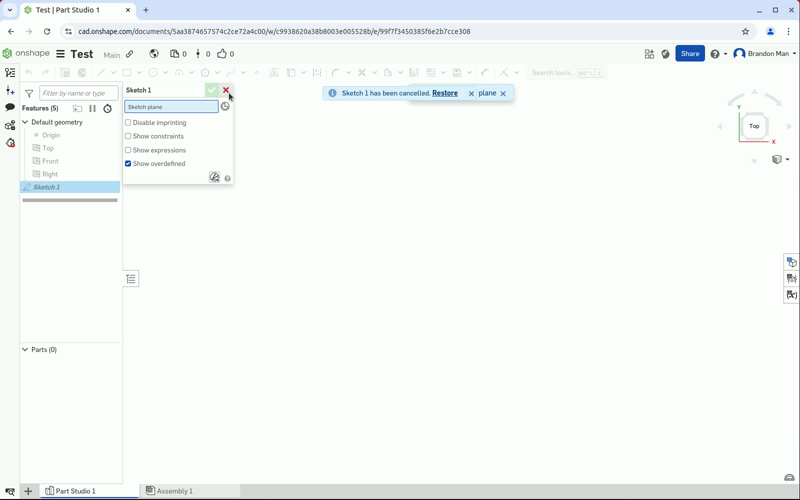
mouse_move(73, 150)
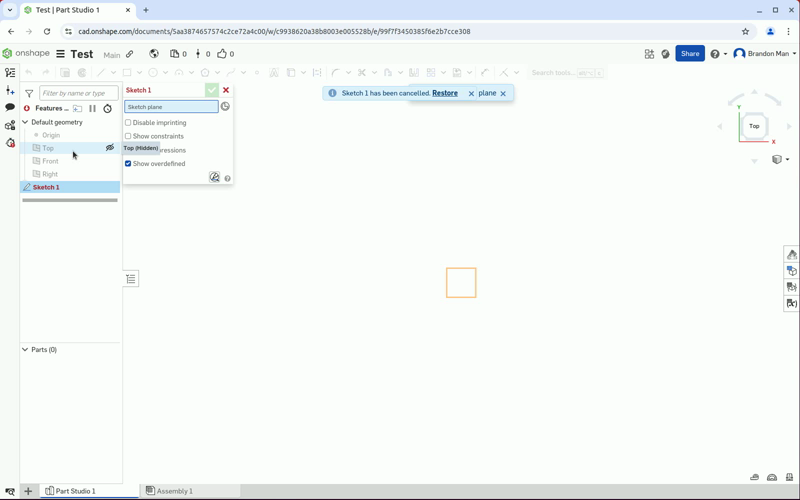
click(73, 150)
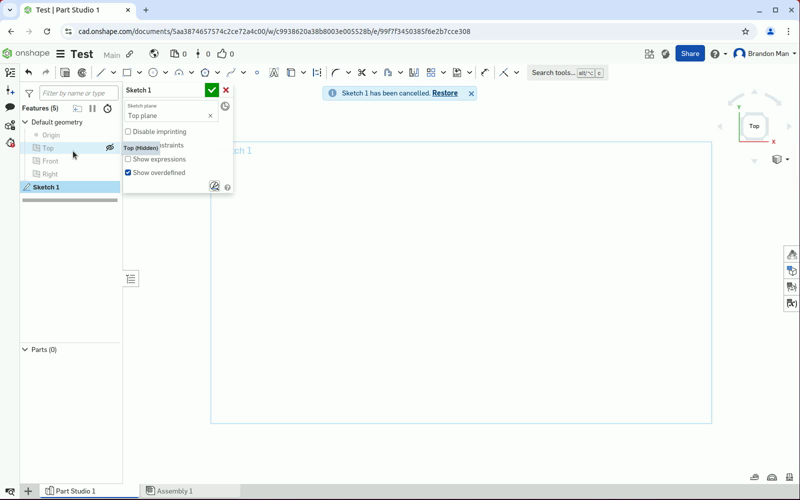
mouse_move(73, 352)
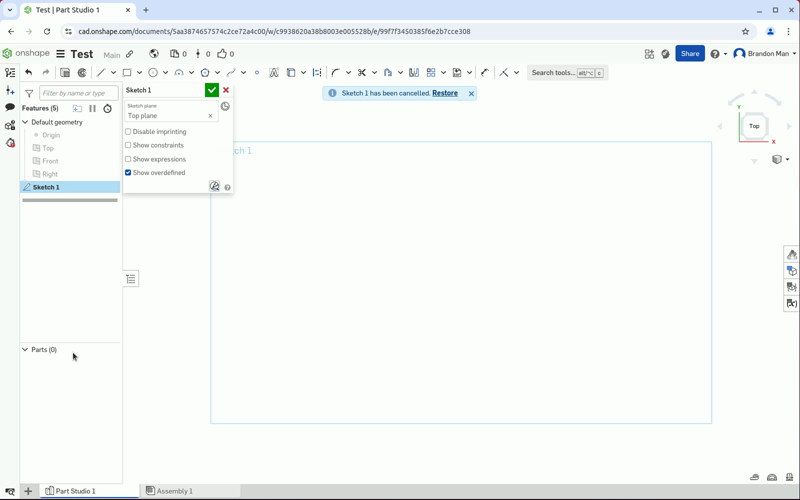
key(y)
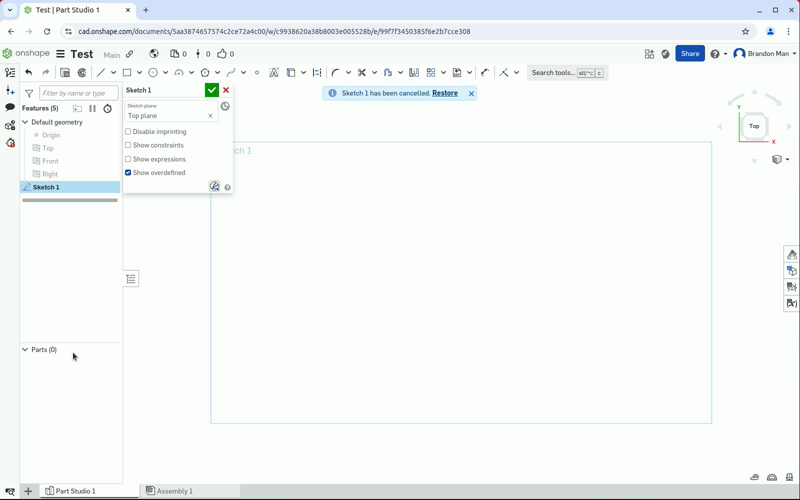
key(a)
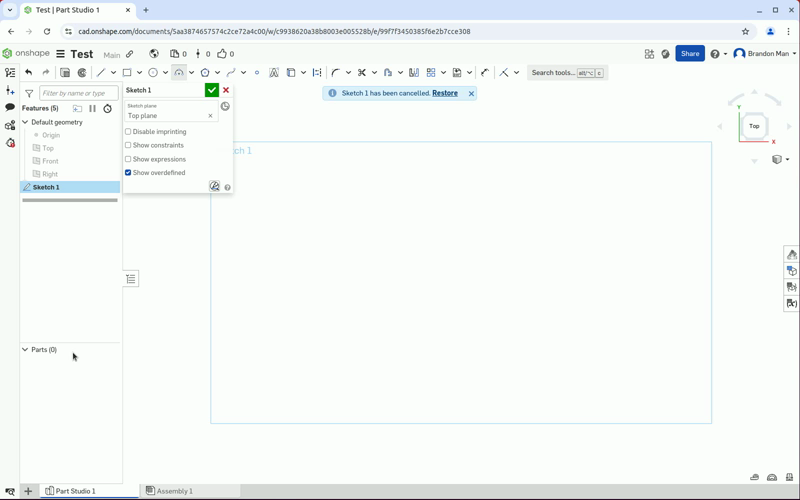
key_down(shift)
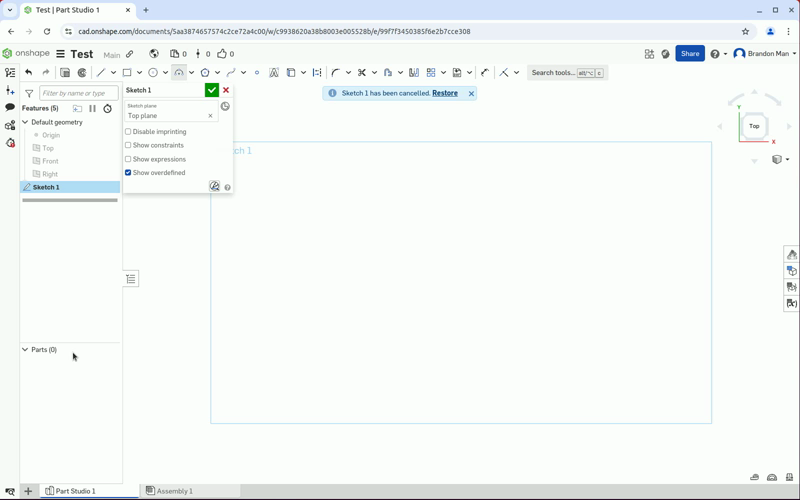
mouse_move(460, 253)
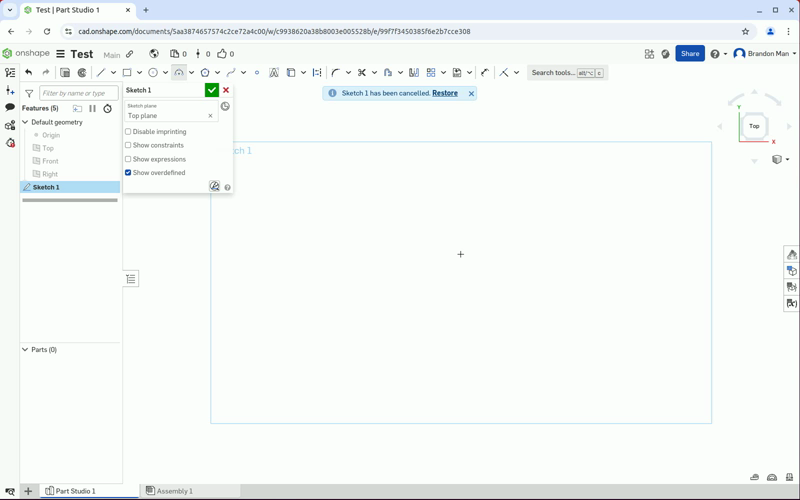
click(460, 253)
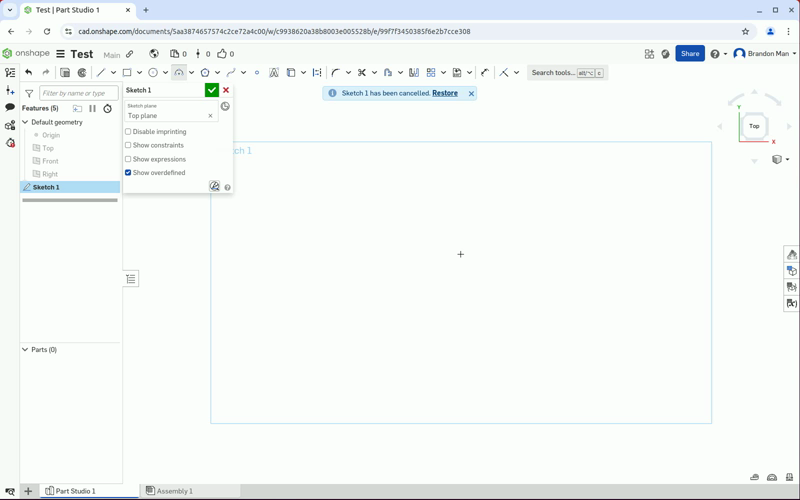
key_up(shift)
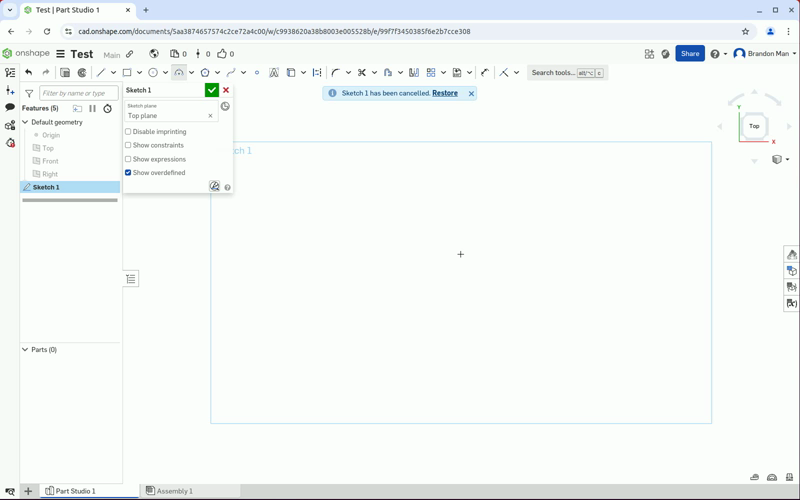
key_down(shift)
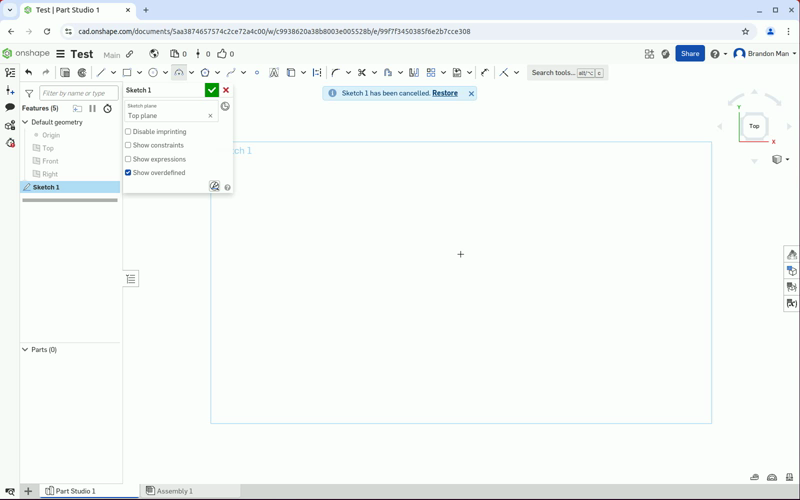
mouse_move(490, 283)
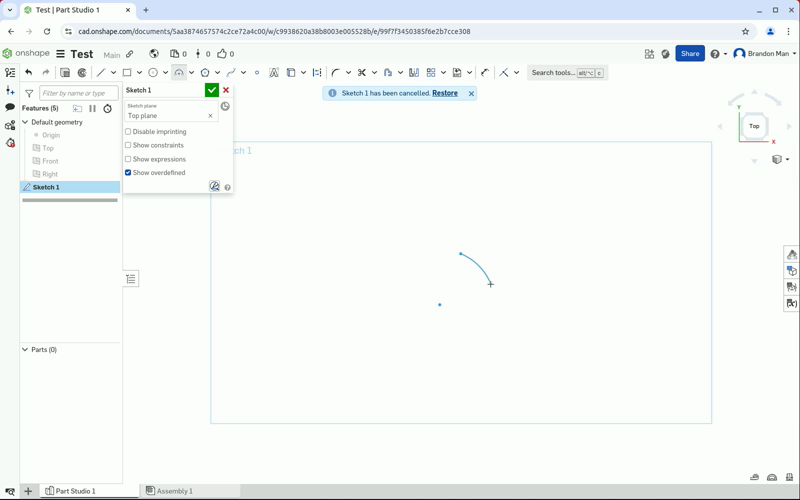
click(490, 283)
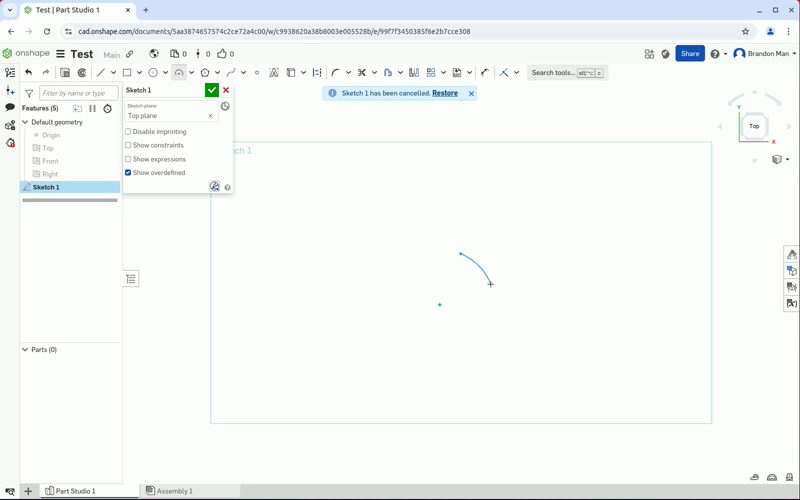
mouse_move(481, 262)
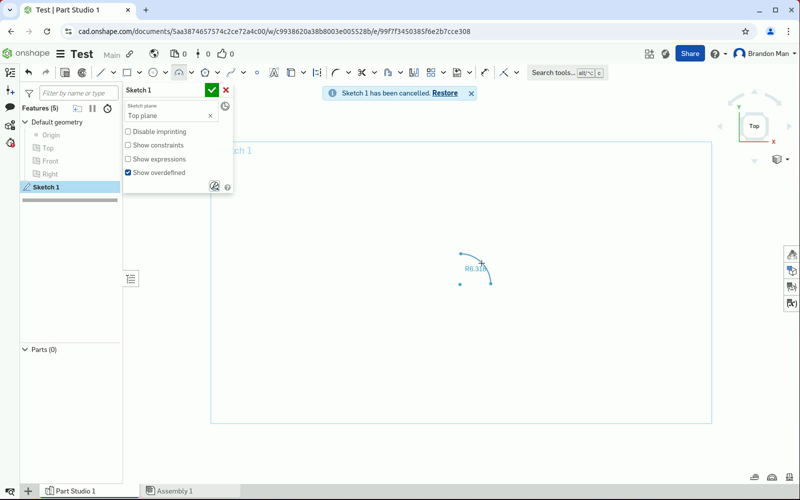
click(481, 262)
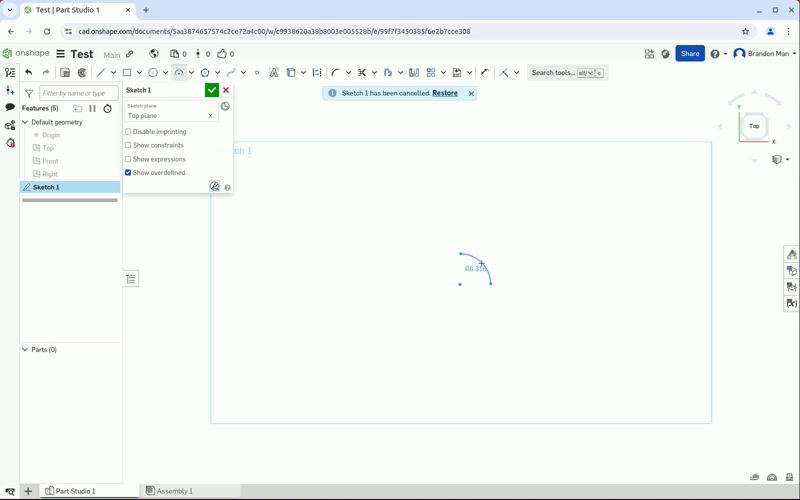
key_up(shift)
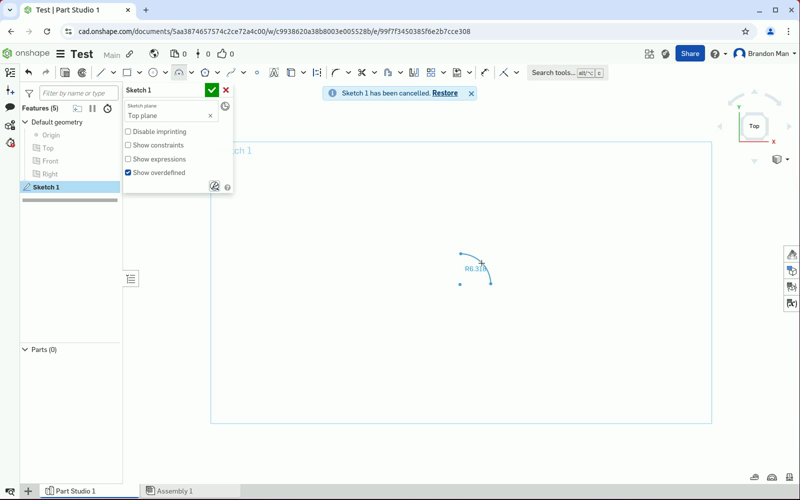
key(esc)
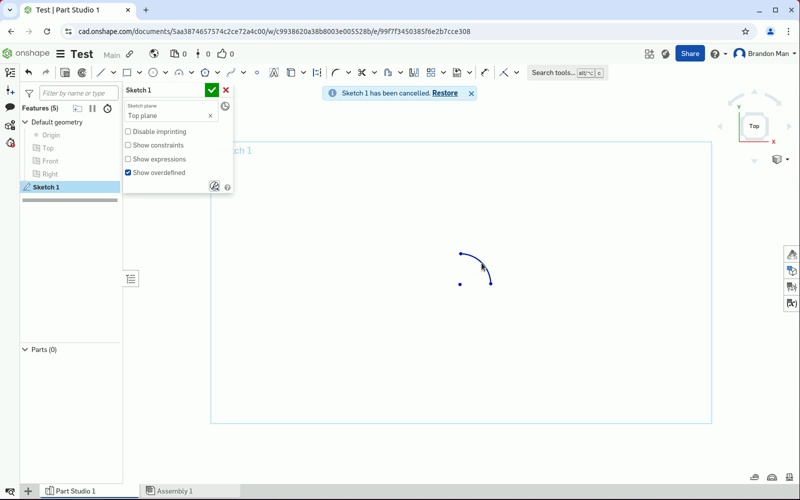
key(l)
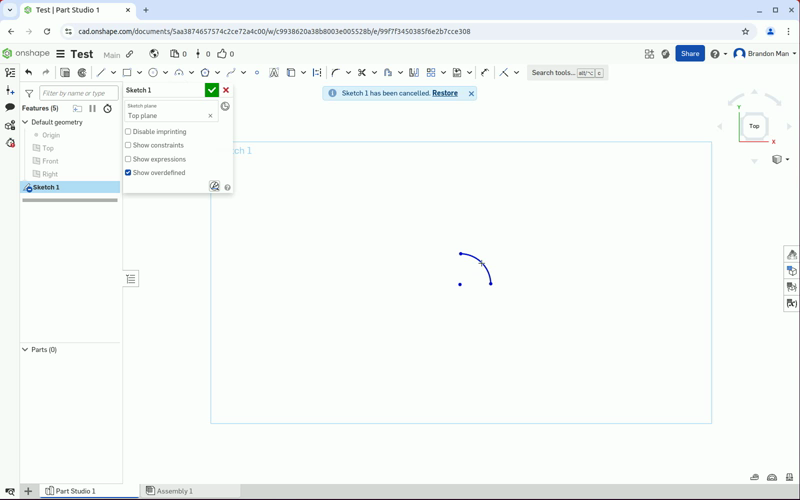
mouse_move(490, 283)
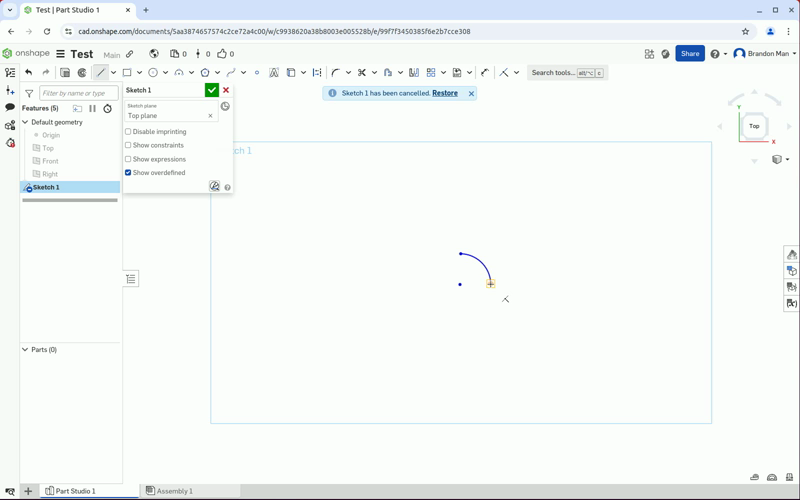
click(490, 283)
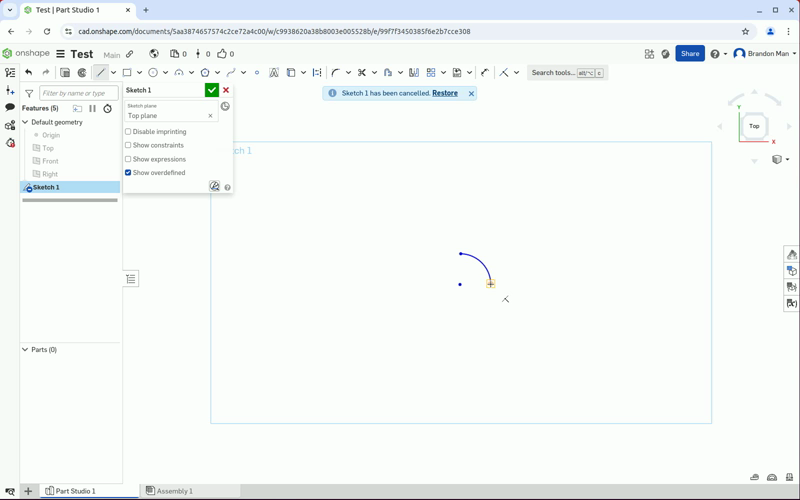
key_down(shift)
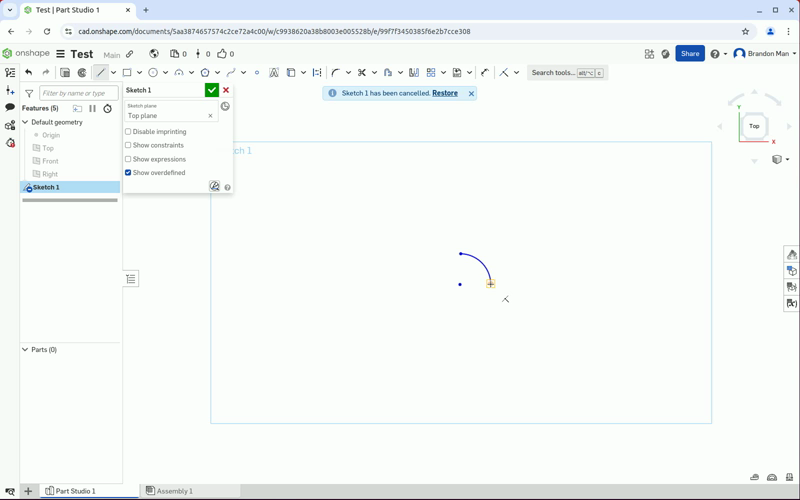
mouse_move(490, 199)
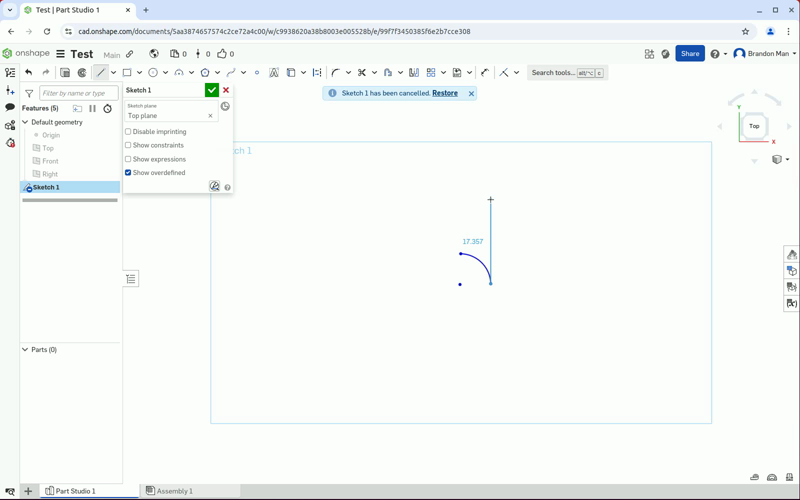
click(490, 199)
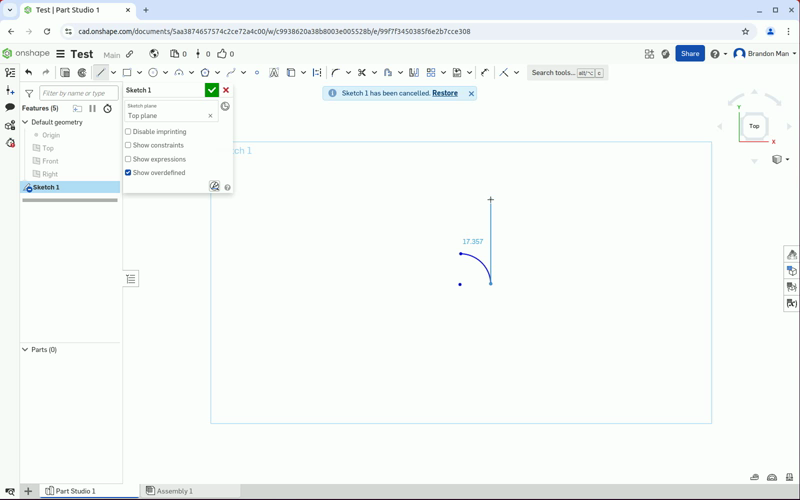
key_up(shift)
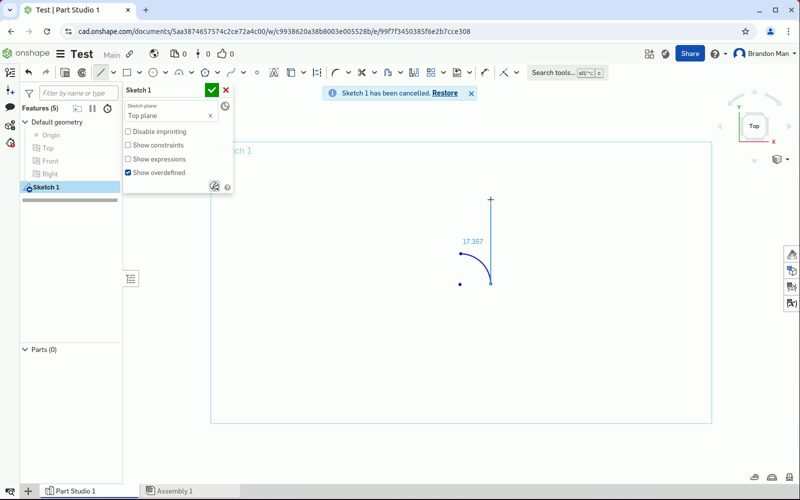
key(esc)
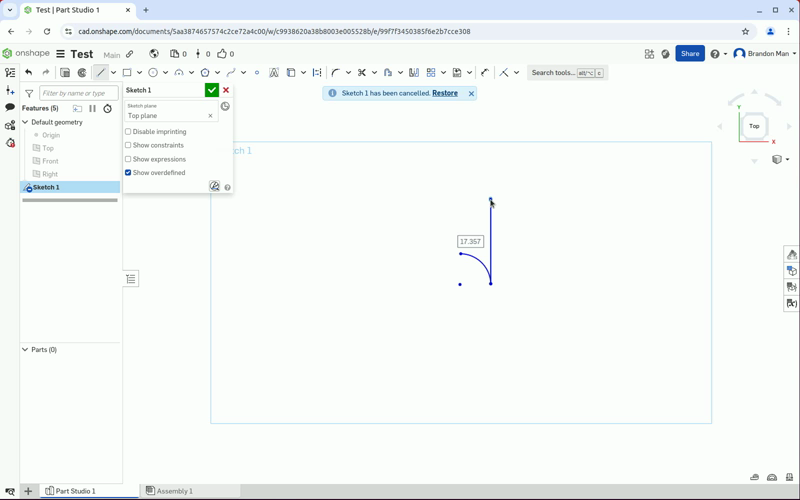
key(a)
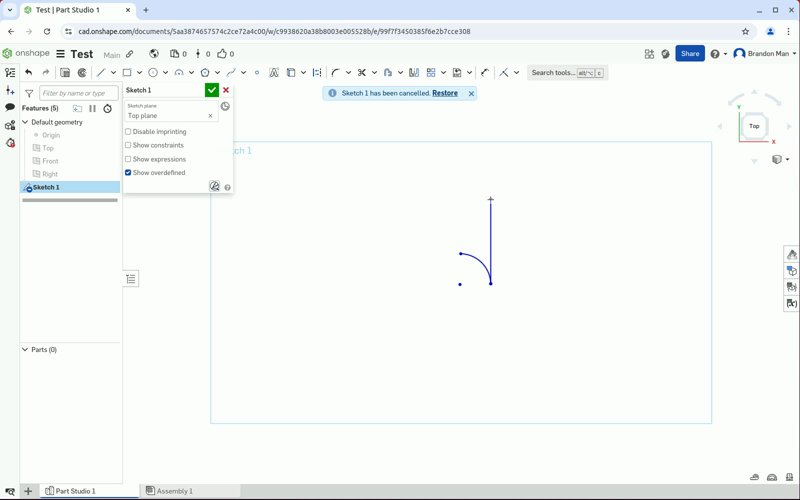
mouse_move(490, 199)
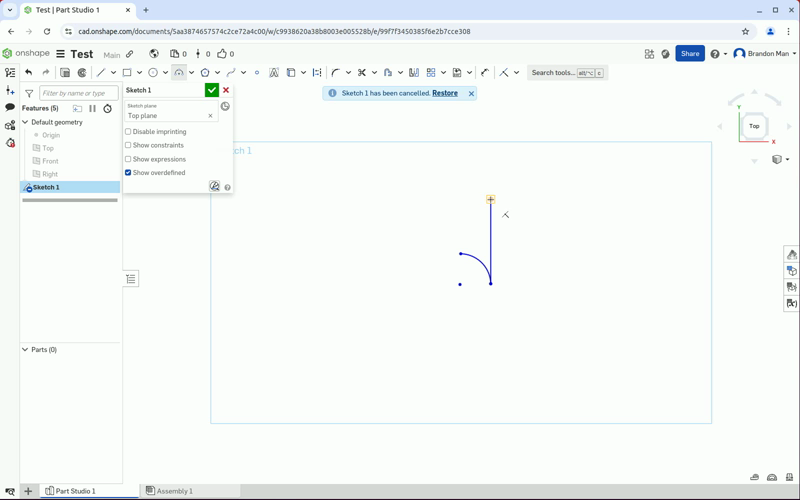
click(490, 199)
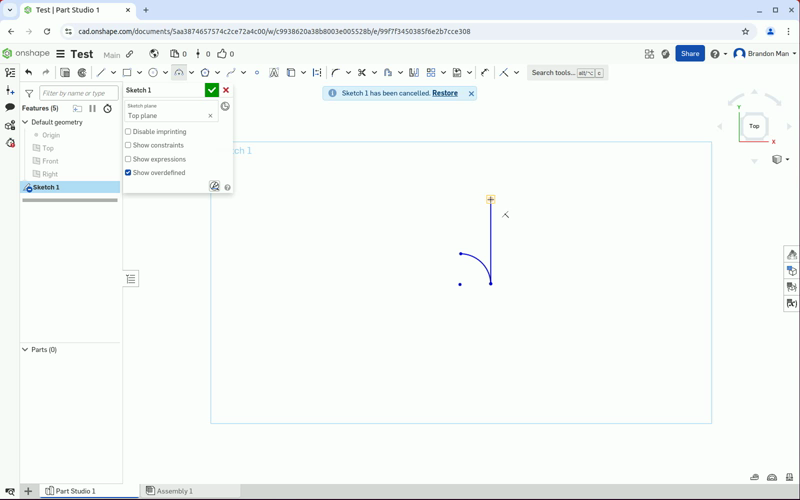
key_down(shift)
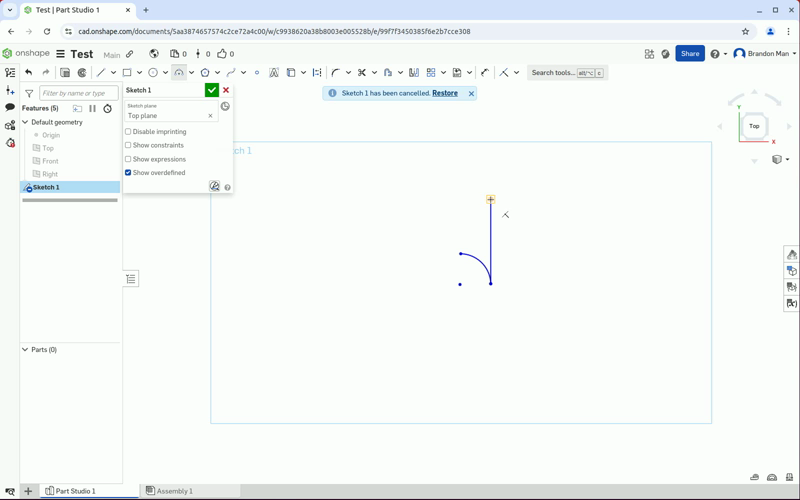
mouse_move(460, 228)
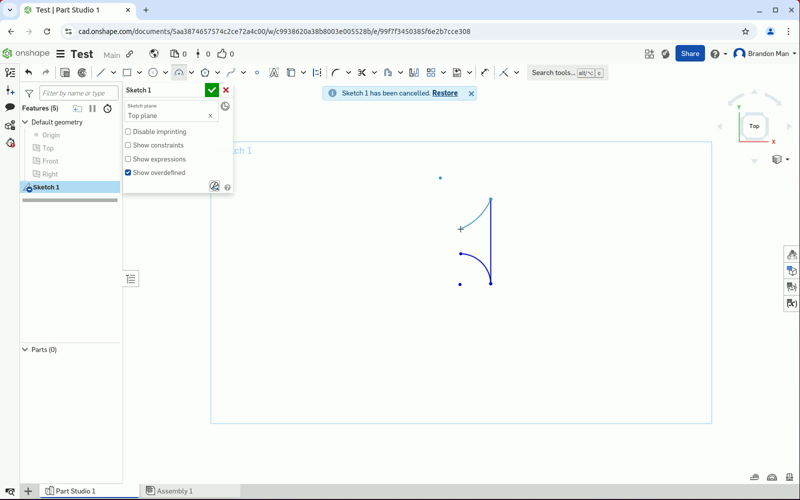
click(460, 228)
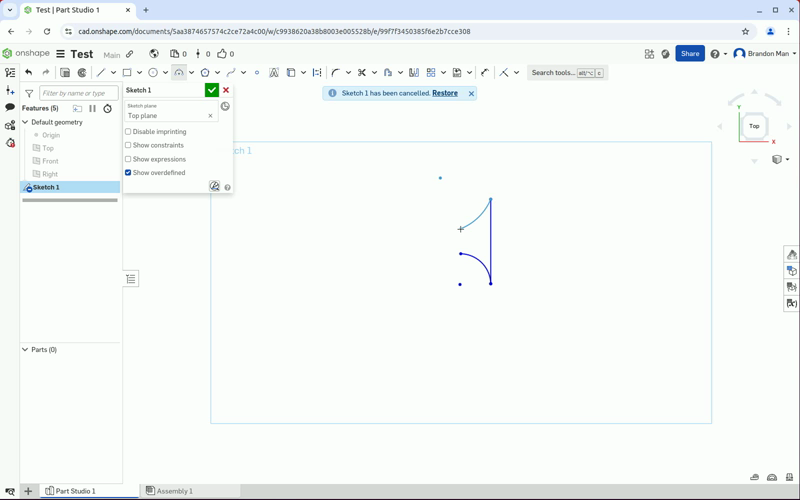
mouse_move(481, 220)
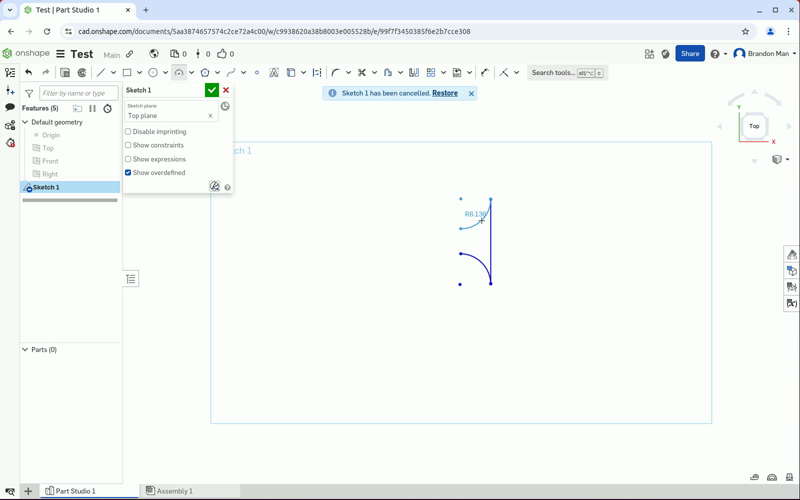
click(481, 220)
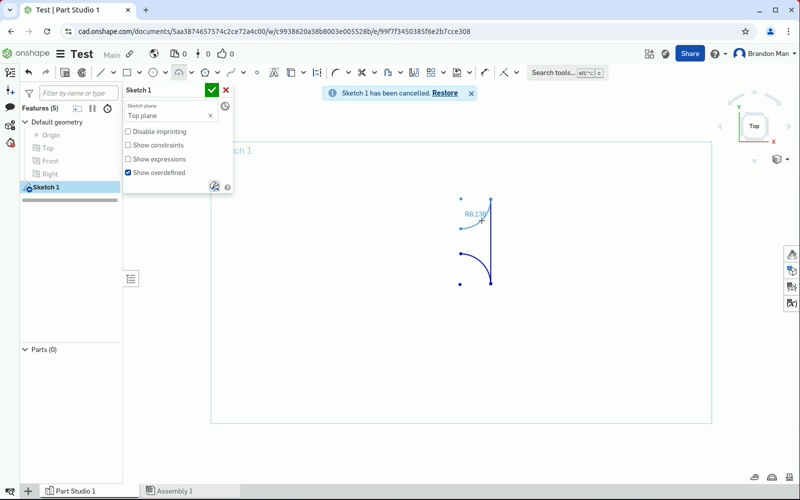
key_up(shift)
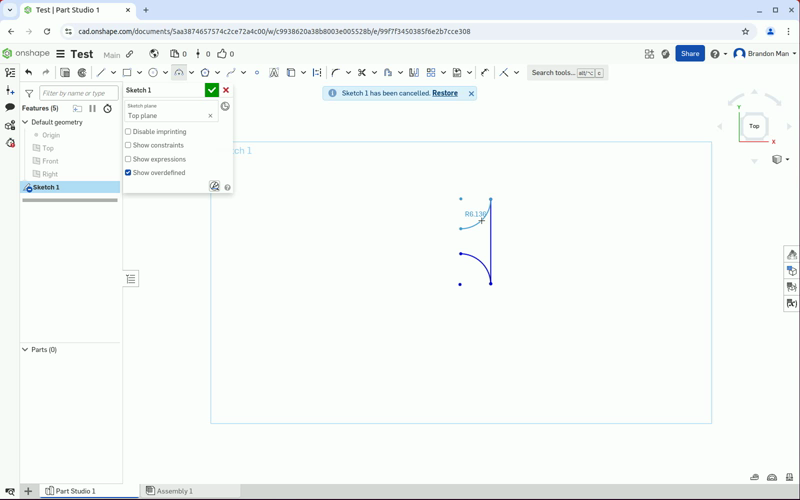
key(esc)
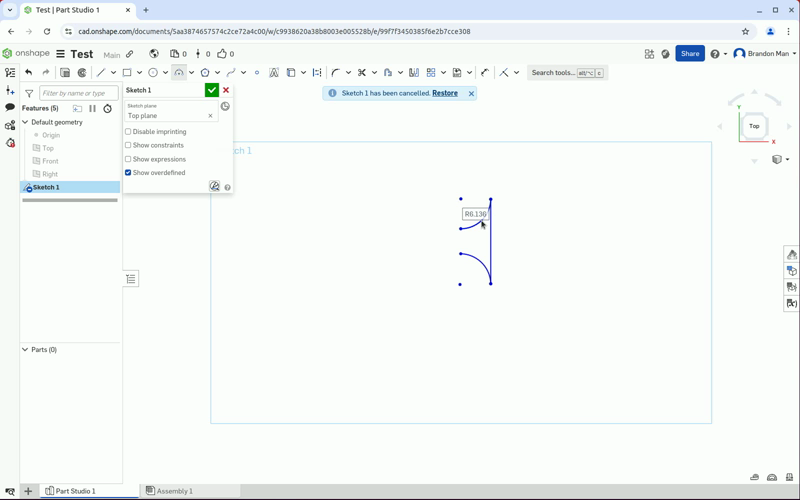
key(l)
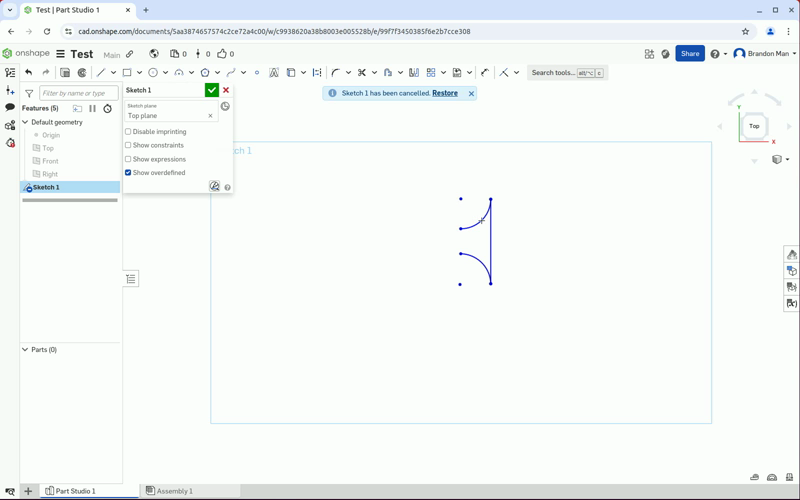
mouse_move(460, 228)
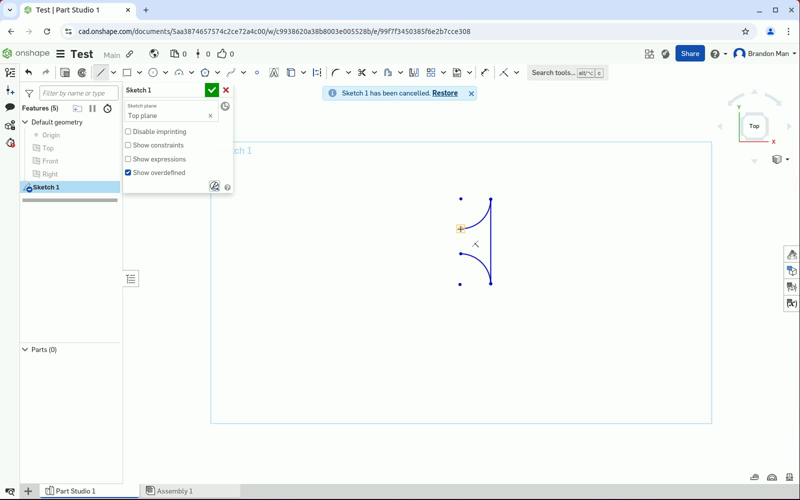
click(460, 228)
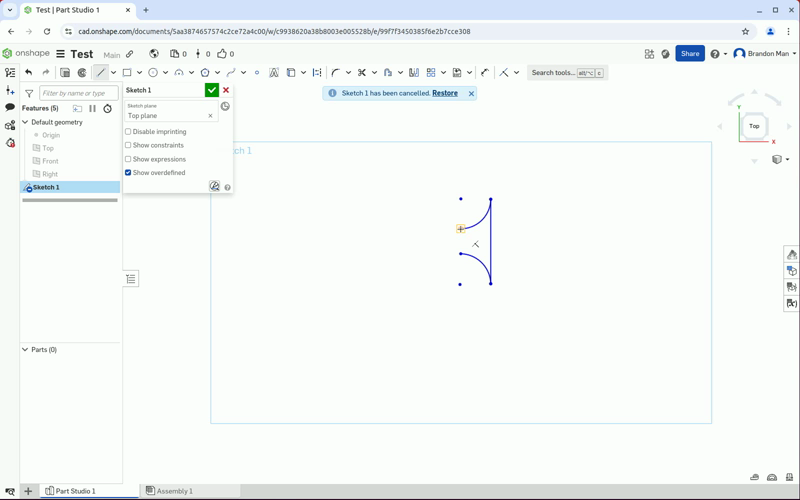
mouse_move(490, 228)
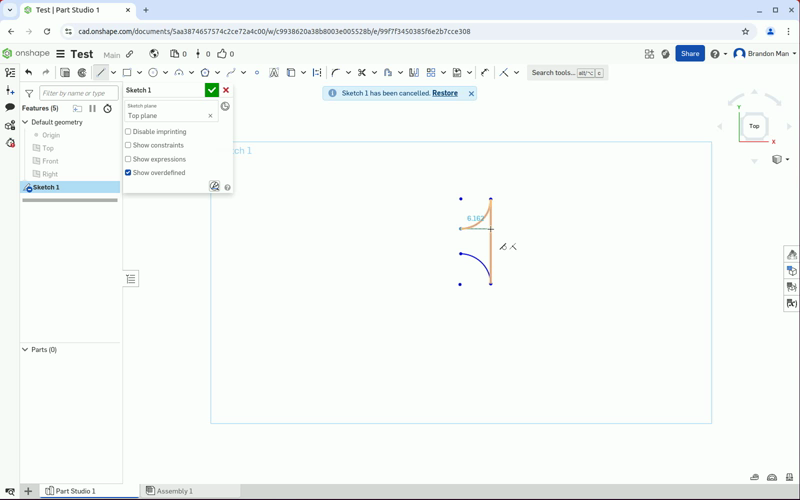
key_down(shift)
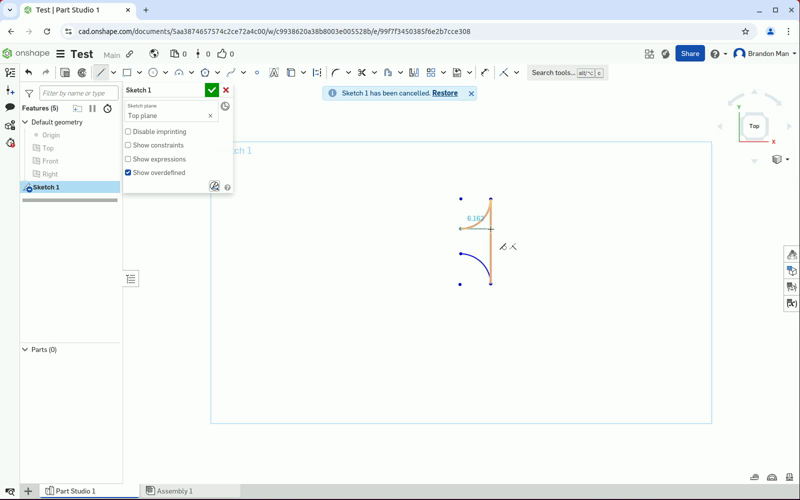
mouse_move(460, 253)
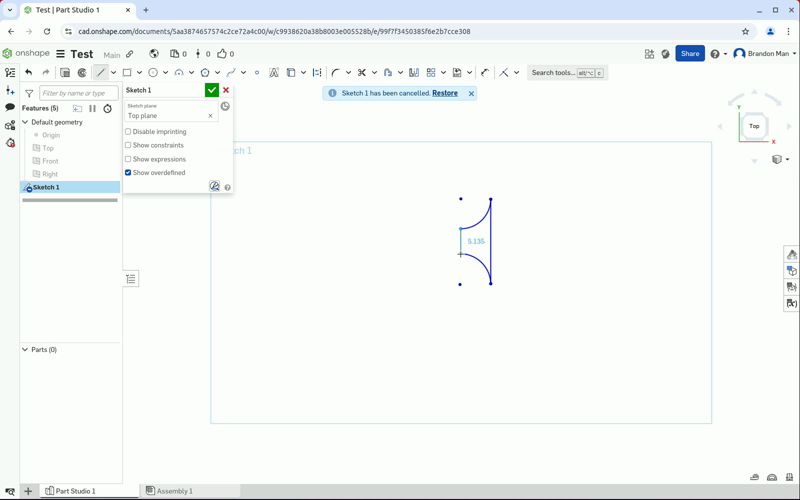
key_up(shift)
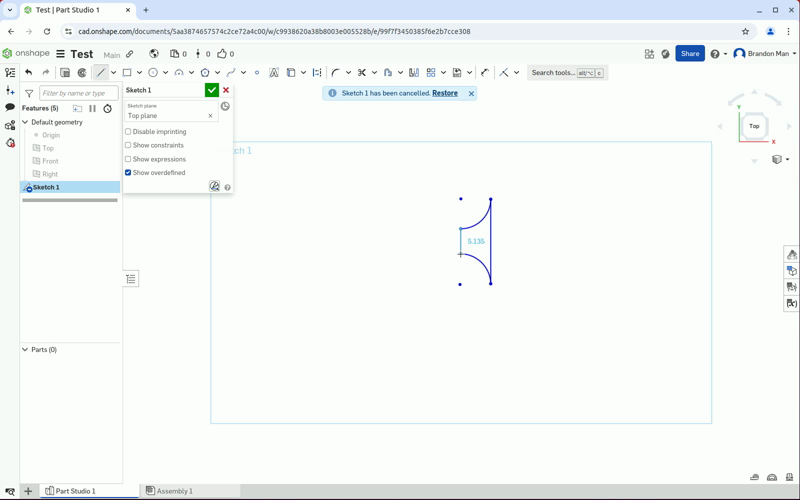
click(460, 253)
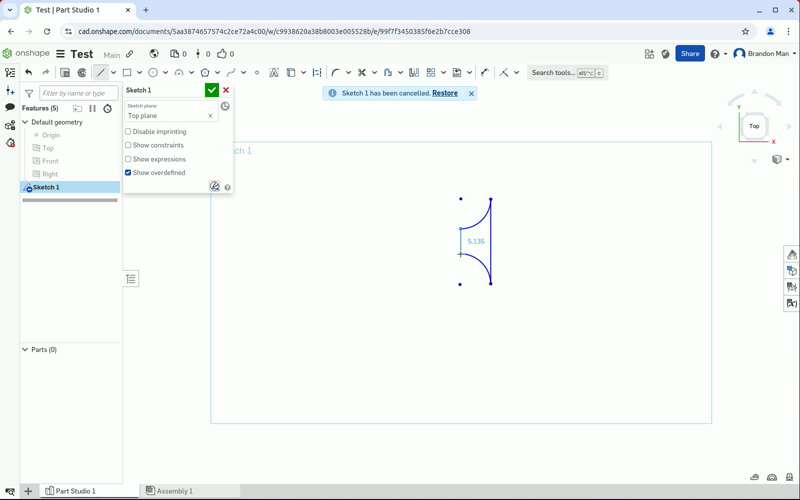
key(esc)
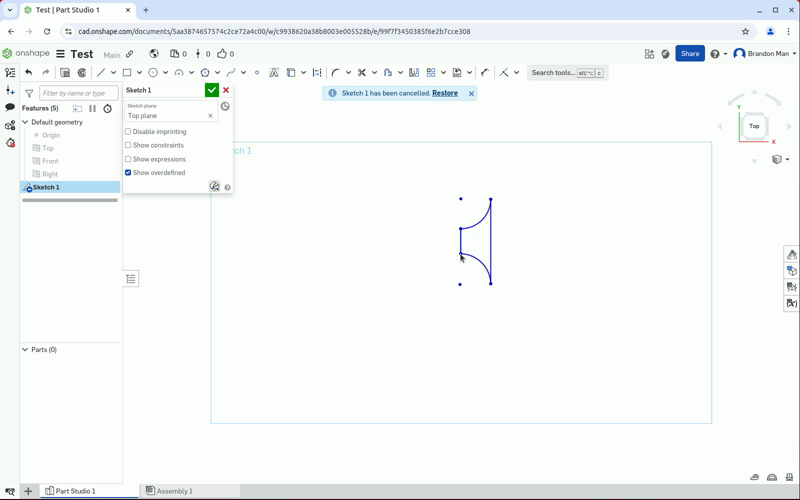
mouse_move(477, 254)
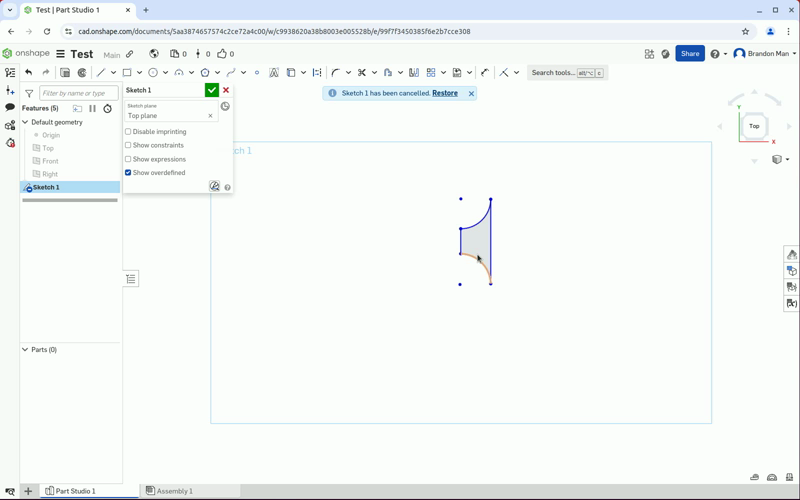
scroll(6)
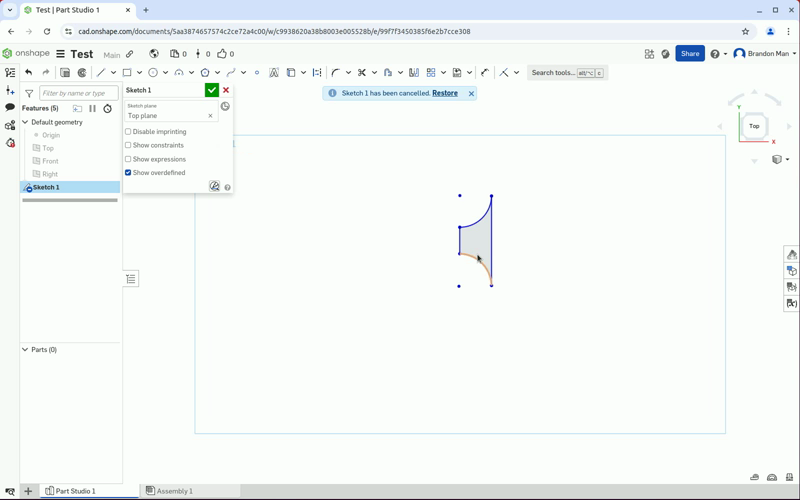
scroll(6)
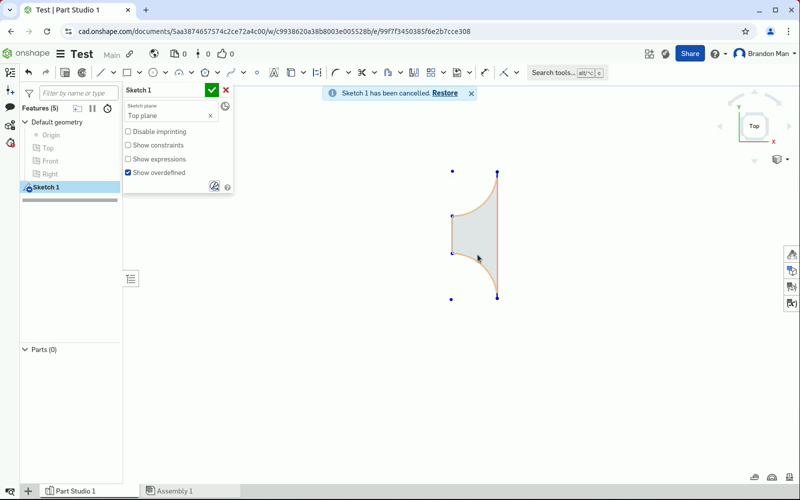
scroll(6)
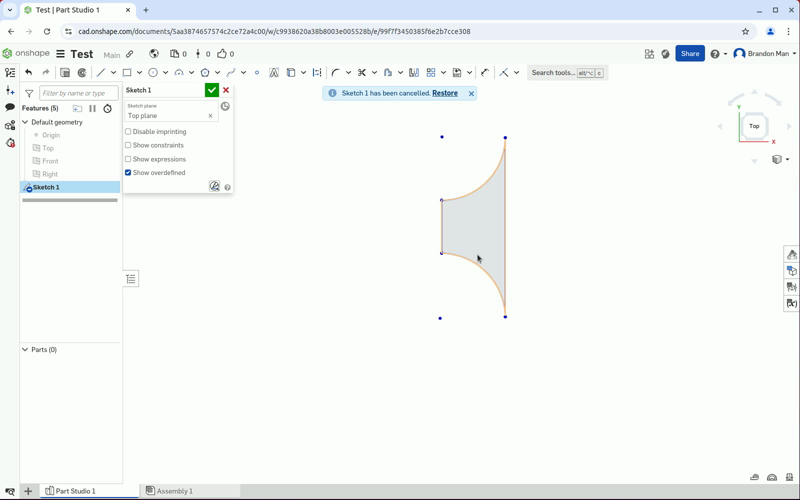
scroll(6)
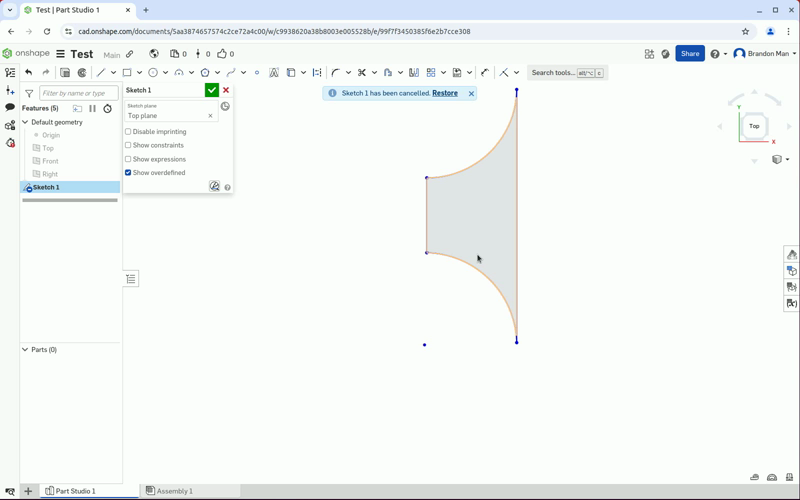
scroll(6)
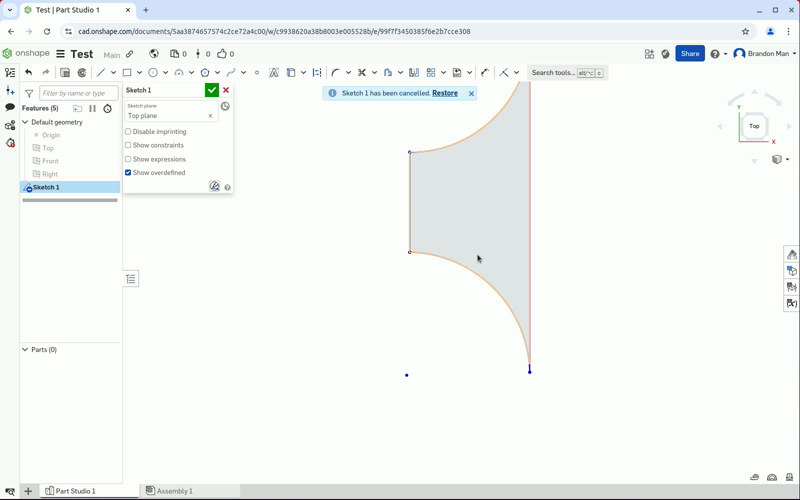
scroll(6)
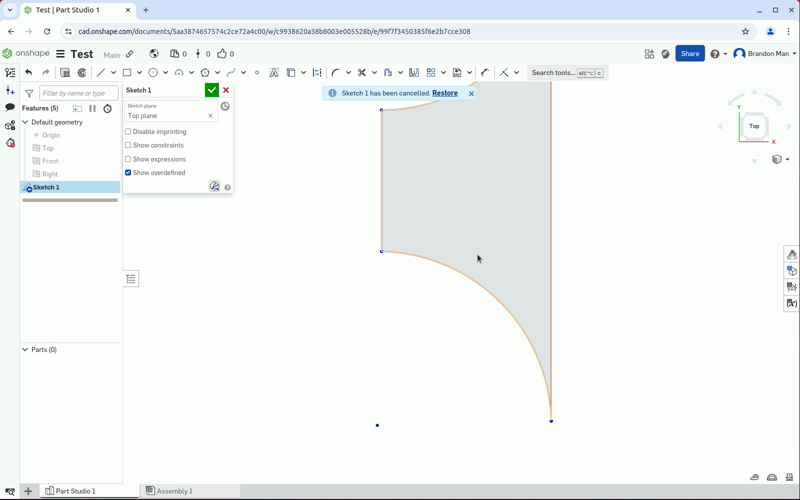
scroll(6)
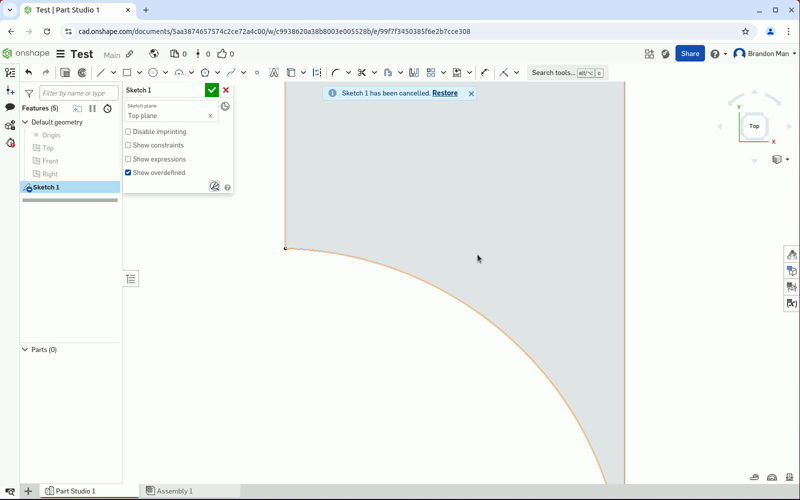
click(477, 254)
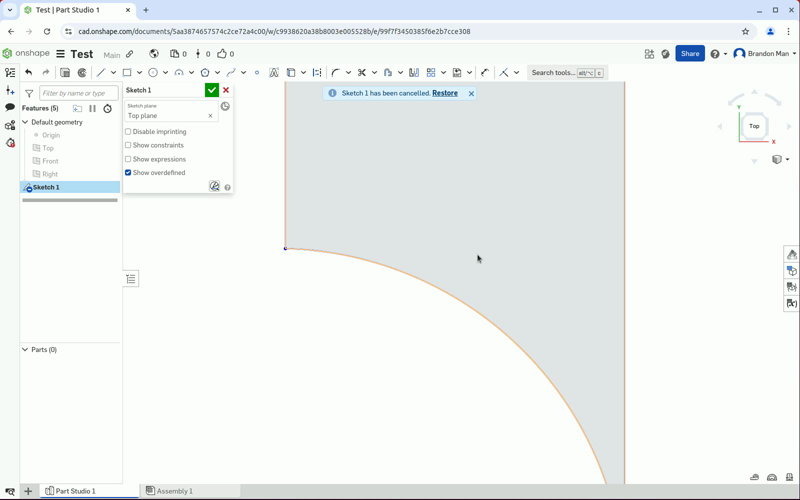
scroll(-6)
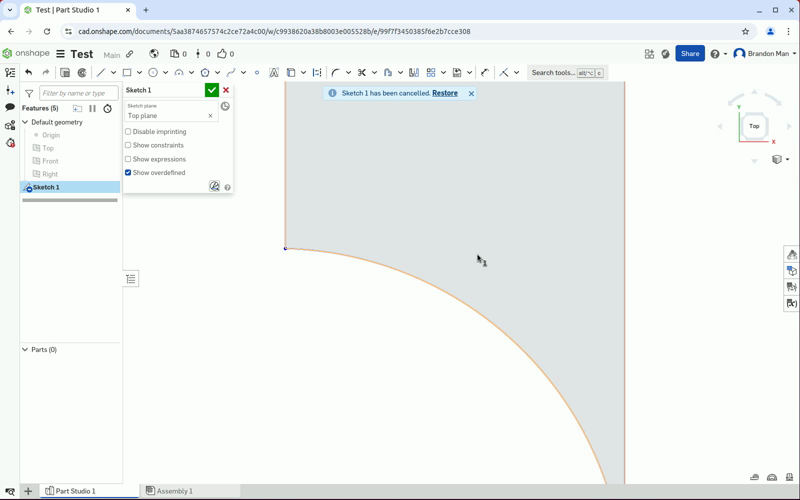
scroll(-6)
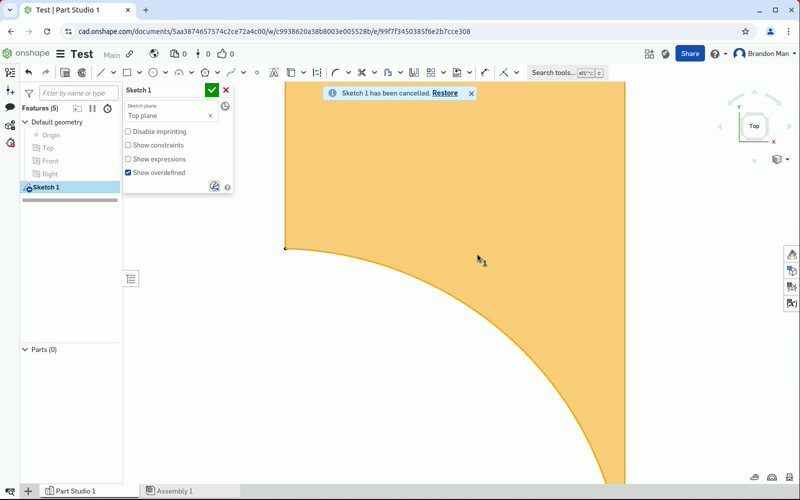
scroll(-6)
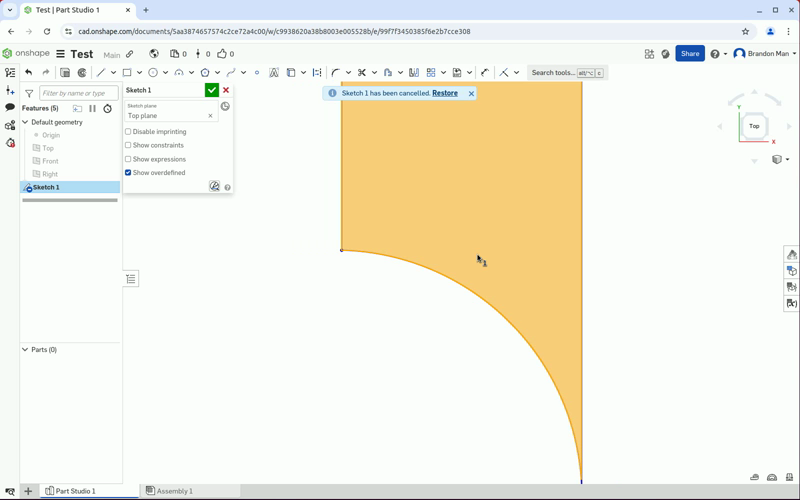
scroll(-6)
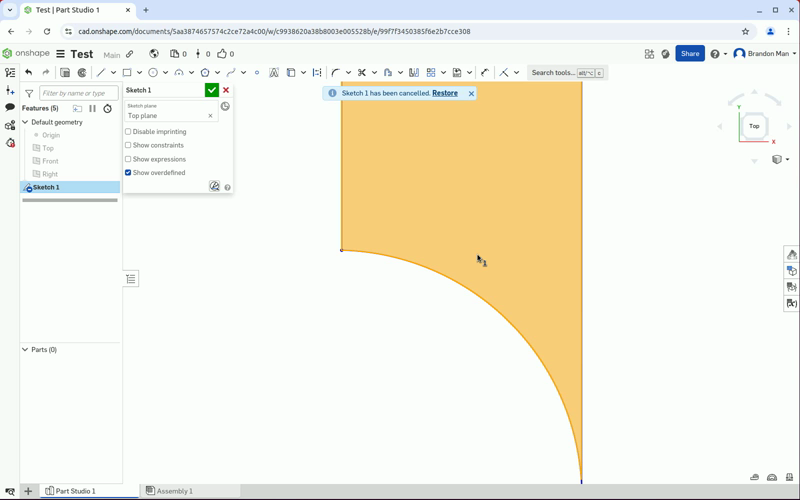
scroll(-6)
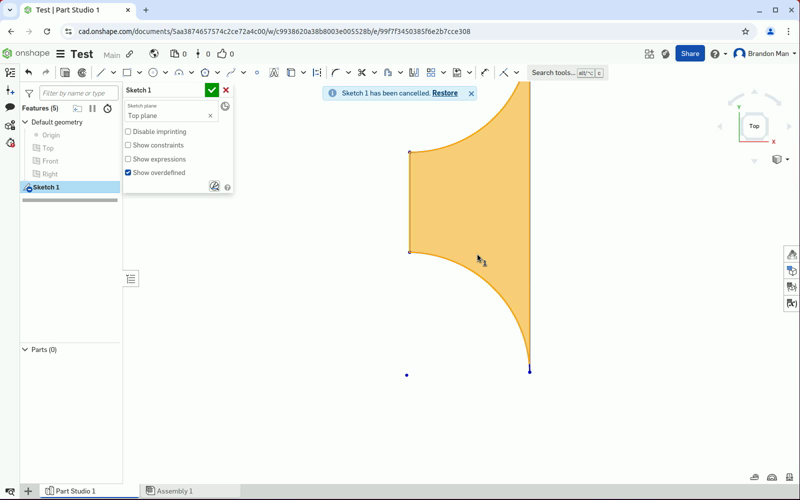
scroll(-6)
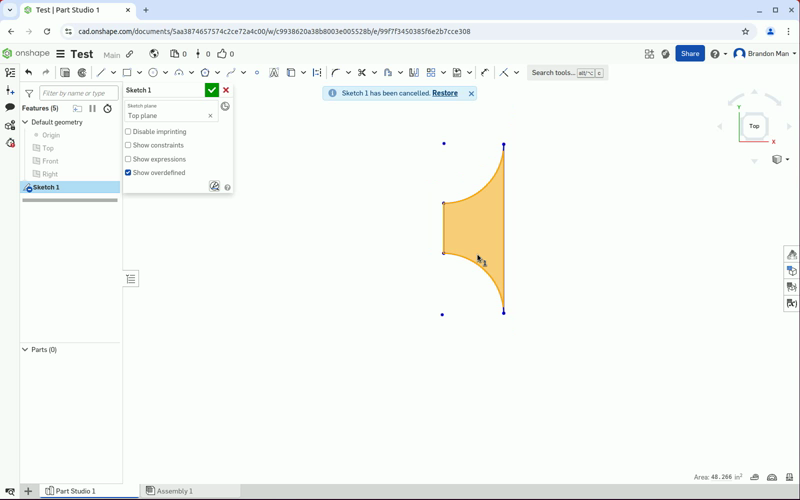
scroll(-6)
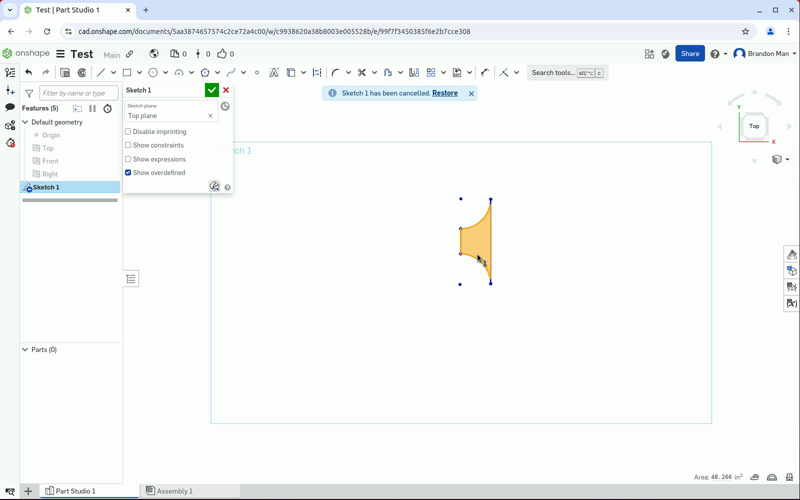
mouse_move(73, 352)
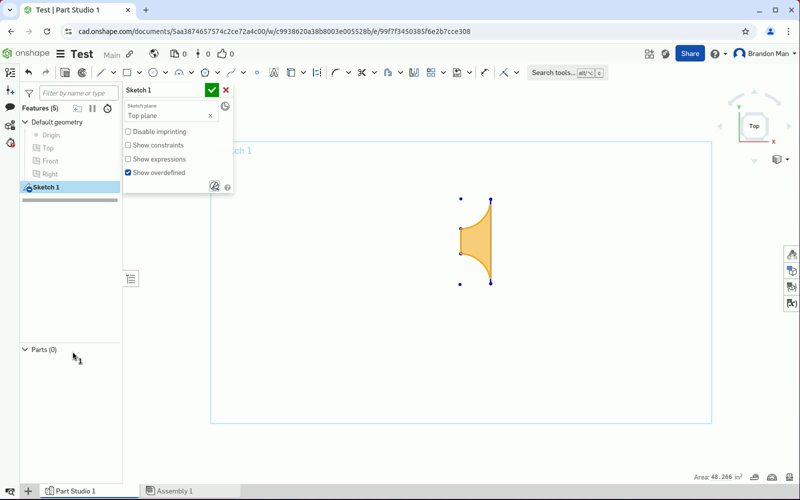
key(shift+y)
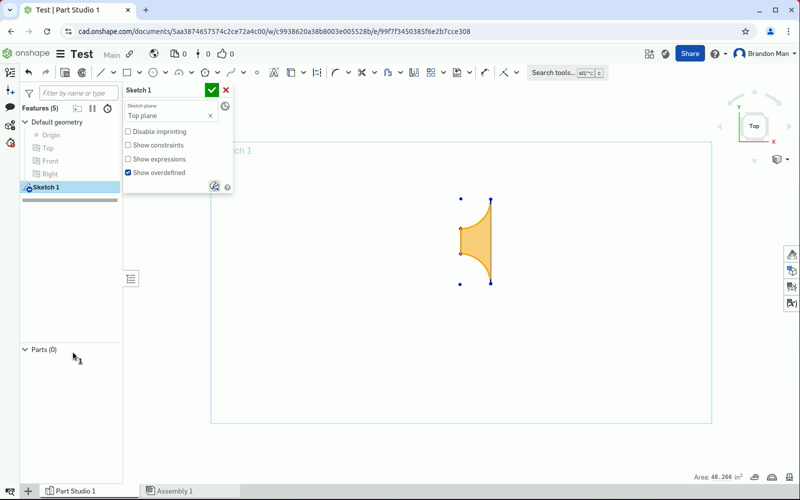
key(shift+e)
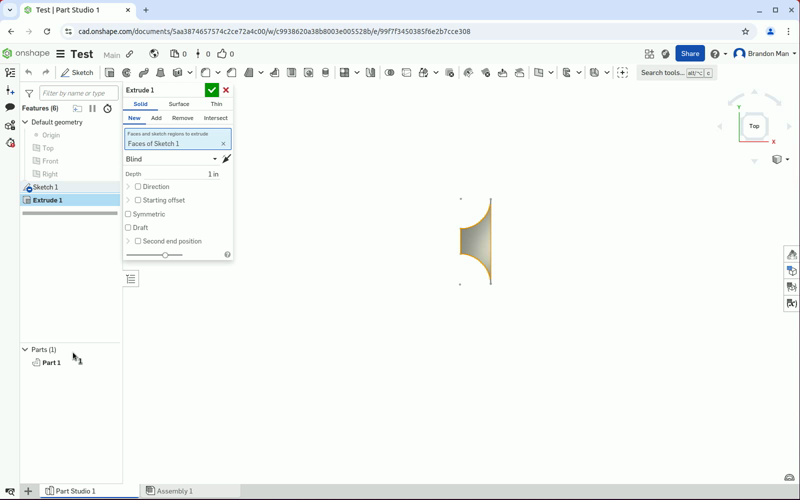
mouse_move(143, 106)
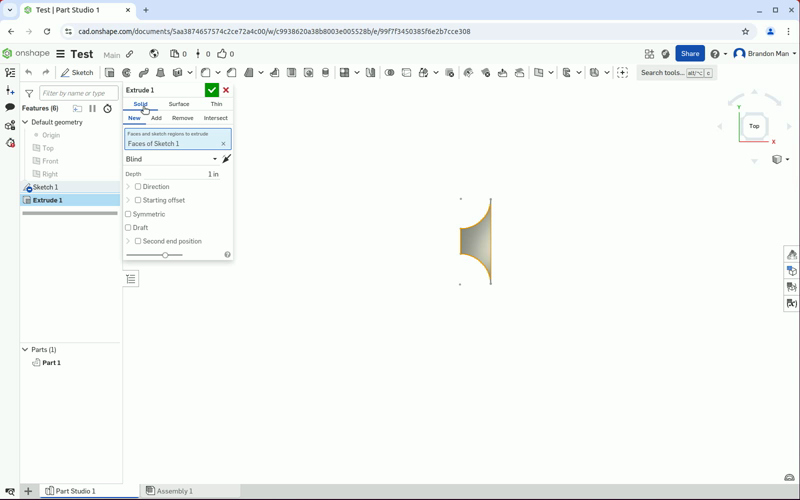
click(143, 106)
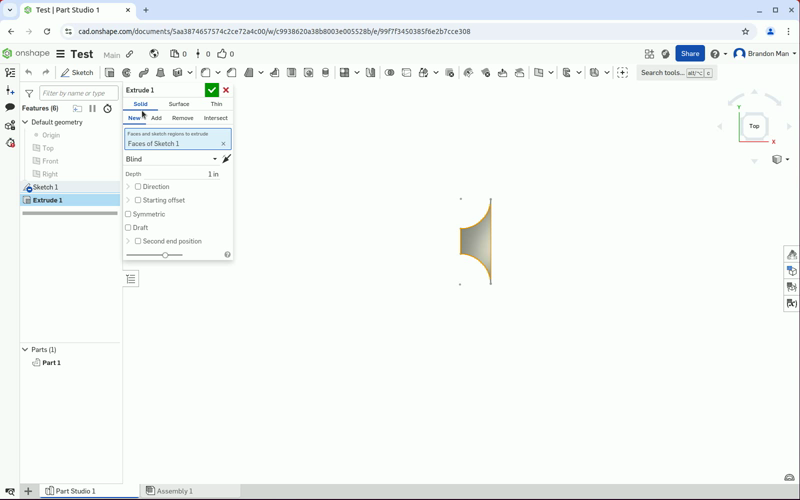
mouse_move(137, 120)
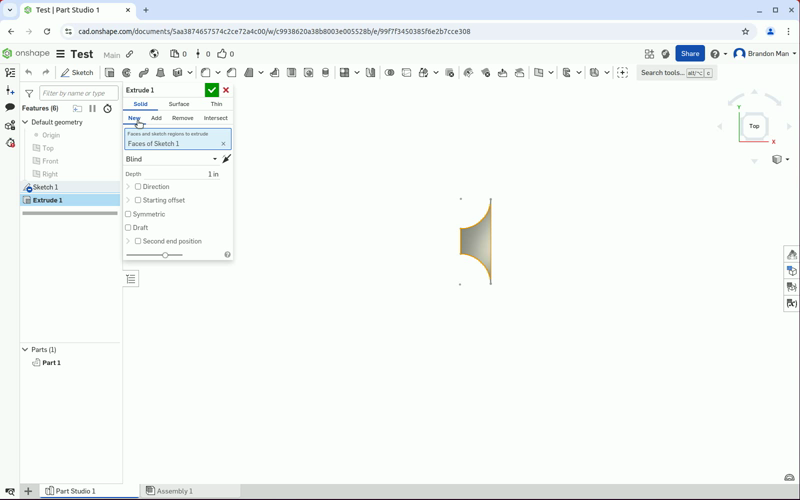
click(137, 120)
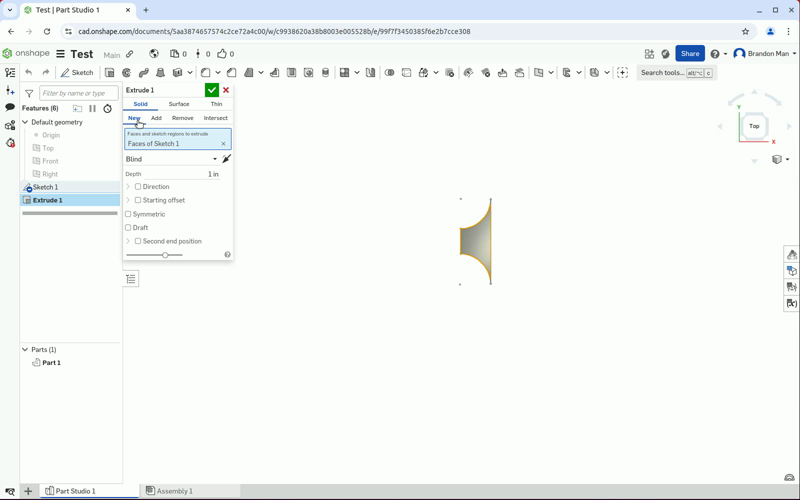
key(tab, 4)
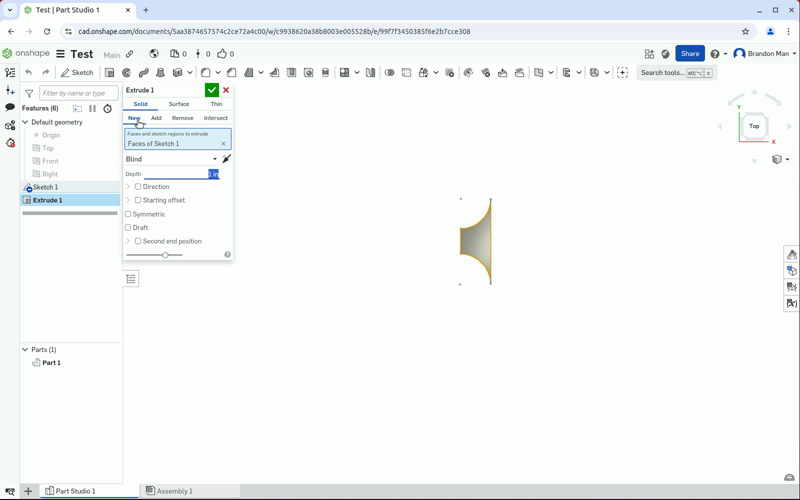
text(4.092)
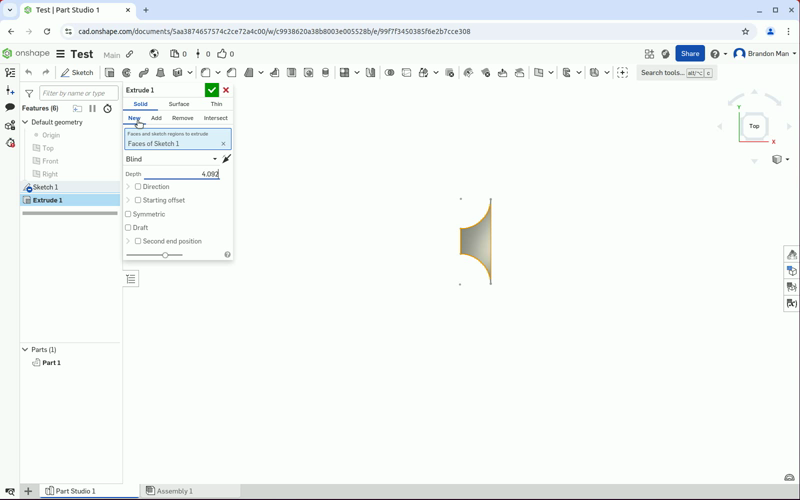
key(enter)
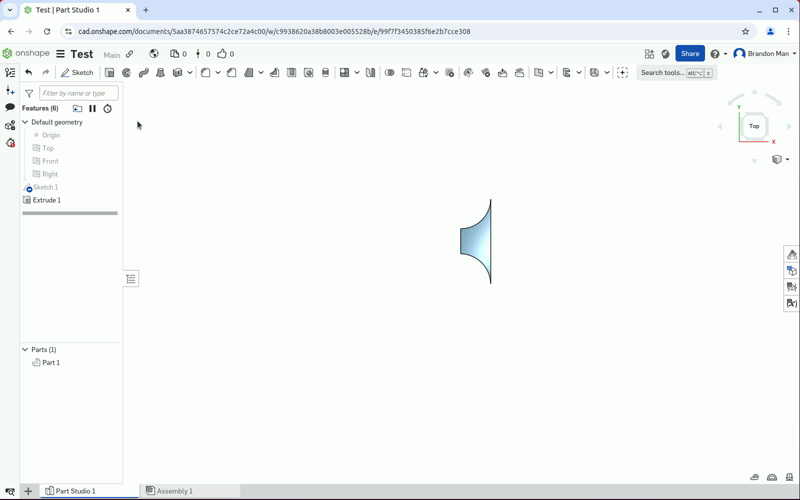
key(shift+h)
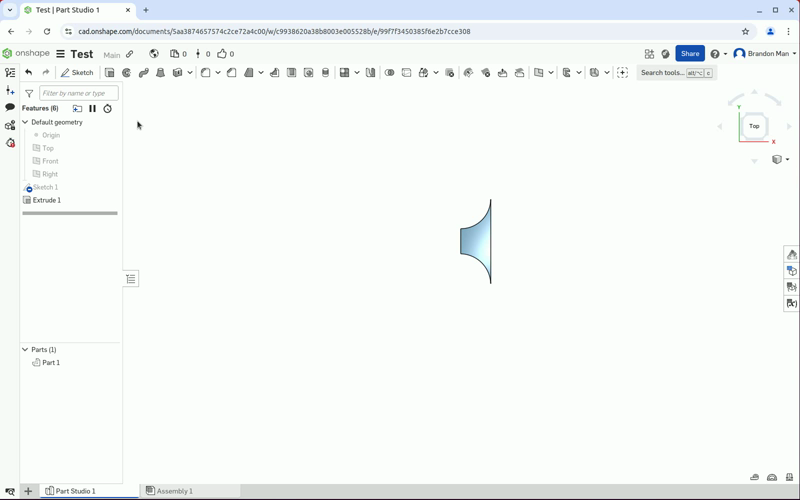
key(shift+h)
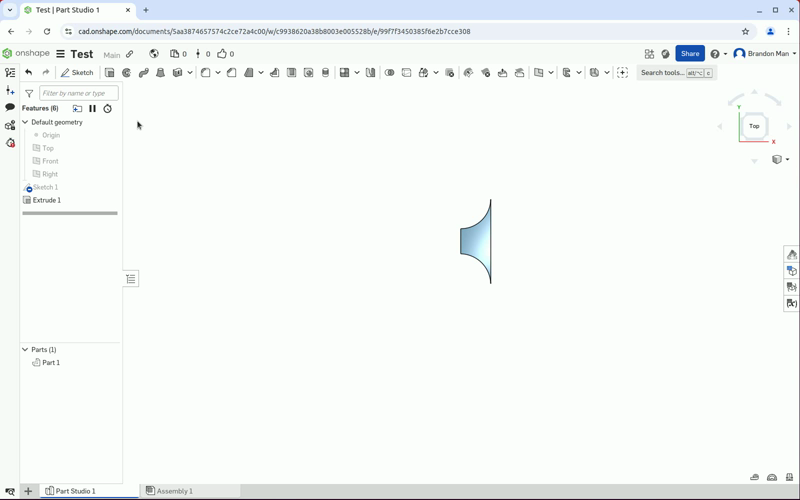
mouse_move(73, 189)
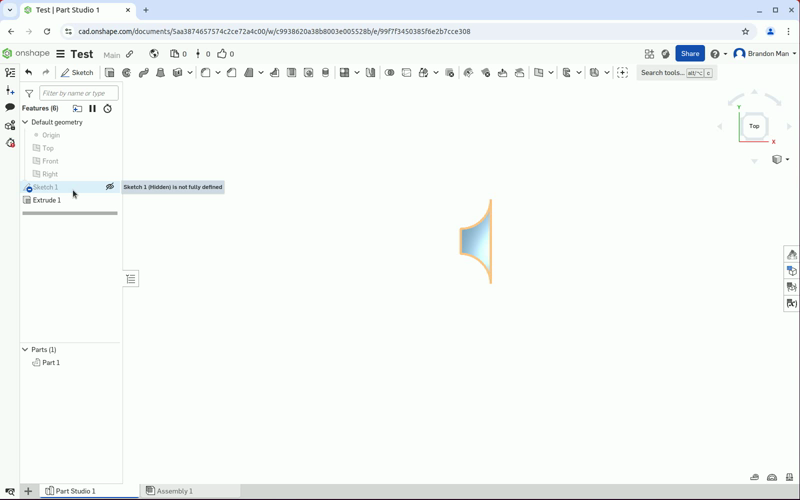
click(73, 189)
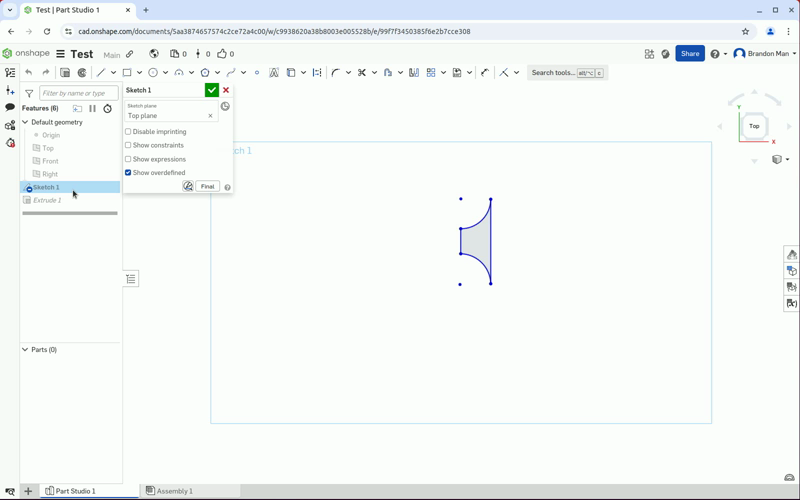
mouse_move(229, 92)
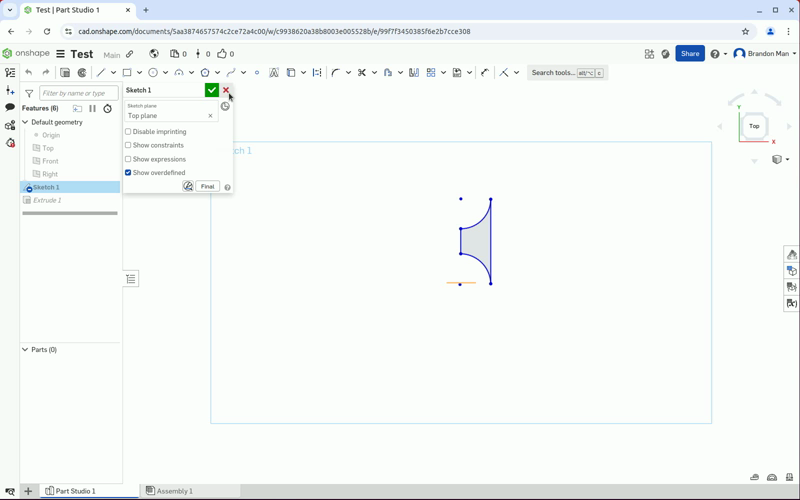
click(229, 92)
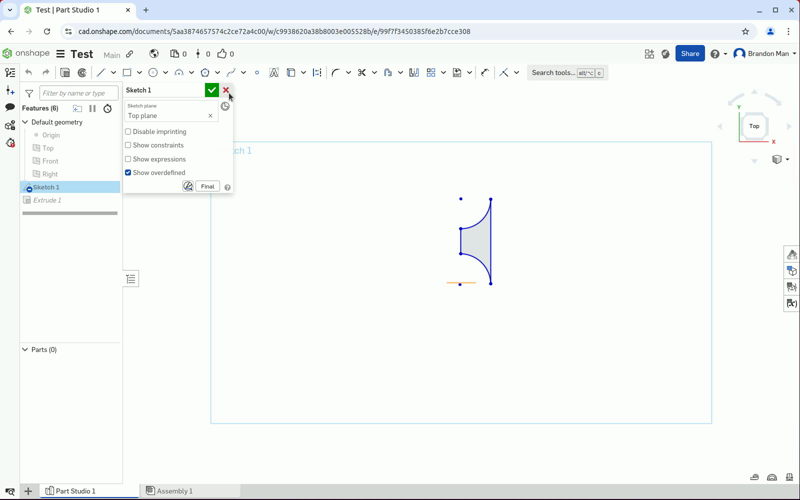
key(shift+s)
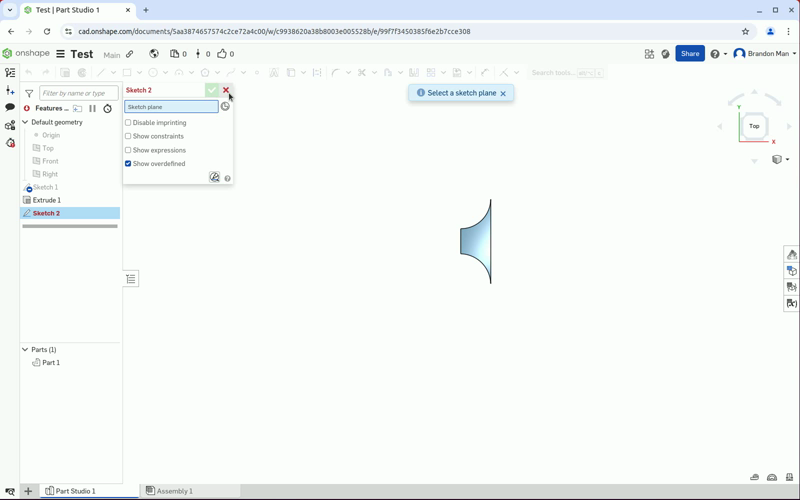
mouse_move(73, 150)
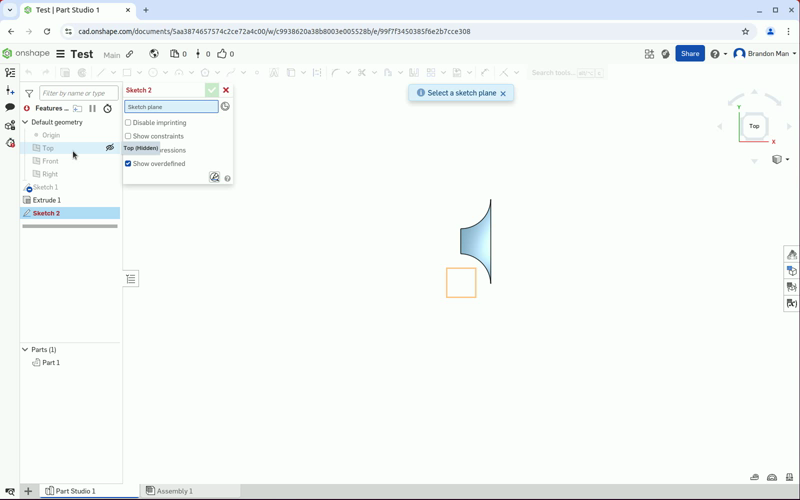
click(73, 150)
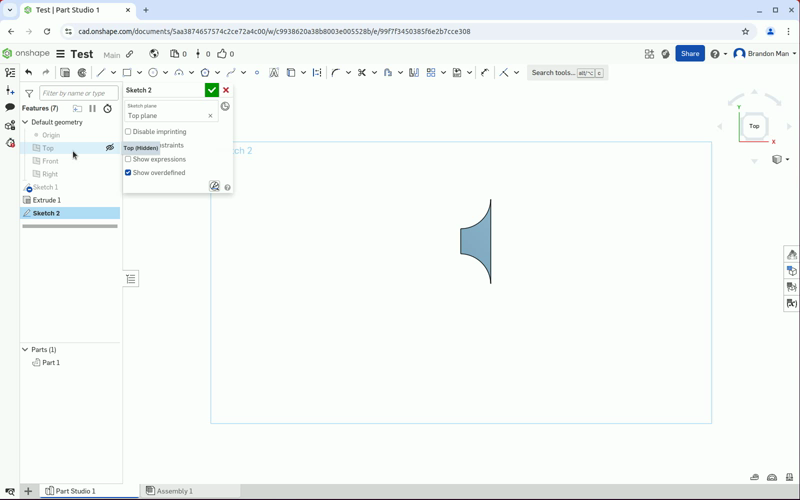
mouse_move(73, 352)
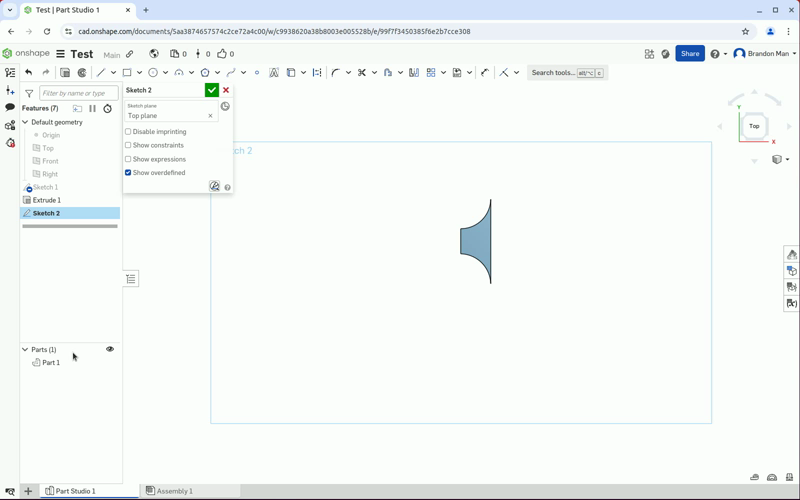
key(y)
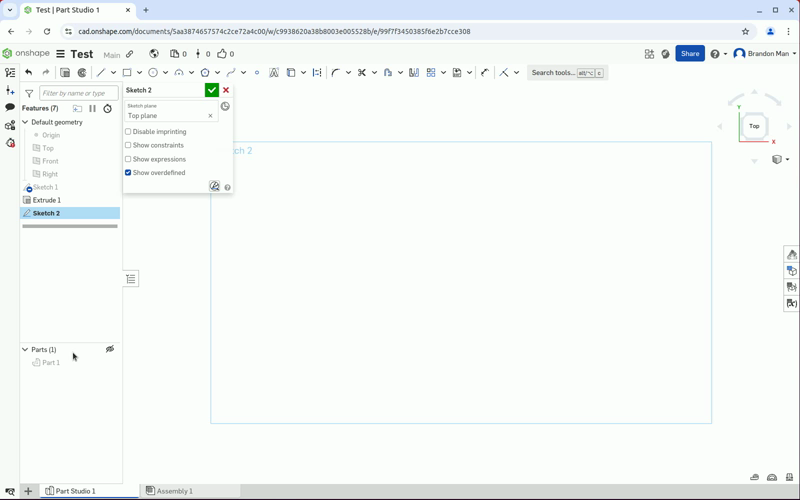
key(a)
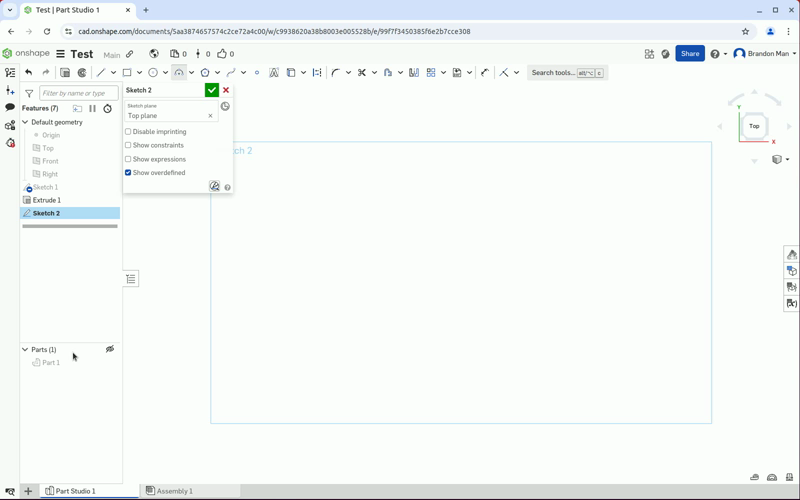
key_down(shift)
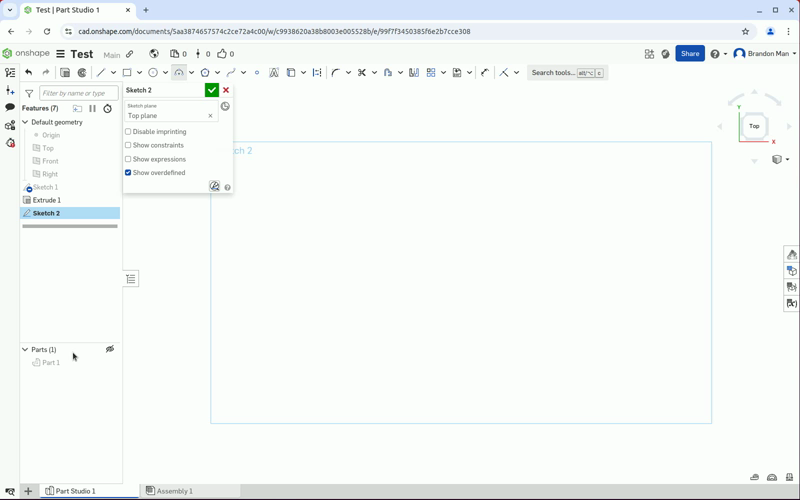
mouse_move(431, 282)
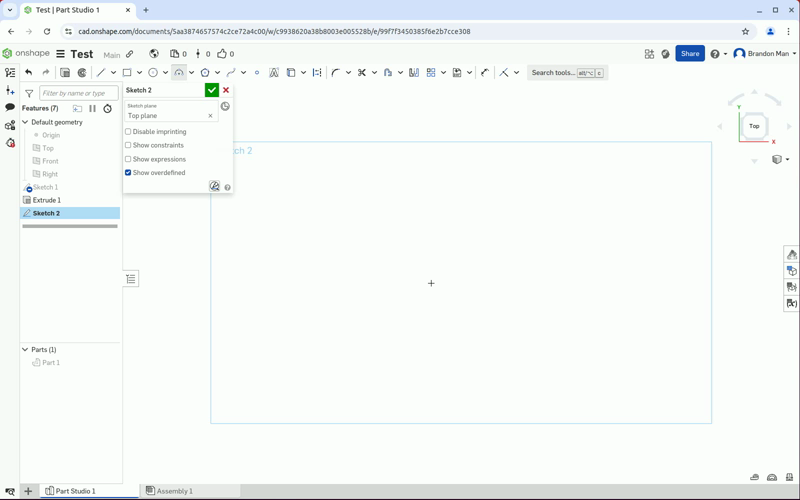
click(431, 282)
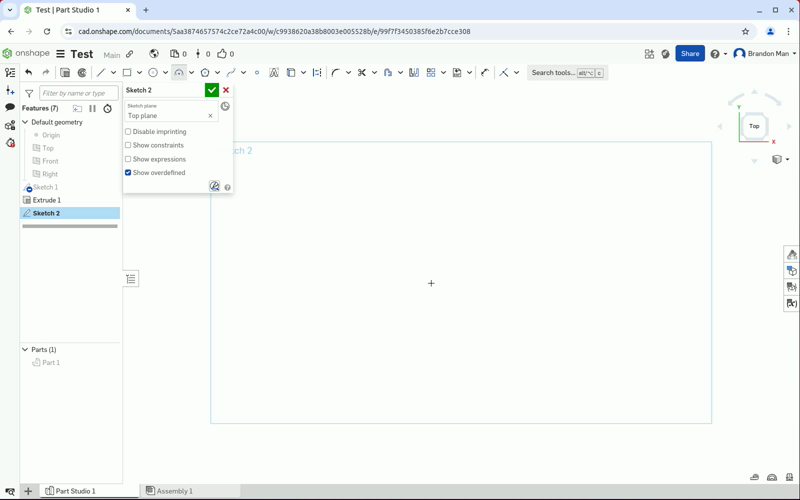
key_up(shift)
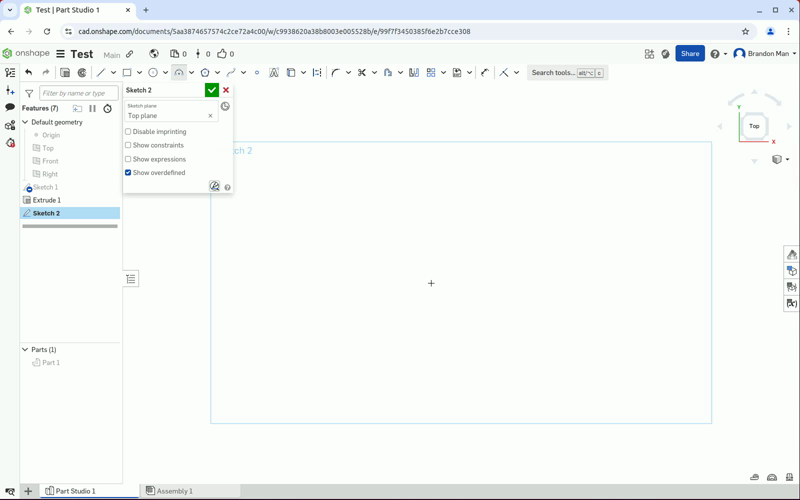
key_down(shift)
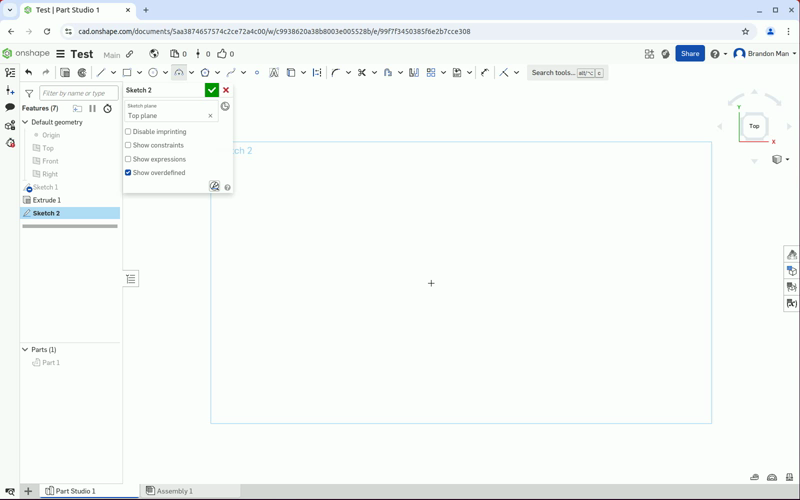
mouse_move(461, 252)
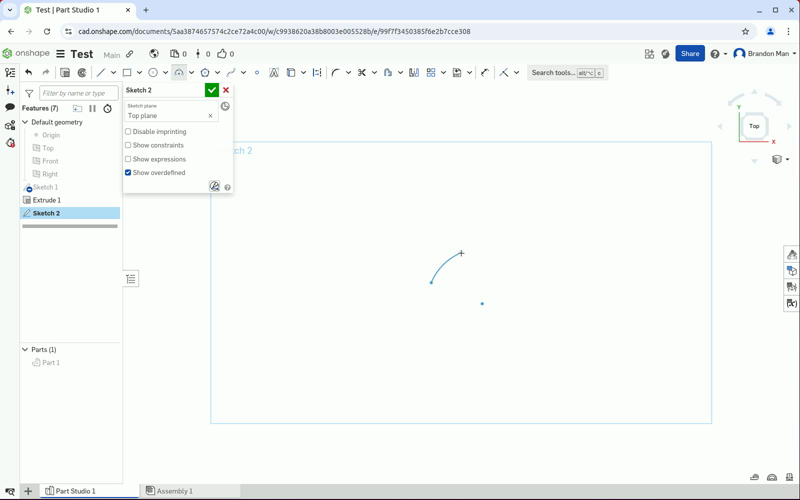
click(461, 252)
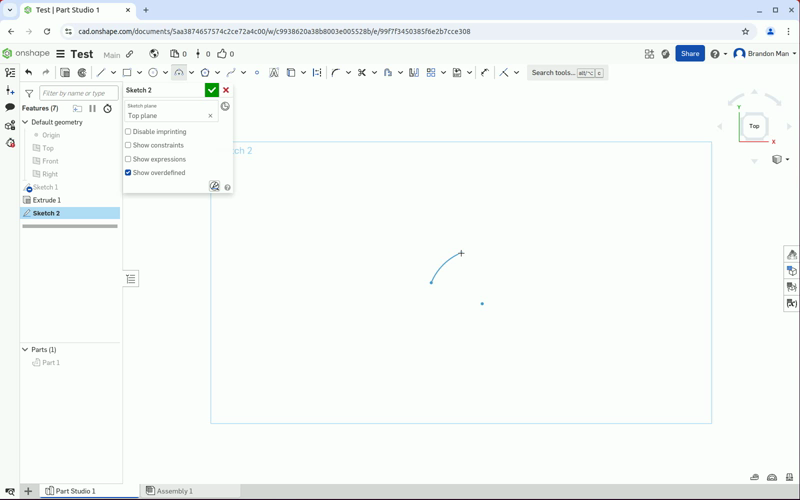
mouse_move(440, 261)
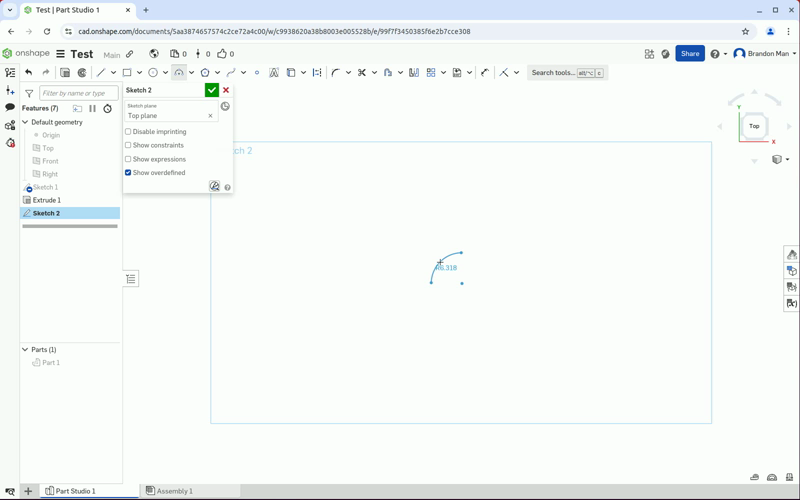
click(440, 261)
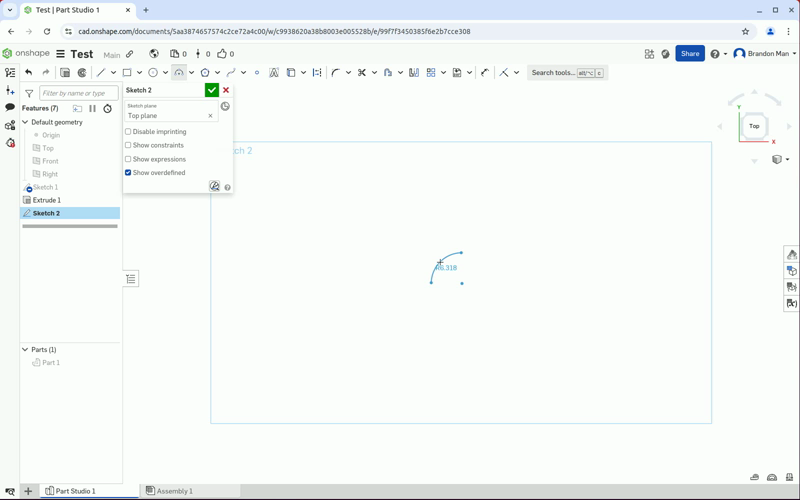
key_up(shift)
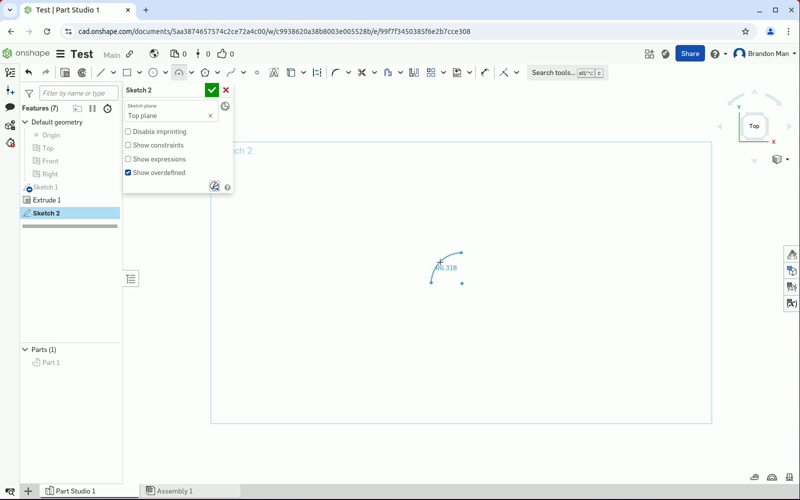
key(esc)
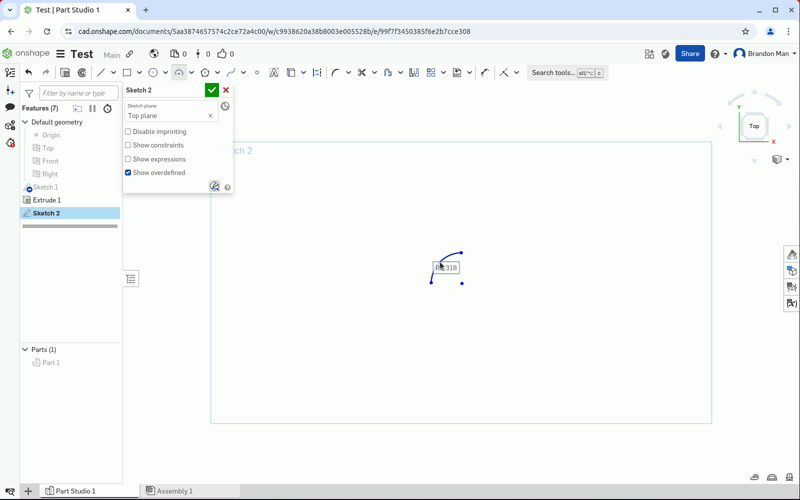
key(l)
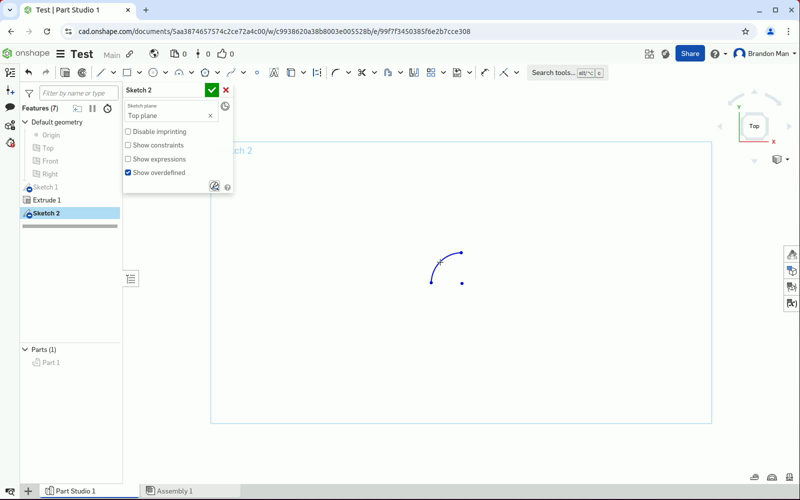
mouse_move(461, 252)
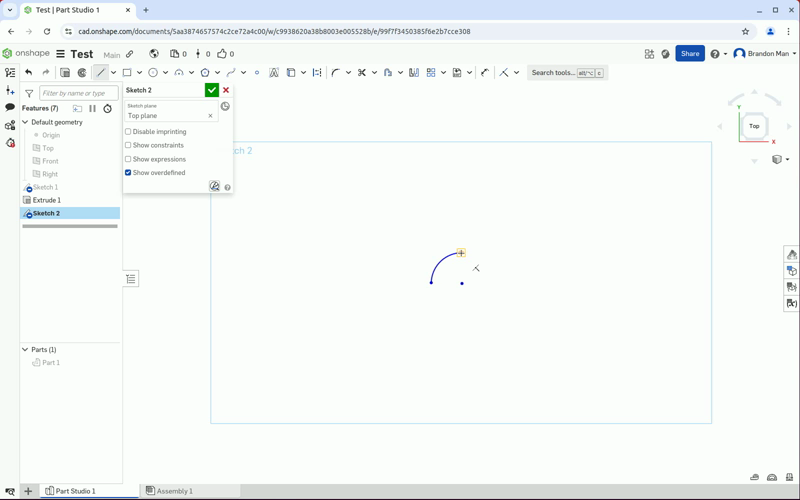
click(461, 252)
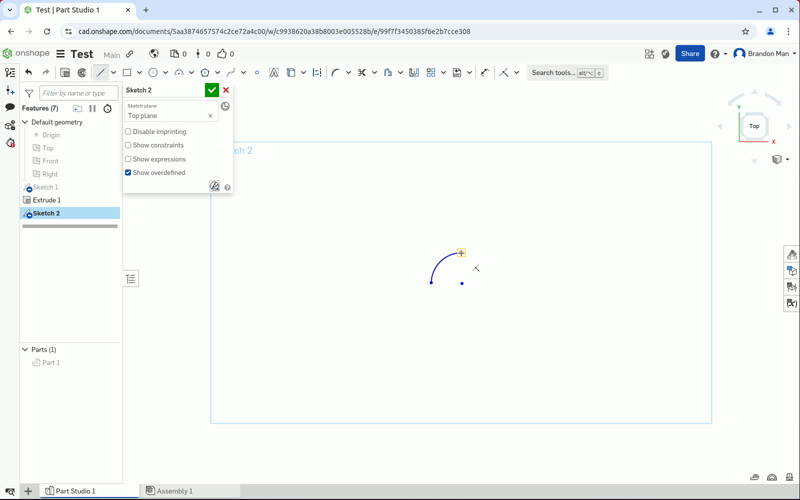
key_down(shift)
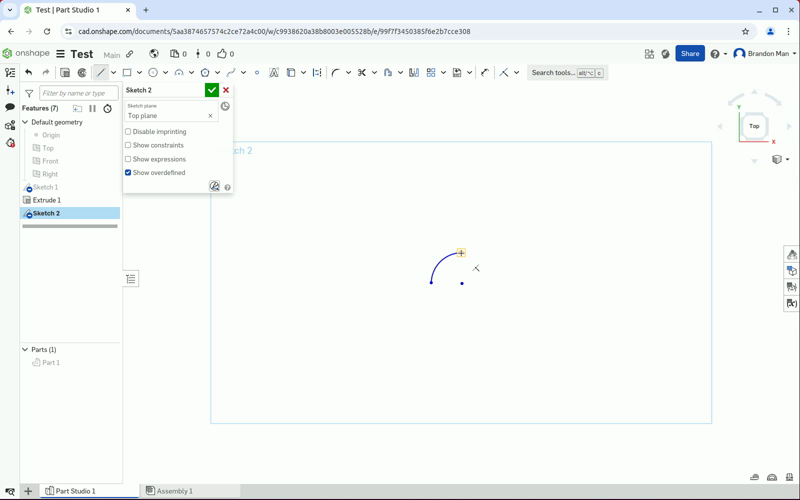
mouse_move(491, 252)
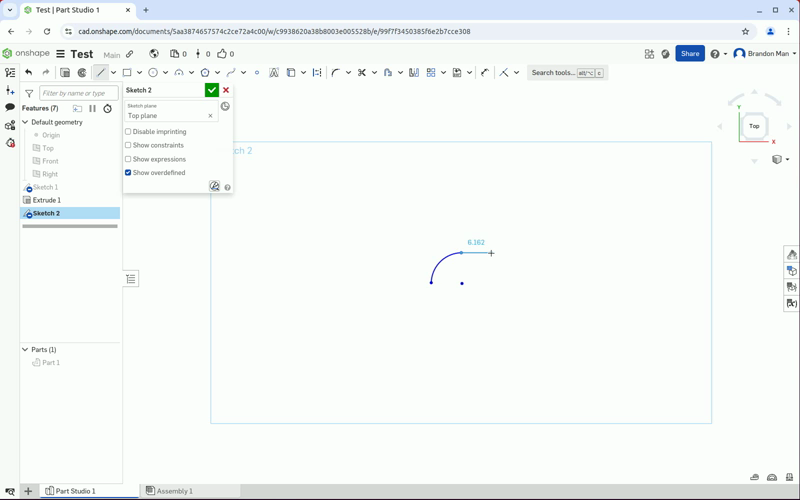
mouse_move(461, 229)
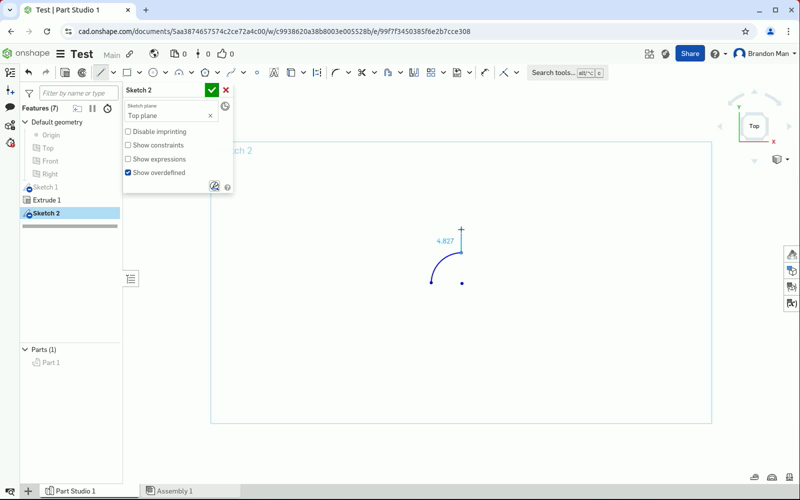
click(461, 229)
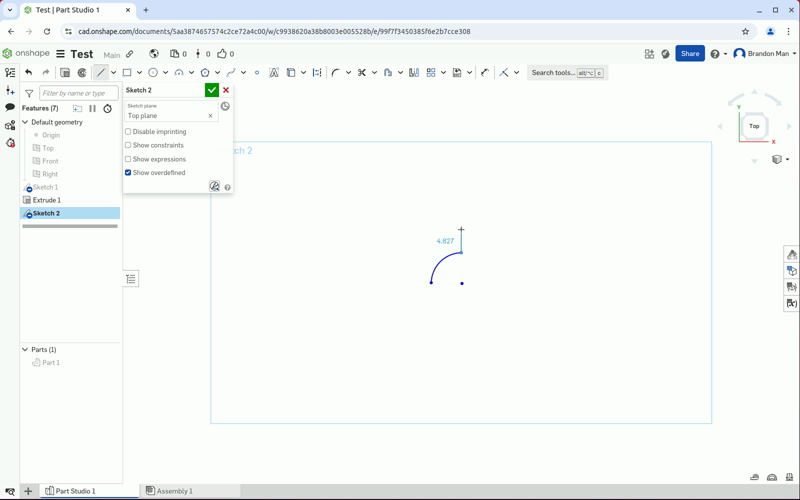
key_up(shift)
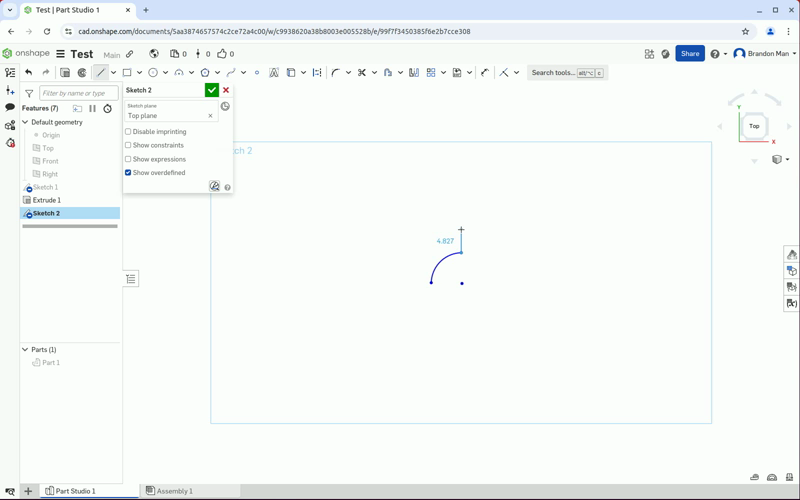
key(esc)
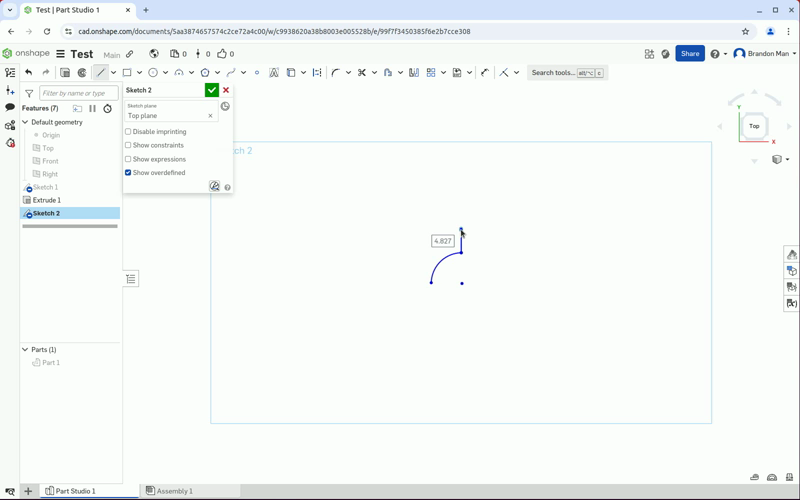
key(a)
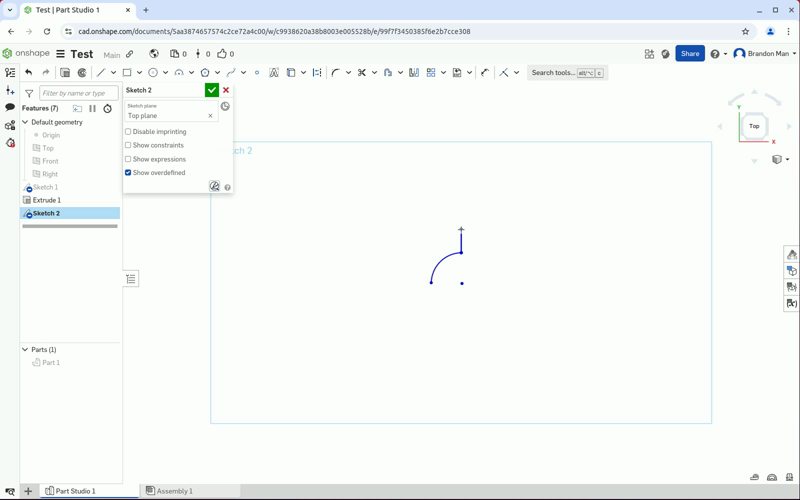
mouse_move(461, 229)
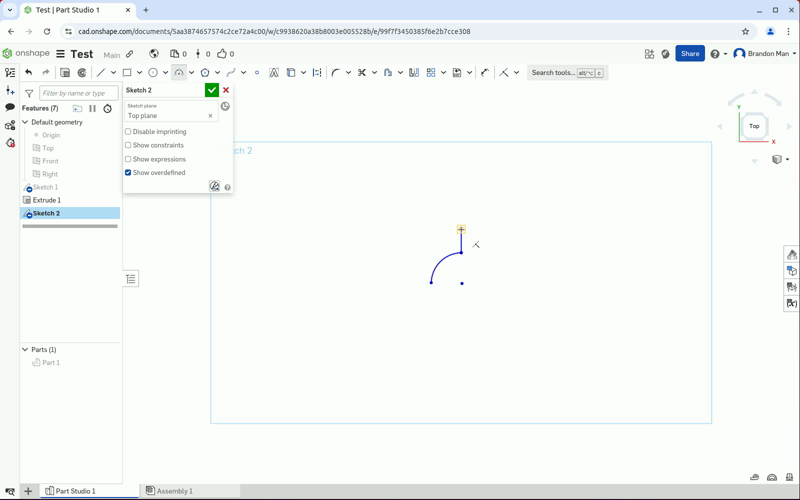
click(461, 229)
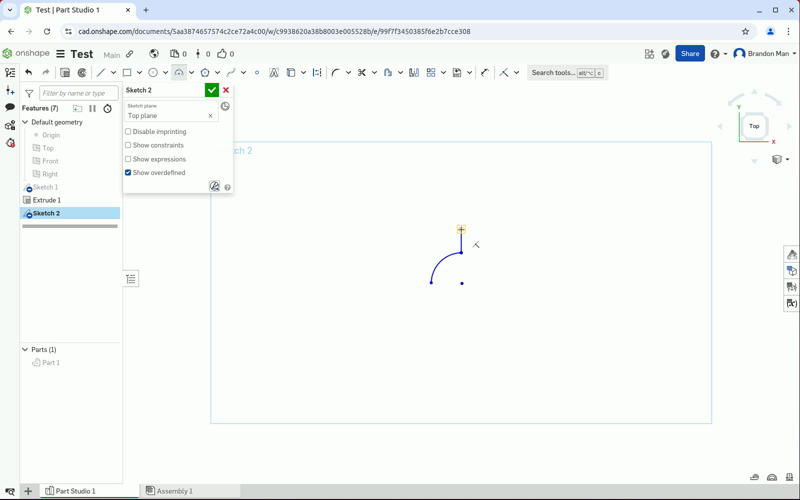
key_down(shift)
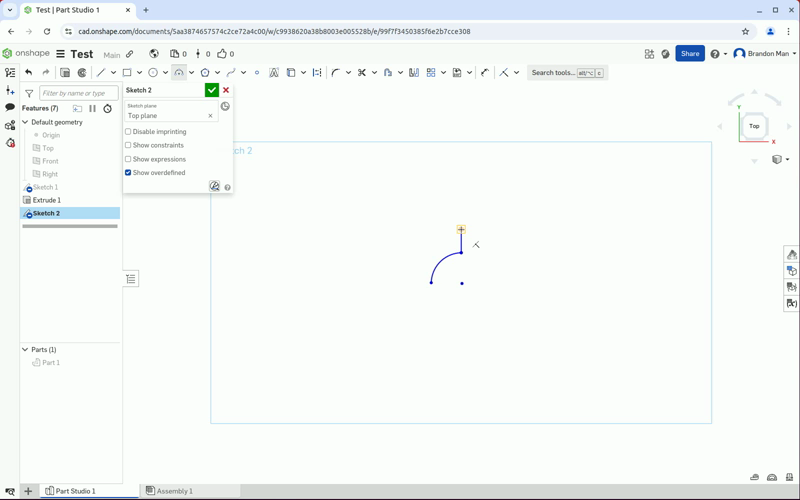
mouse_move(431, 199)
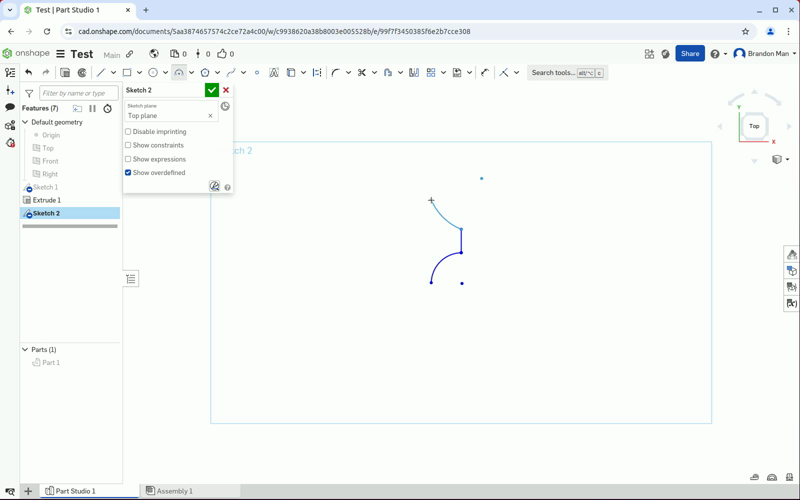
click(431, 199)
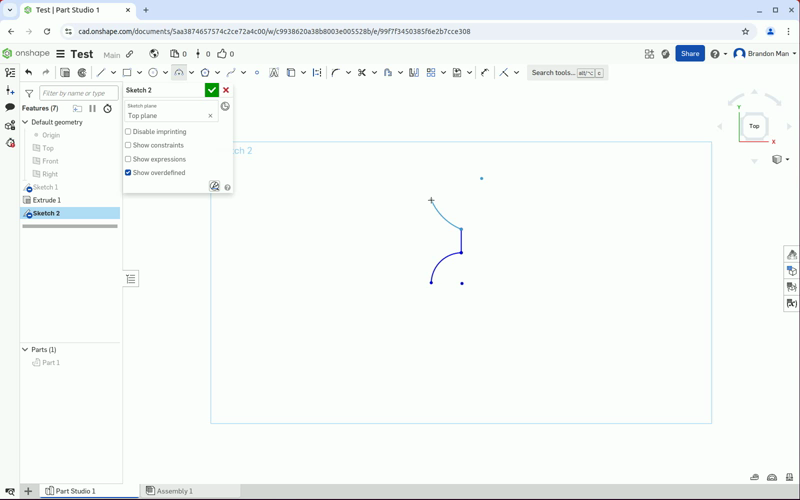
mouse_move(440, 220)
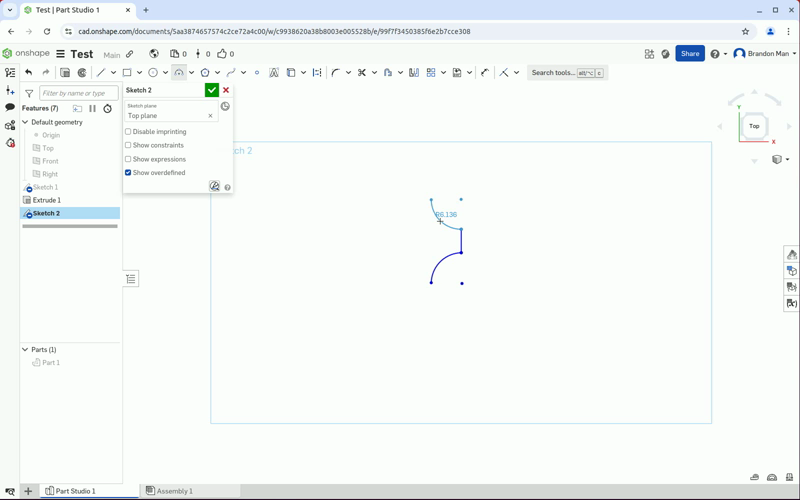
click(440, 220)
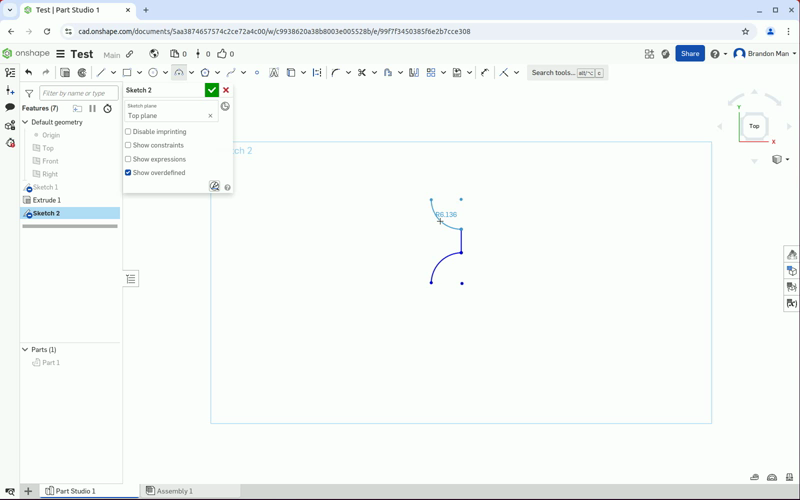
key_up(shift)
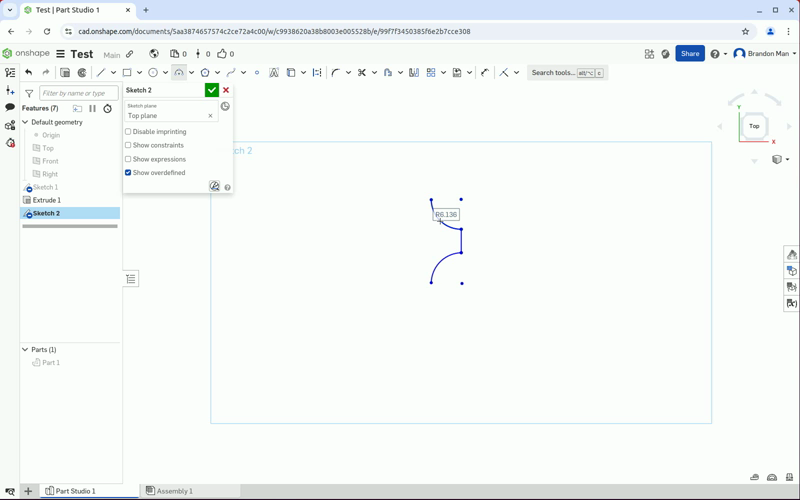
key(esc)
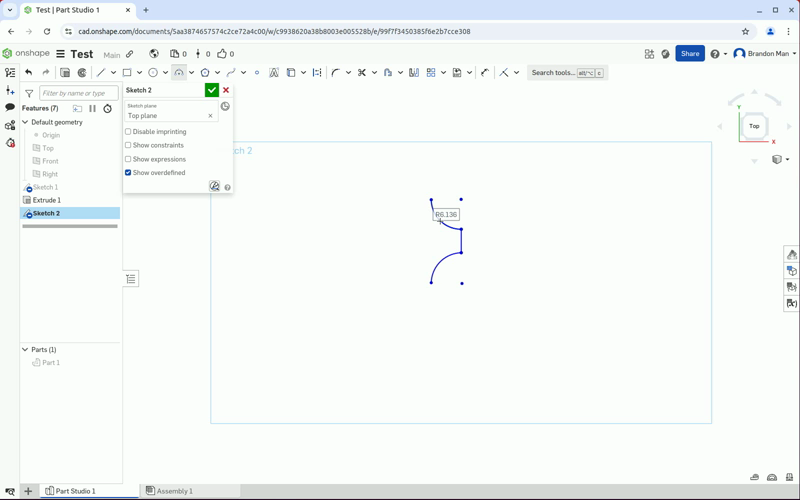
key(l)
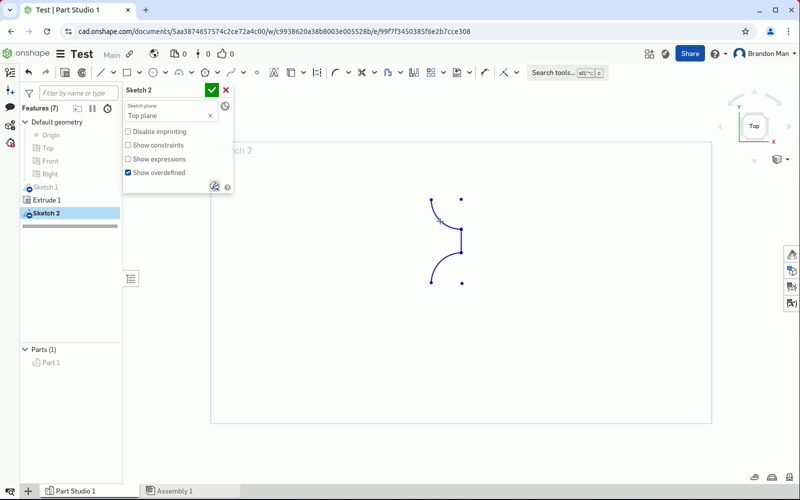
mouse_move(431, 199)
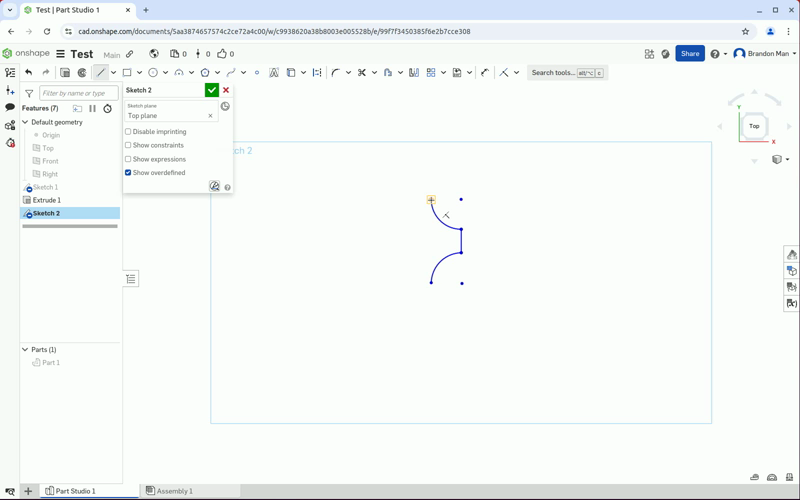
click(431, 199)
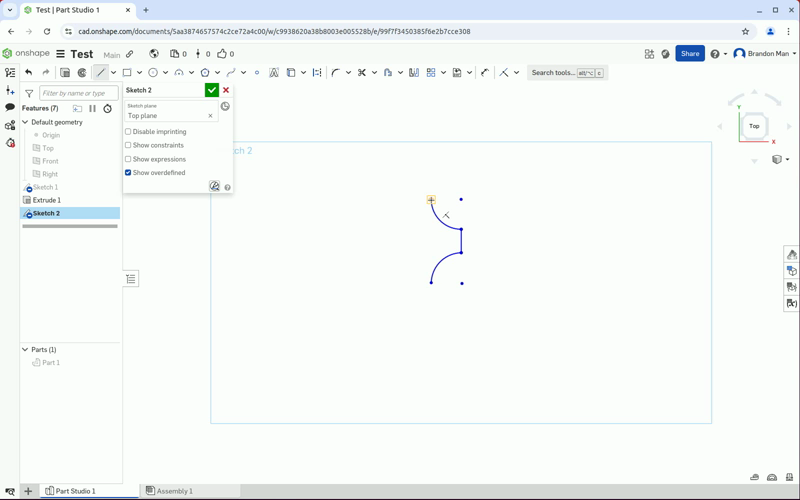
key_down(shift)
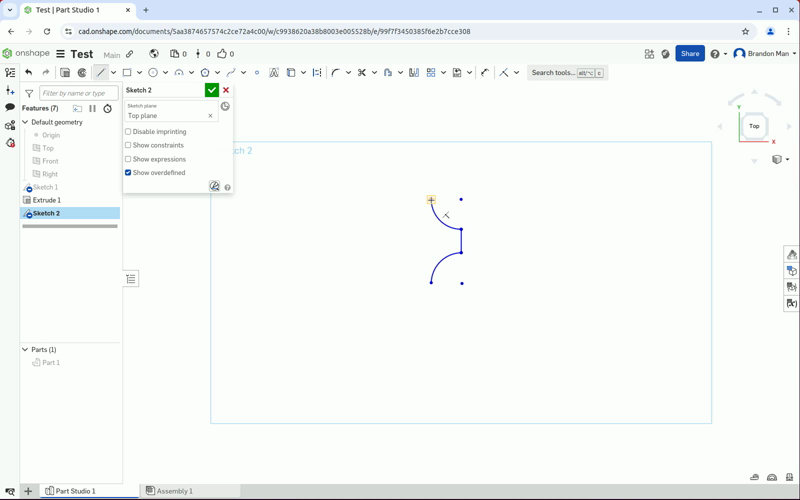
mouse_move(431, 282)
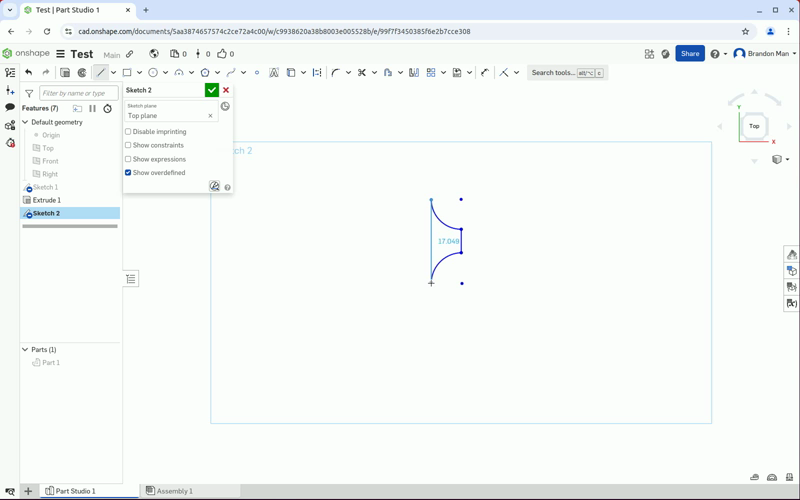
key_up(shift)
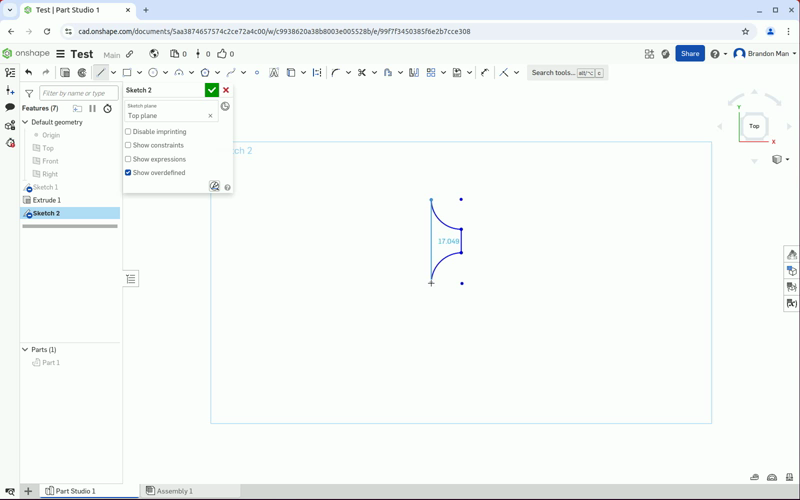
click(431, 282)
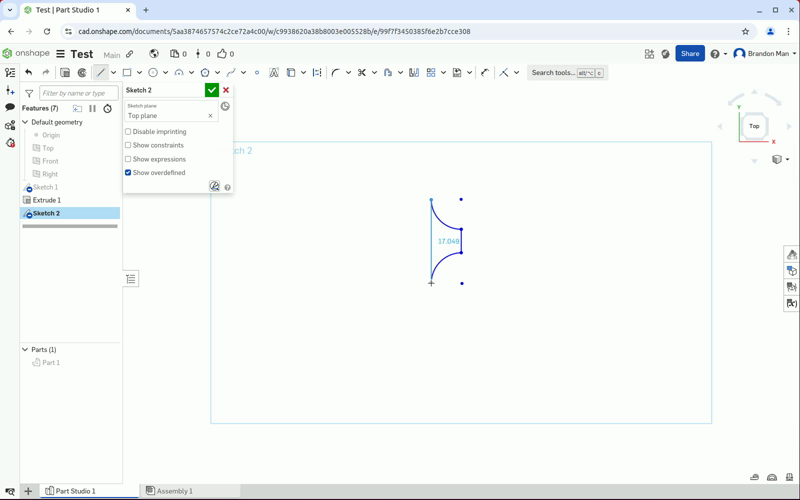
key(esc)
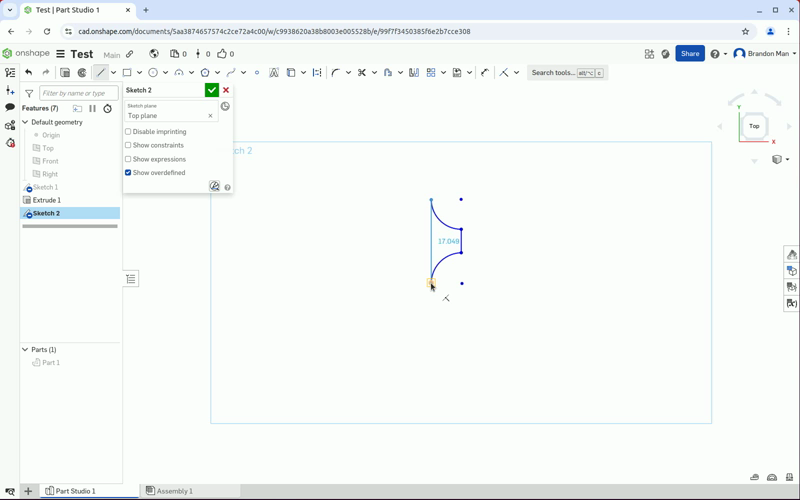
mouse_move(449, 232)
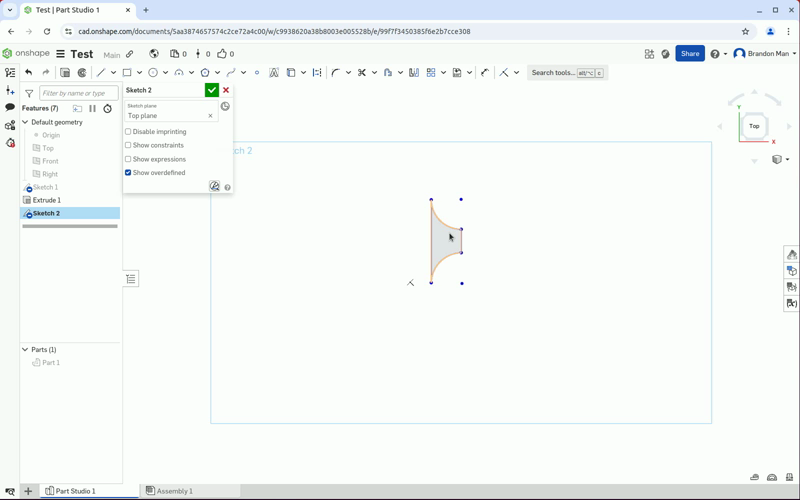
scroll(6)
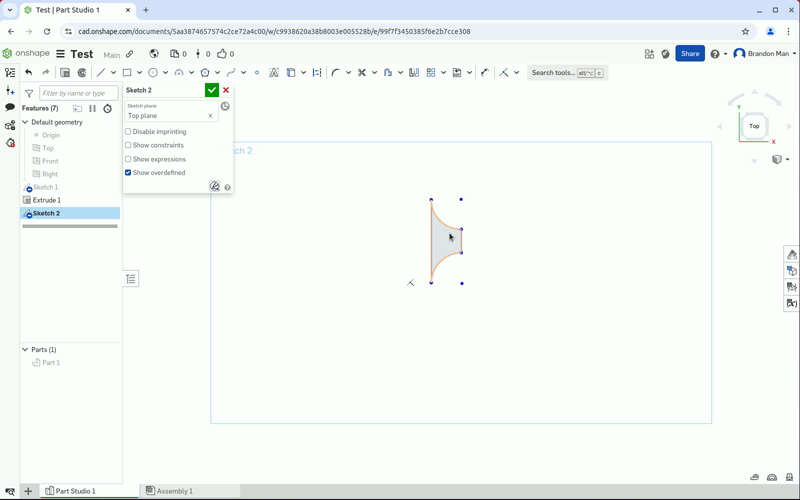
scroll(6)
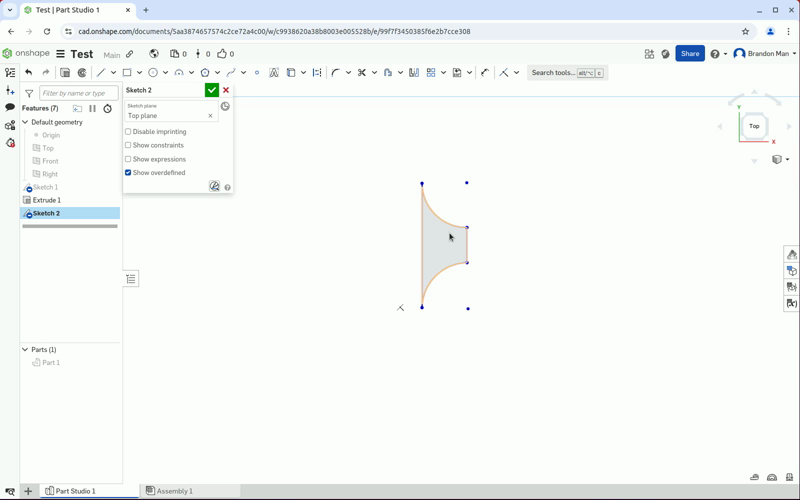
scroll(6)
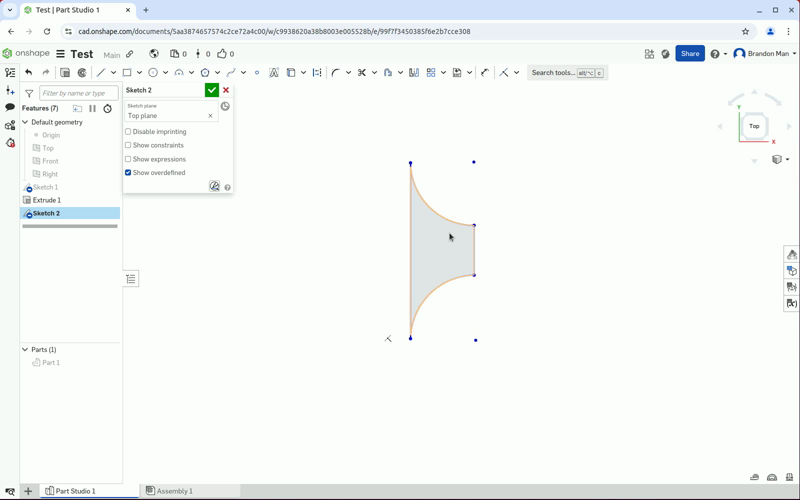
scroll(6)
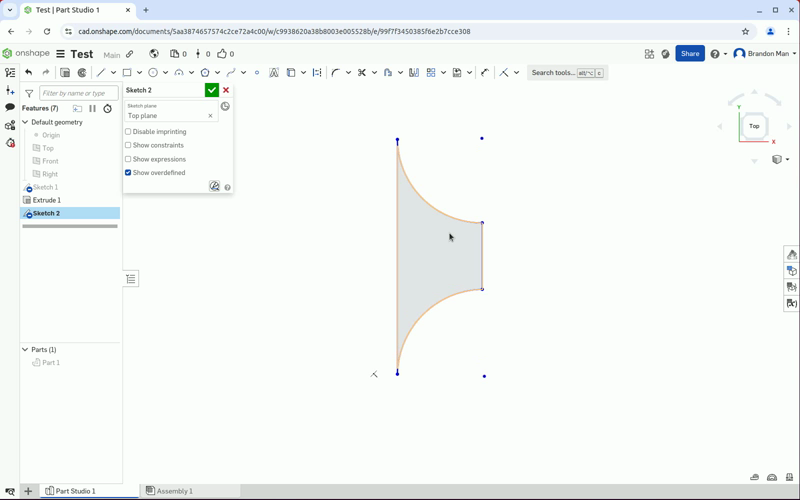
scroll(6)
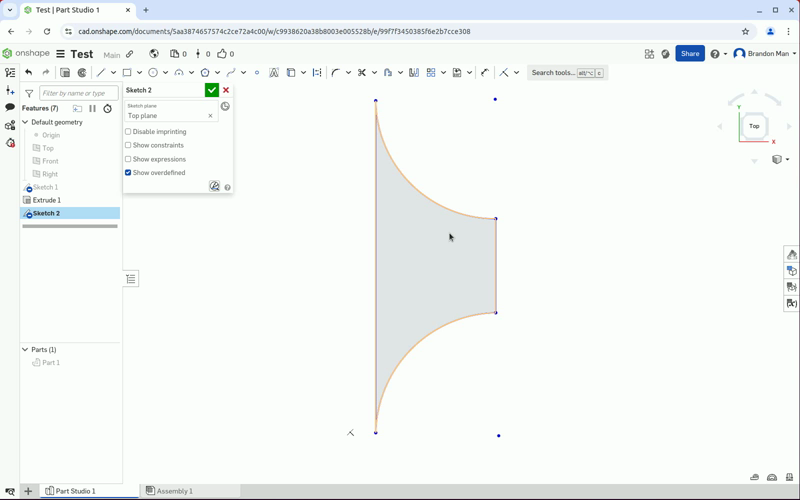
scroll(6)
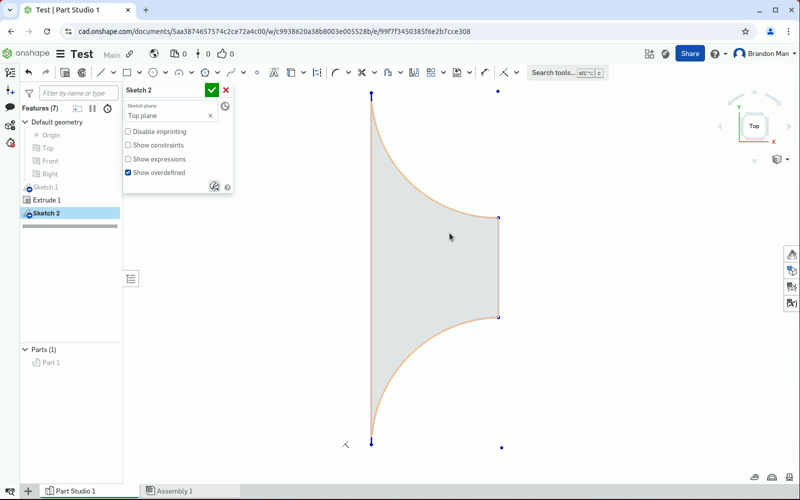
scroll(6)
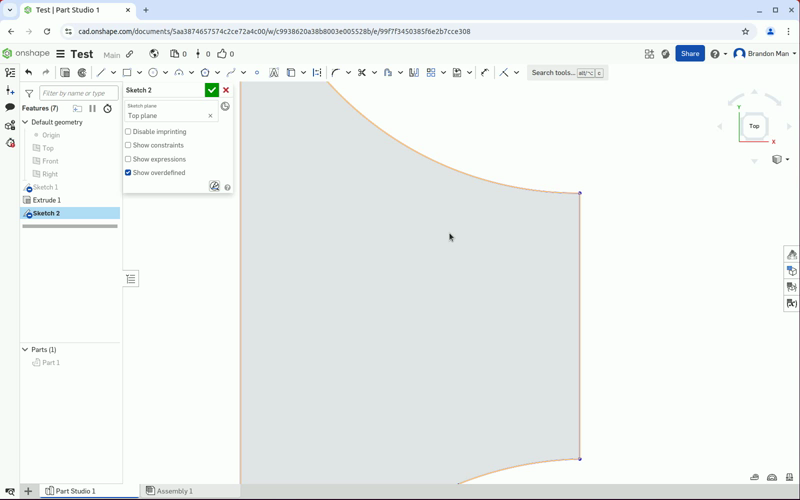
click(449, 232)
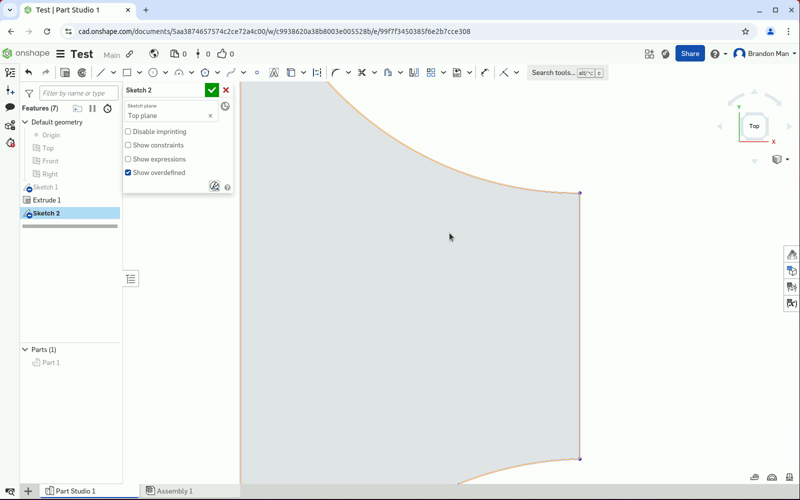
scroll(-6)
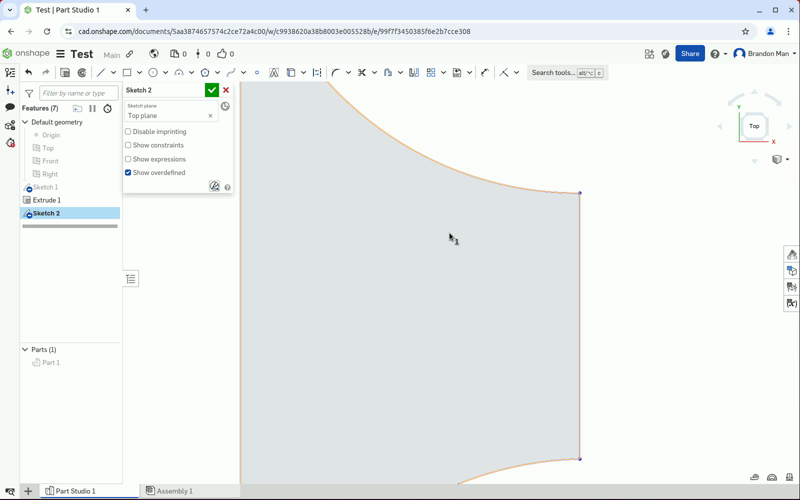
scroll(-6)
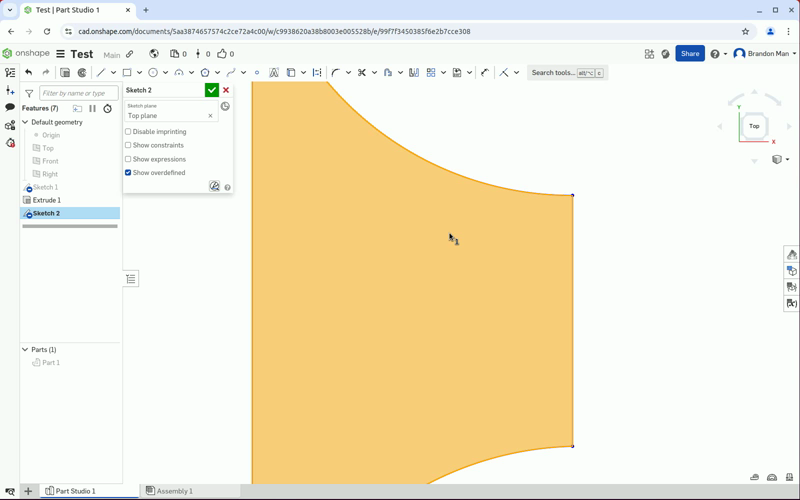
scroll(-6)
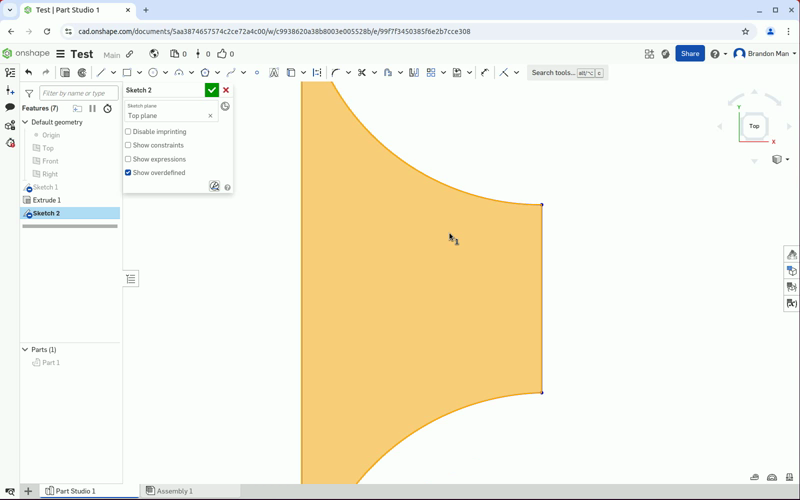
scroll(-6)
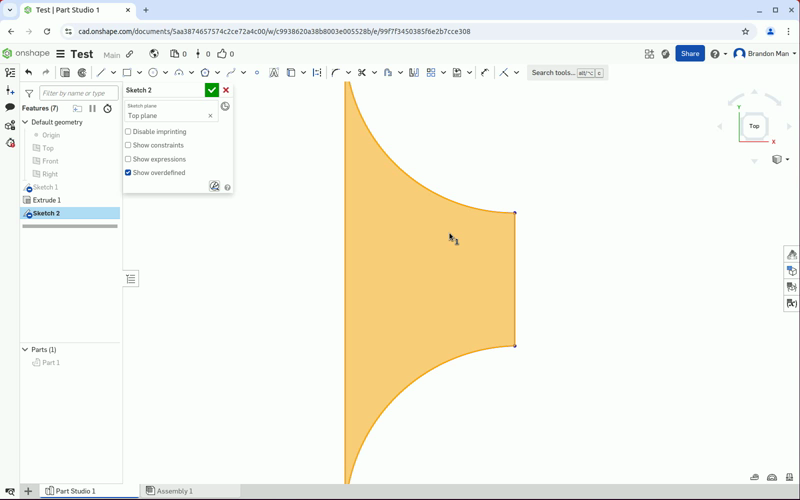
scroll(-6)
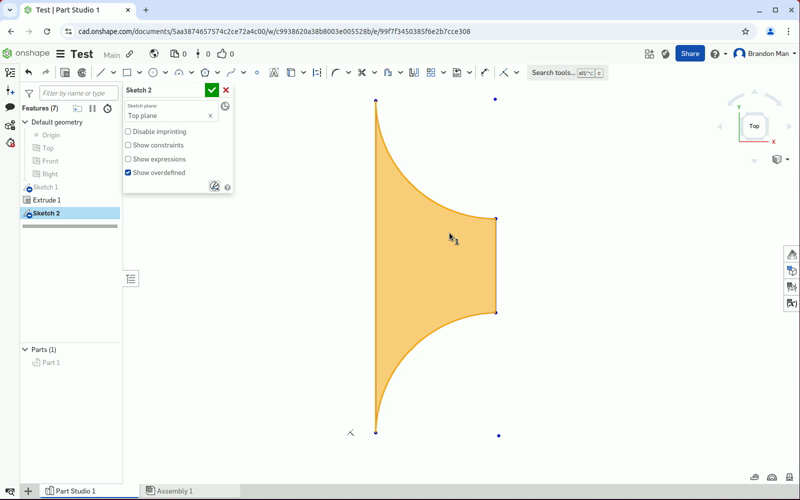
scroll(-6)
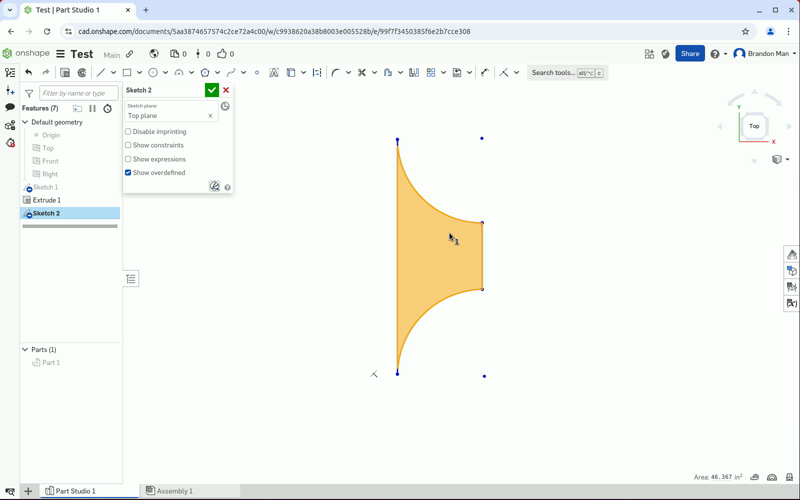
scroll(-6)
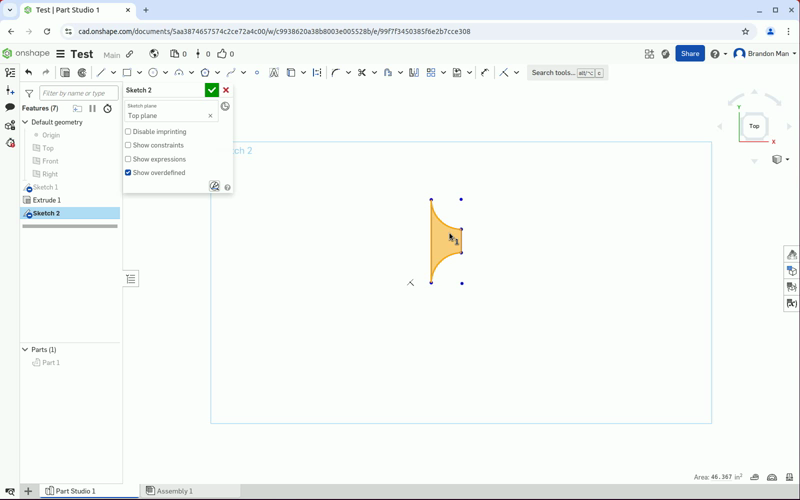
mouse_move(73, 352)
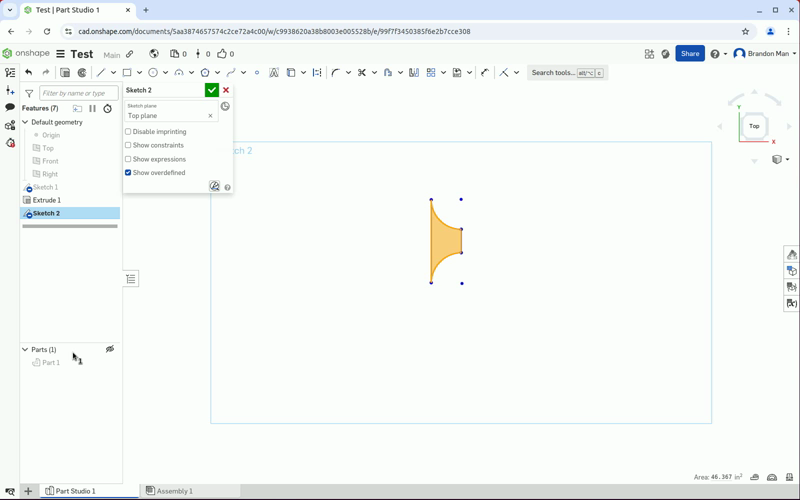
key(shift+y)
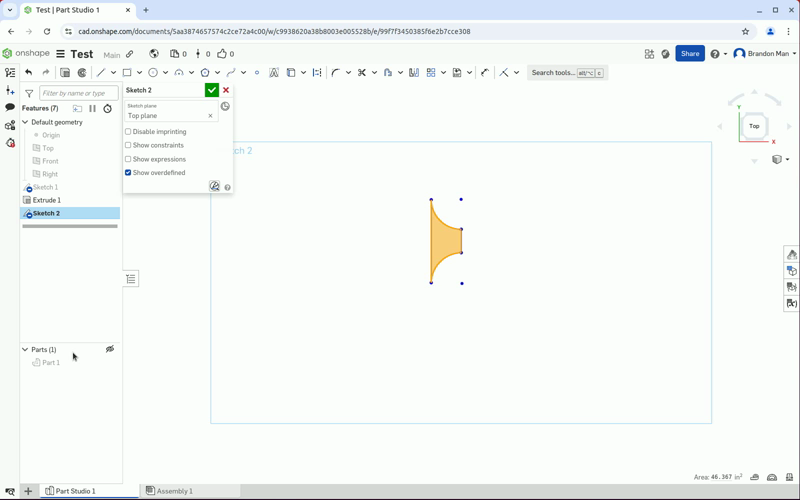
key(shift+e)
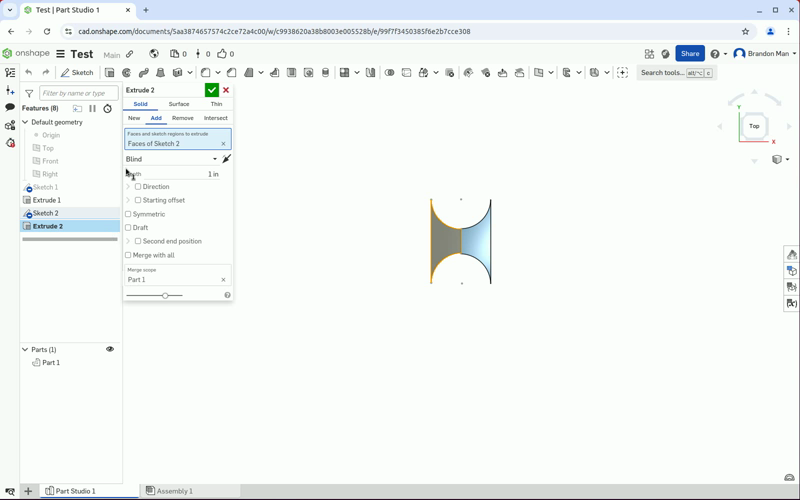
mouse_move(143, 106)
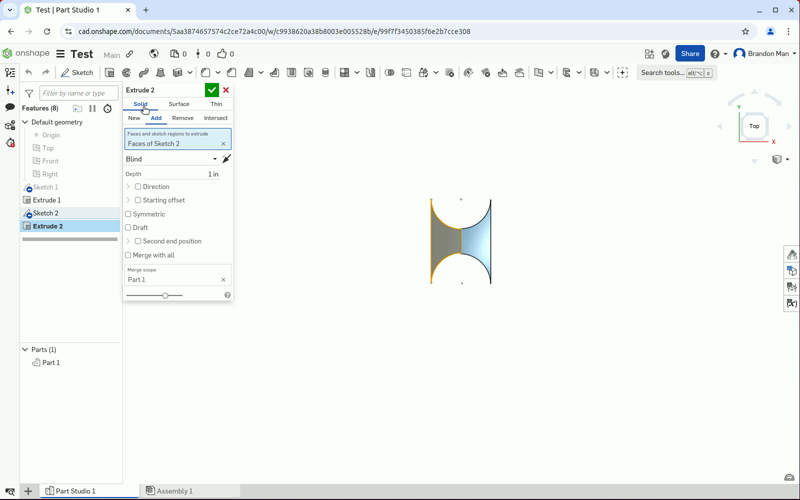
click(143, 106)
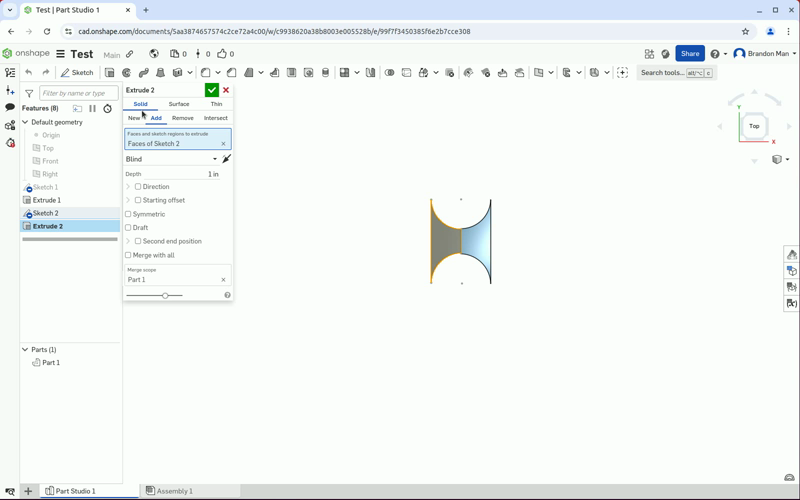
mouse_move(137, 120)
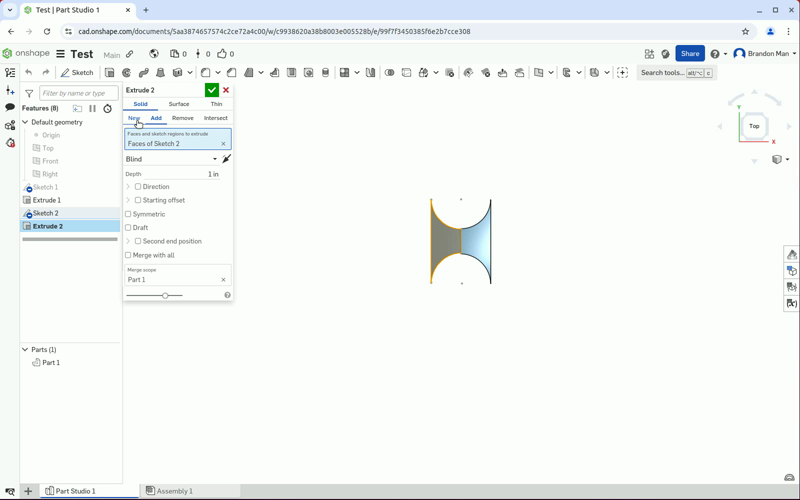
click(137, 120)
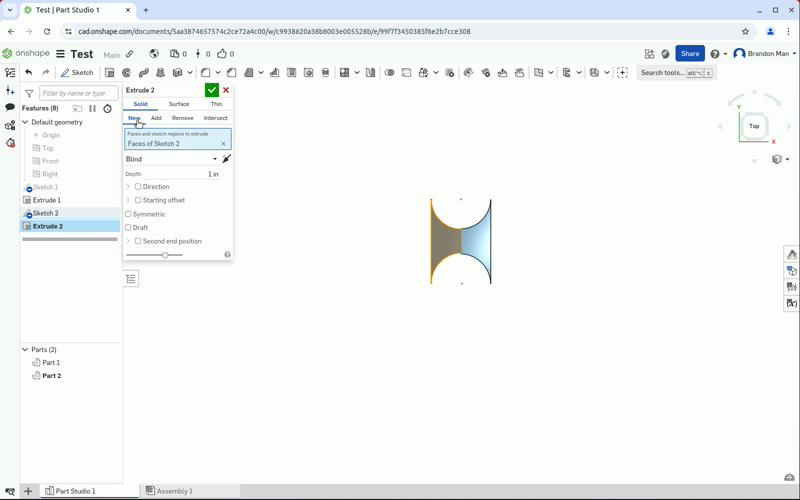
key(tab, 4)
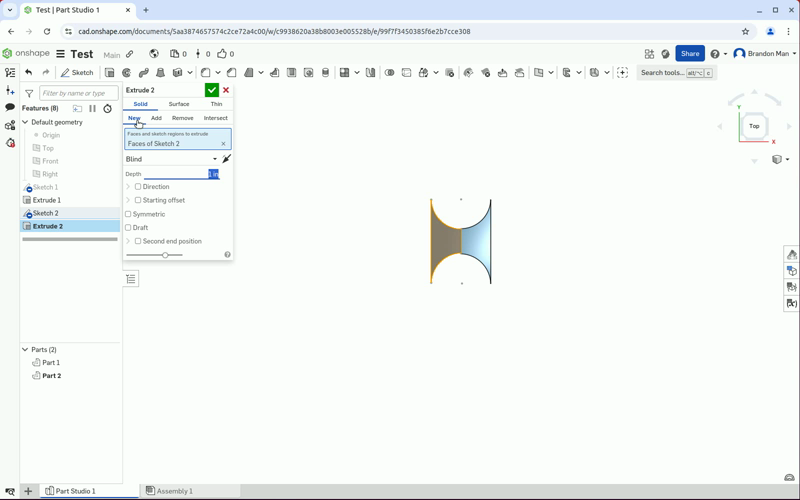
text(4.092)
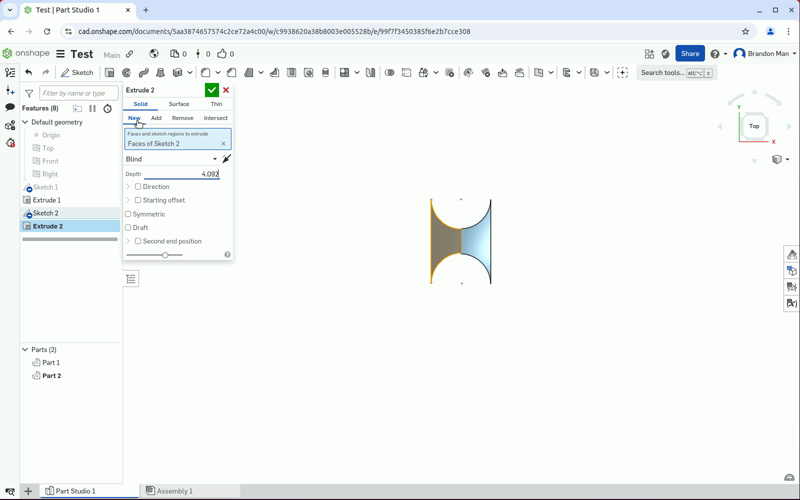
key(enter)
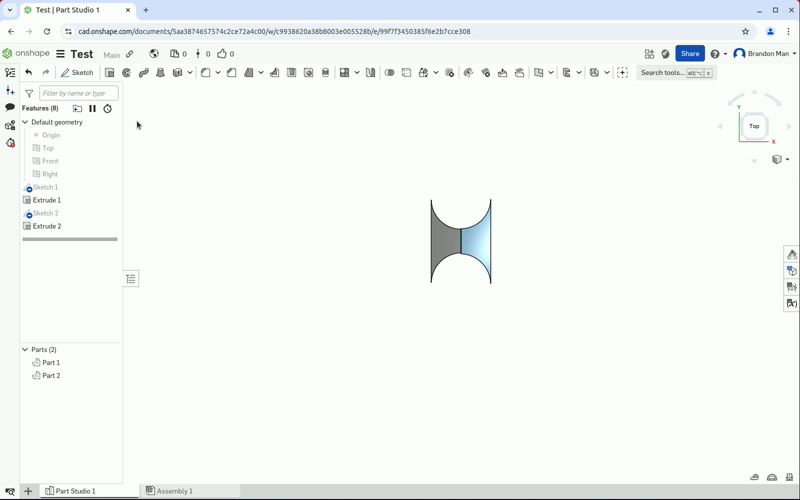
key(shift+h)
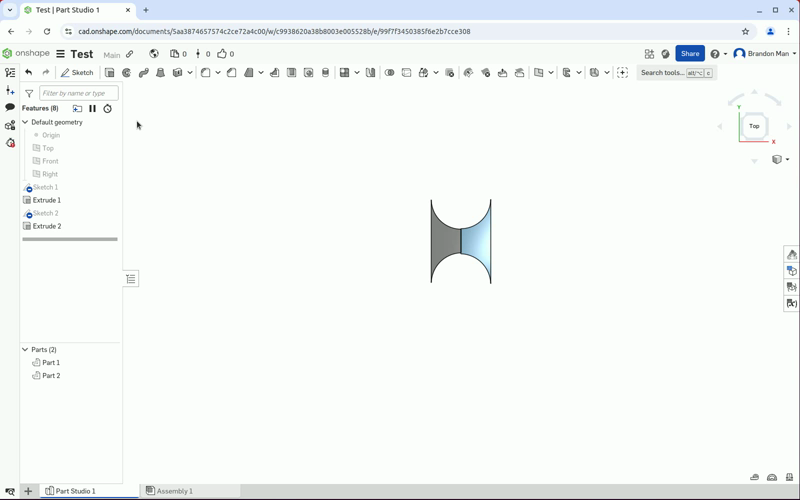
key(shift+h)
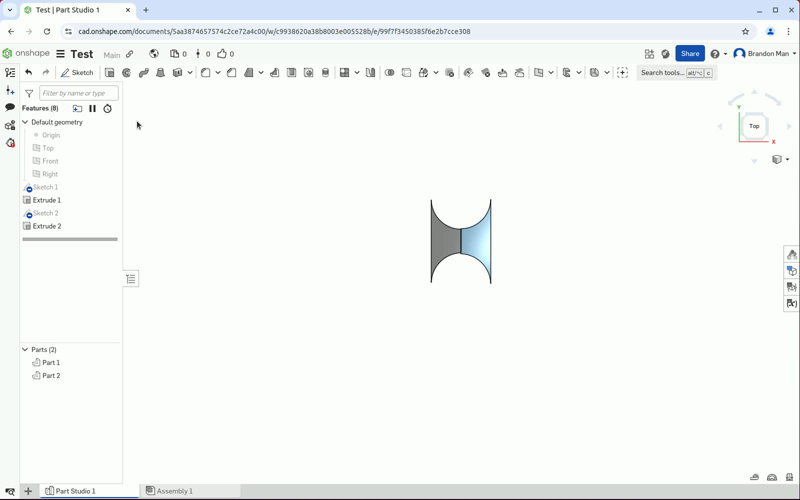
mouse_move(73, 189)
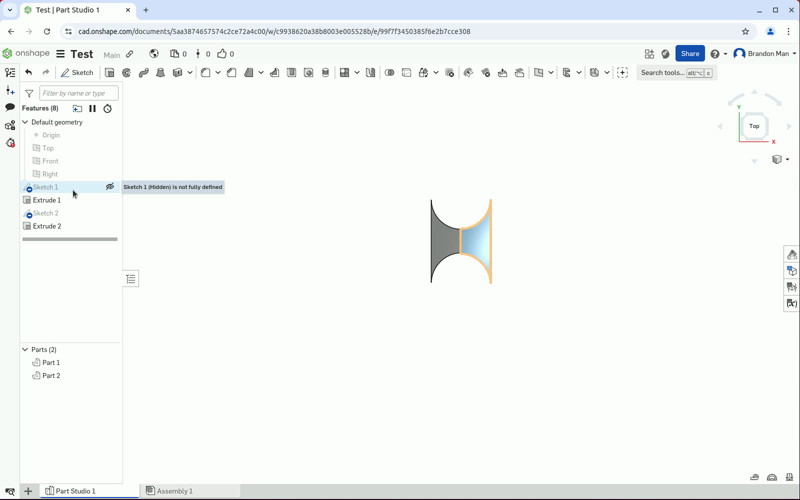
click(73, 189)
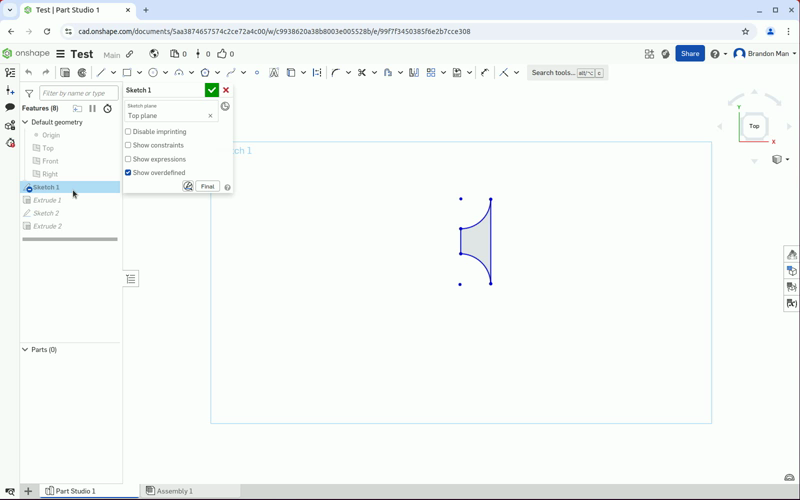
mouse_move(229, 92)
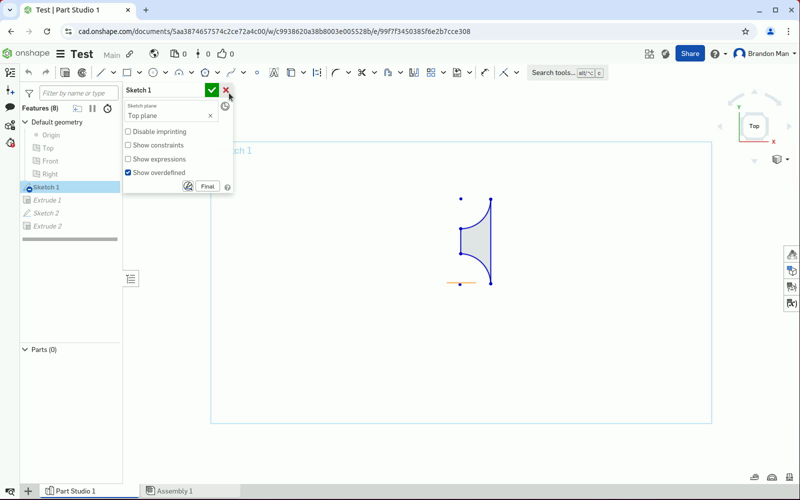
click(229, 92)
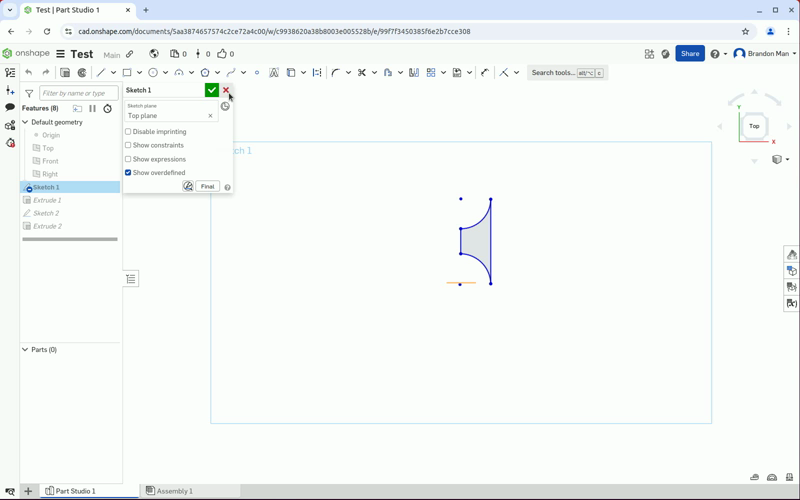
key(shift+s)
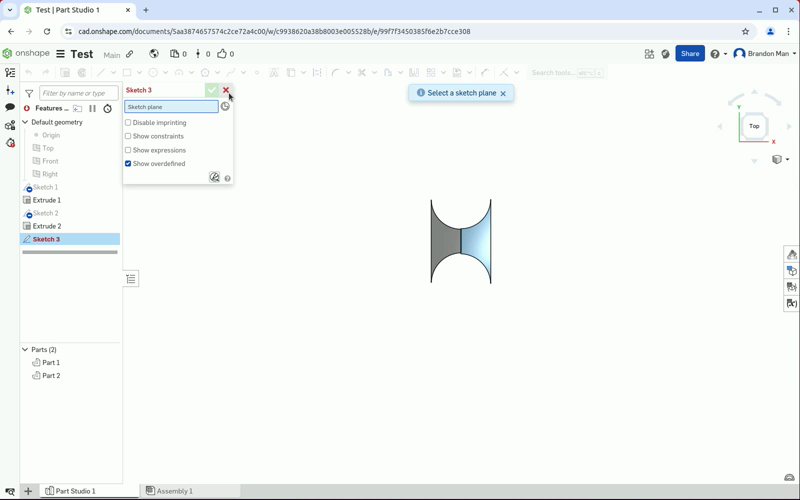
mouse_move(73, 150)
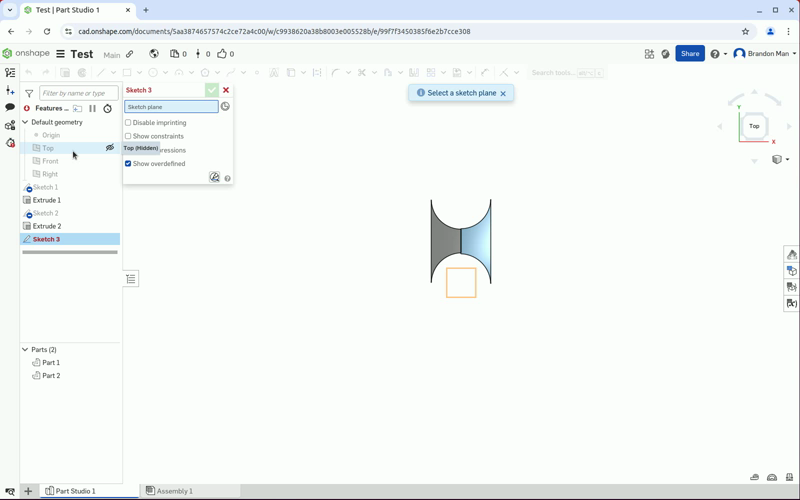
click(73, 150)
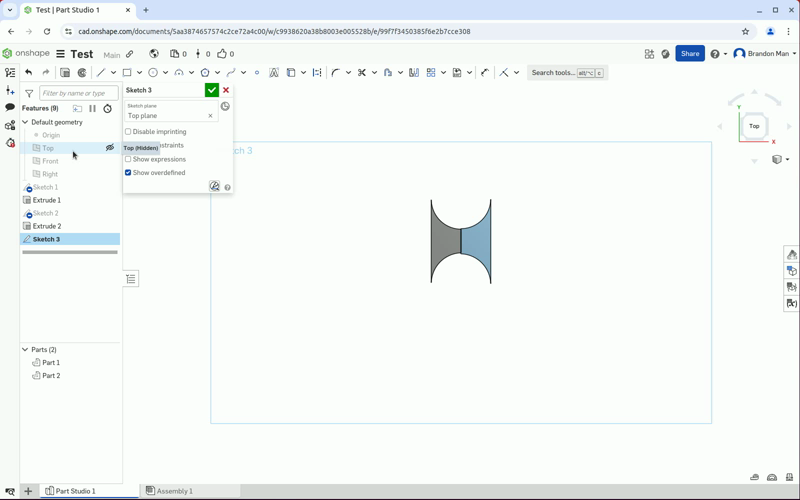
mouse_move(73, 352)
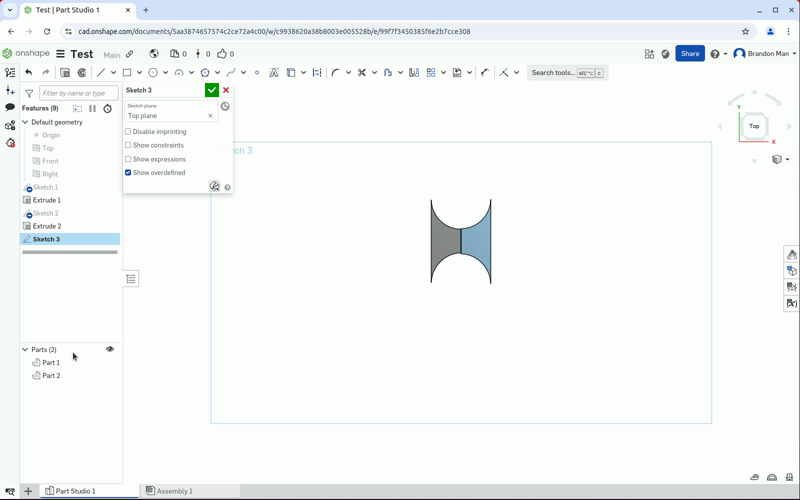
key(y)
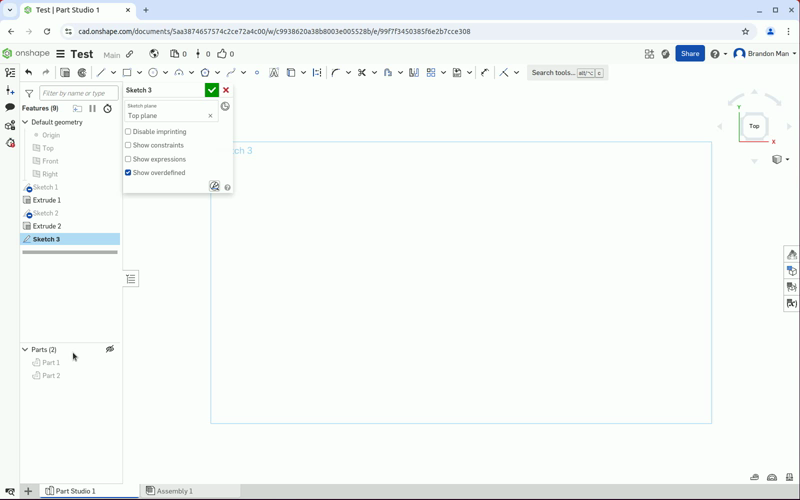
key(l)
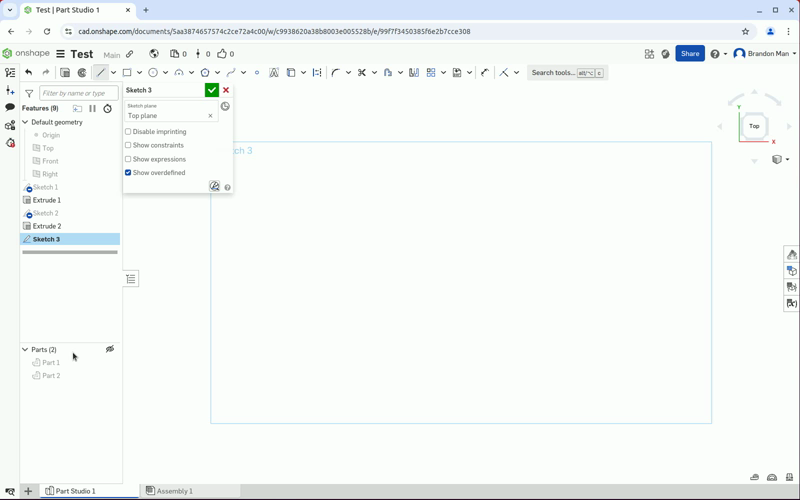
key_down(shift)
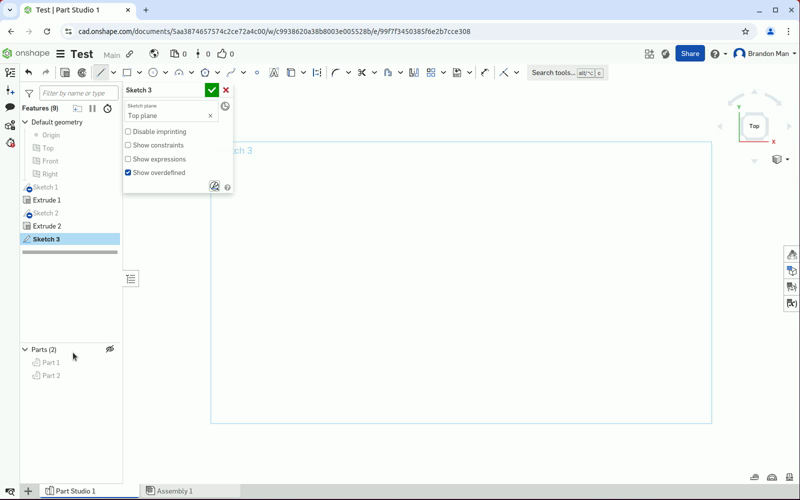
mouse_move(460, 228)
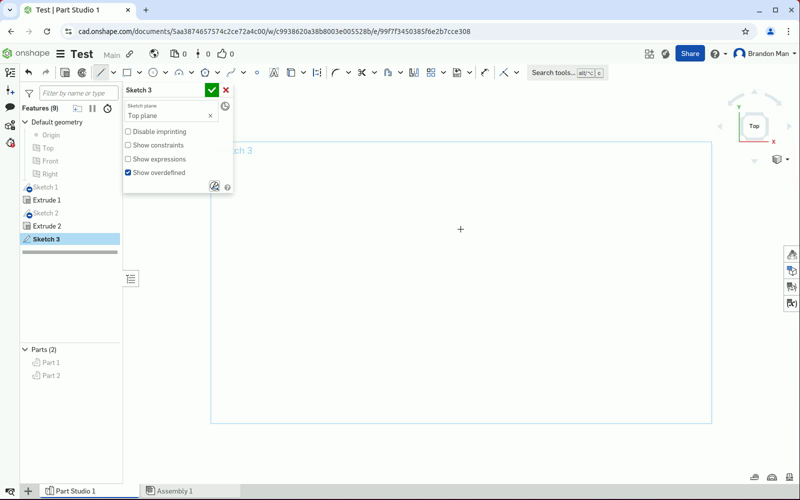
click(460, 228)
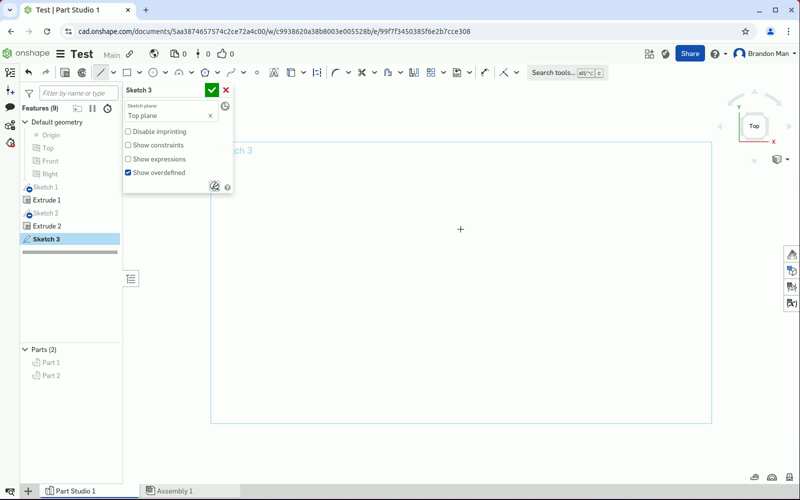
key_up(shift)
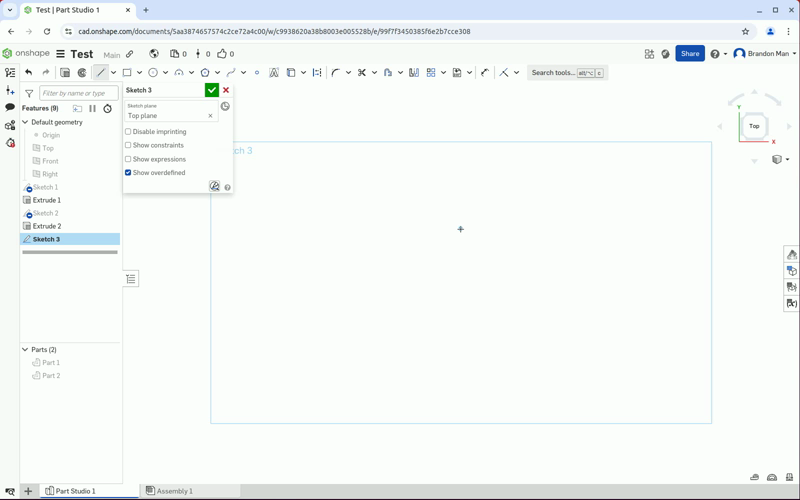
key_down(shift)
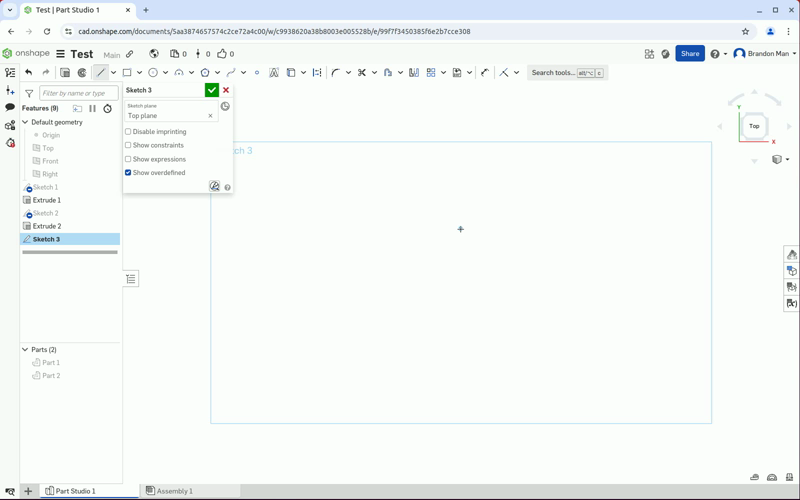
mouse_move(490, 228)
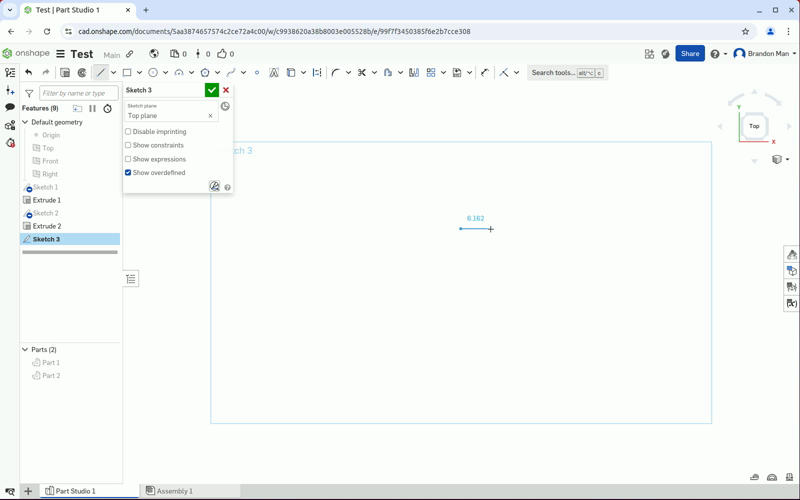
mouse_move(460, 209)
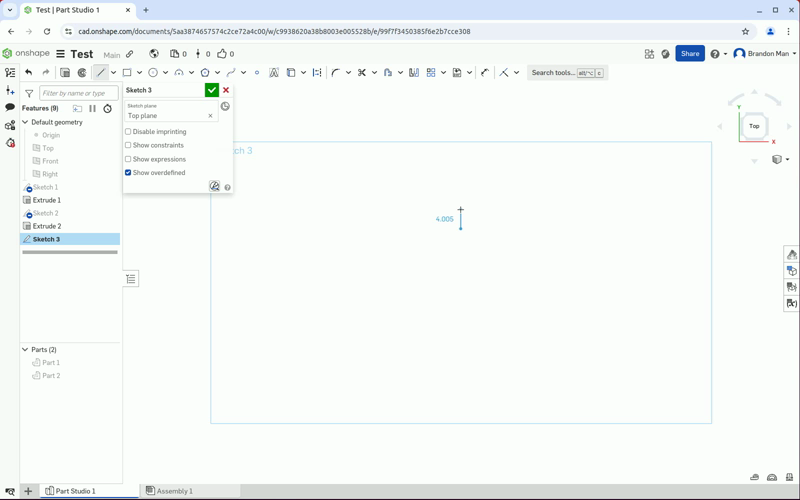
click(460, 209)
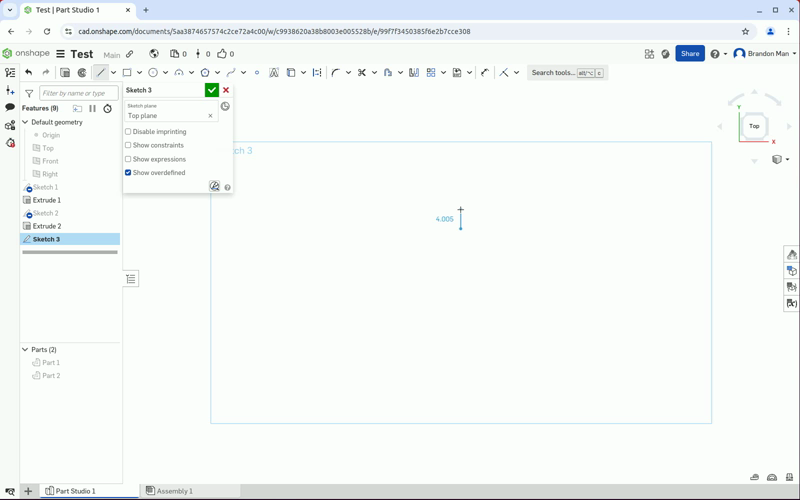
key_up(shift)
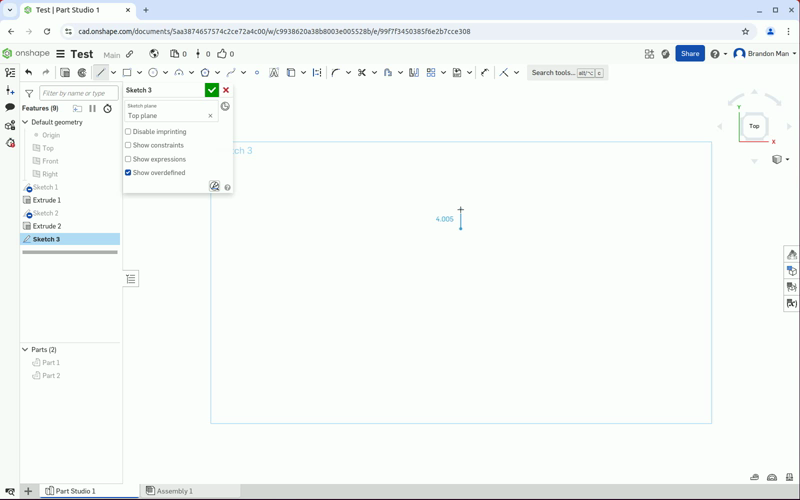
key(esc)
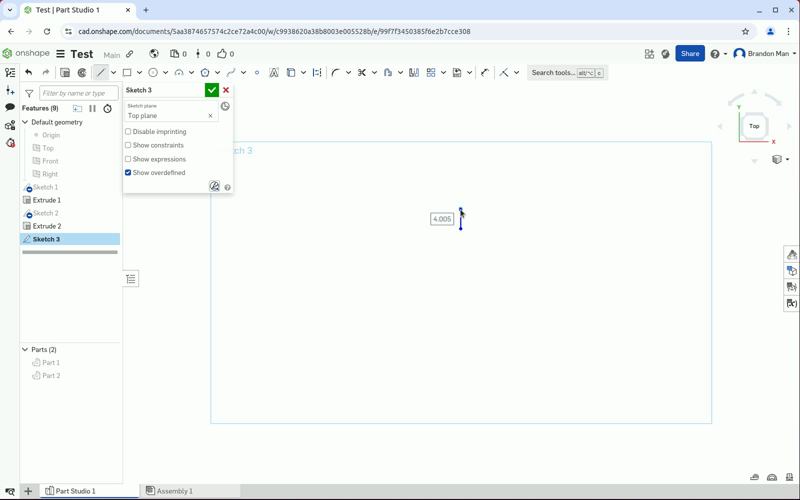
key(a)
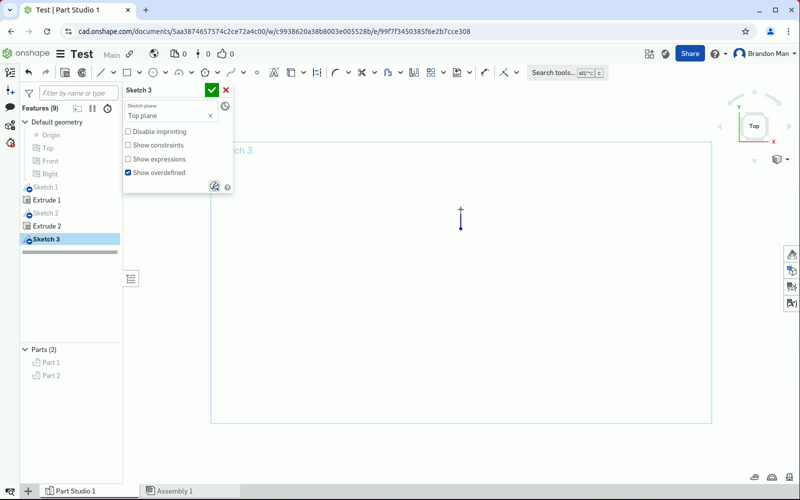
mouse_move(460, 209)
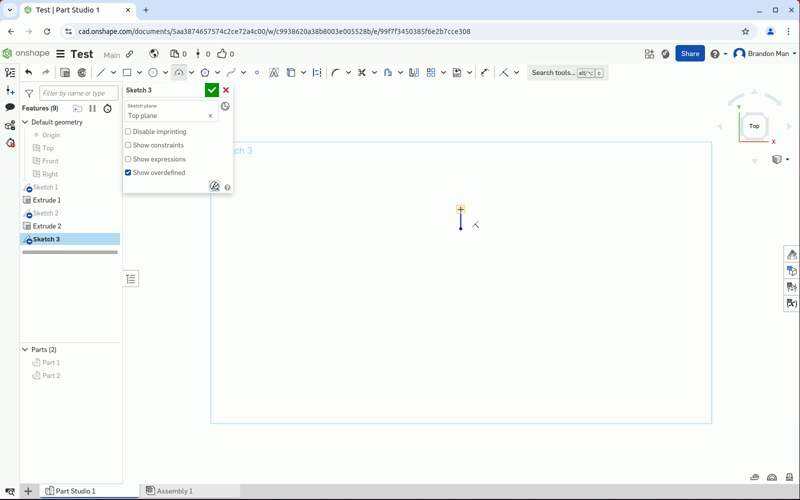
click(460, 209)
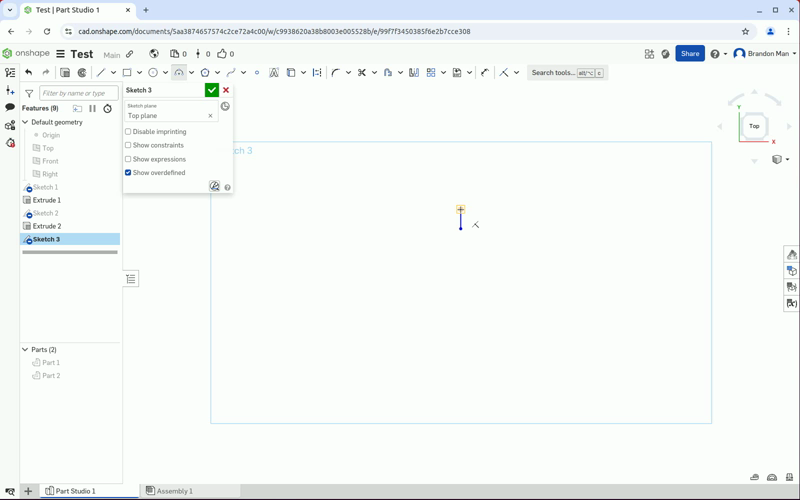
key_down(shift)
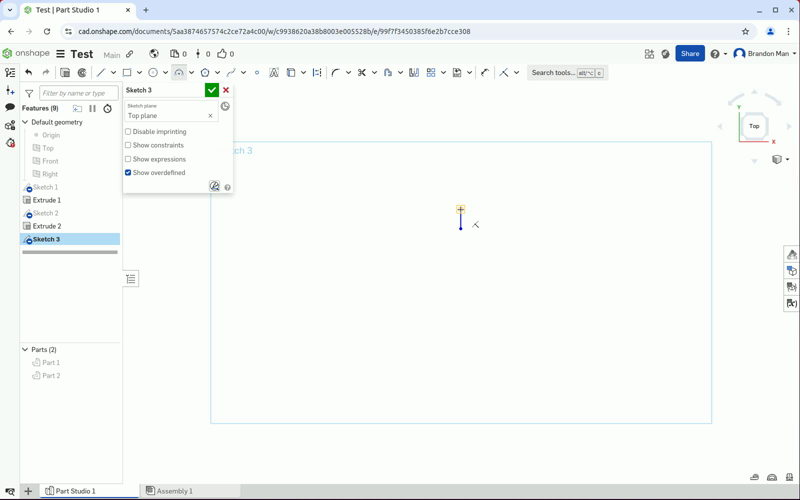
mouse_move(470, 199)
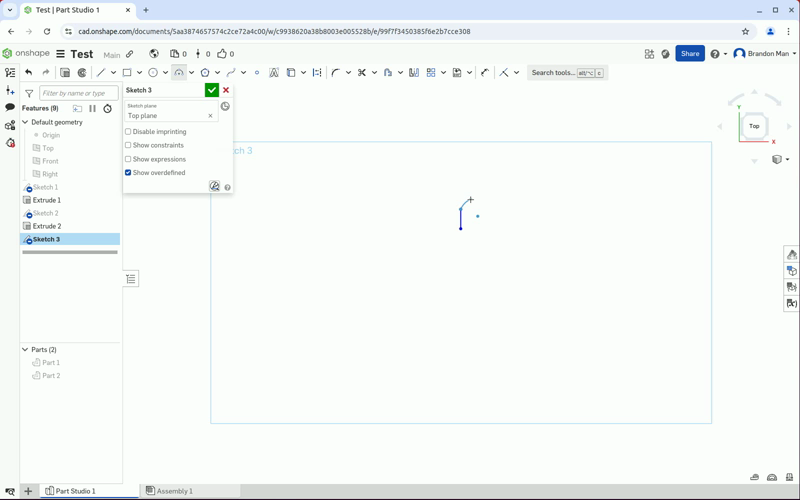
click(470, 199)
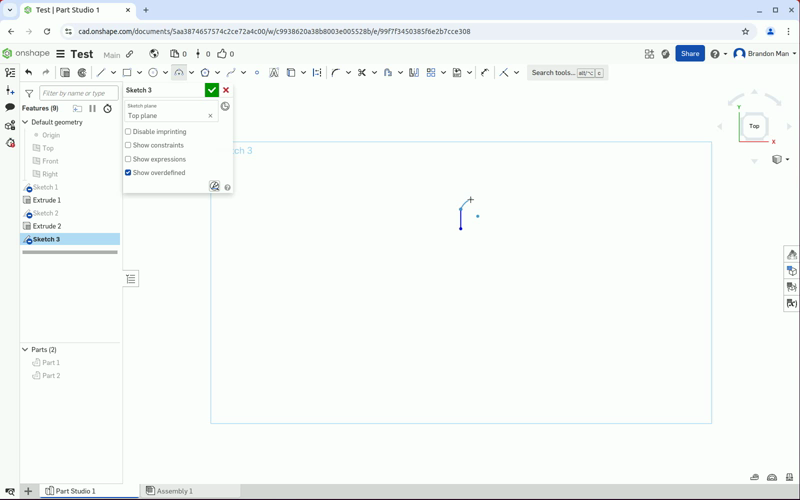
mouse_move(453, 192)
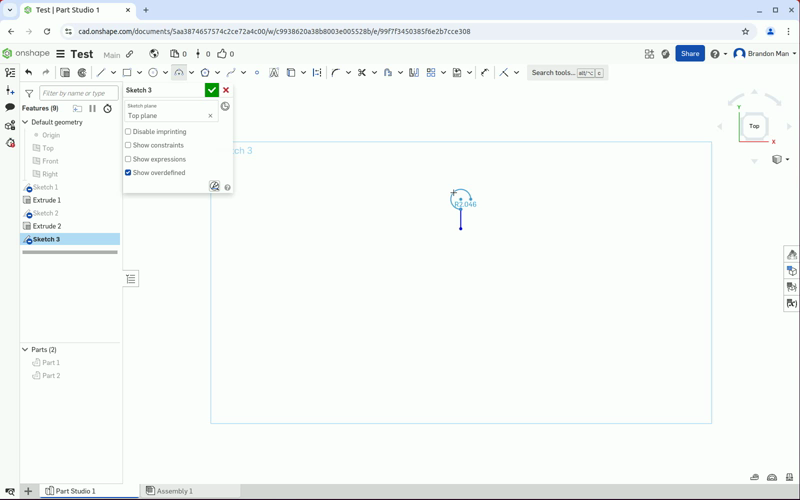
click(453, 192)
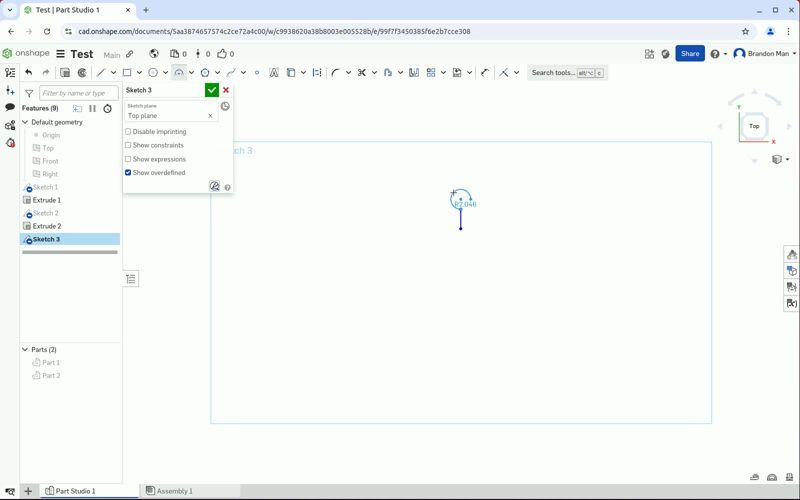
key_up(shift)
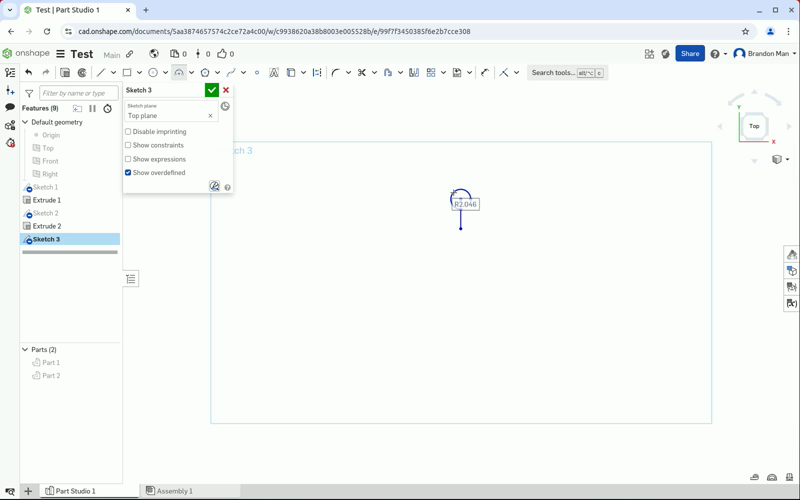
key(esc)
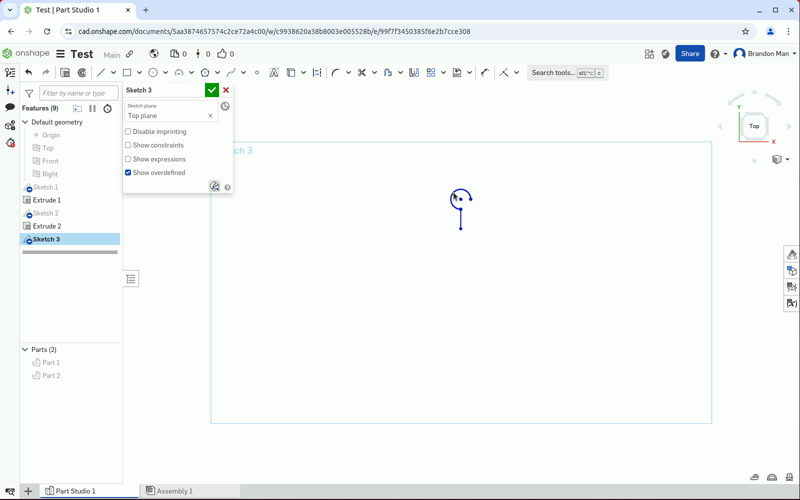
key(l)
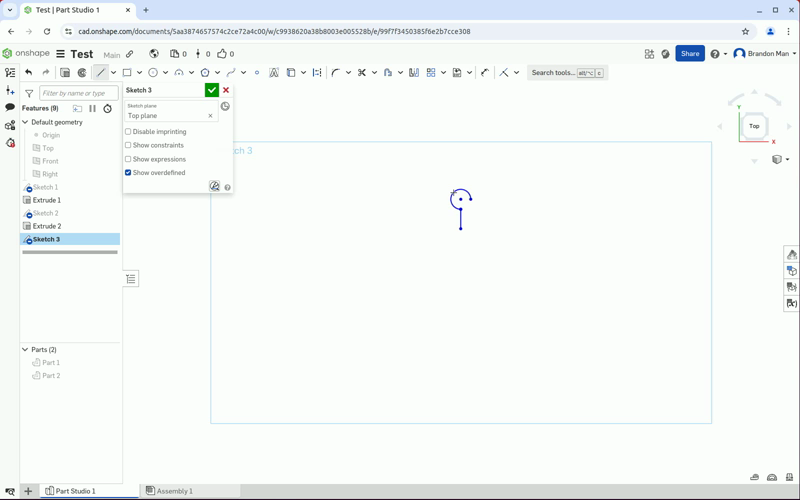
mouse_move(470, 199)
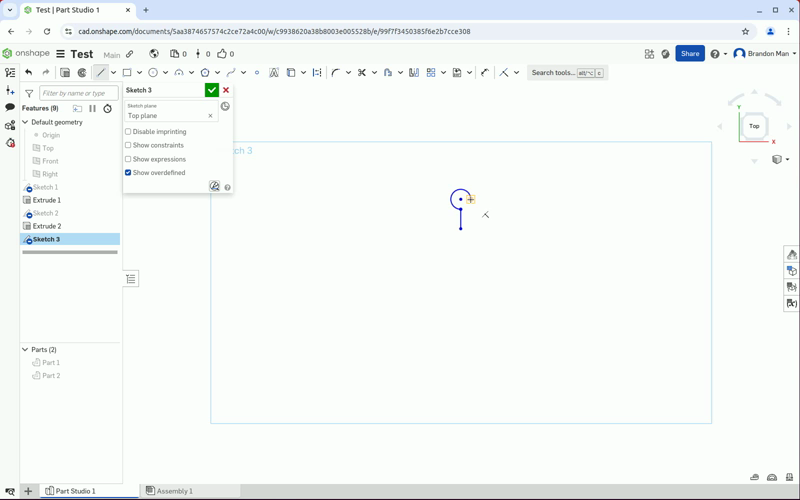
click(470, 199)
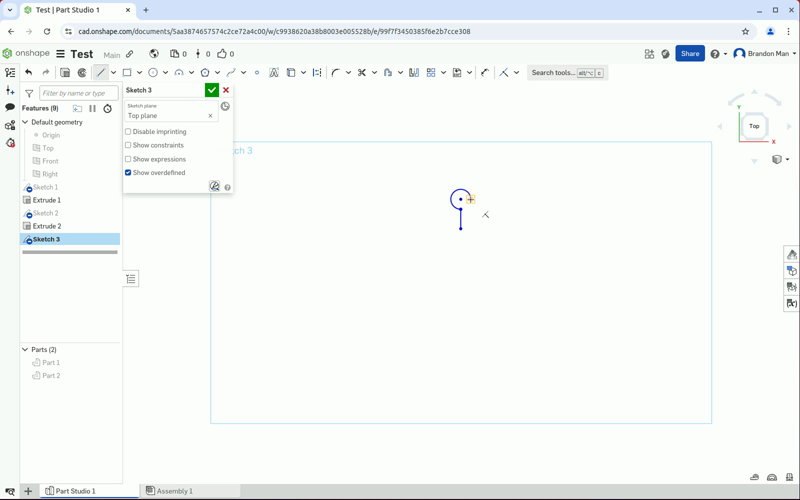
key_down(shift)
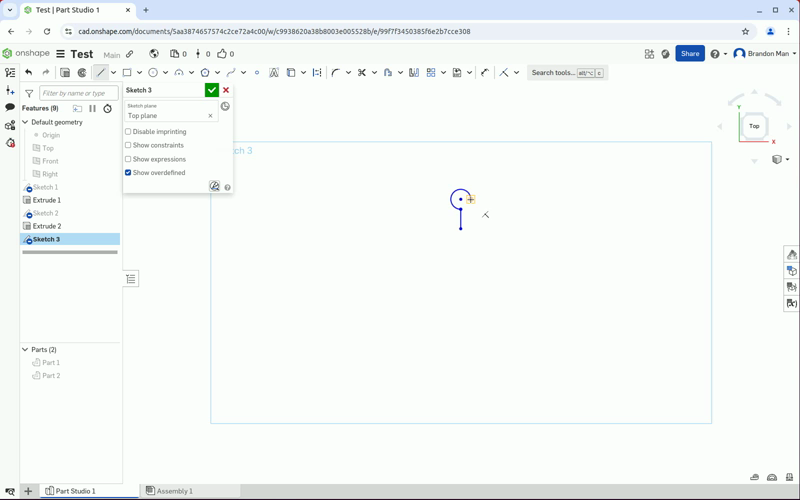
mouse_move(500, 199)
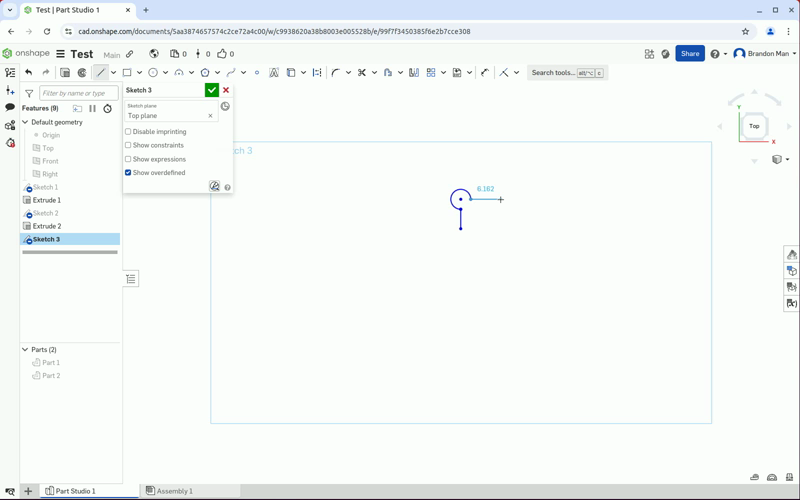
mouse_move(490, 199)
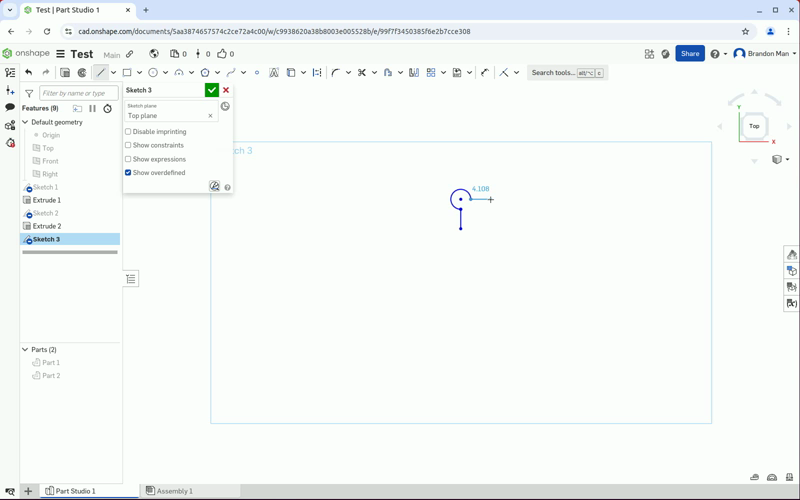
click(490, 199)
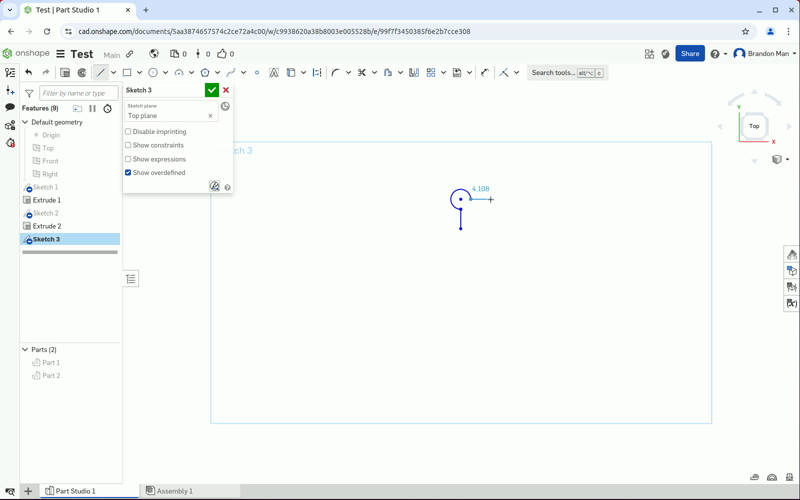
key_up(shift)
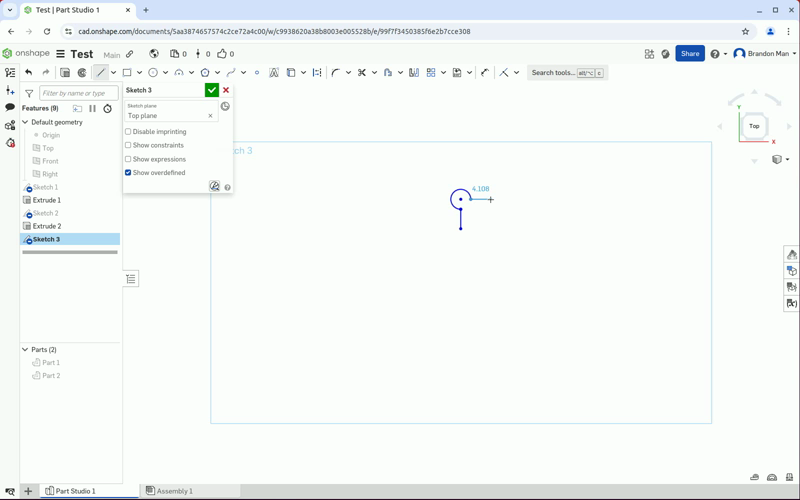
key(esc)
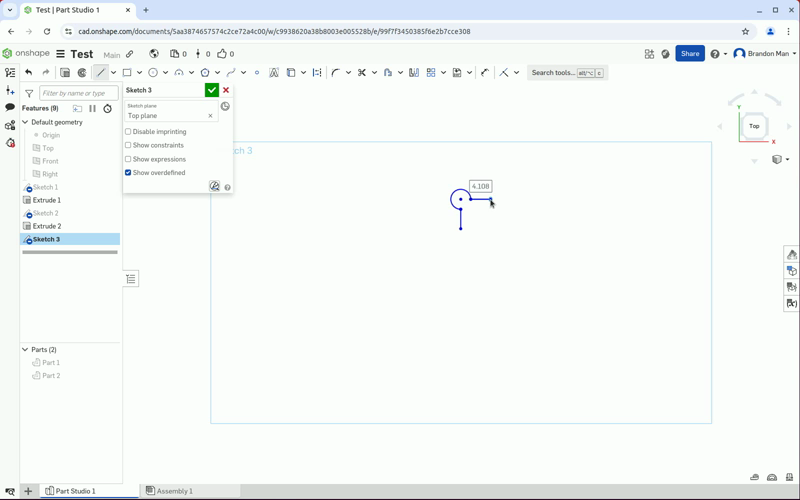
key(a)
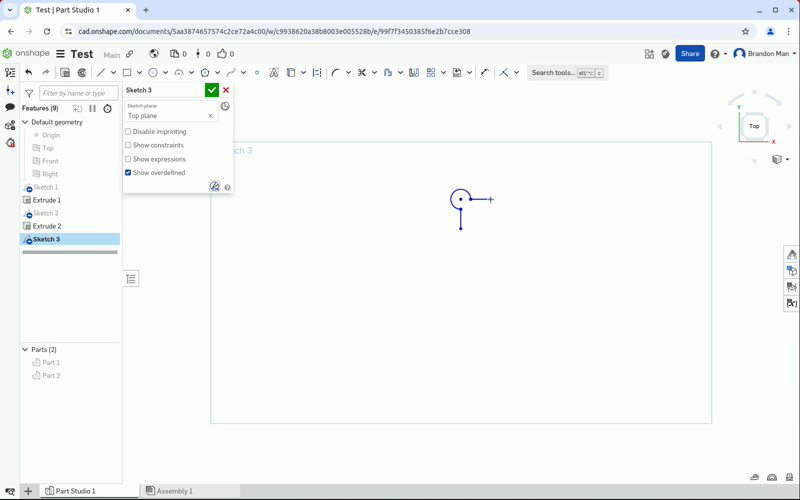
mouse_move(490, 199)
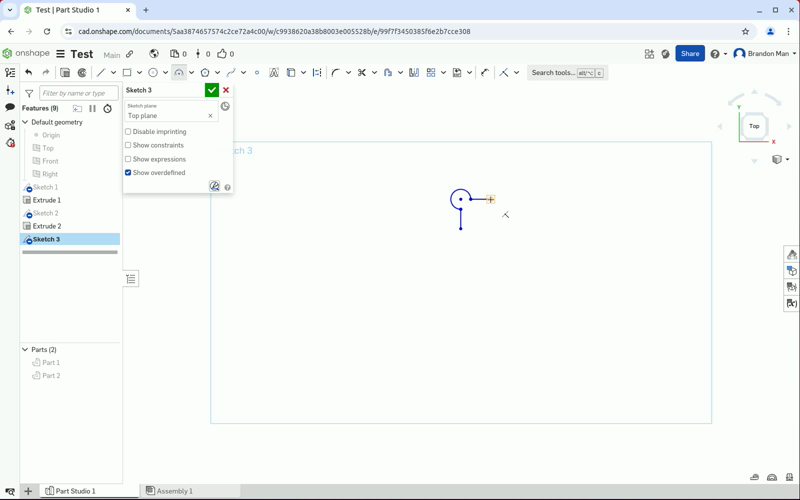
click(490, 199)
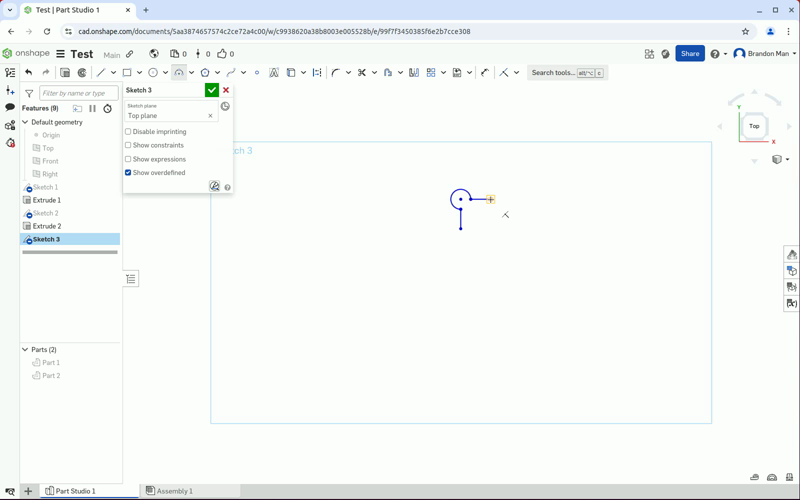
mouse_move(460, 228)
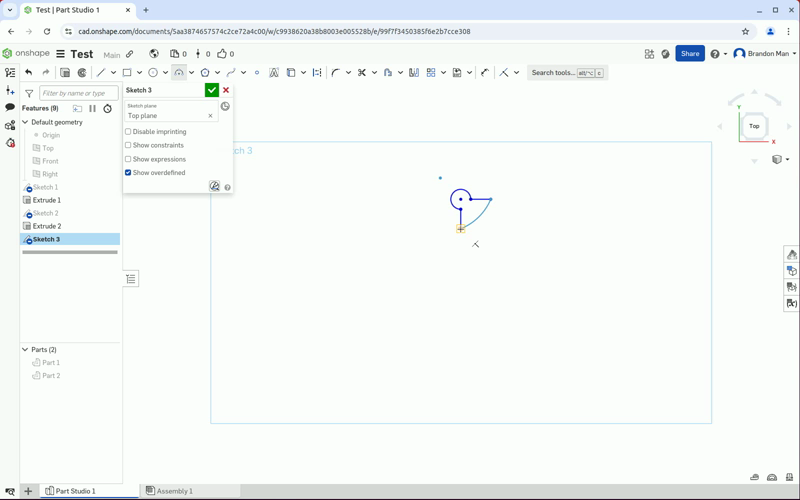
click(460, 228)
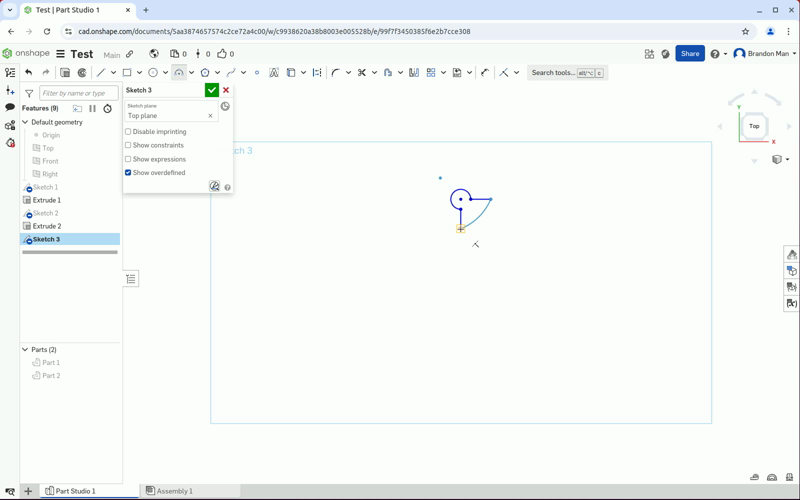
key_down(shift)
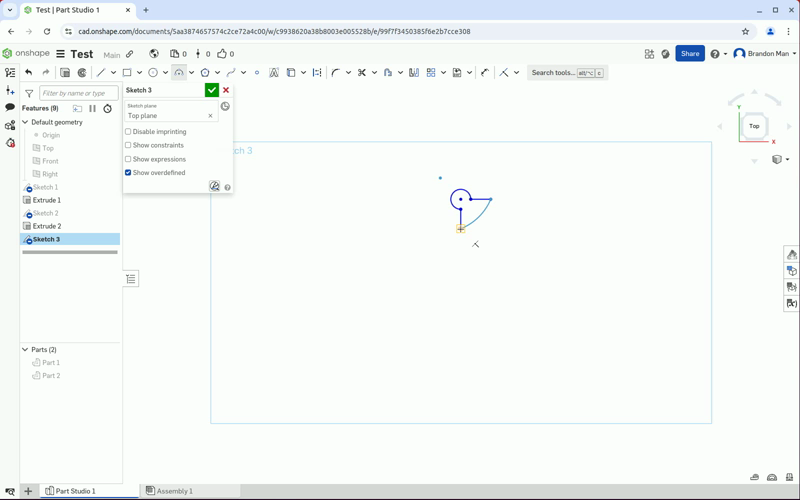
mouse_move(439, 177)
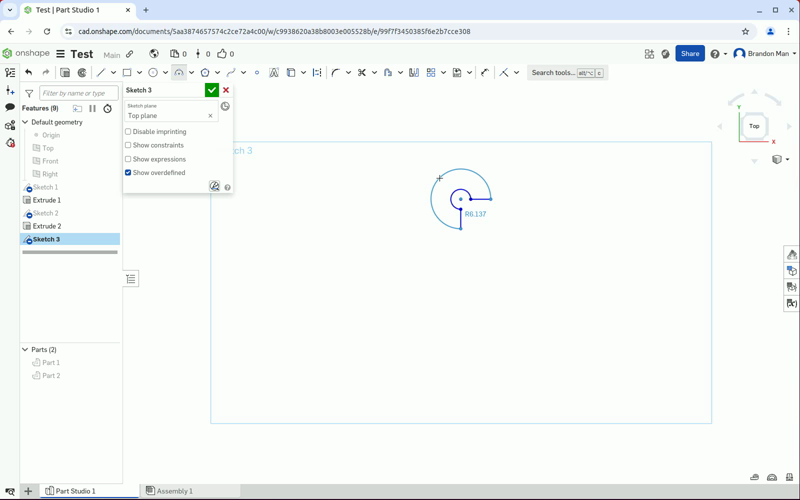
click(439, 177)
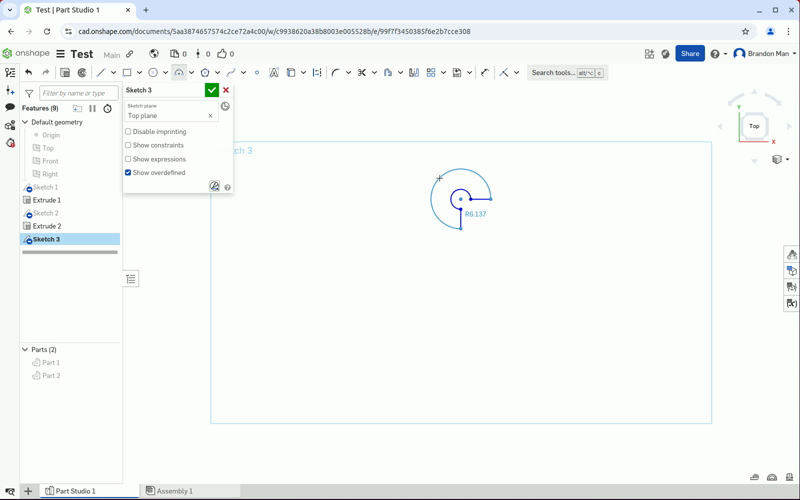
key_up(shift)
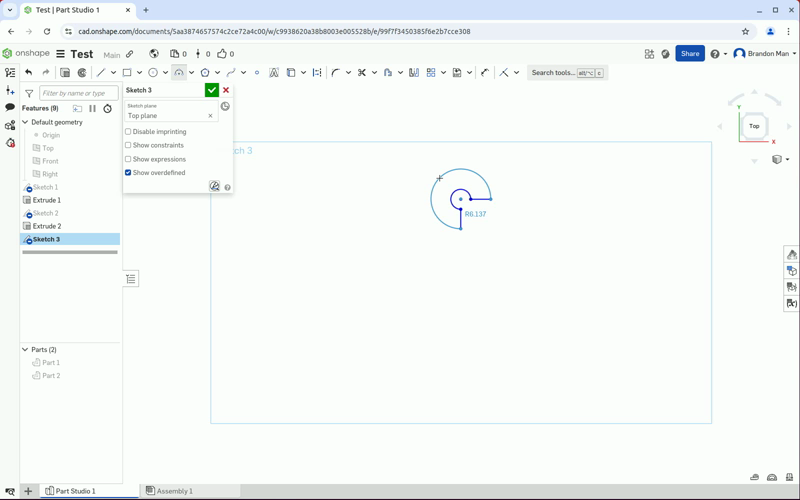
key(esc)
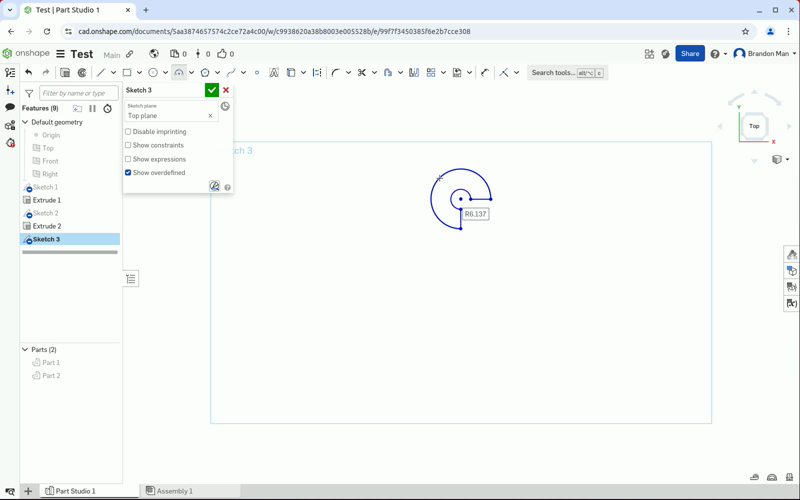
mouse_move(437, 185)
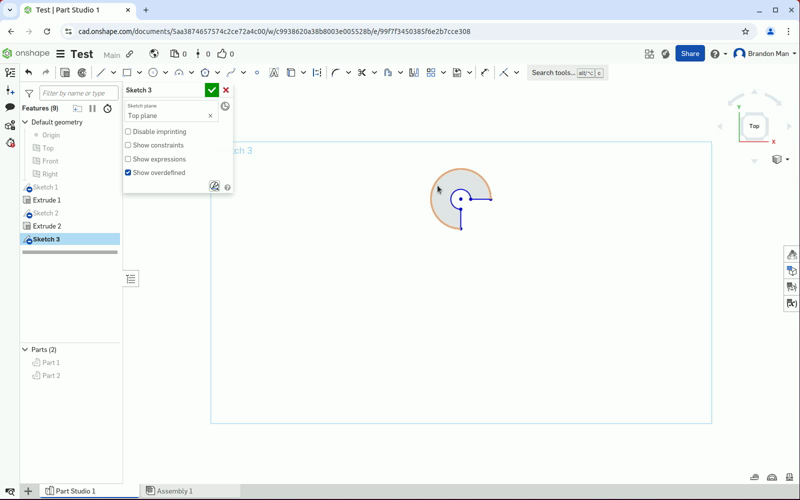
scroll(6)
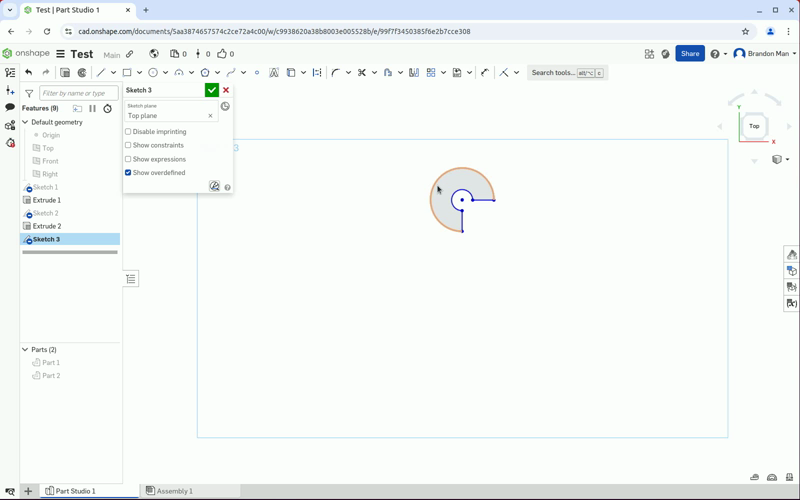
scroll(6)
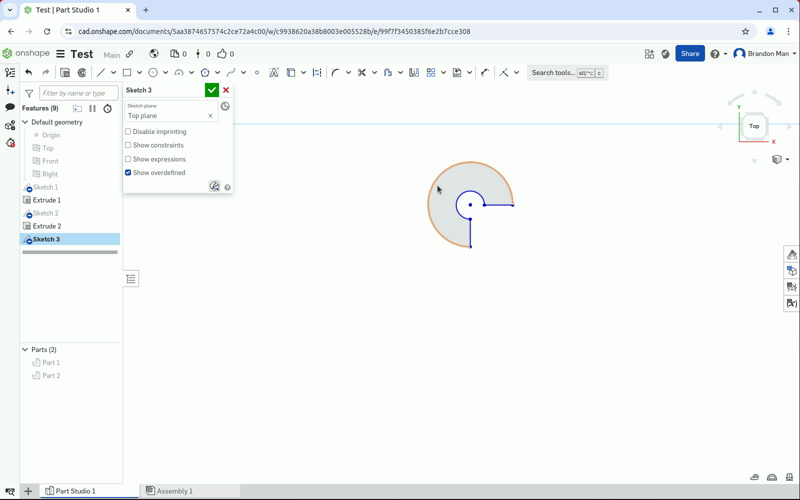
scroll(6)
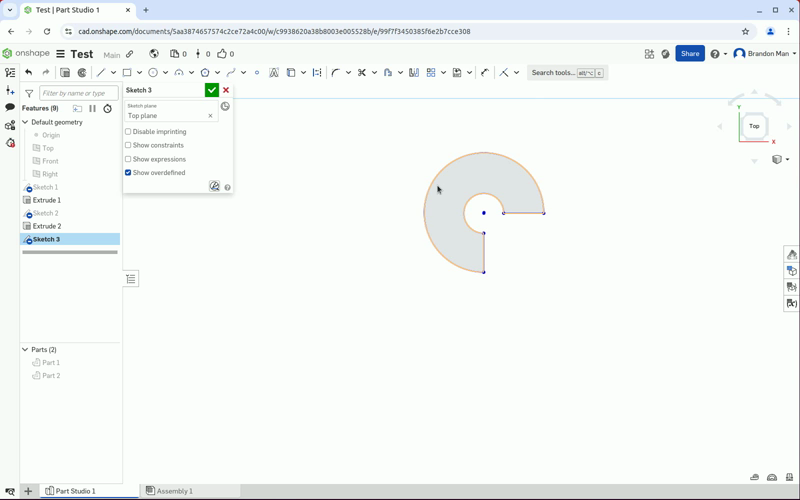
scroll(6)
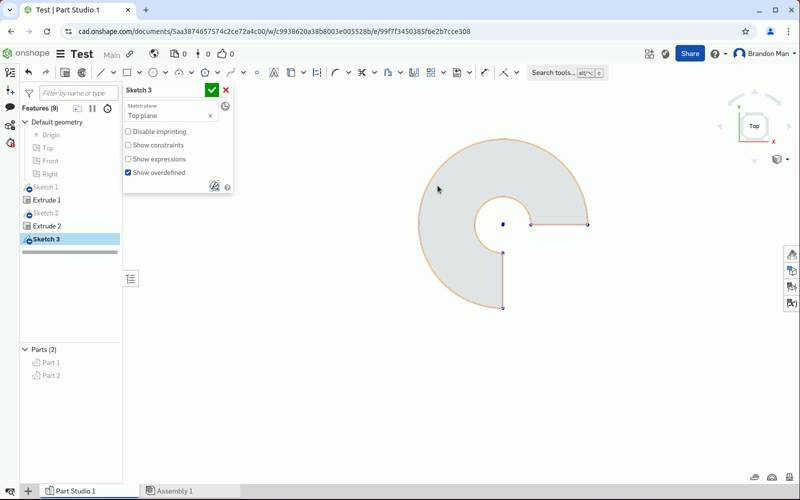
scroll(6)
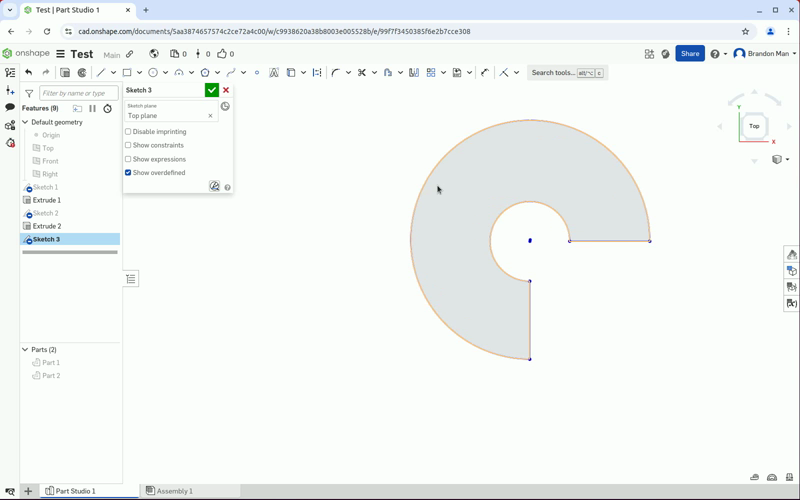
scroll(6)
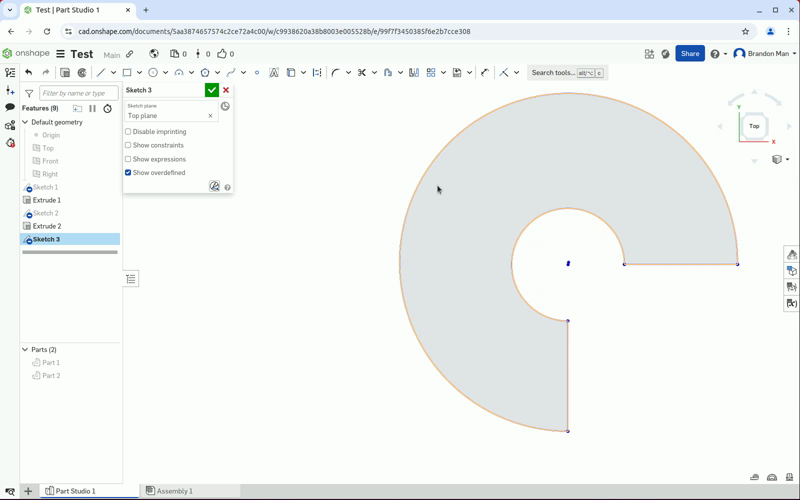
scroll(6)
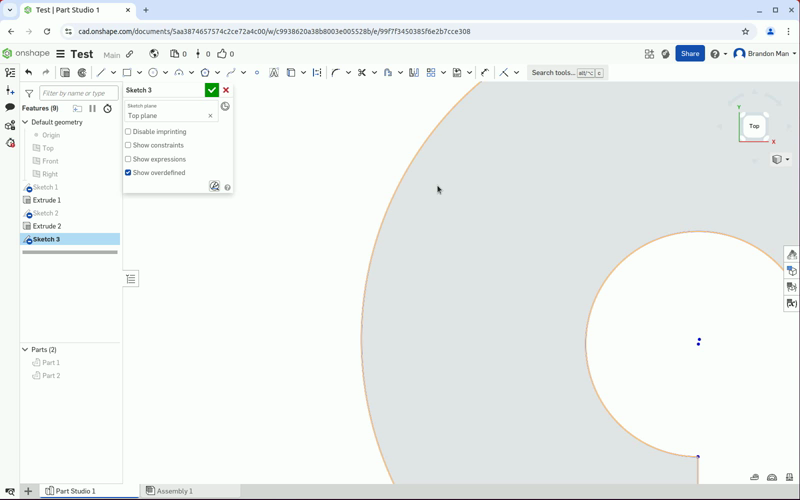
click(437, 185)
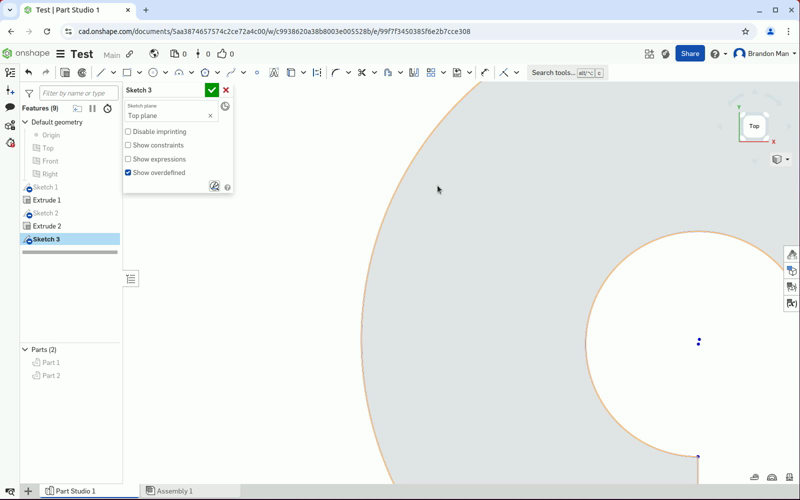
scroll(-6)
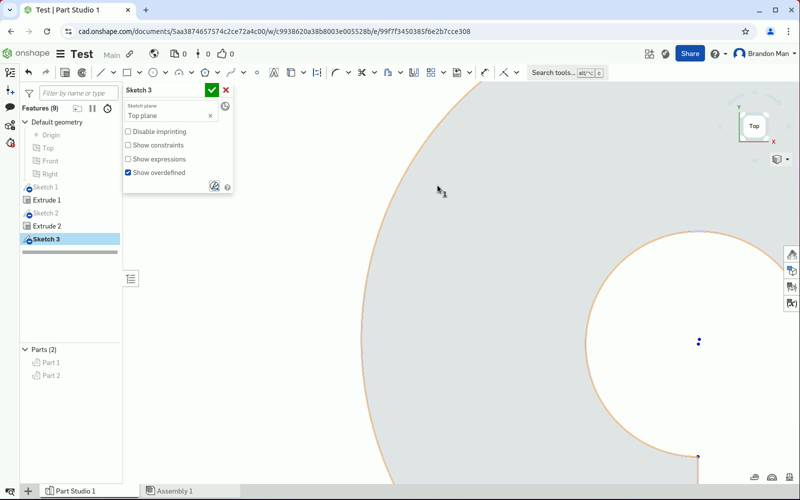
scroll(-6)
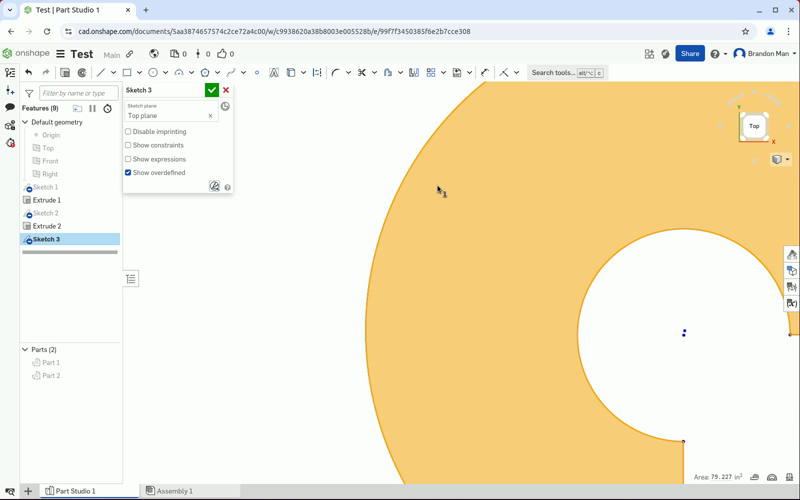
scroll(-6)
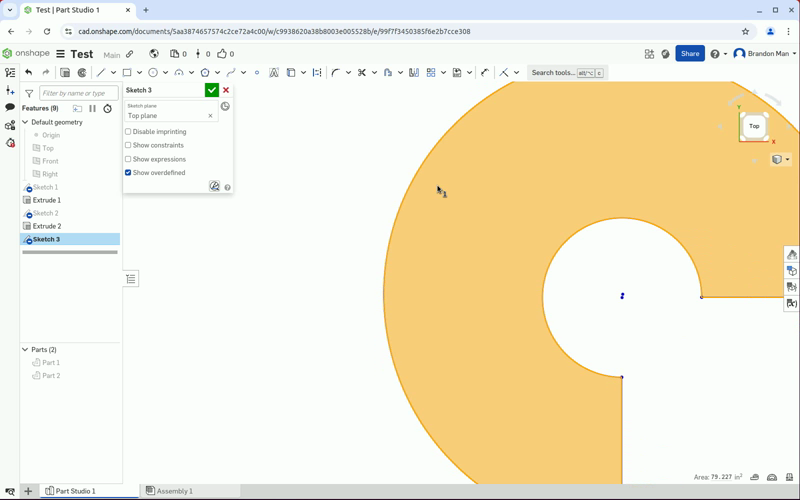
scroll(-6)
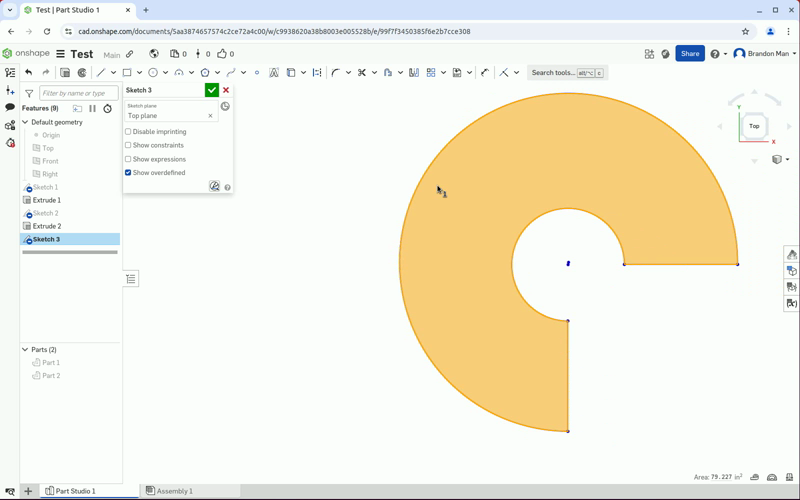
scroll(-6)
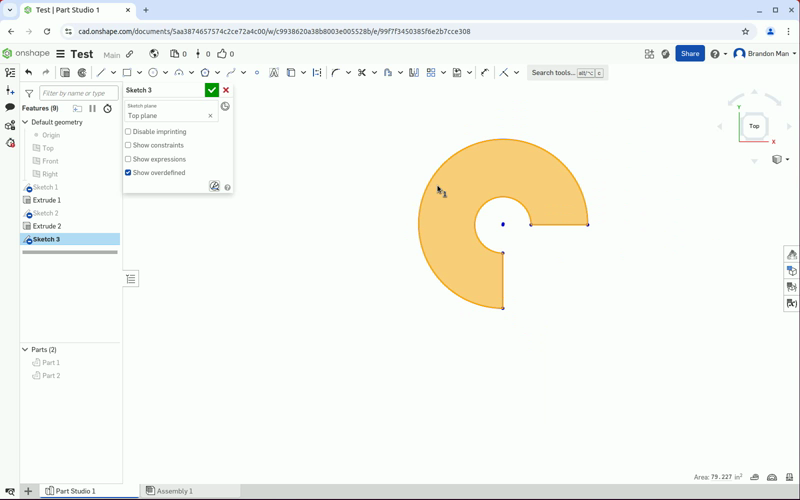
scroll(-6)
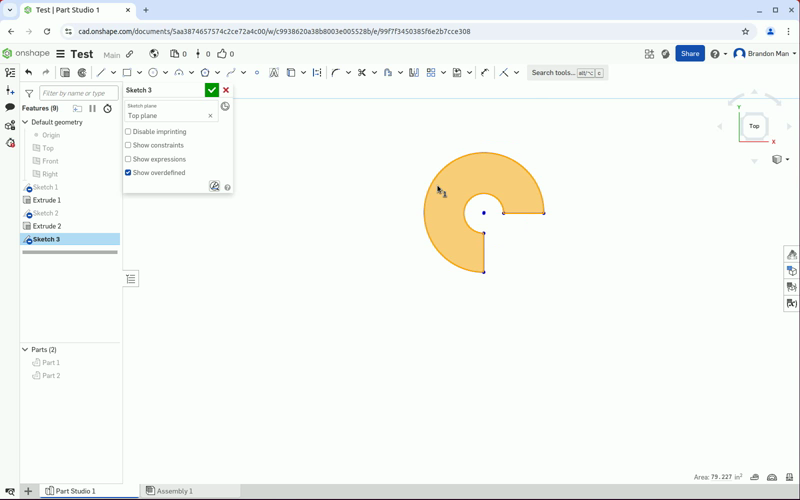
scroll(-6)
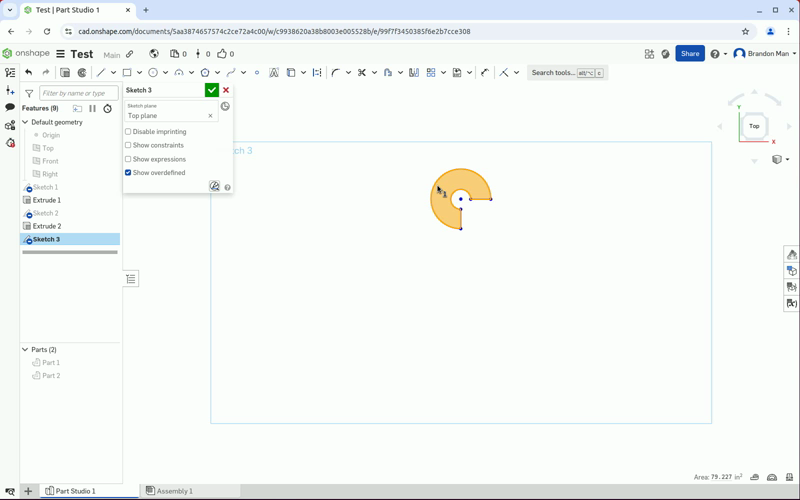
mouse_move(73, 352)
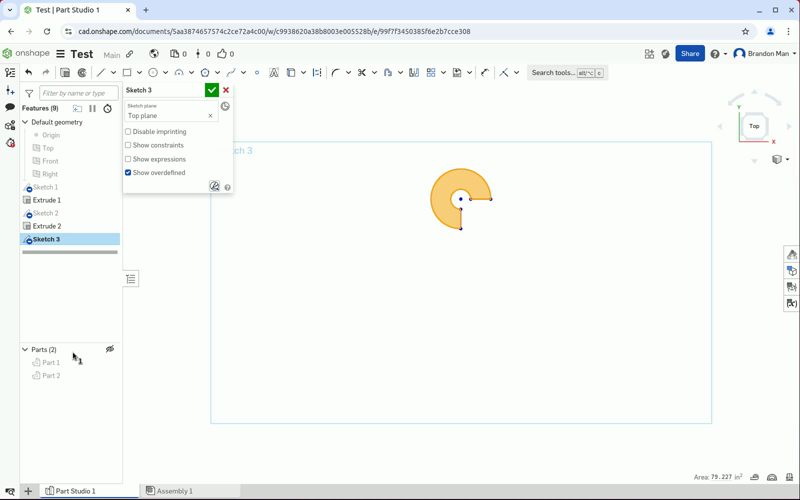
key(shift+y)
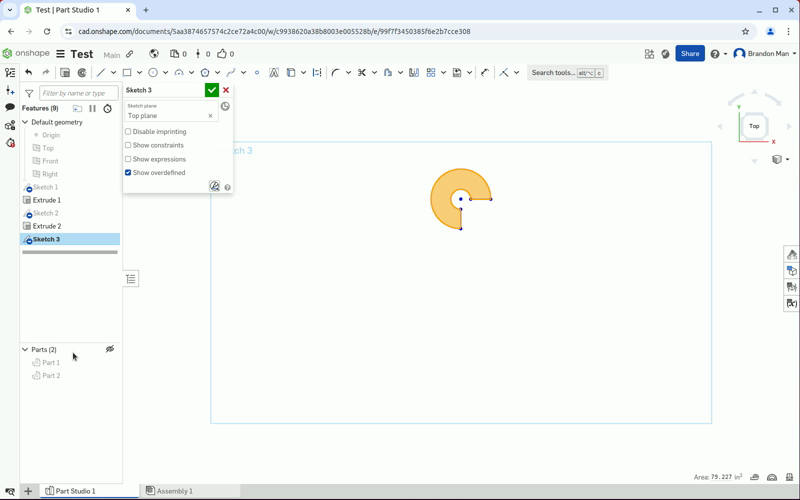
key(shift+e)
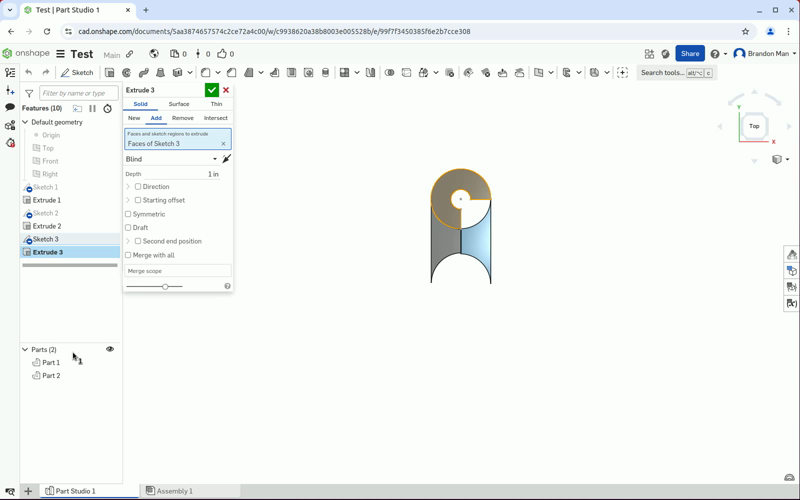
mouse_move(143, 106)
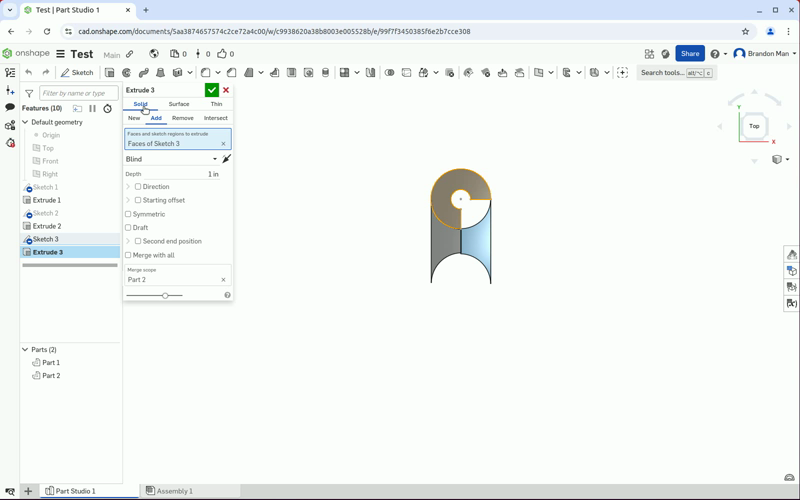
click(143, 106)
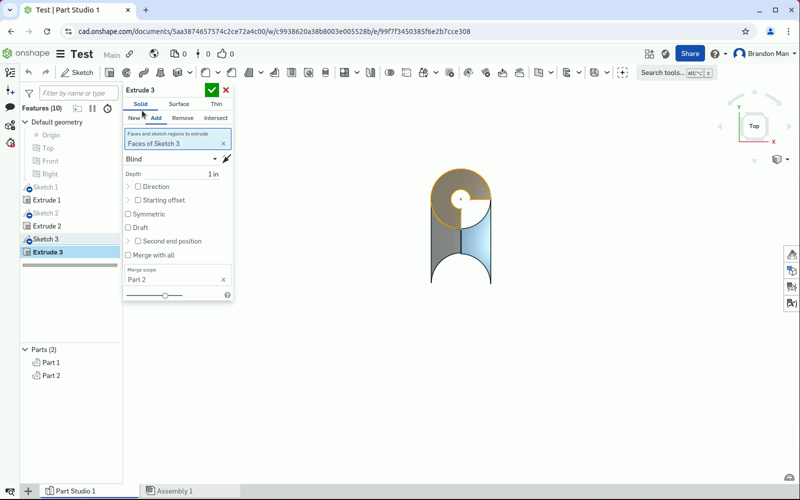
mouse_move(137, 120)
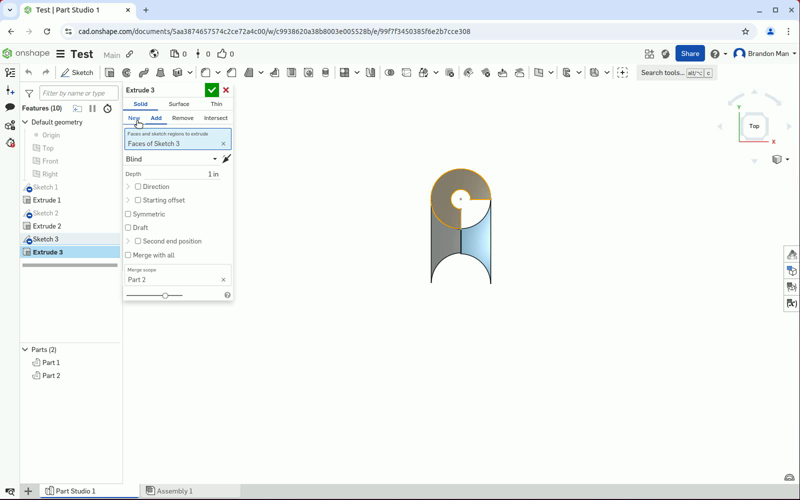
click(137, 120)
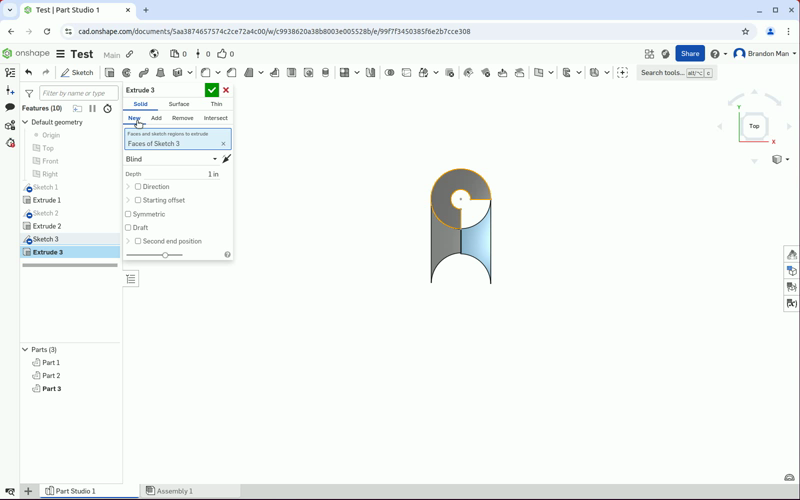
key(tab, 4)
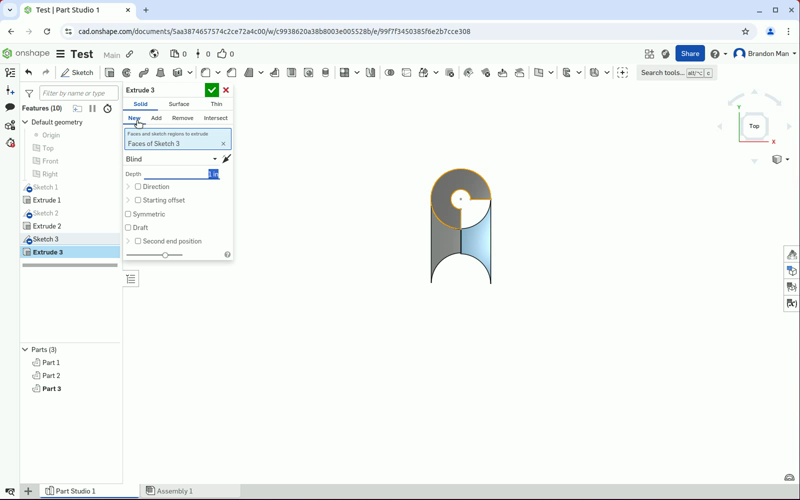
text(4.092)
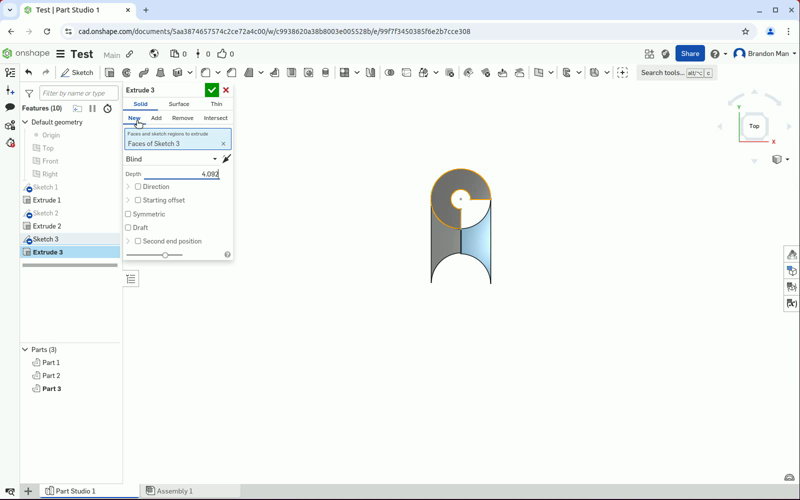
key(enter)
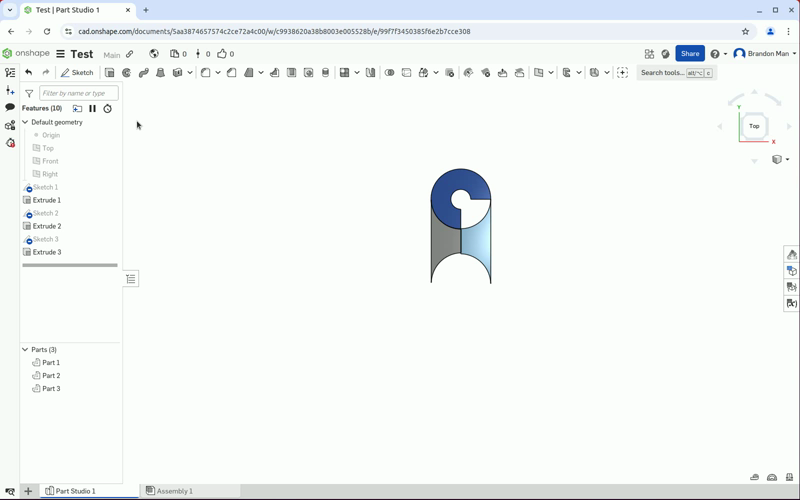
key(shift+h)
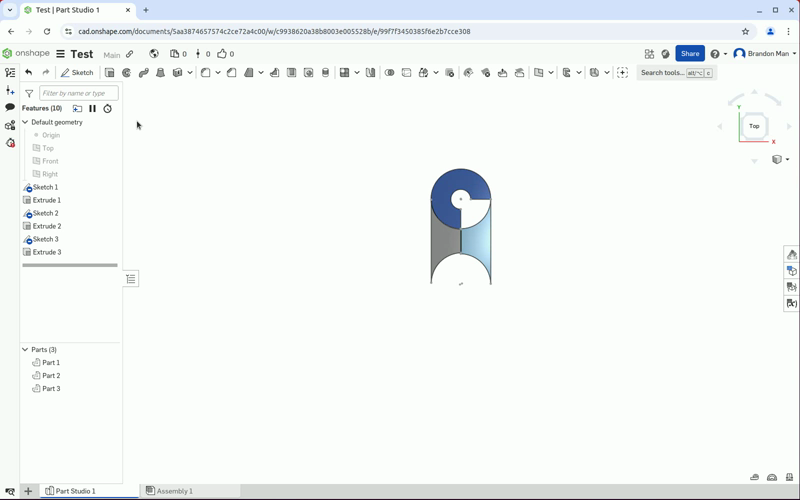
key(shift+h)
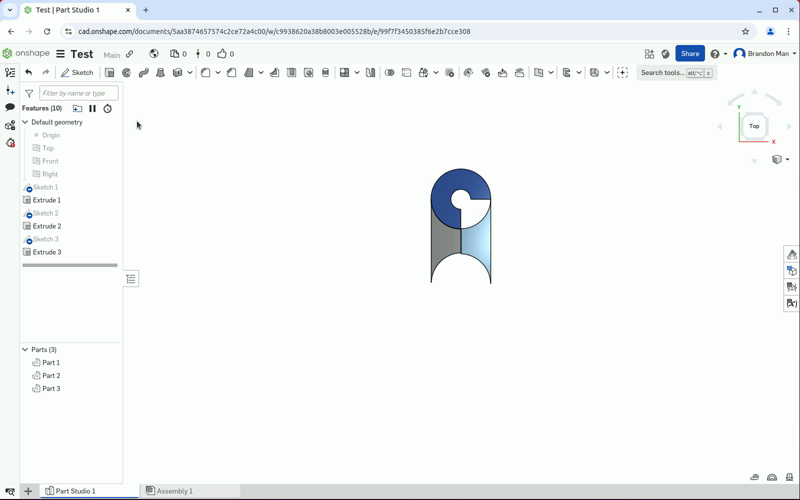
mouse_move(73, 189)
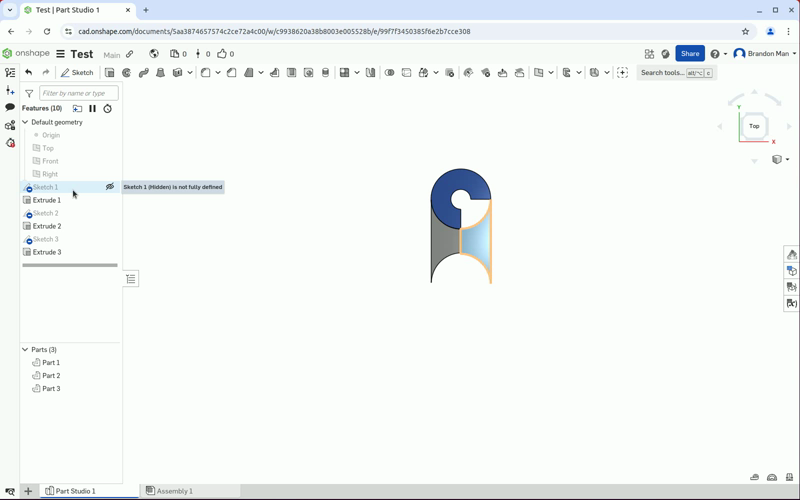
click(73, 189)
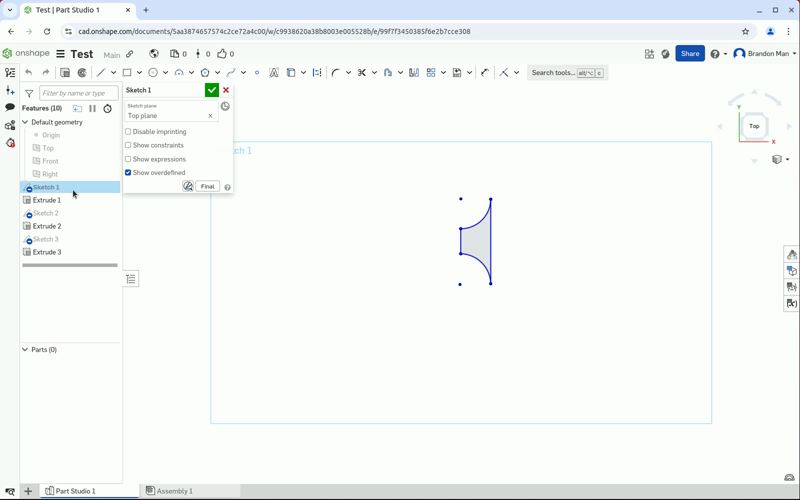
mouse_move(229, 92)
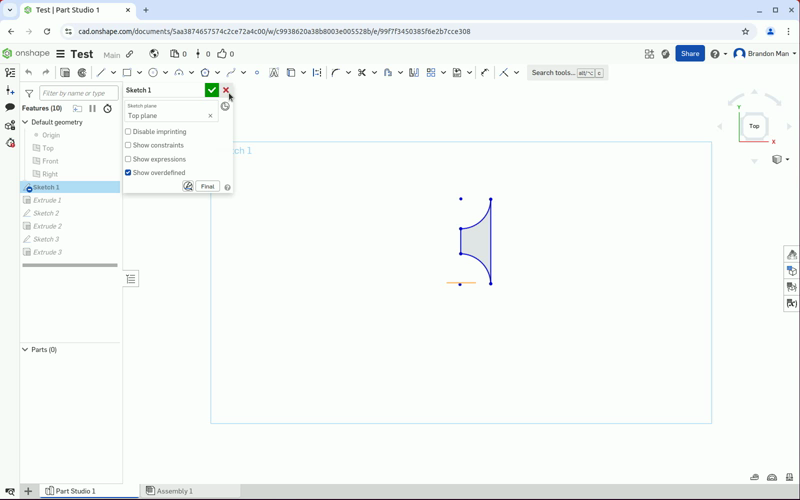
click(229, 92)
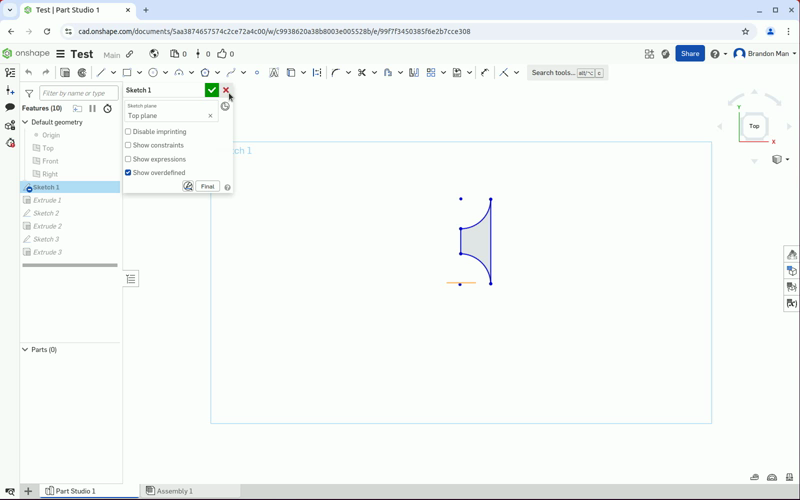
key(shift+s)
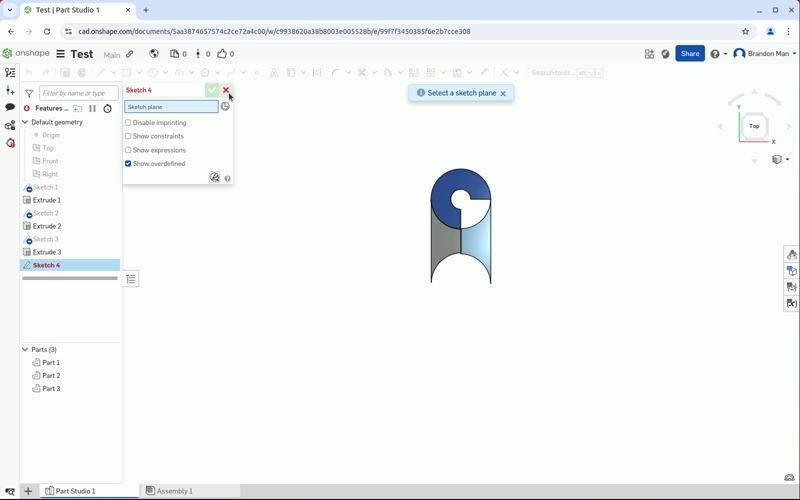
mouse_move(73, 150)
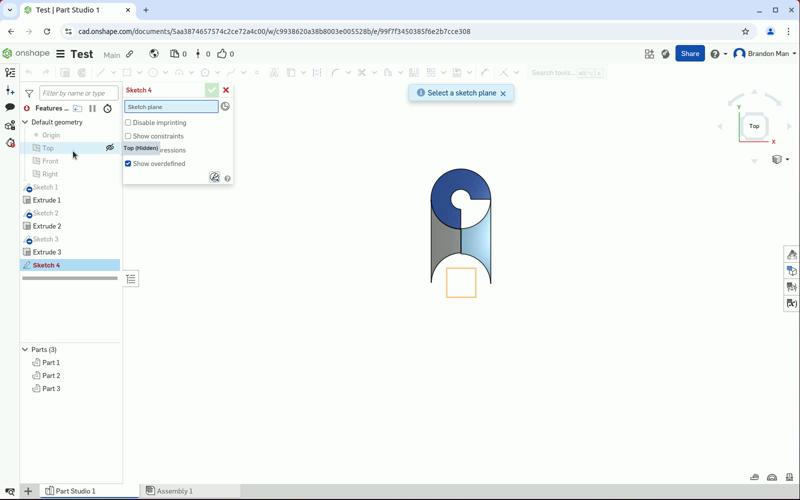
click(73, 150)
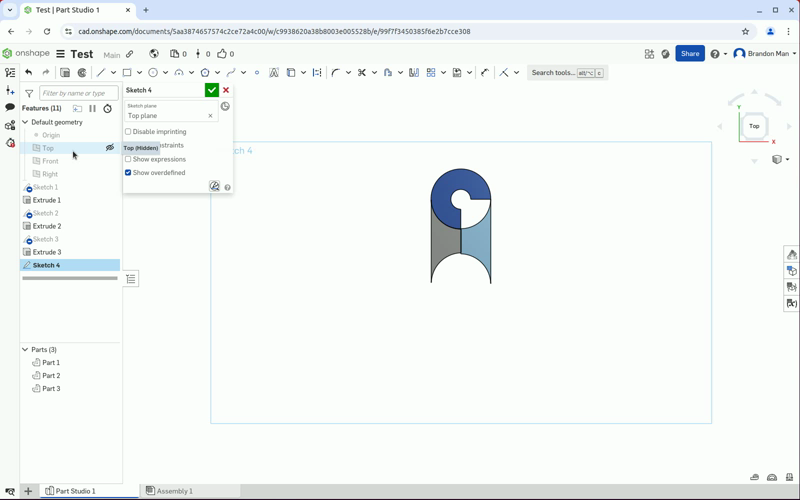
mouse_move(73, 352)
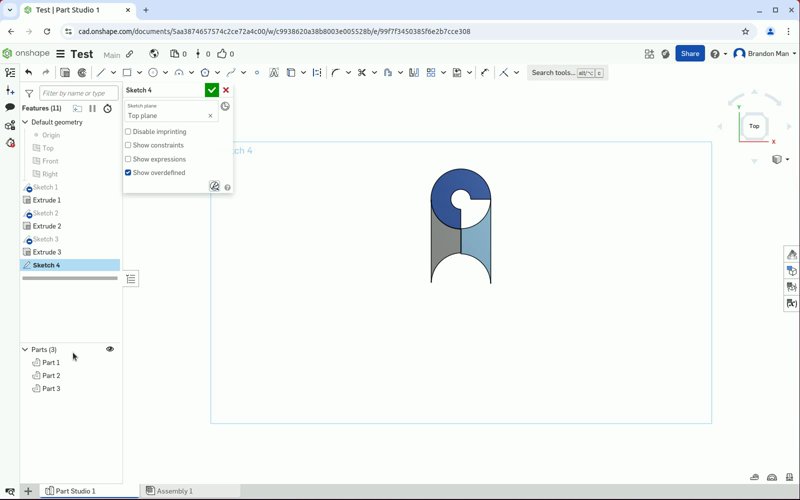
key(y)
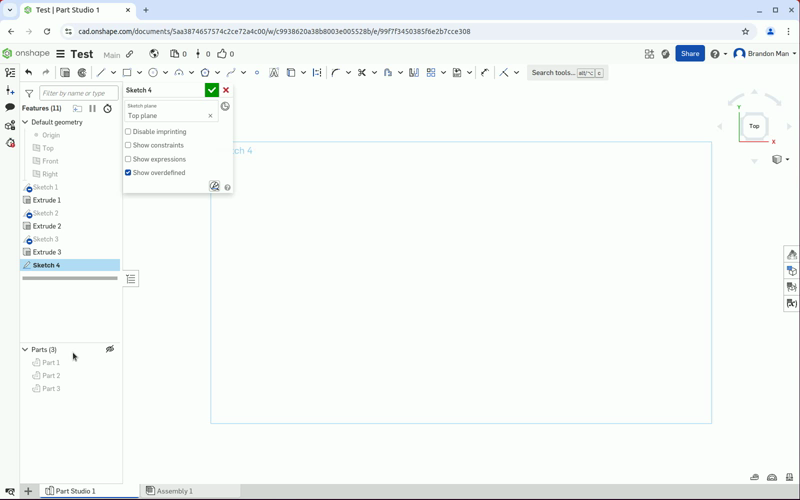
key(a)
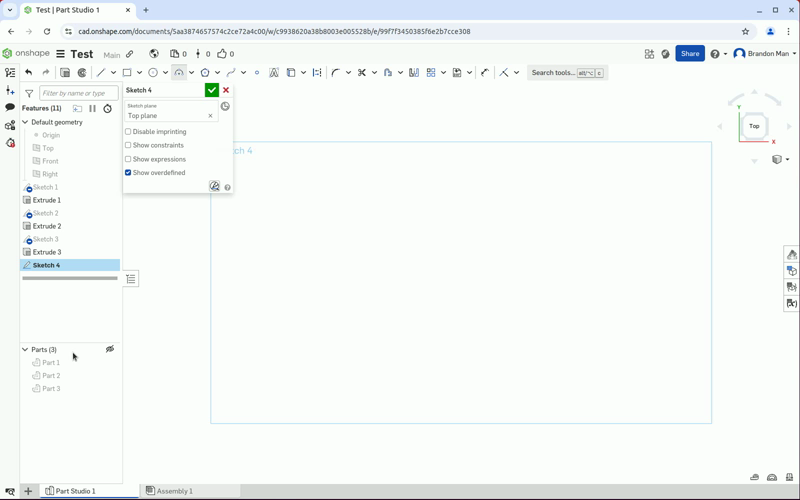
key_down(shift)
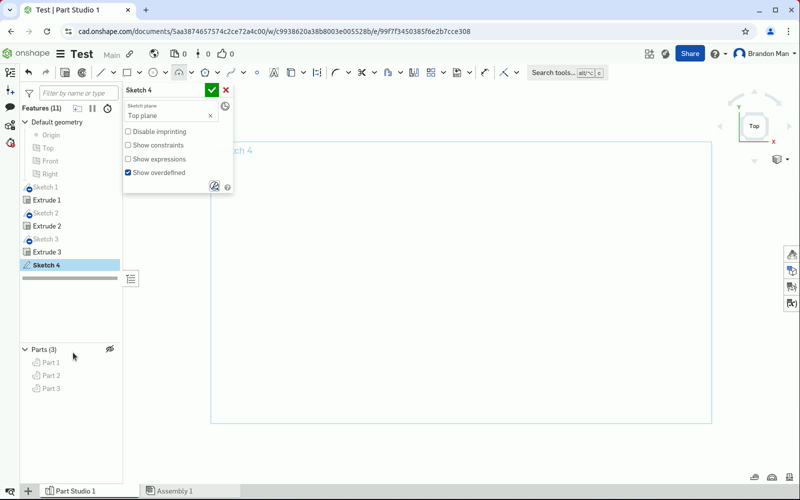
mouse_move(460, 228)
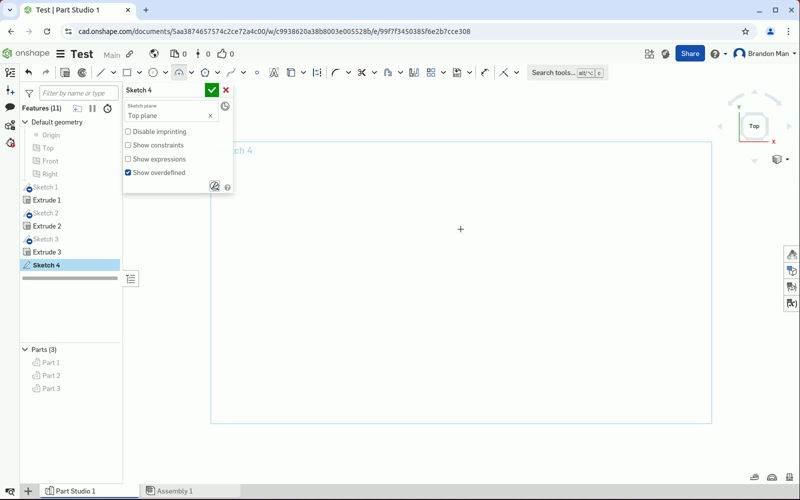
click(460, 228)
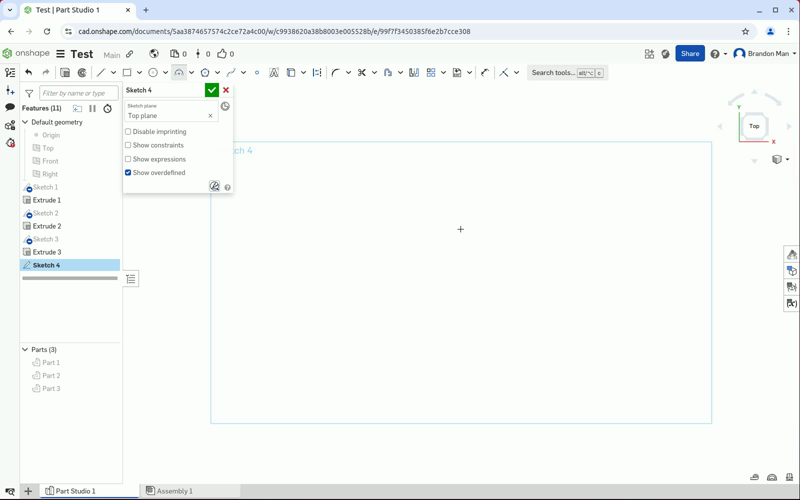
key_up(shift)
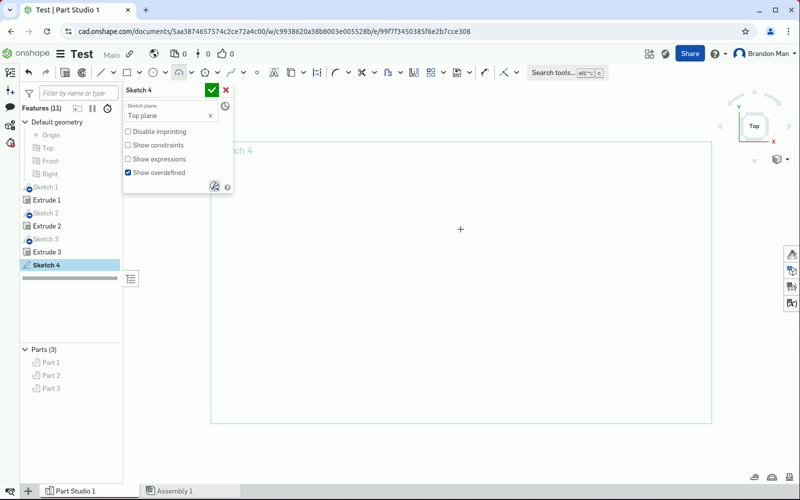
key_down(shift)
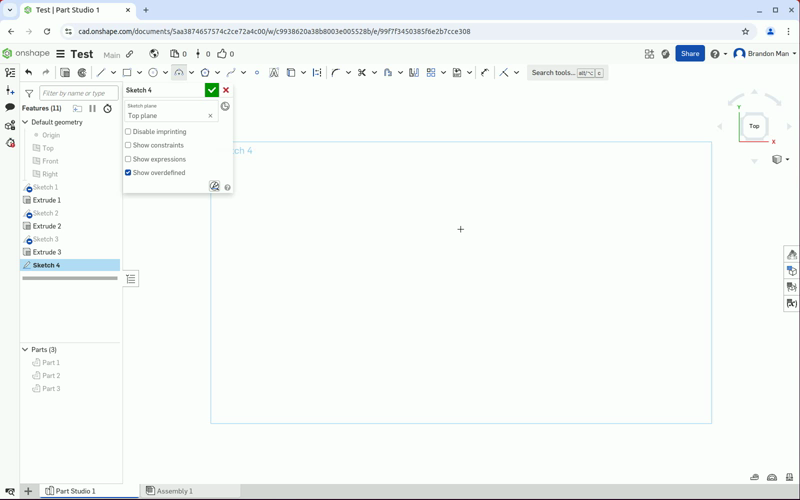
mouse_move(491, 198)
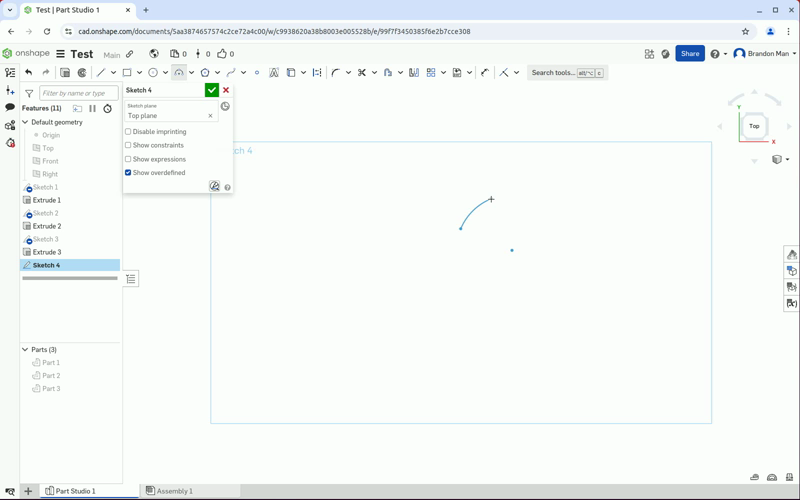
click(491, 198)
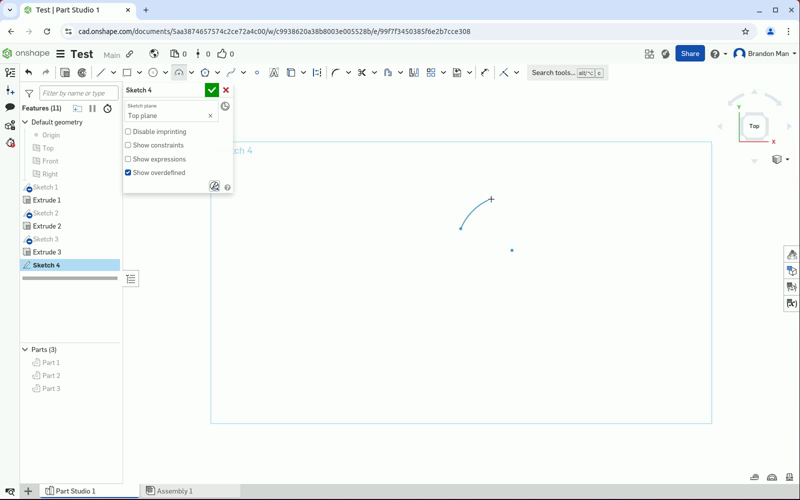
mouse_move(482, 220)
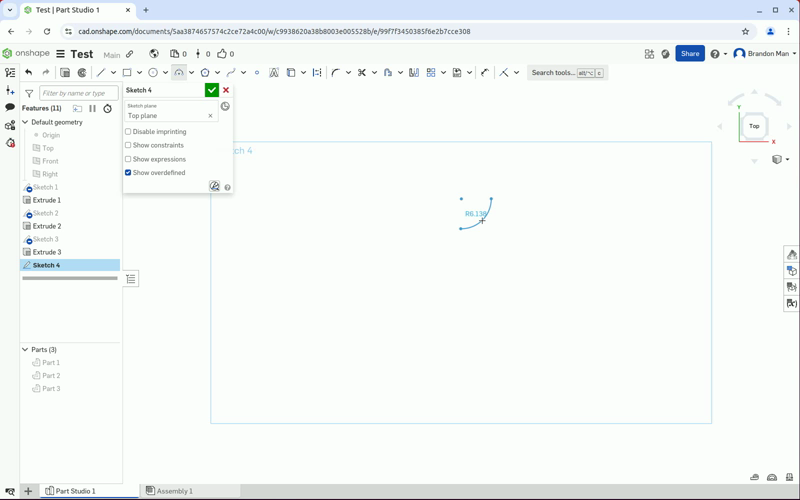
click(482, 220)
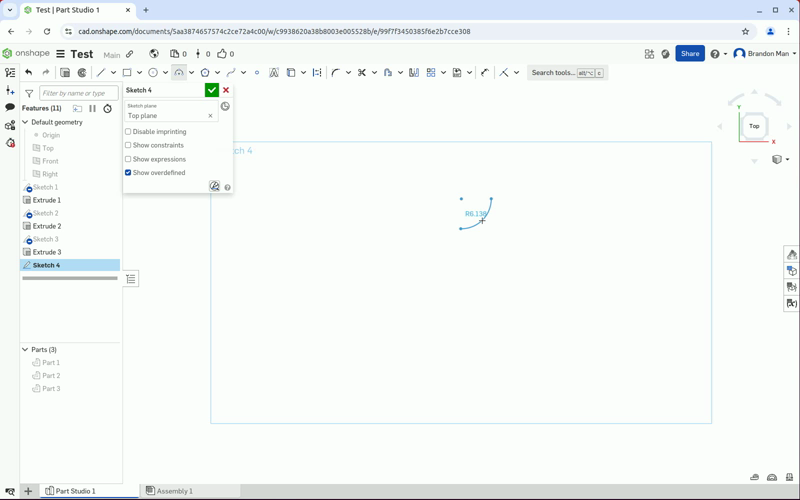
key_up(shift)
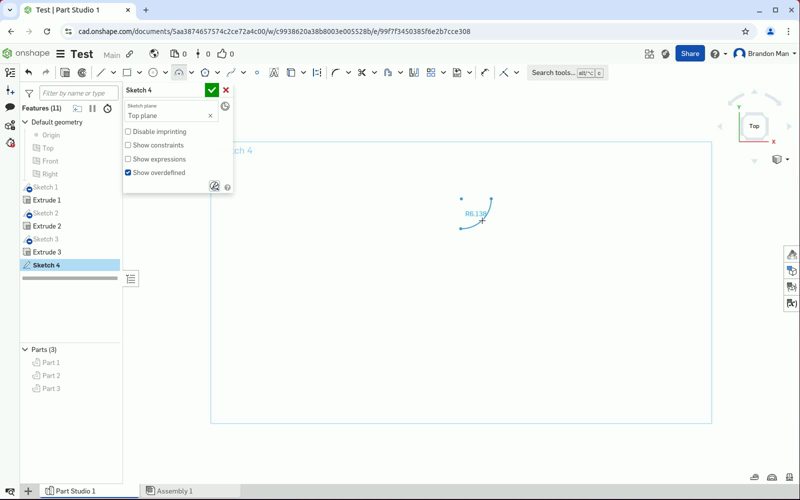
key(esc)
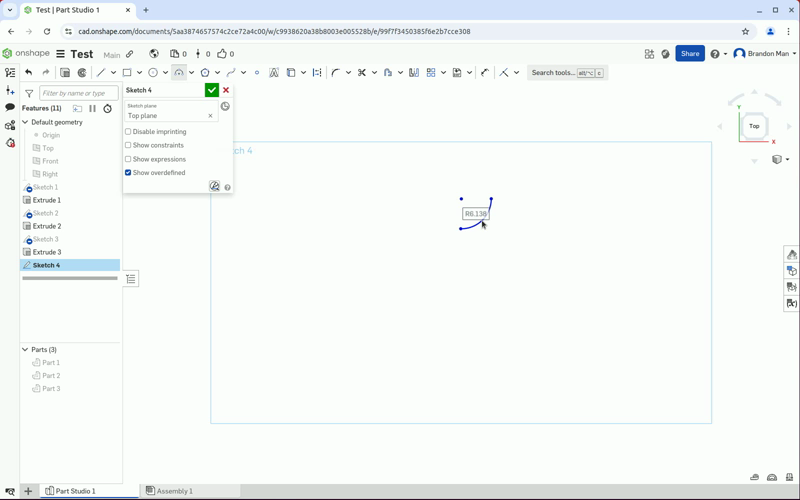
key(l)
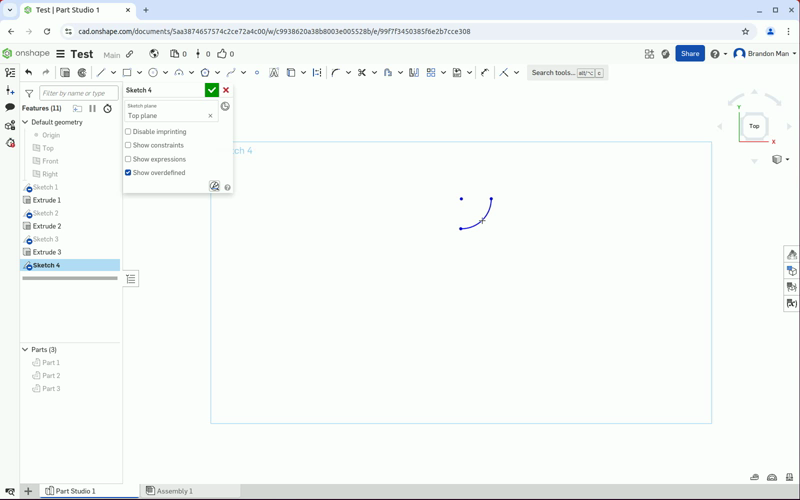
mouse_move(491, 198)
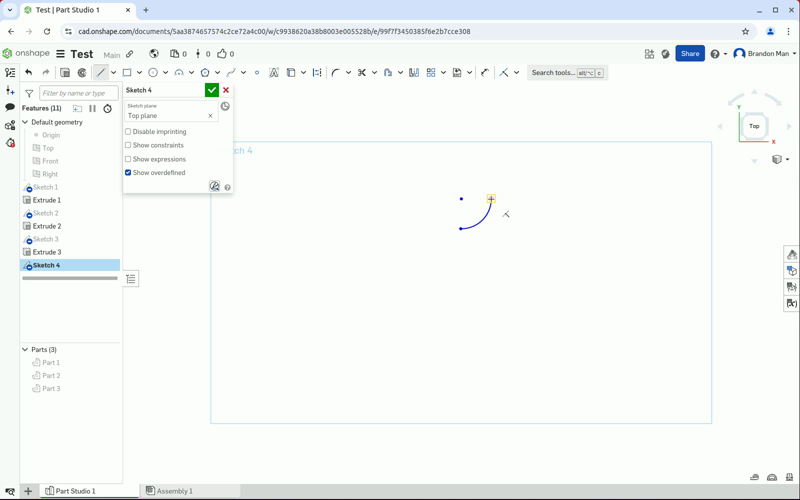
click(491, 198)
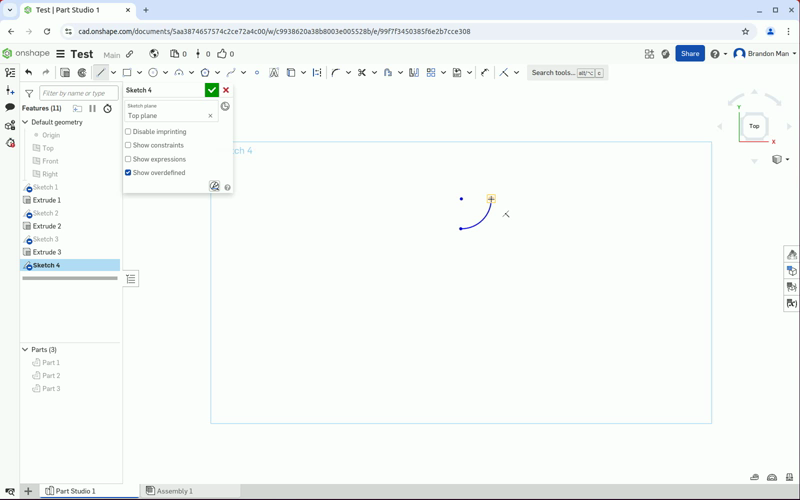
key_down(shift)
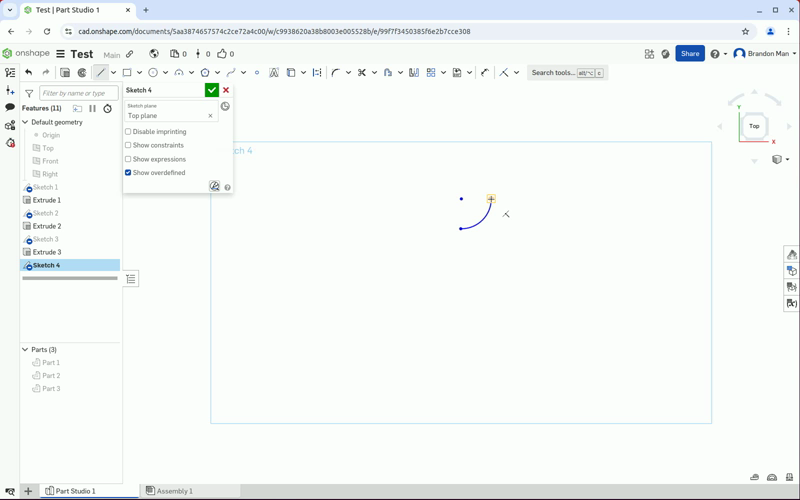
mouse_move(521, 198)
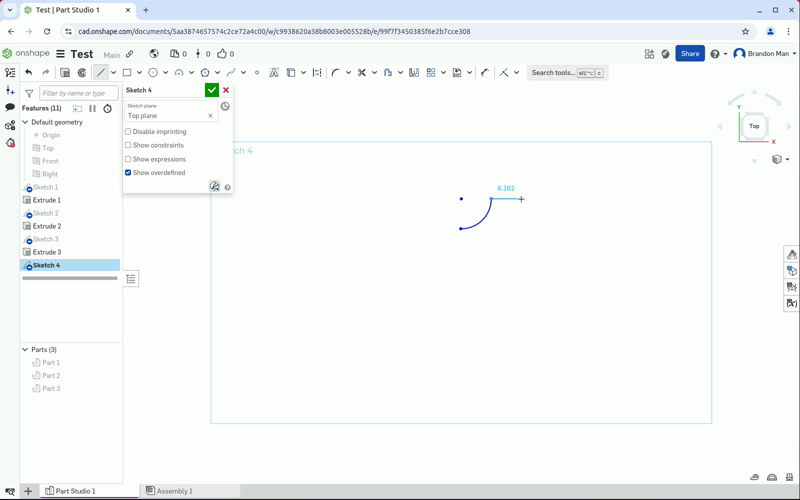
mouse_move(470, 198)
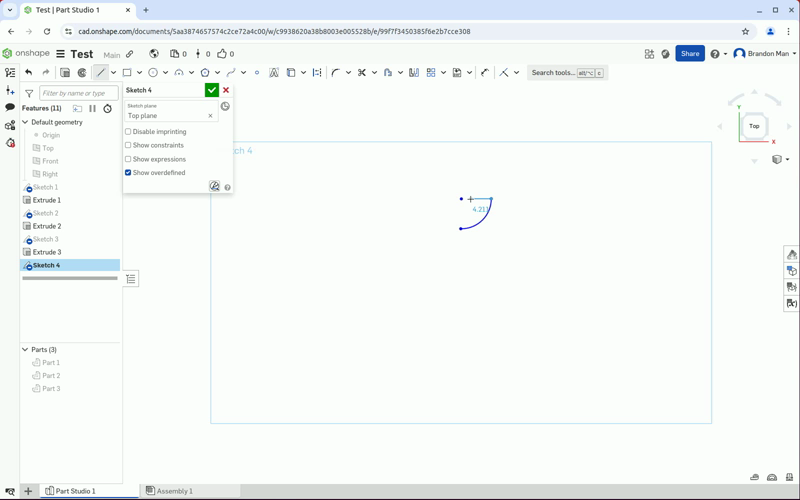
click(470, 198)
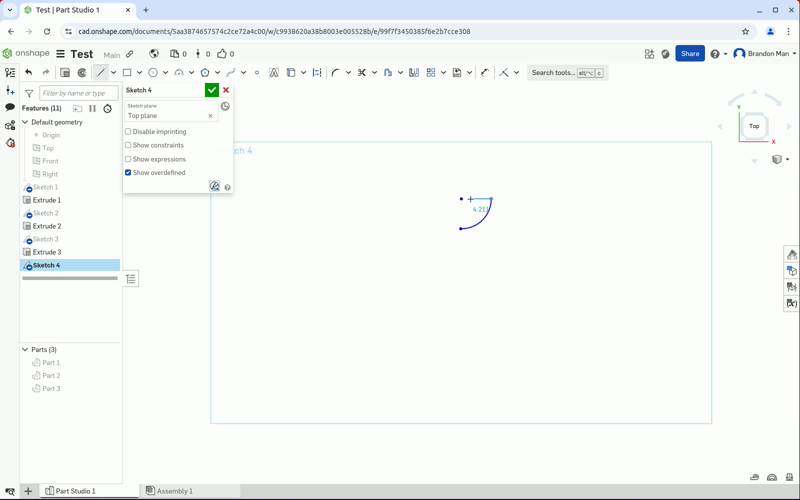
key_up(shift)
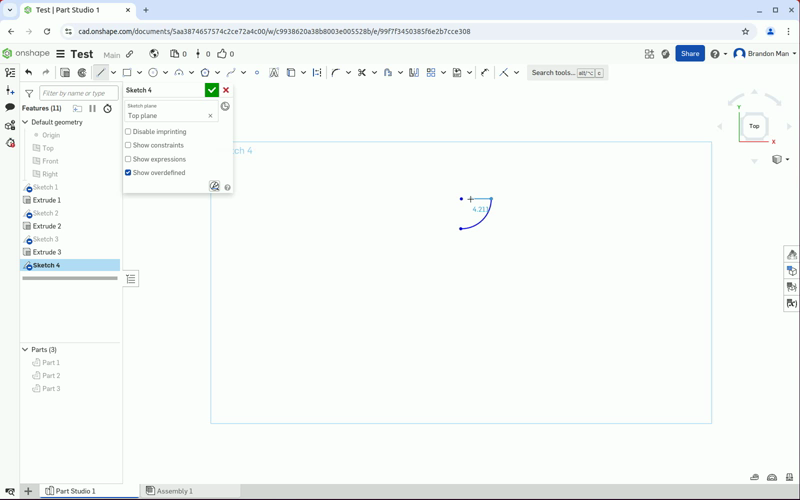
key(esc)
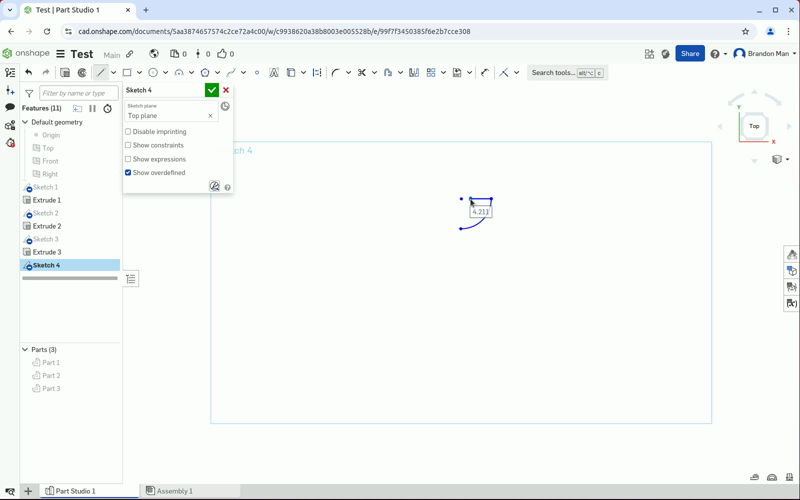
key(a)
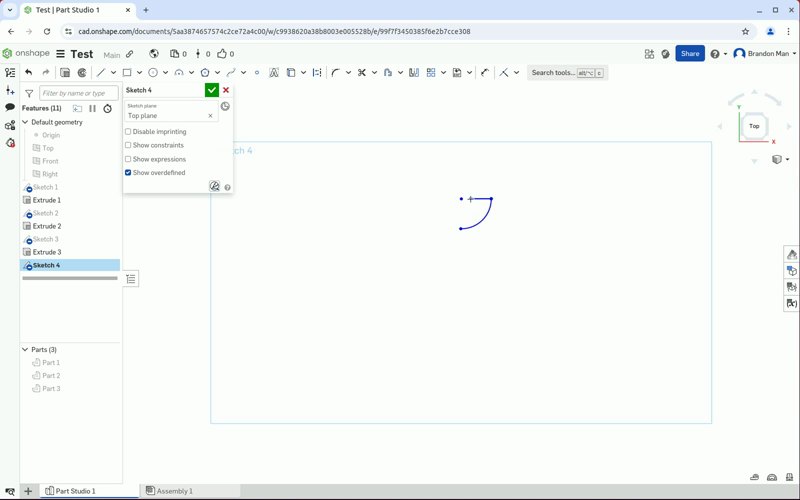
mouse_move(470, 198)
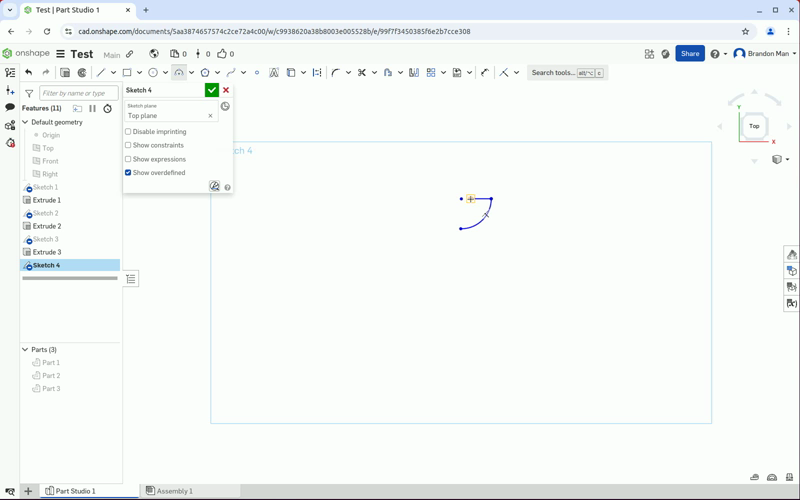
click(470, 198)
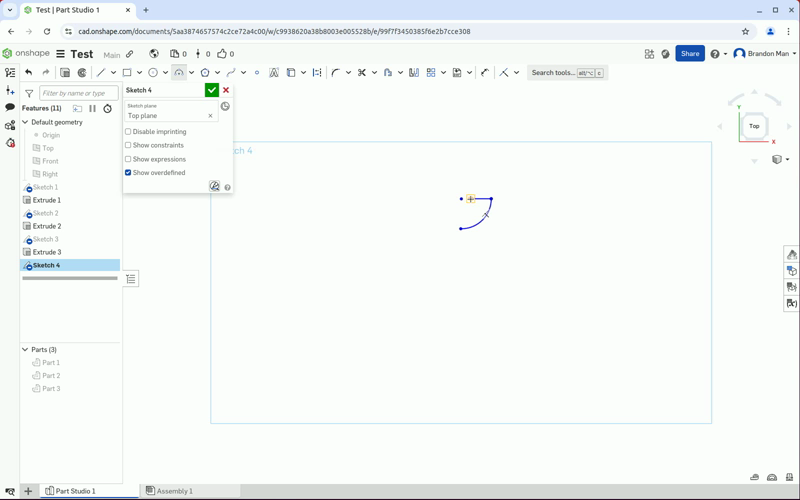
key_down(shift)
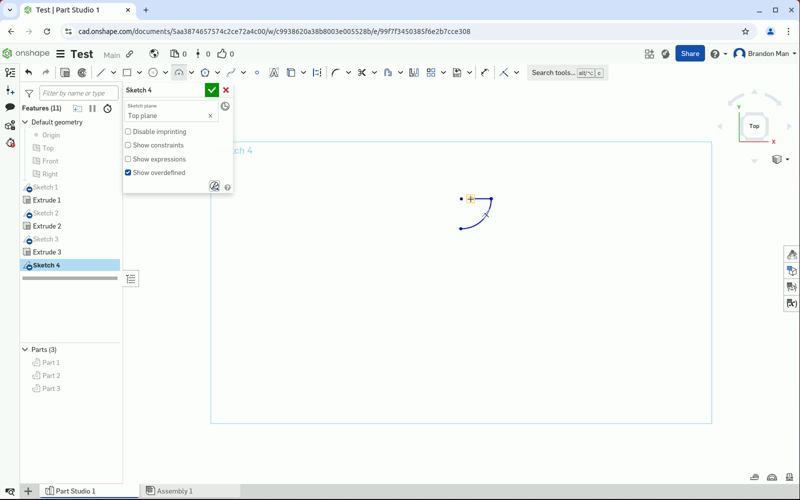
mouse_move(460, 209)
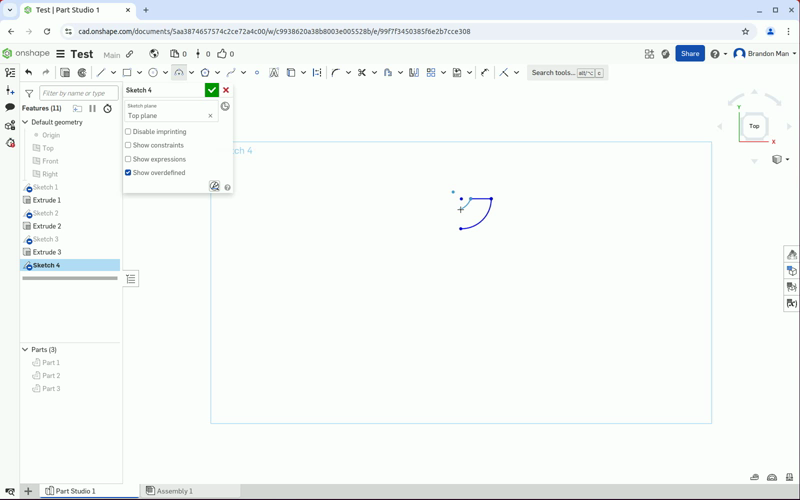
click(460, 209)
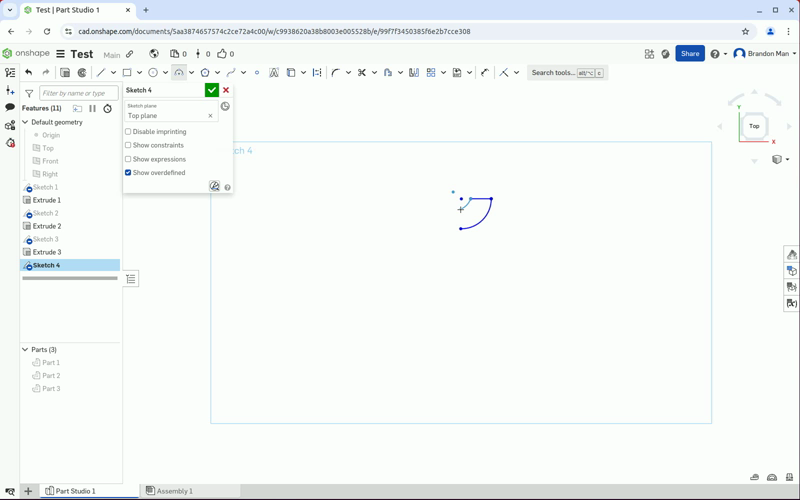
mouse_move(467, 206)
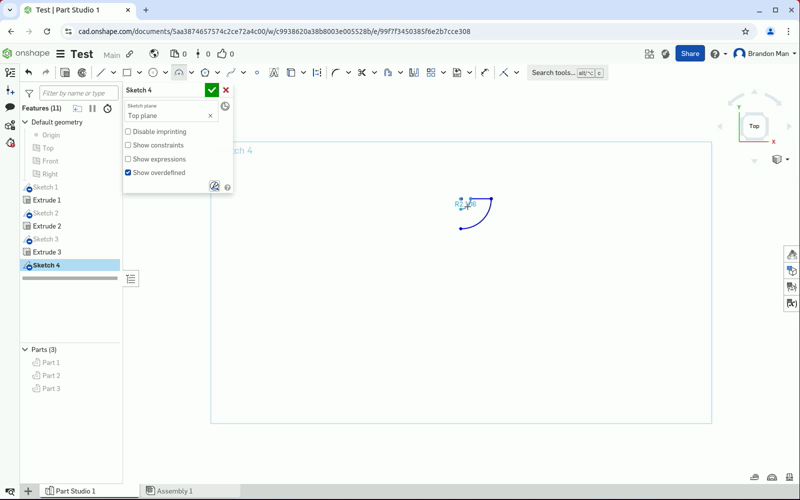
click(467, 206)
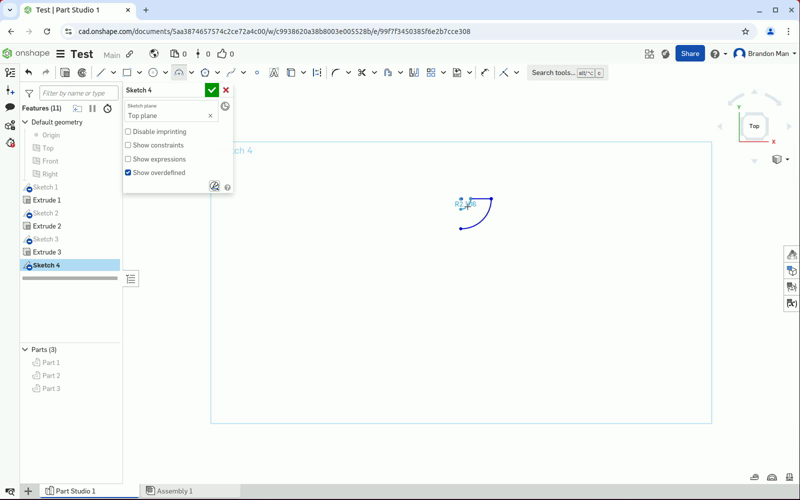
key_up(shift)
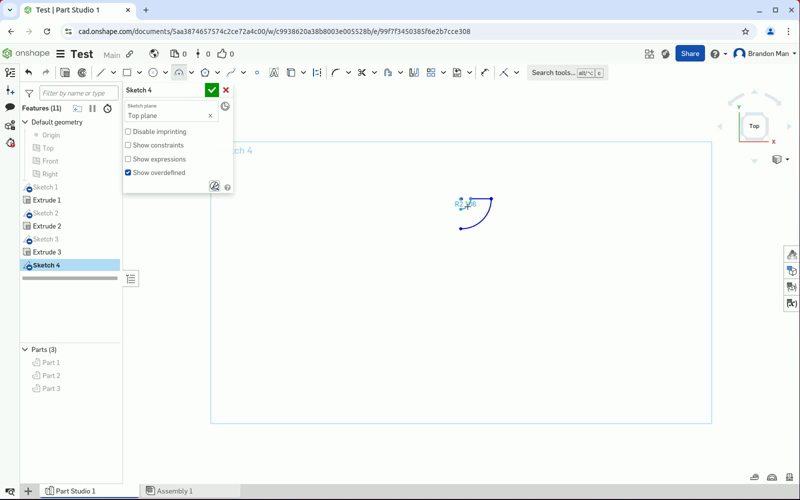
key(esc)
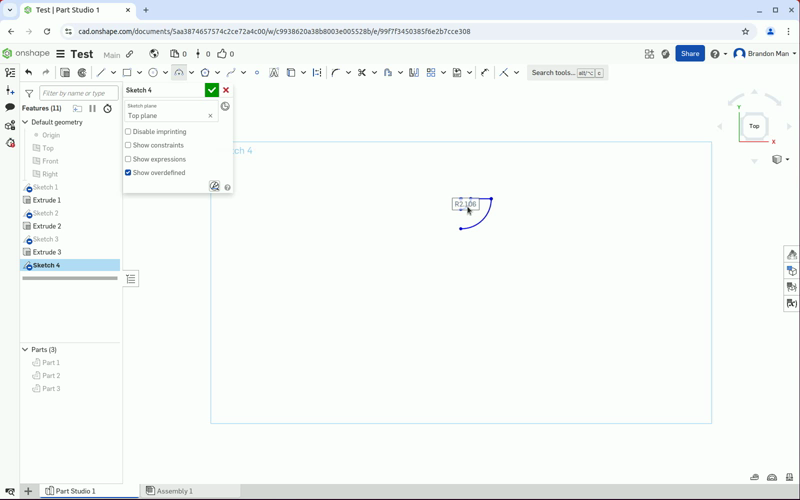
key(l)
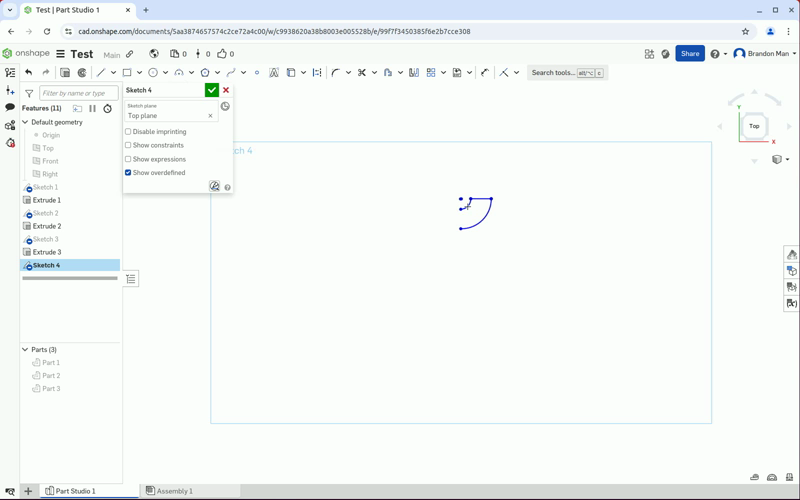
mouse_move(460, 209)
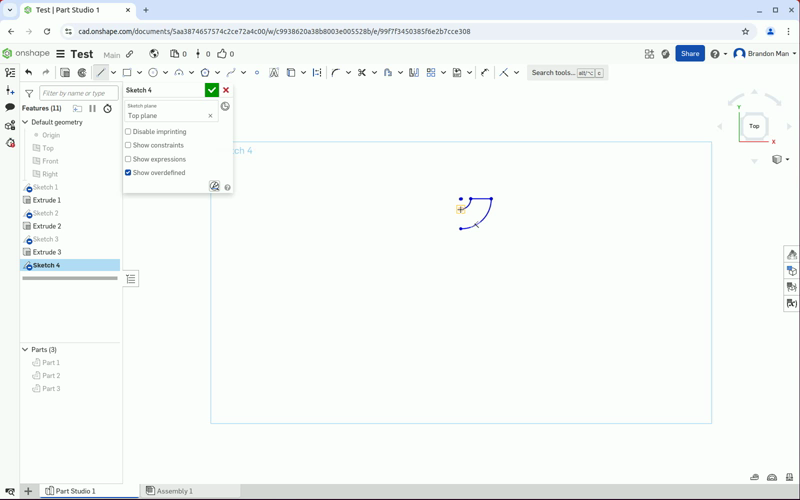
click(460, 209)
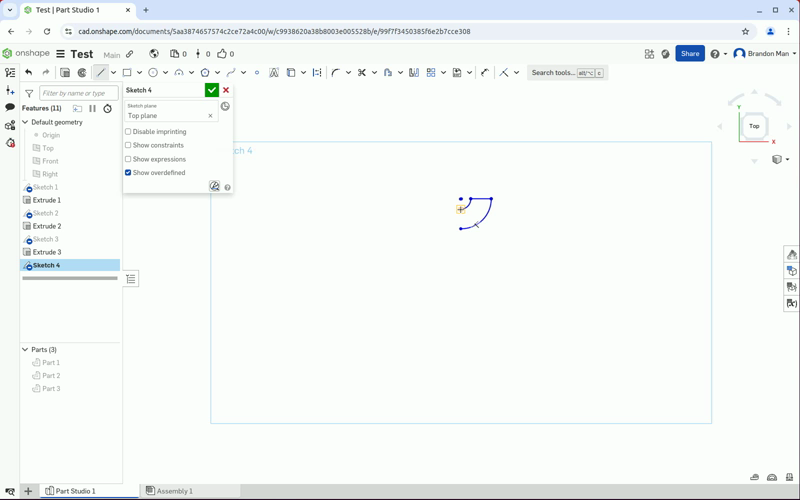
mouse_move(490, 209)
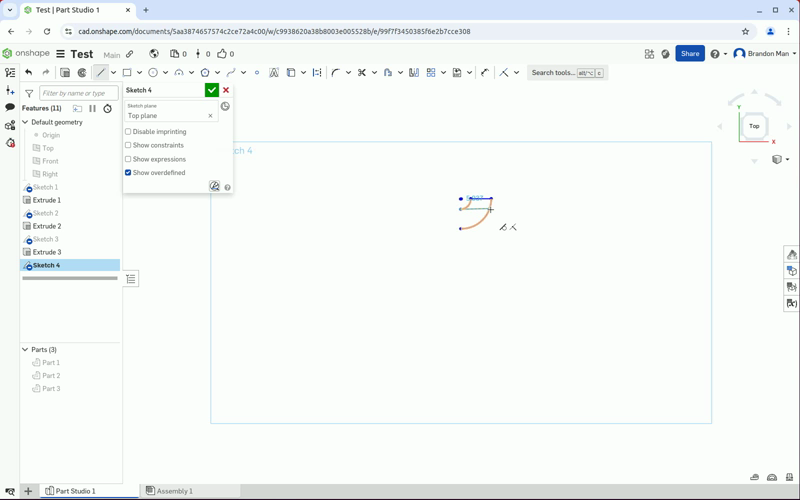
key_down(shift)
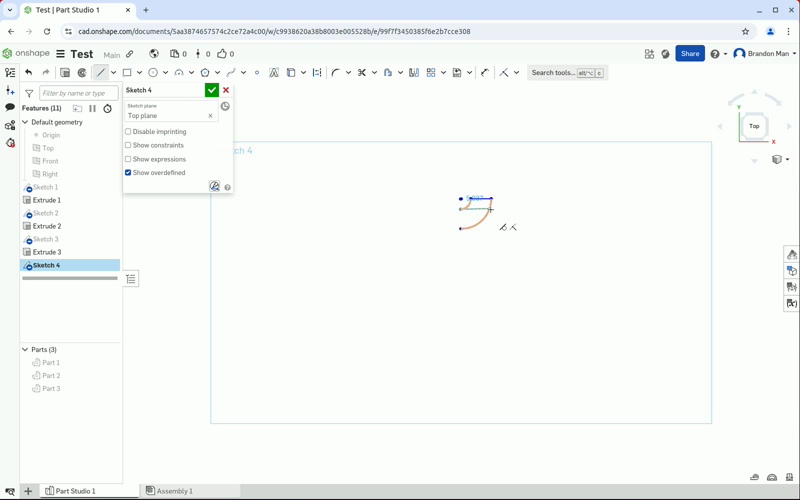
mouse_move(460, 228)
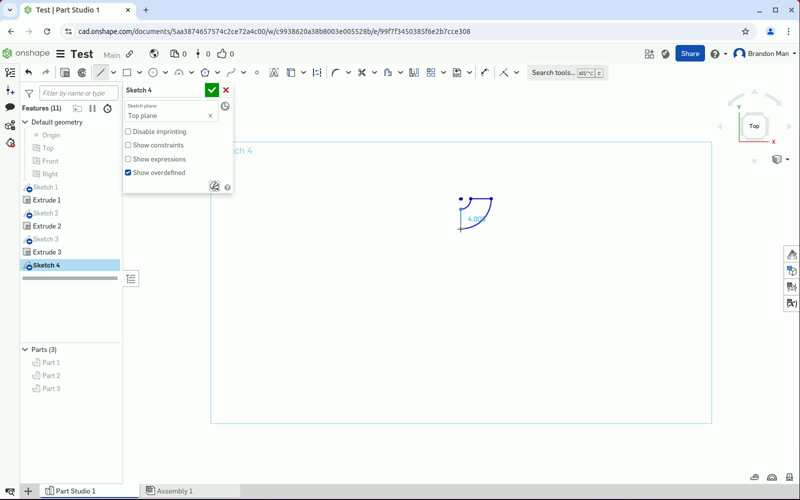
key_up(shift)
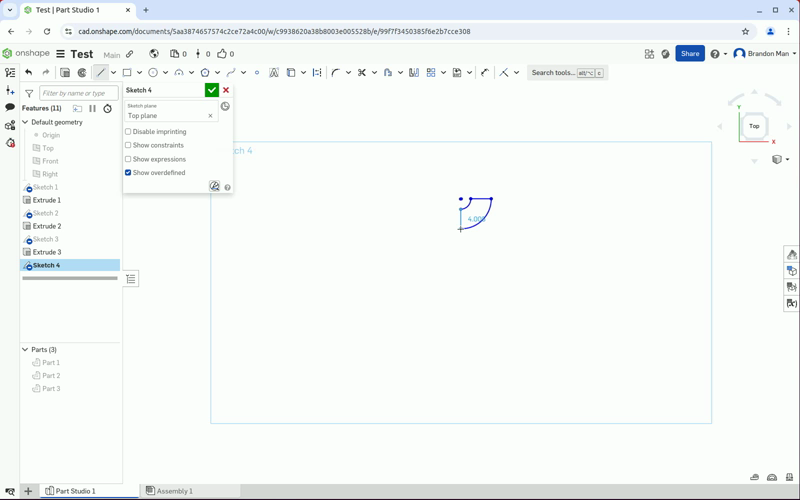
click(460, 228)
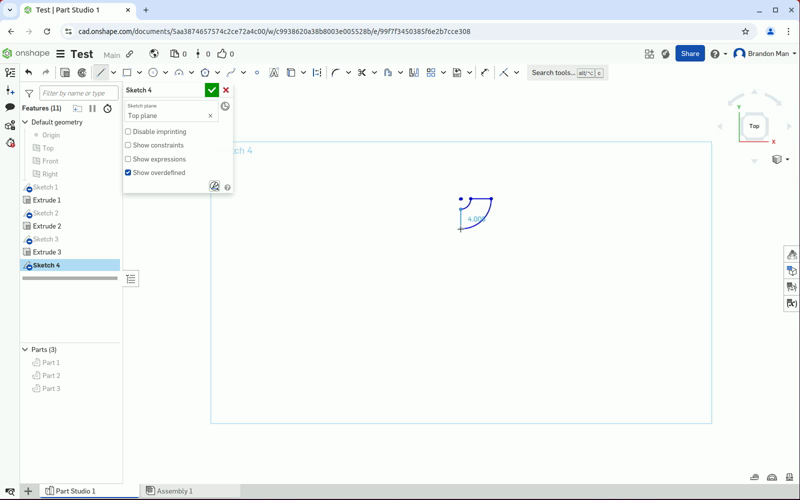
key(esc)
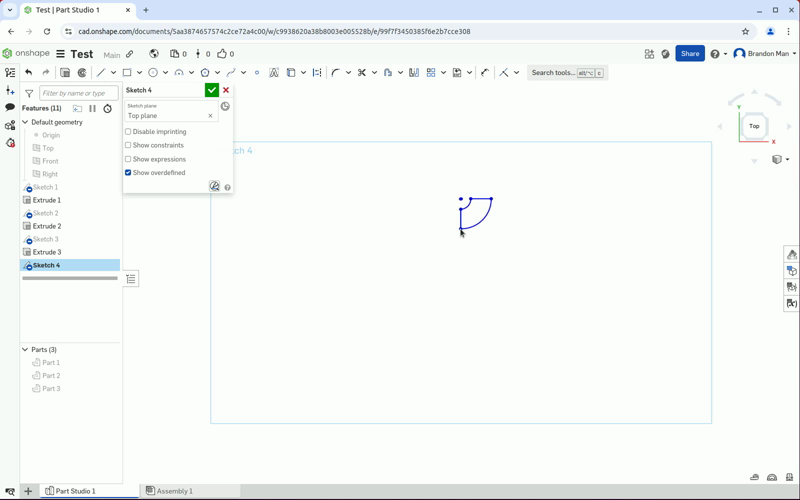
mouse_move(484, 208)
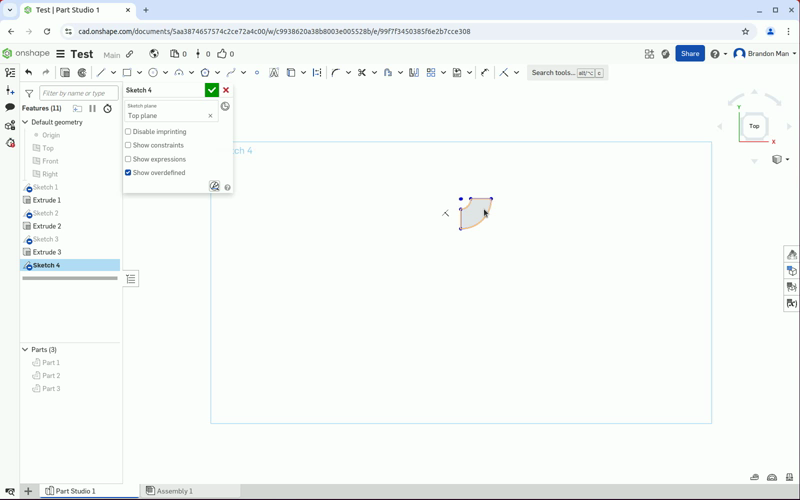
scroll(6)
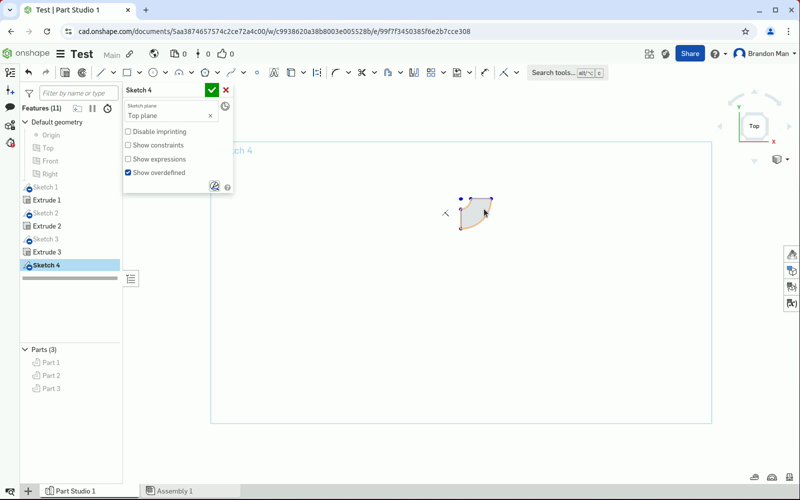
scroll(6)
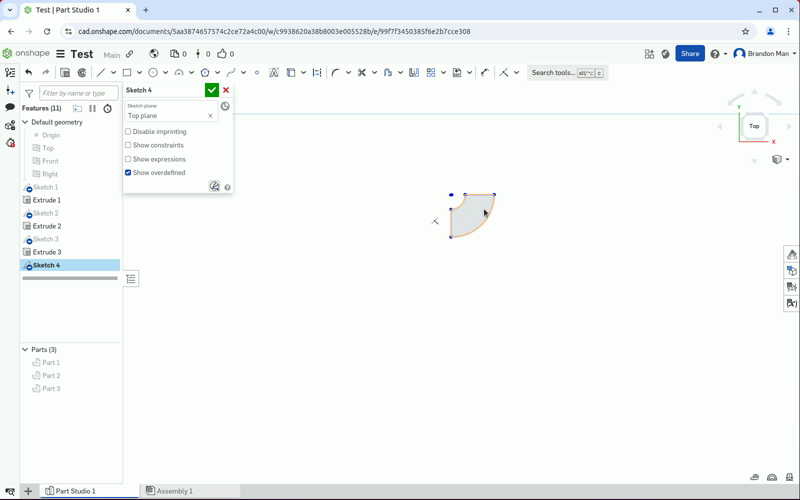
scroll(6)
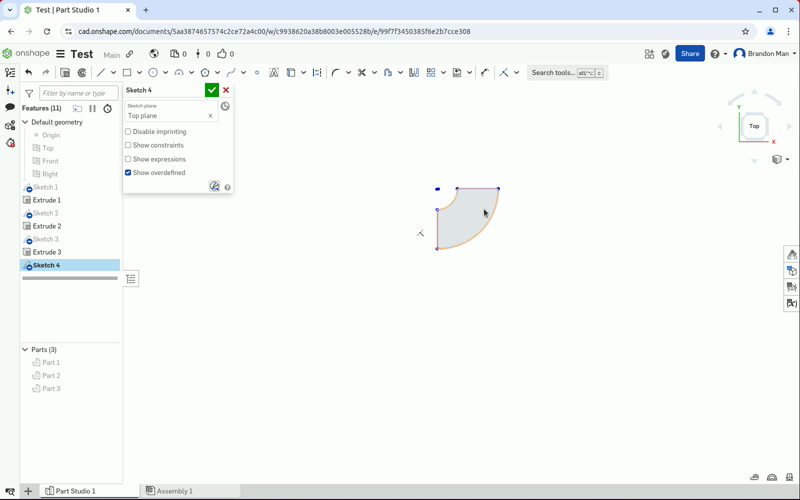
scroll(6)
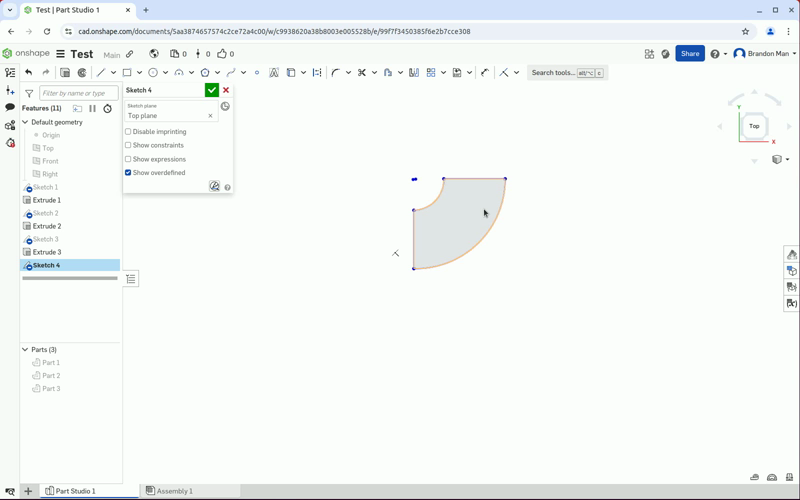
scroll(6)
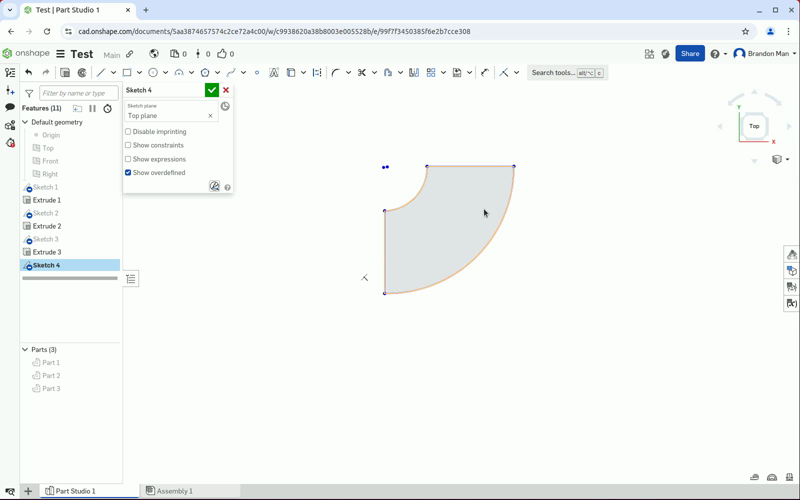
scroll(6)
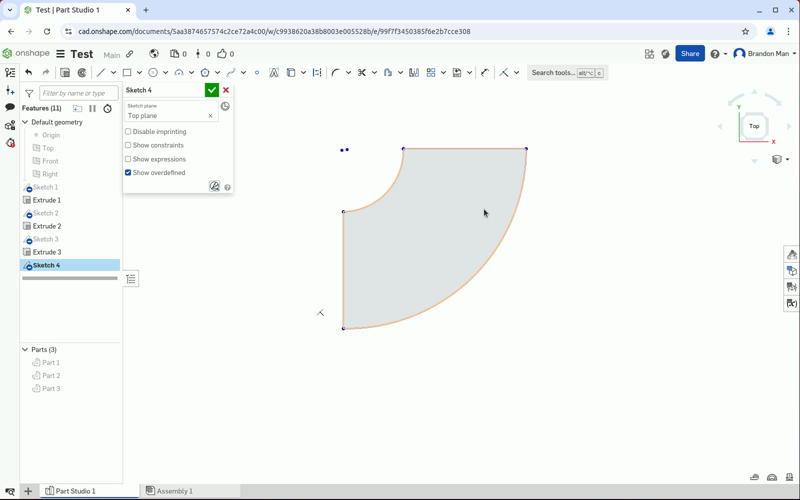
scroll(6)
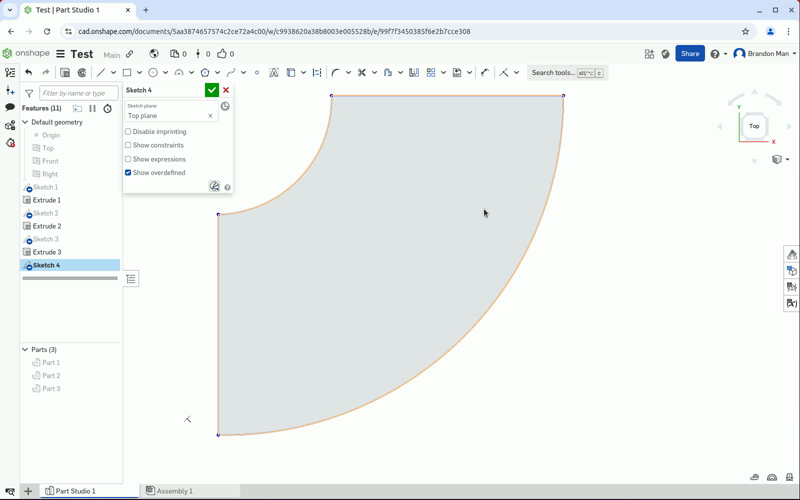
click(484, 208)
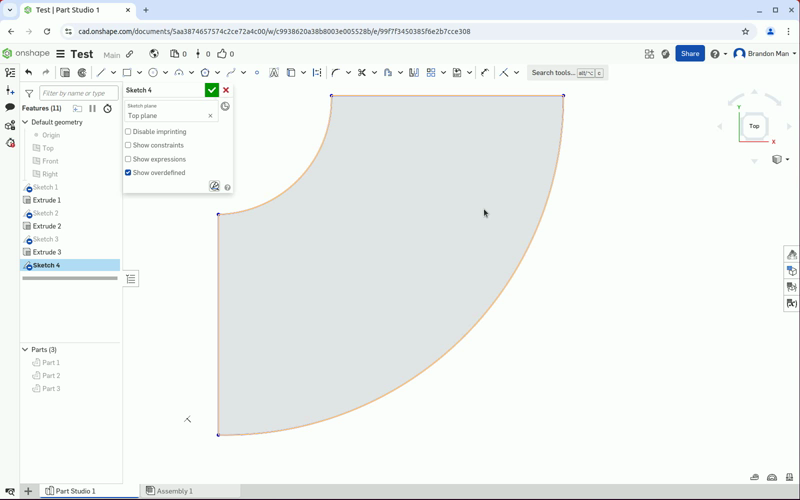
scroll(-6)
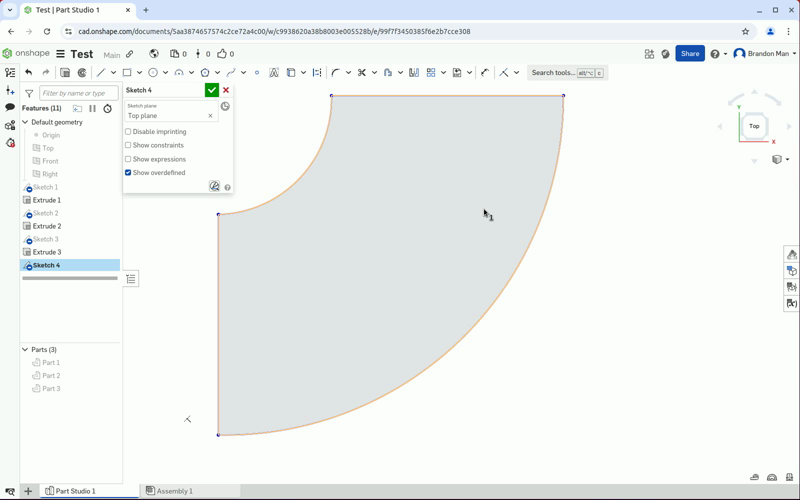
scroll(-6)
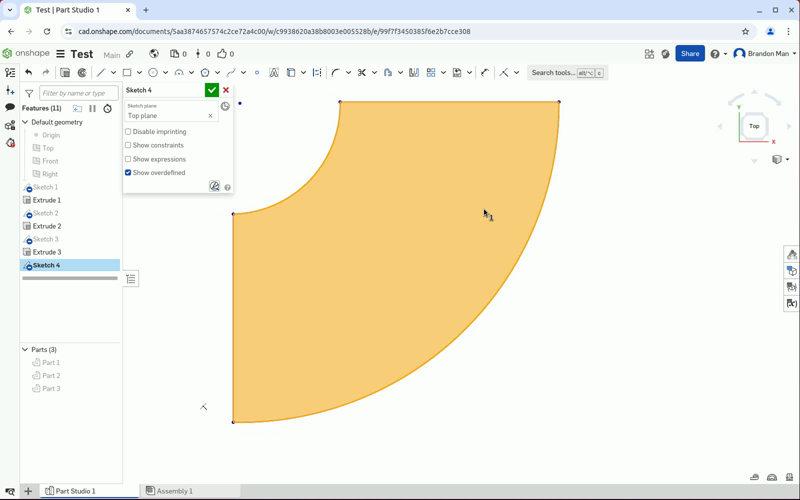
scroll(-6)
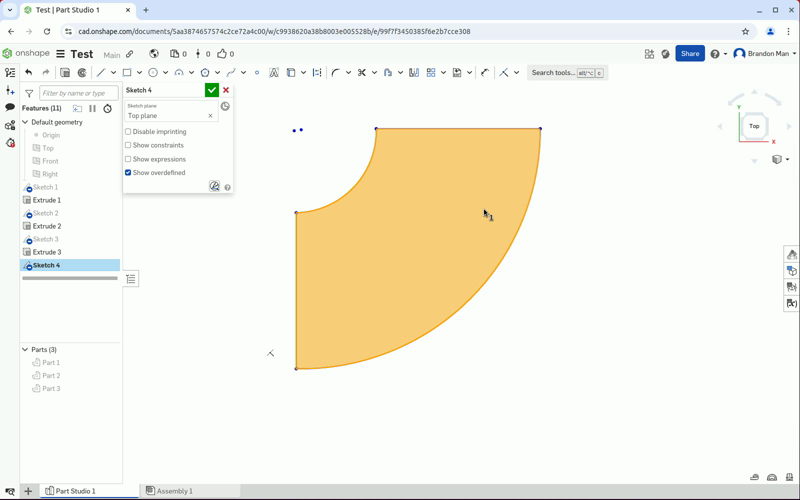
scroll(-6)
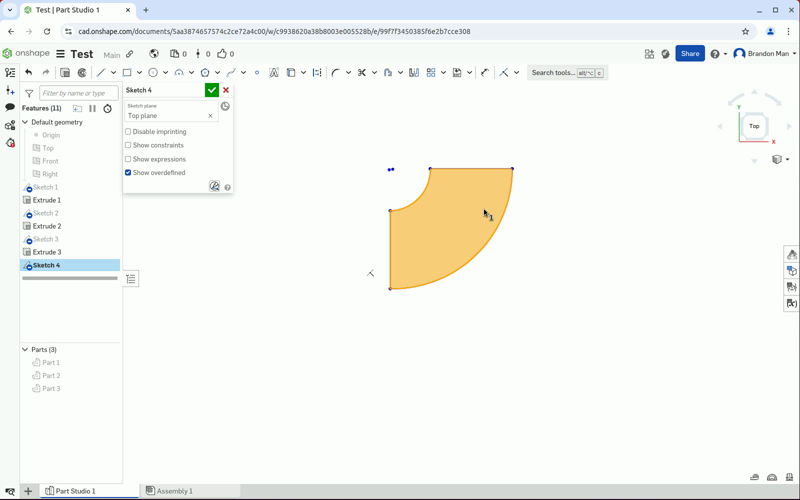
scroll(-6)
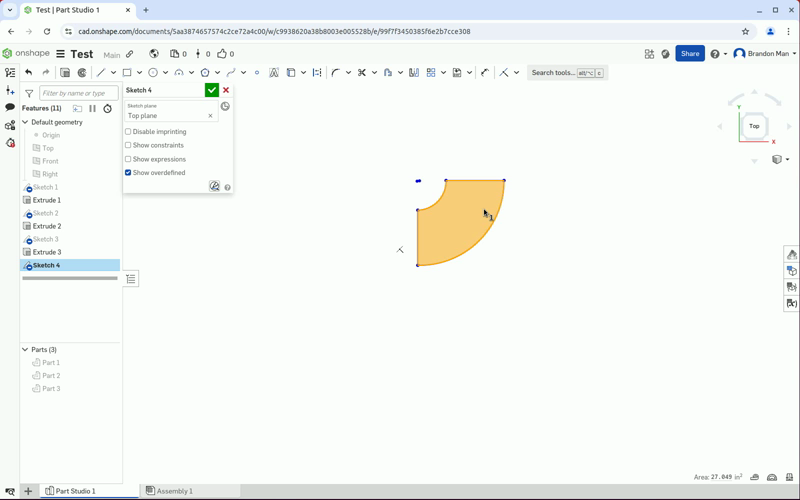
scroll(-6)
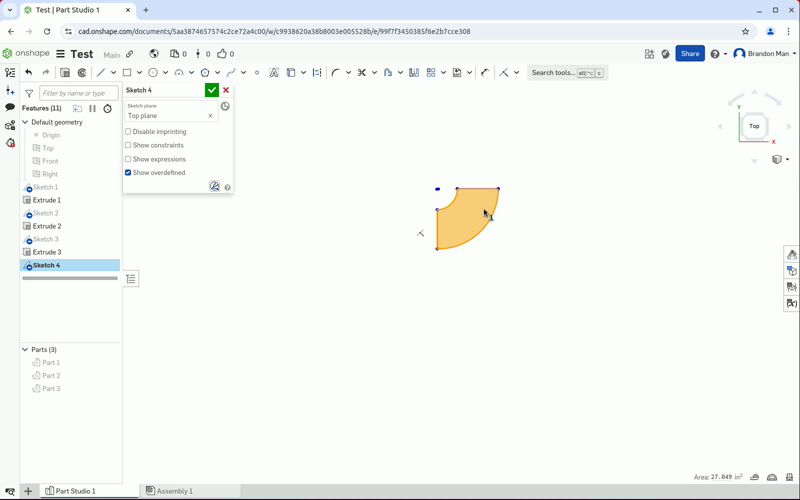
scroll(-6)
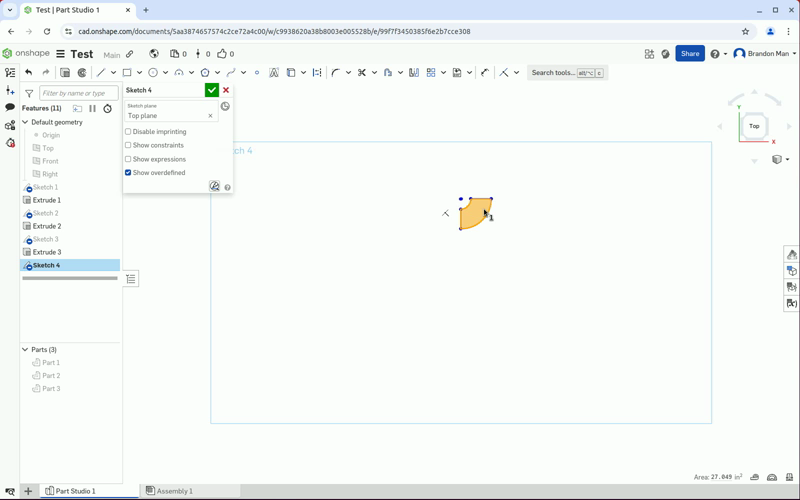
mouse_move(73, 352)
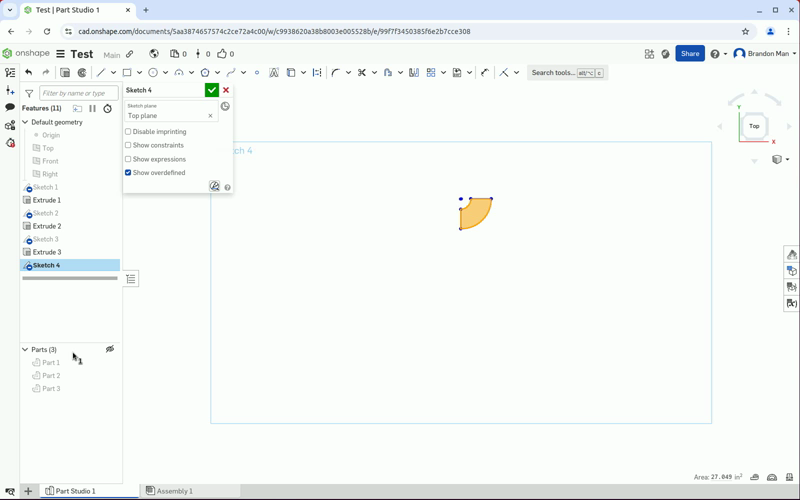
key(shift+y)
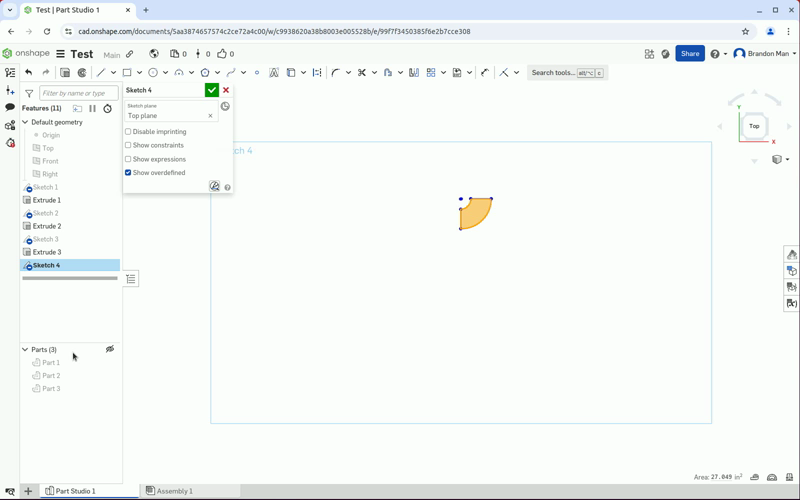
key(shift+e)
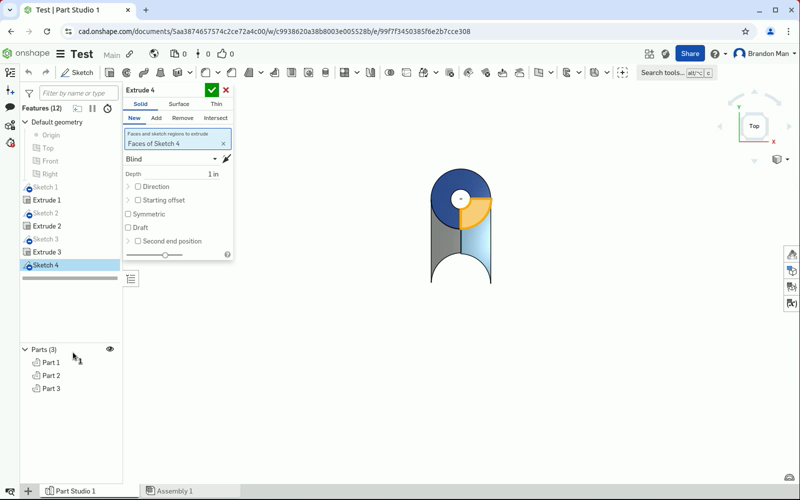
mouse_move(143, 106)
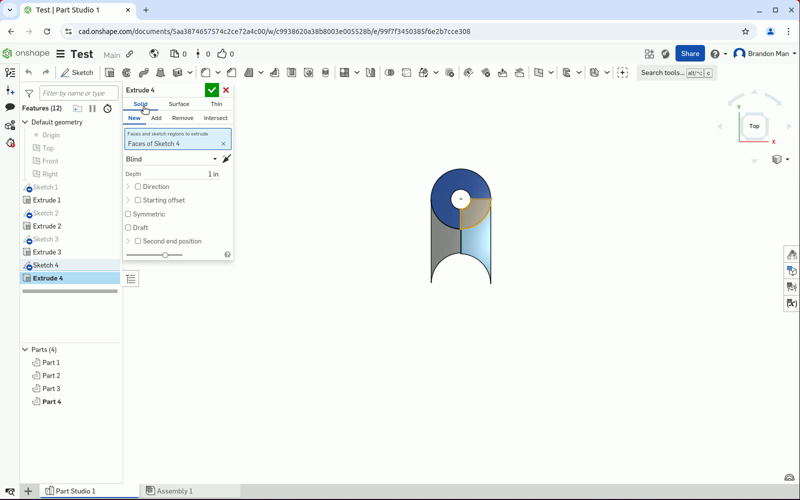
click(143, 106)
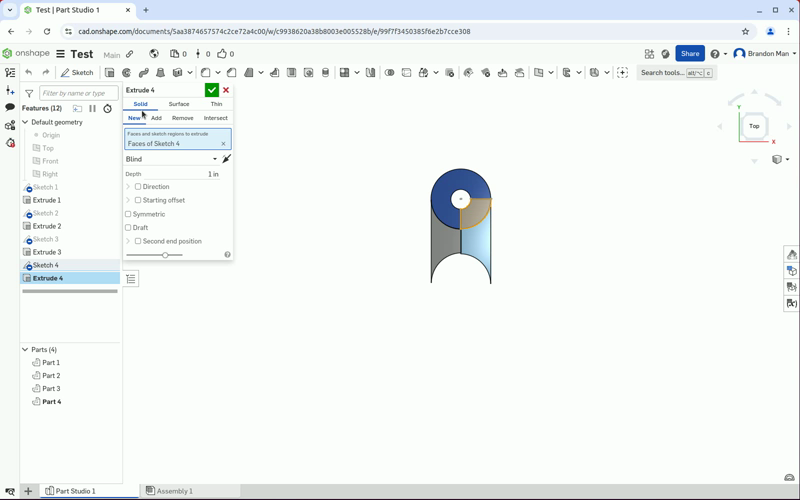
mouse_move(137, 120)
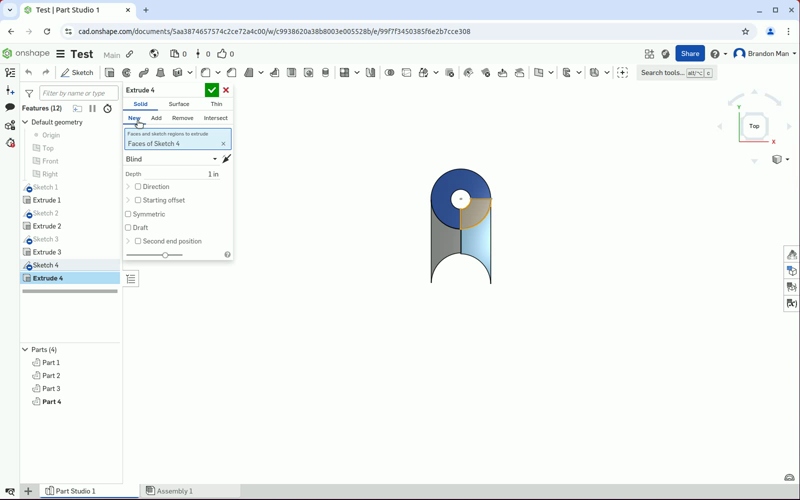
click(137, 120)
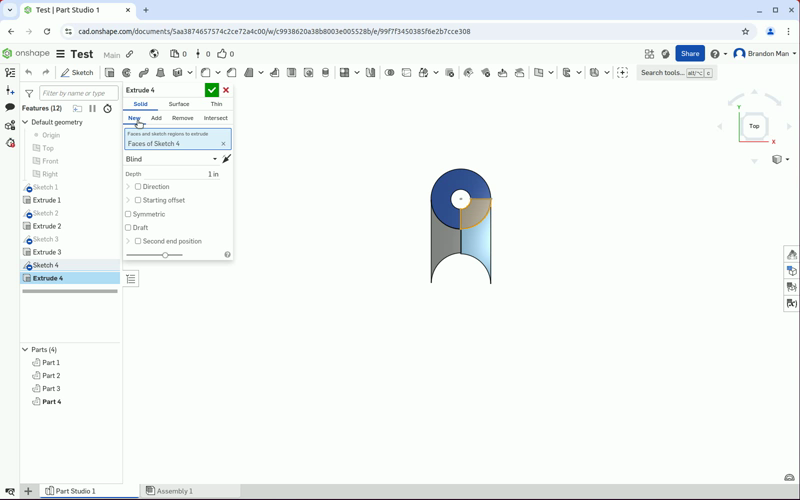
key(tab, 4)
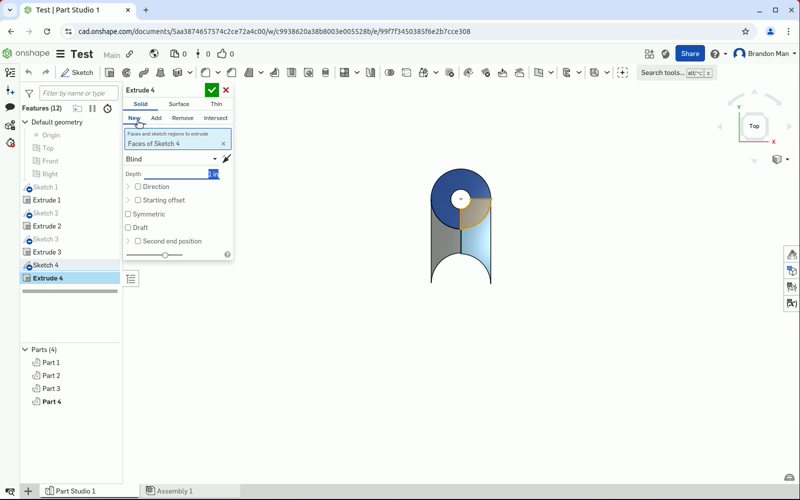
text(4.092)
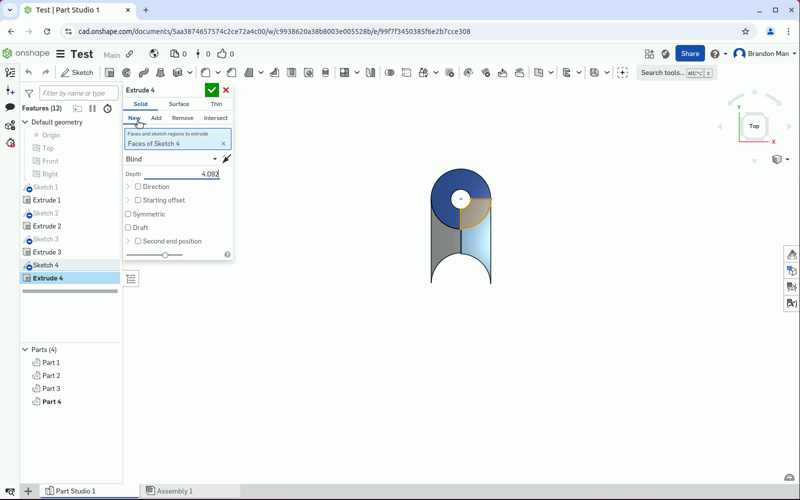
key(enter)
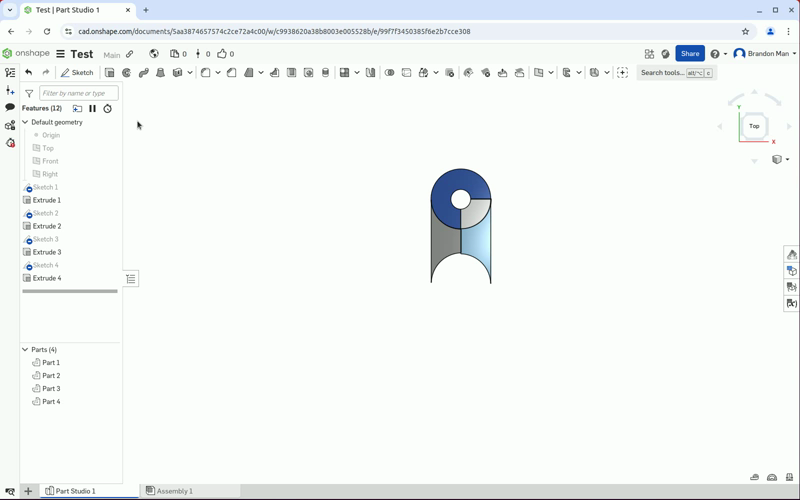
key(shift+h)
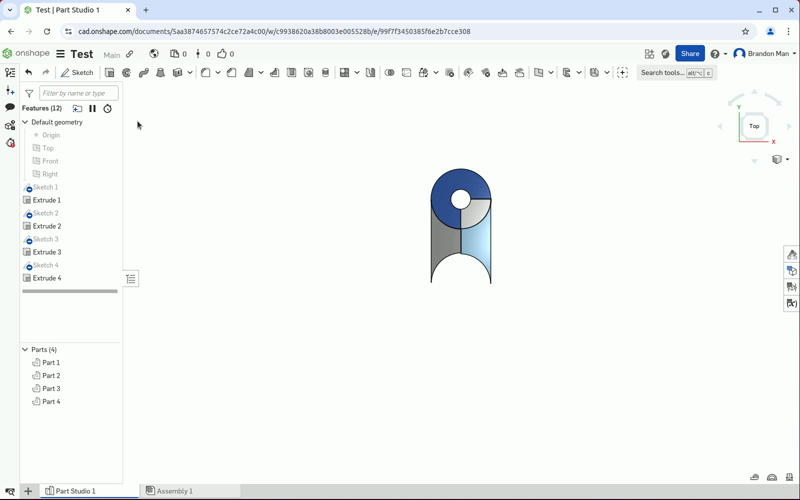
key(shift+h)
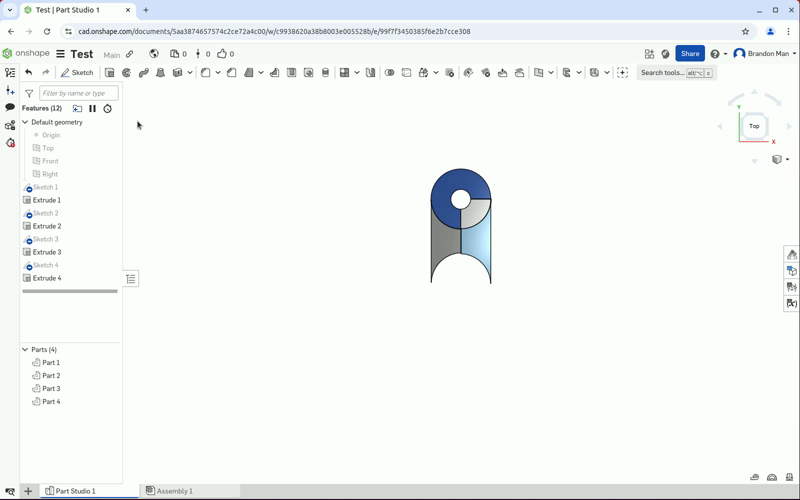
mouse_move(73, 189)
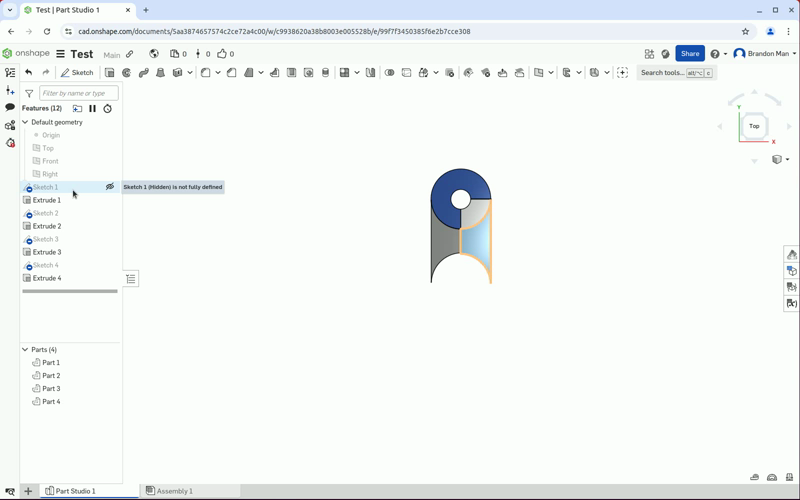
click(73, 189)
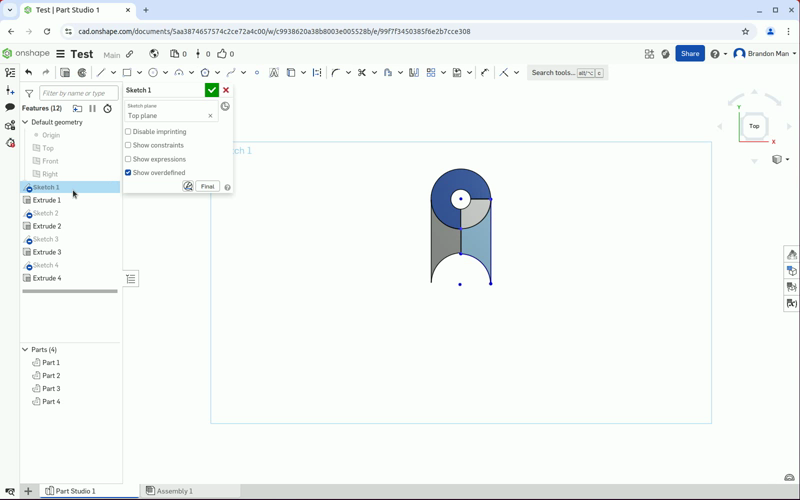
mouse_move(229, 92)
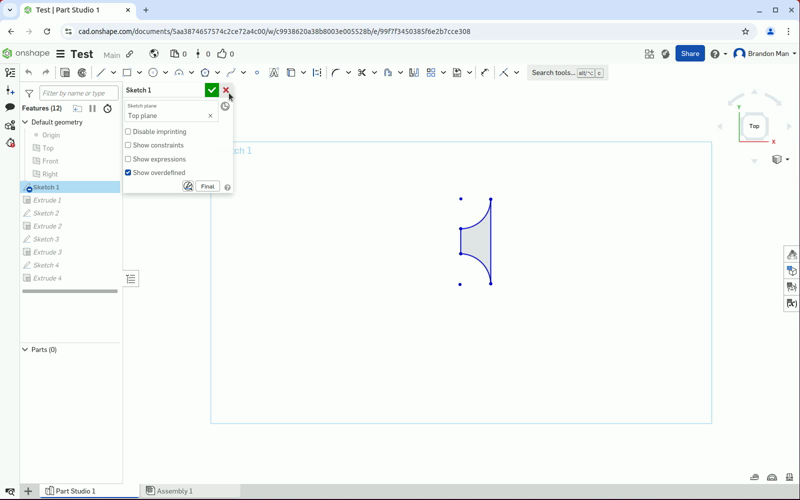
click(229, 92)
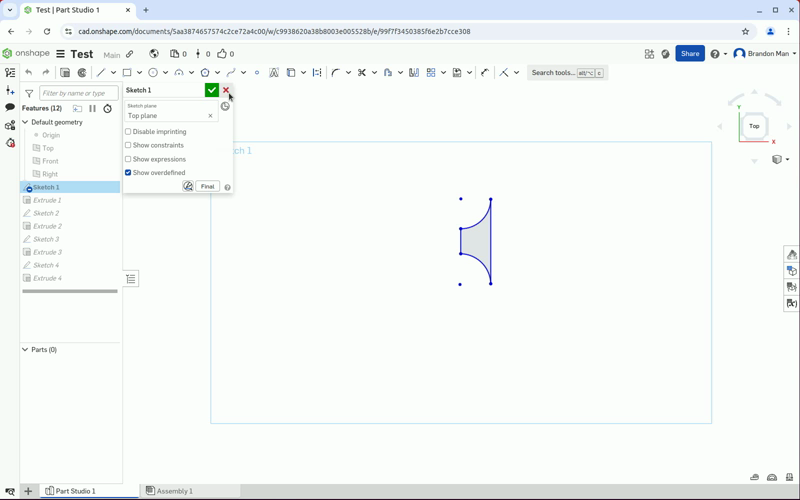
key(shift+s)
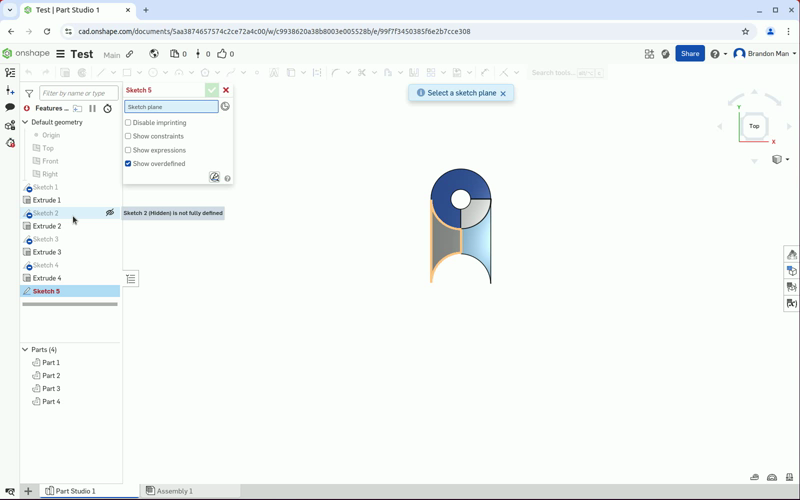
scroll(3)
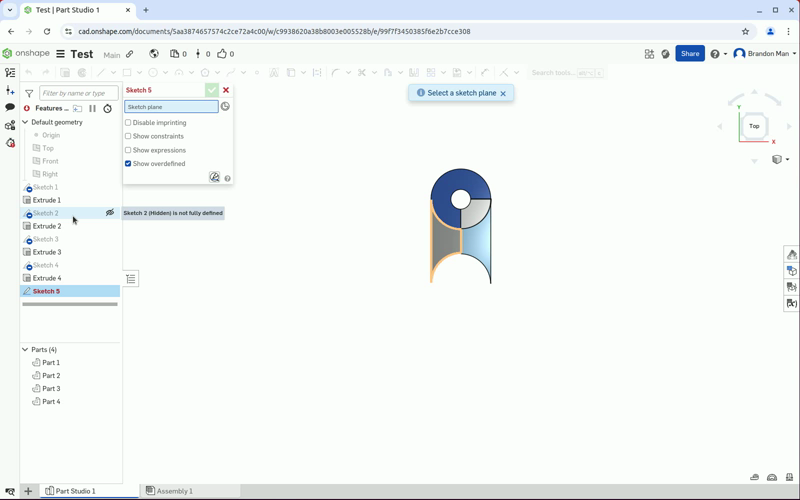
mouse_move(73, 150)
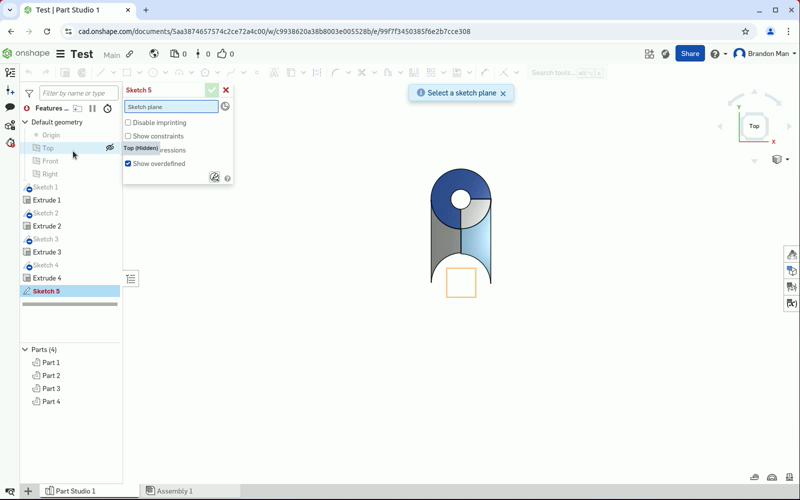
click(73, 150)
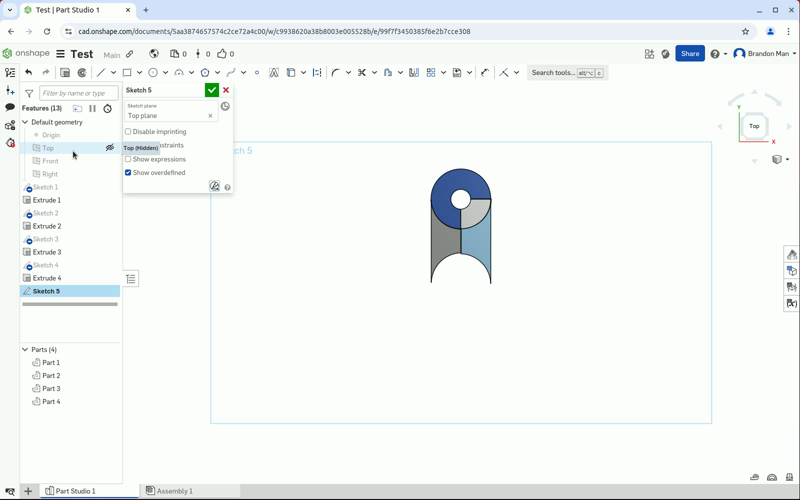
mouse_move(73, 352)
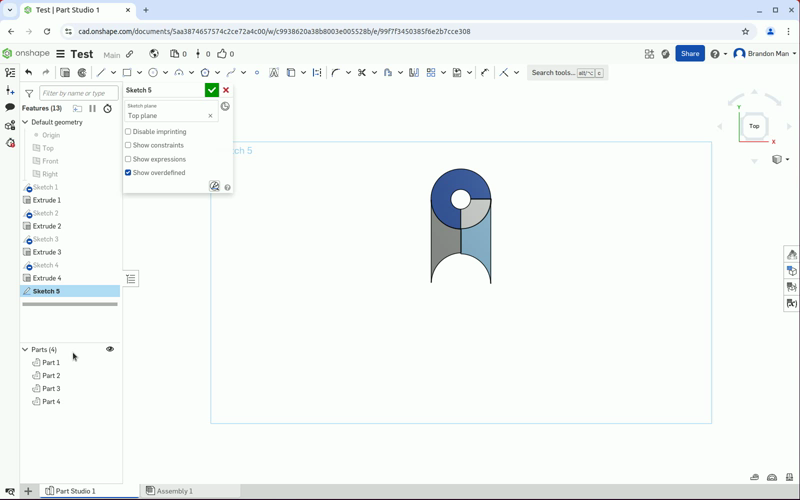
key(y)
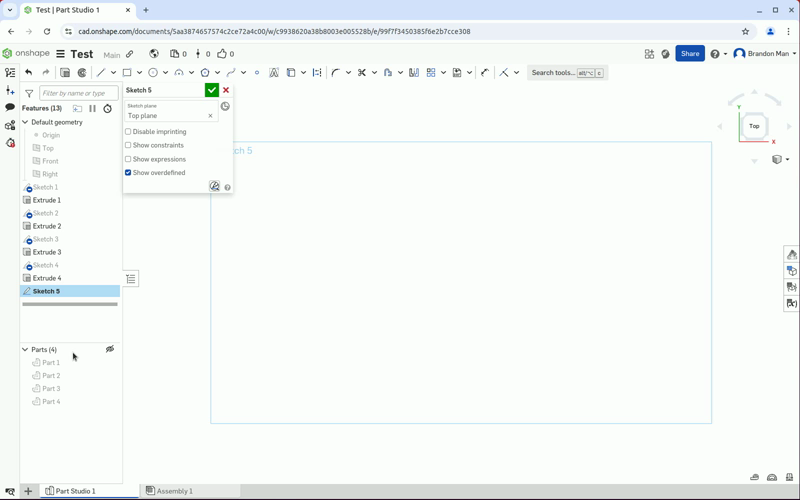
key(c)
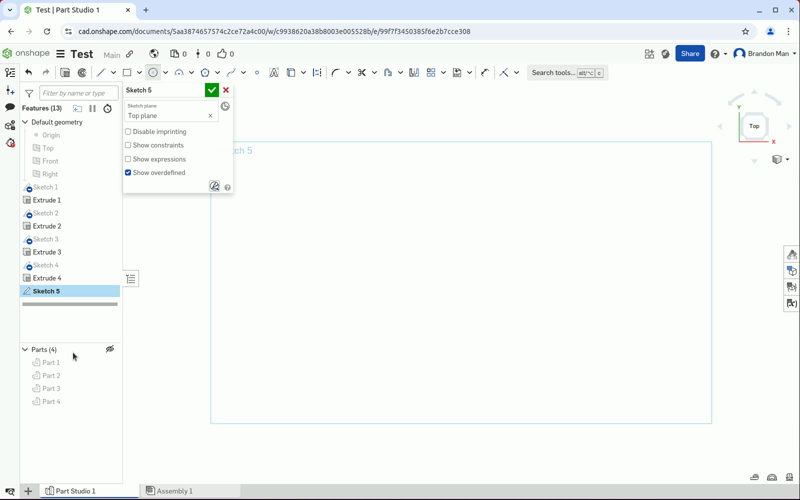
key_down(shift)
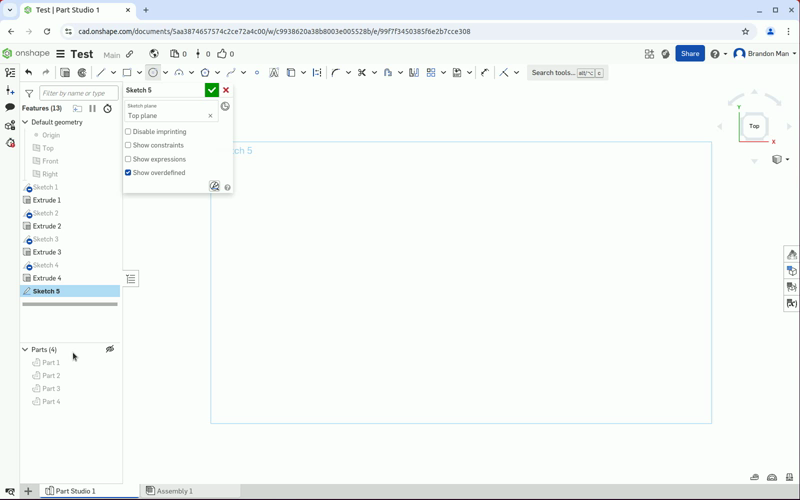
mouse_move(461, 282)
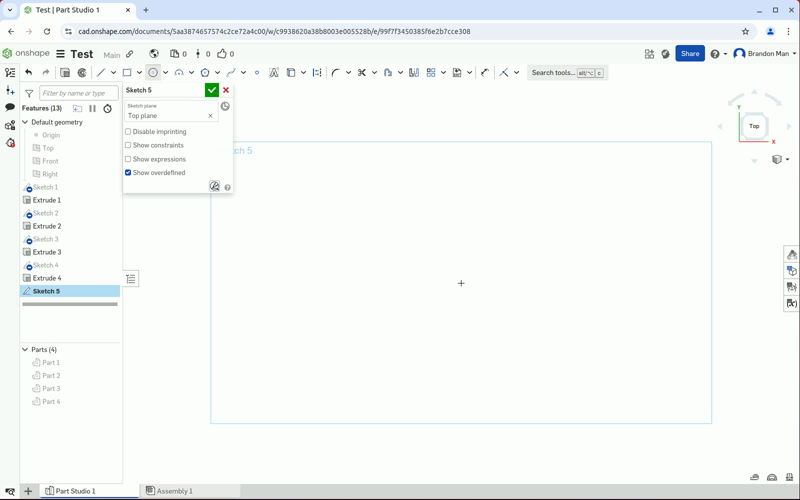
click(461, 282)
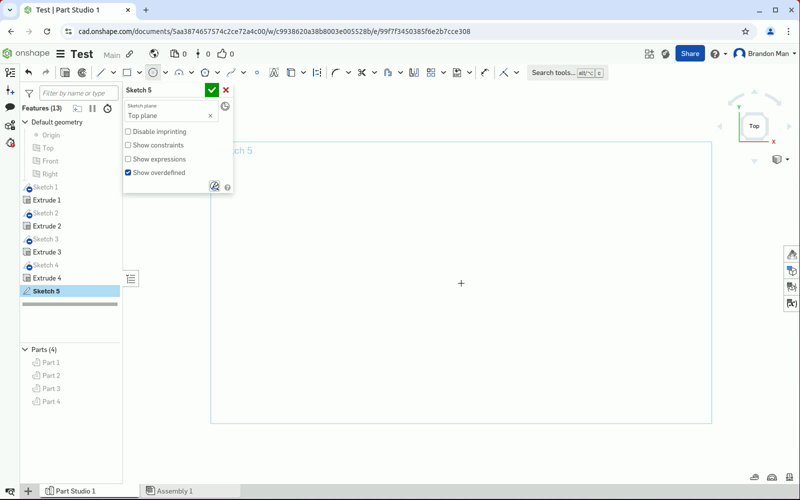
key_up(shift)
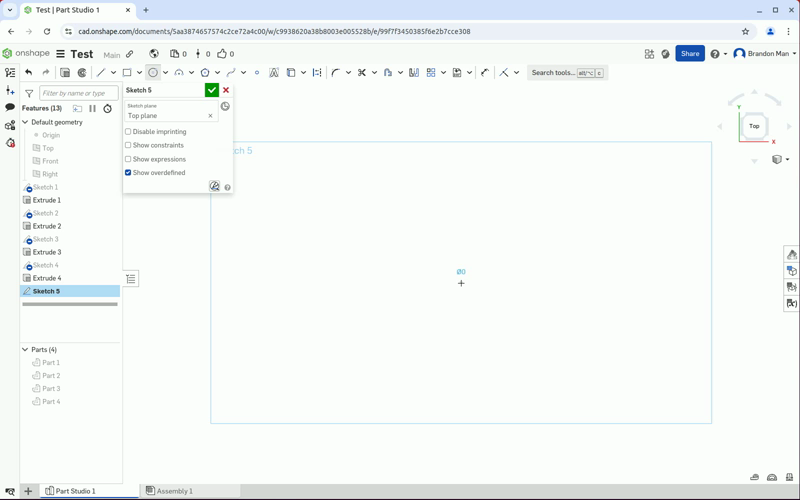
mouse_move(490, 282)
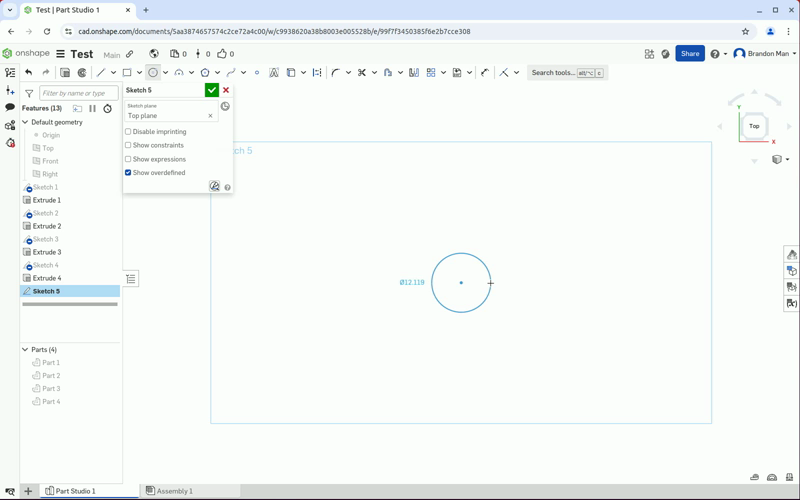
click(490, 282)
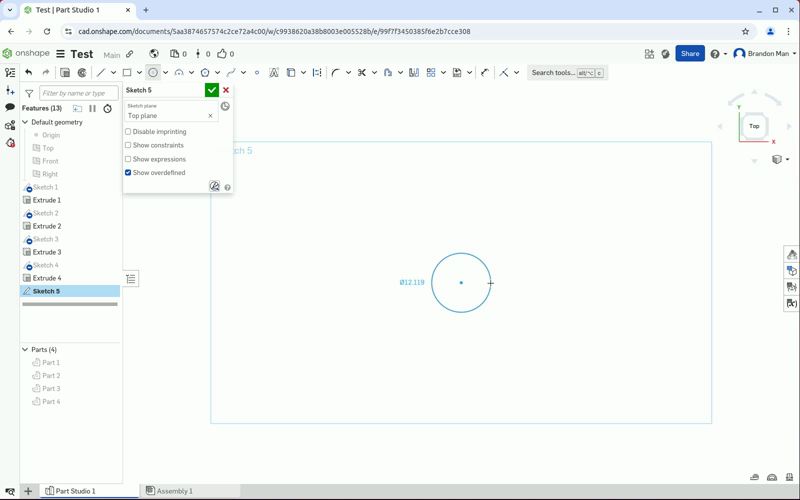
key(esc)
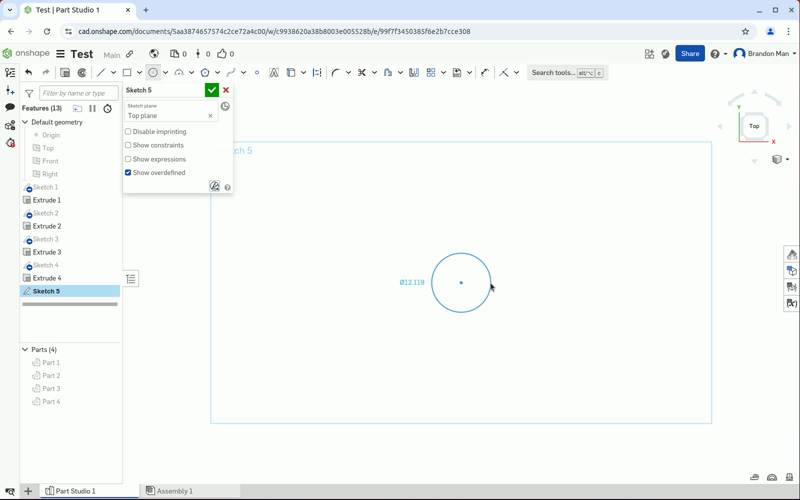
key(c)
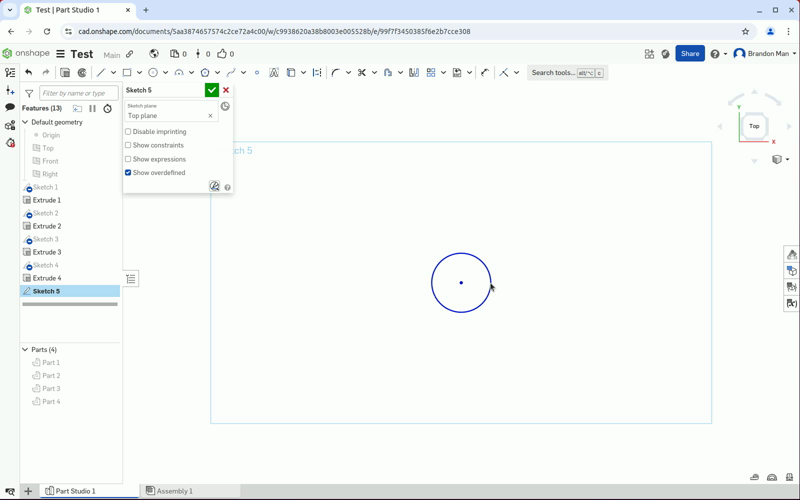
key_down(shift)
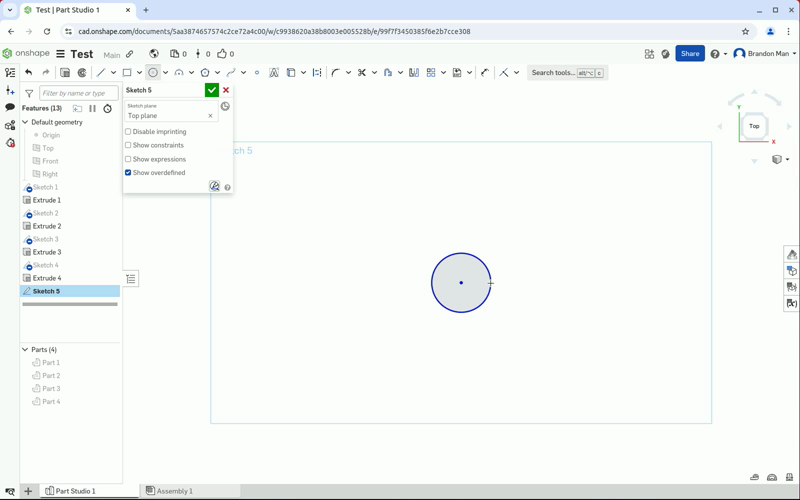
mouse_move(461, 282)
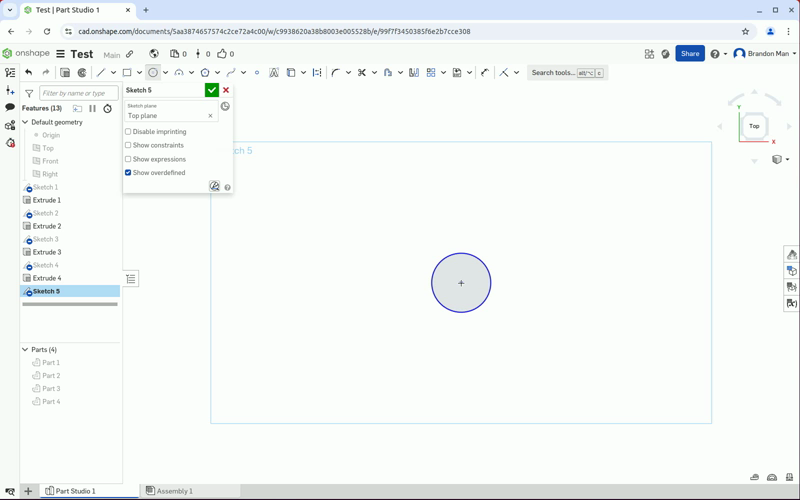
click(461, 282)
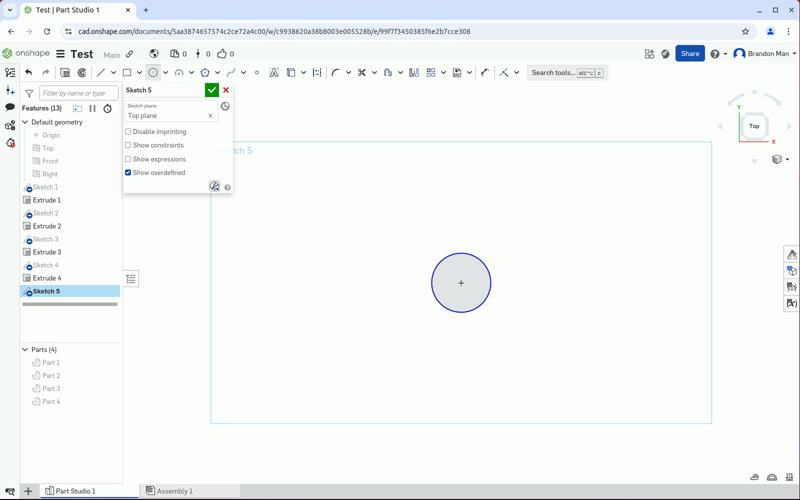
key_up(shift)
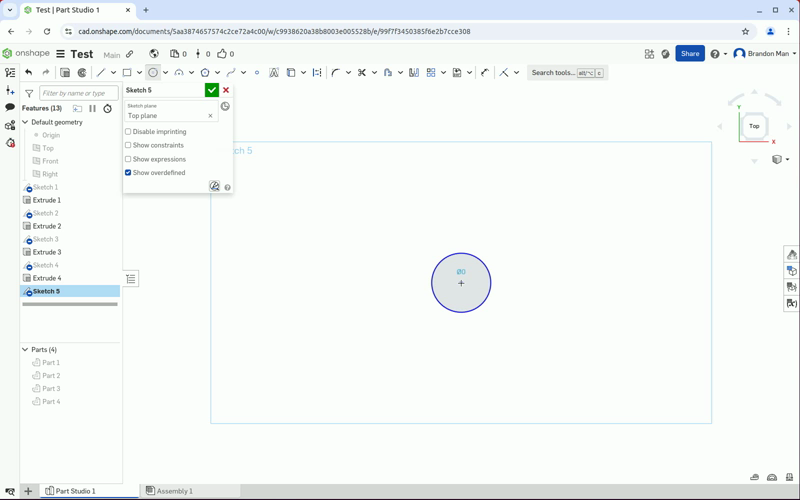
mouse_move(471, 282)
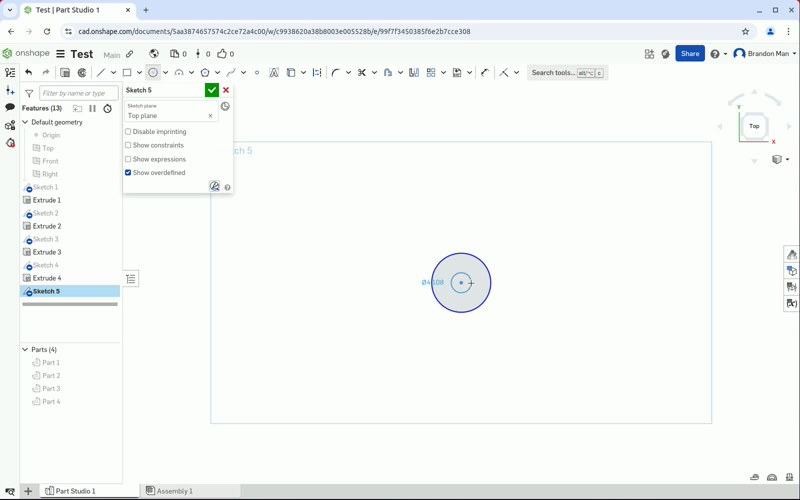
click(471, 282)
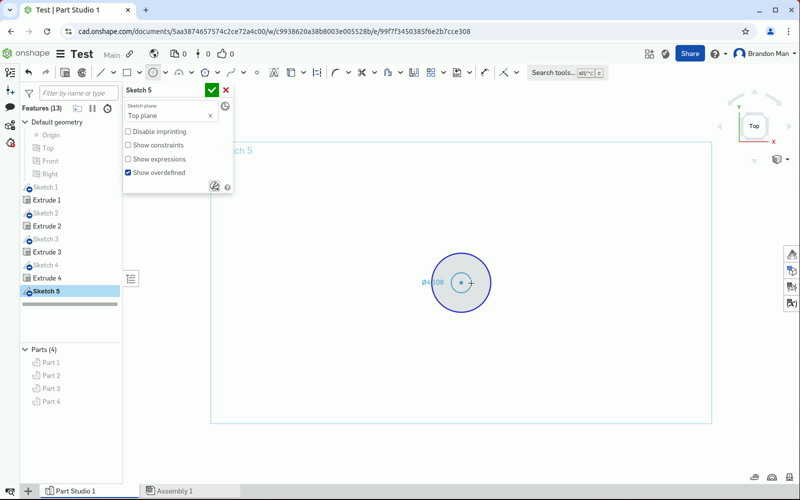
key(esc)
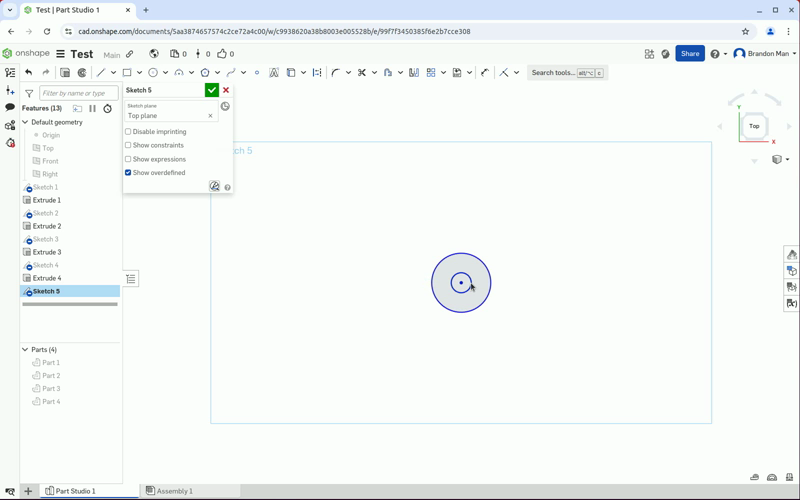
mouse_move(465, 297)
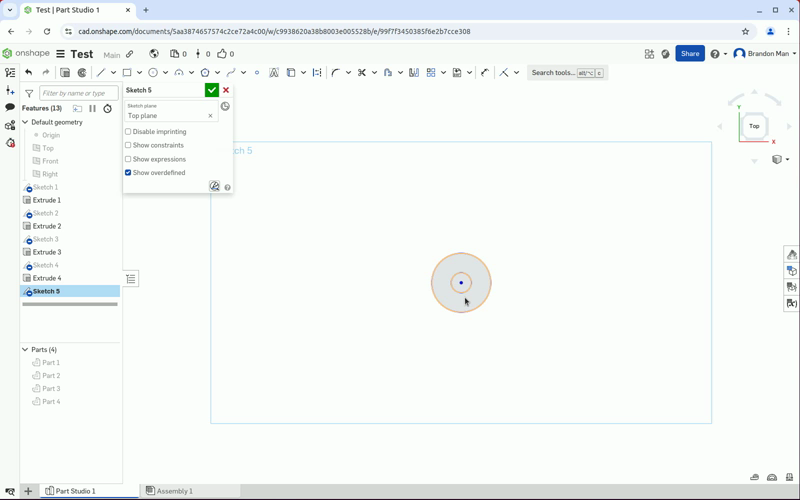
click(465, 297)
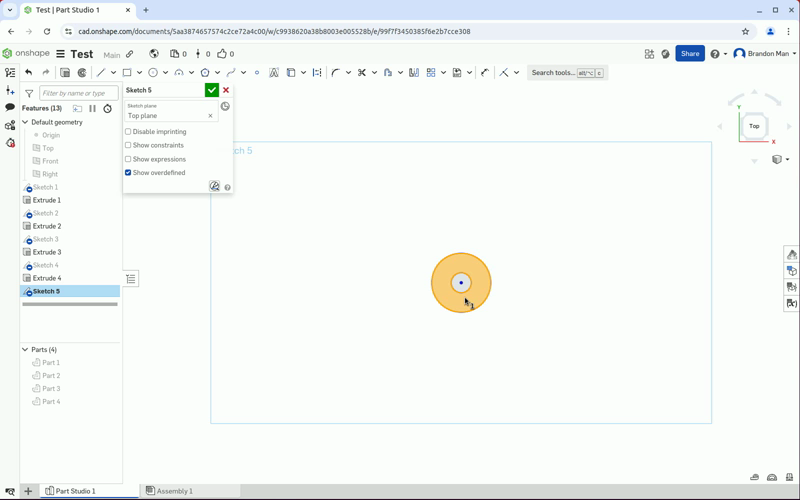
mouse_move(73, 352)
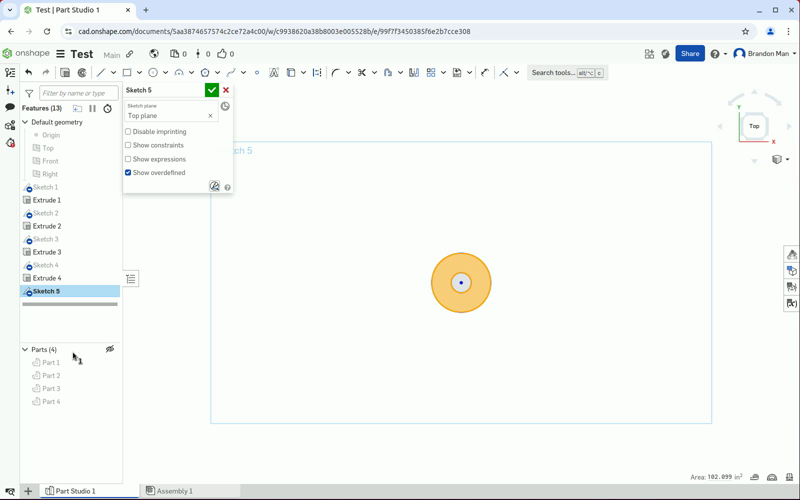
key(shift+y)
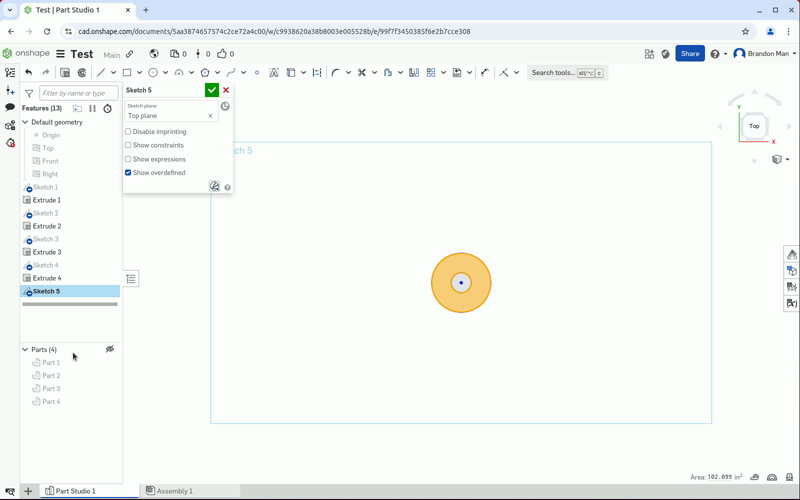
key(shift+e)
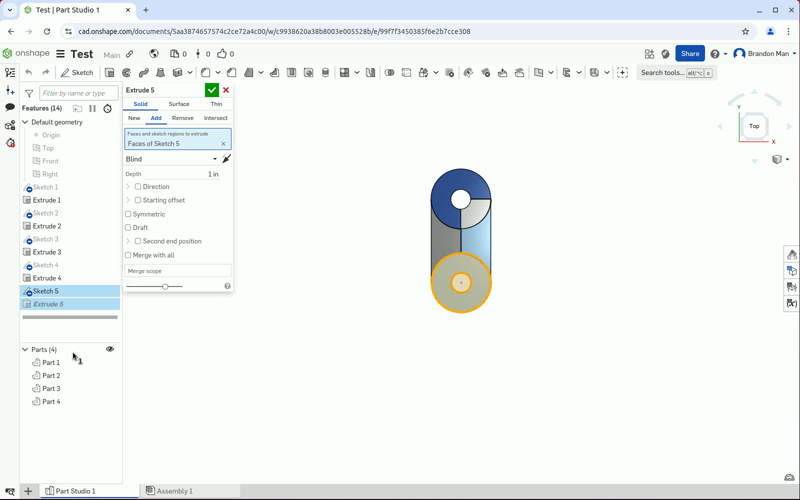
mouse_move(143, 106)
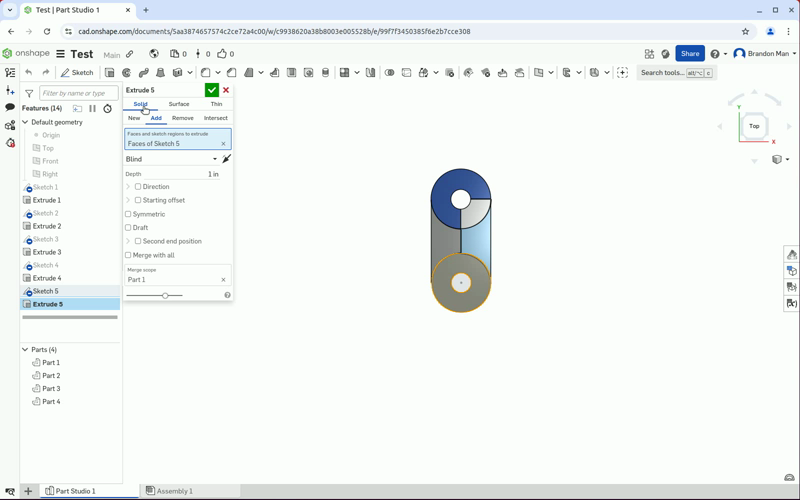
click(143, 106)
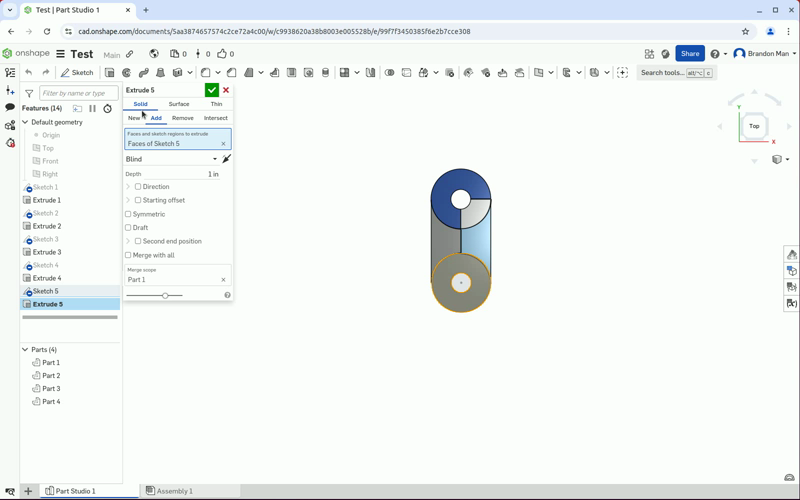
mouse_move(137, 120)
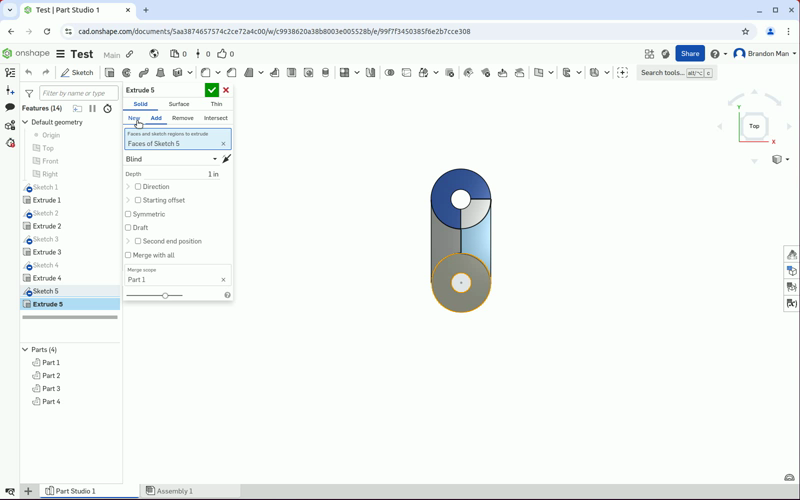
click(137, 120)
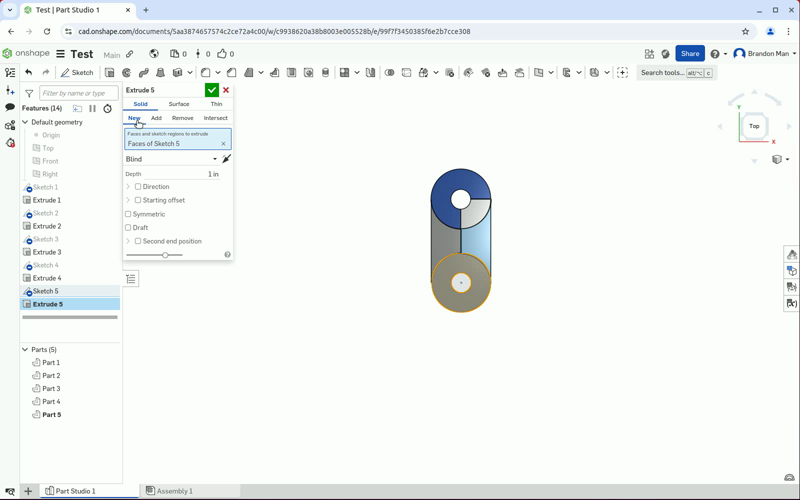
key(tab, 4)
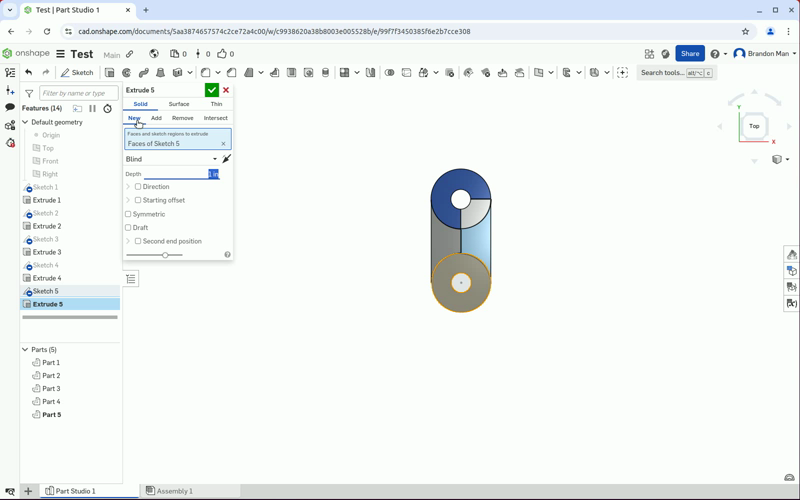
text(4.092)
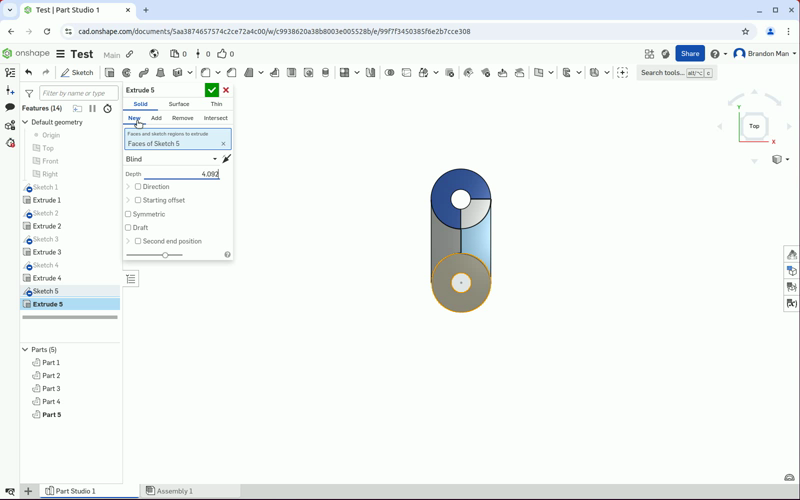
key(enter)
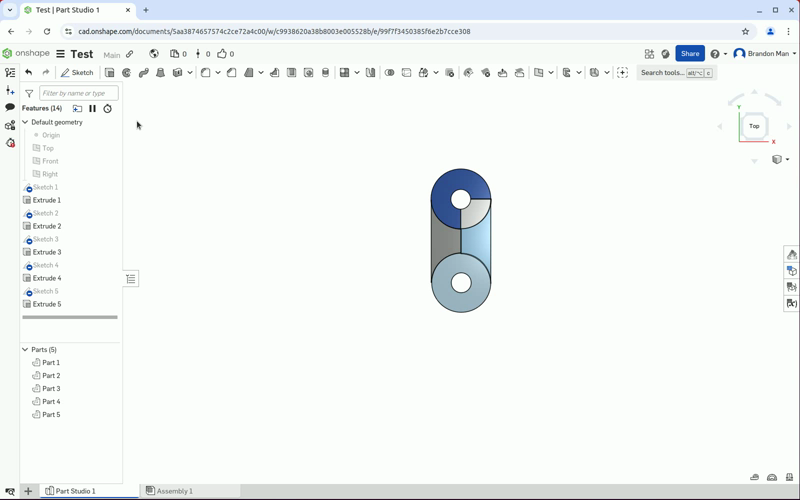
key(shift+h)
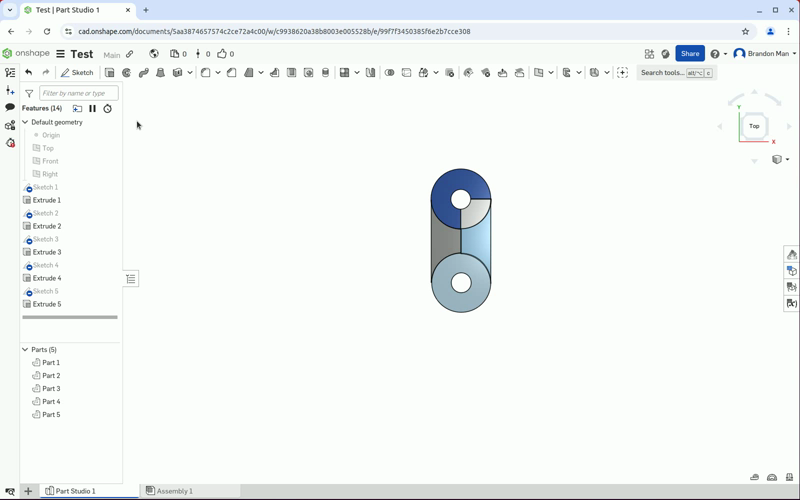
key(shift+h)
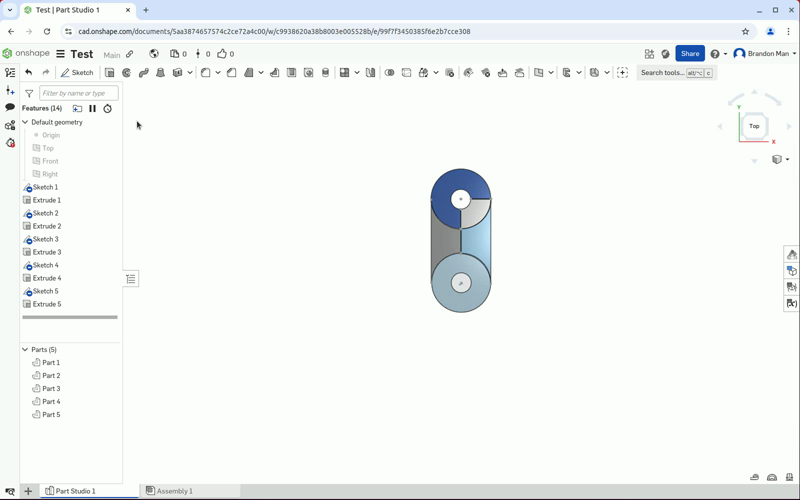
key(shift+7)
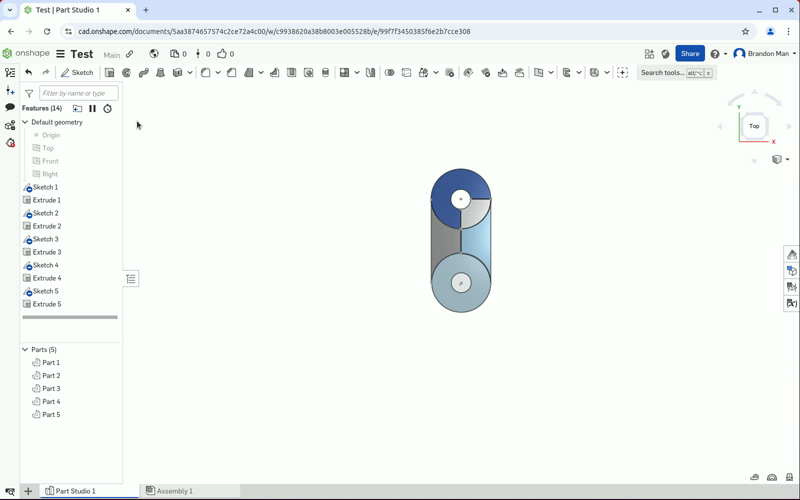
key(up, 3)
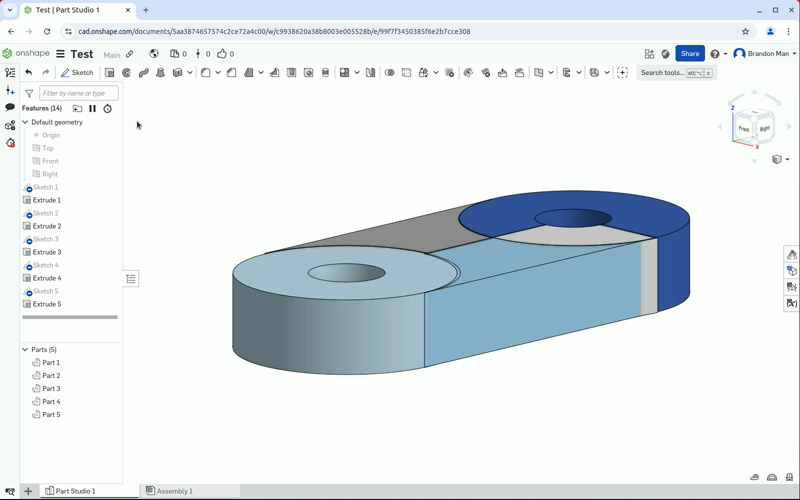
key(left, 3)
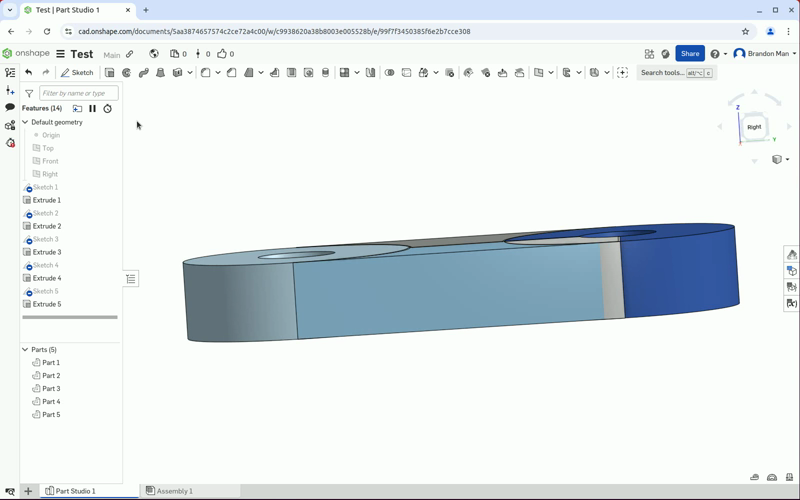
key(right, 3)
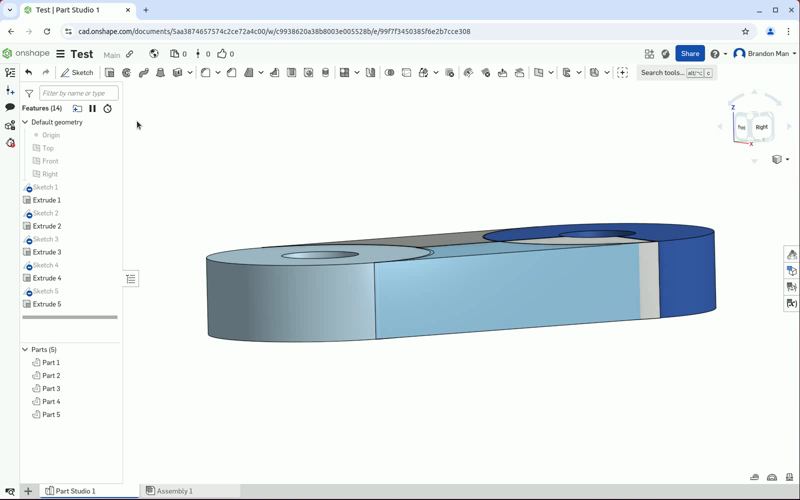
key(down, 3)
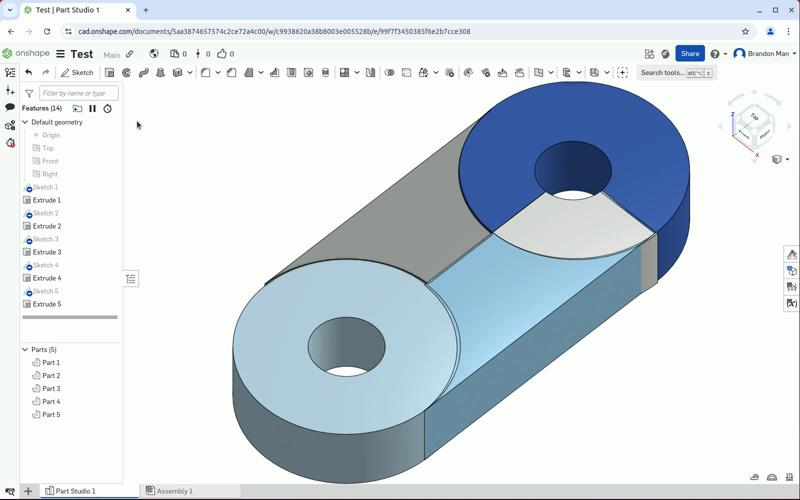
mouse_move(73, 189)
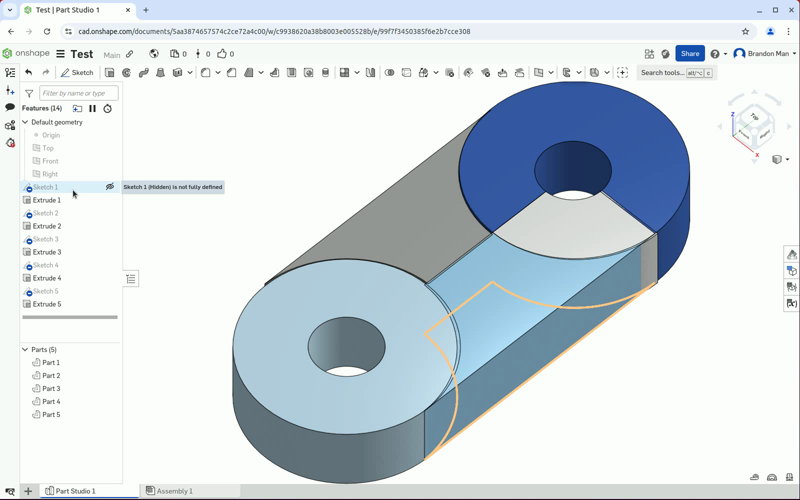
click(73, 189)